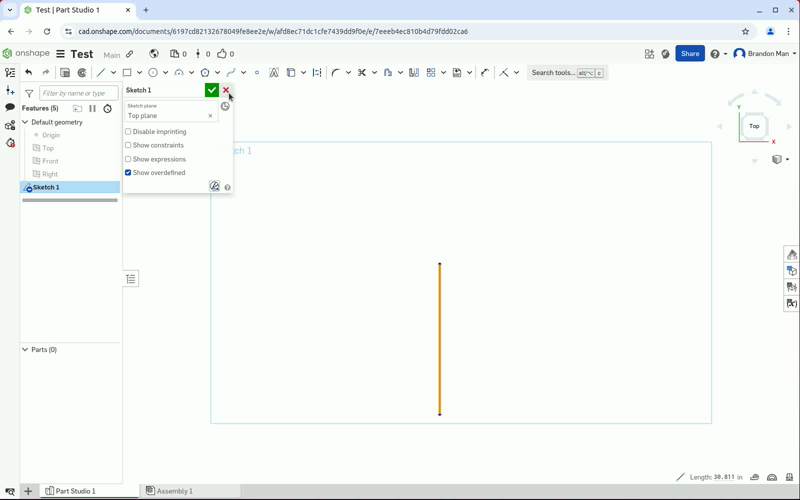
key(shift+h)
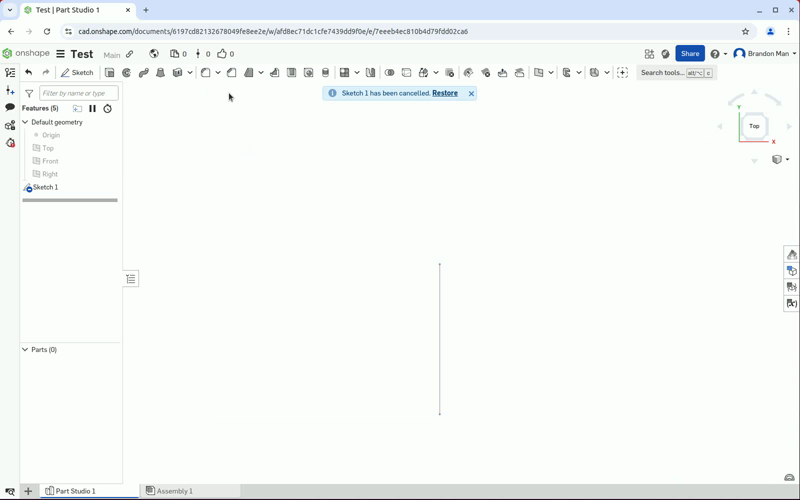
key(shift+s)
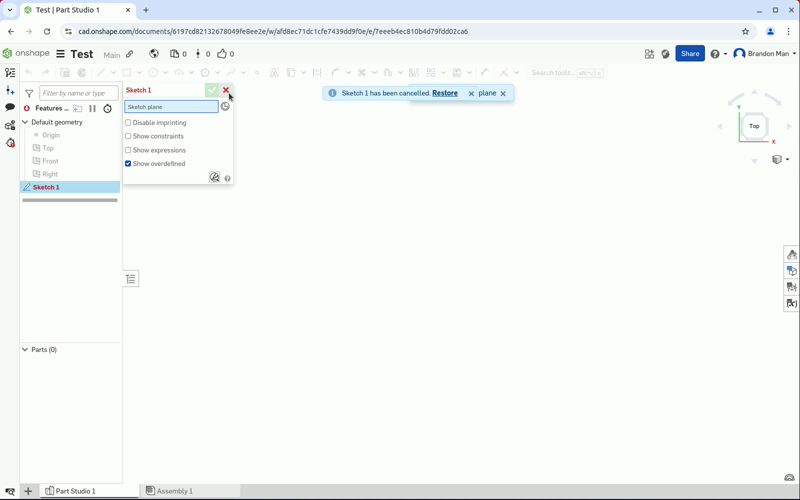
mouse_move(73, 150)
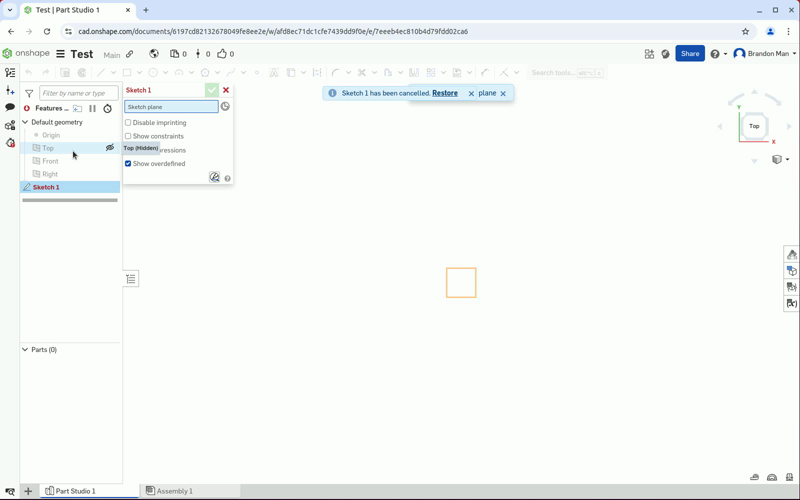
click(73, 150)
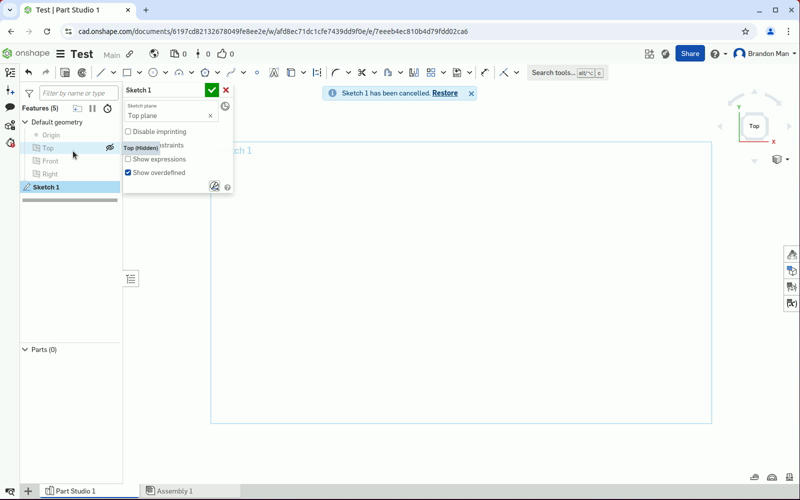
mouse_move(73, 352)
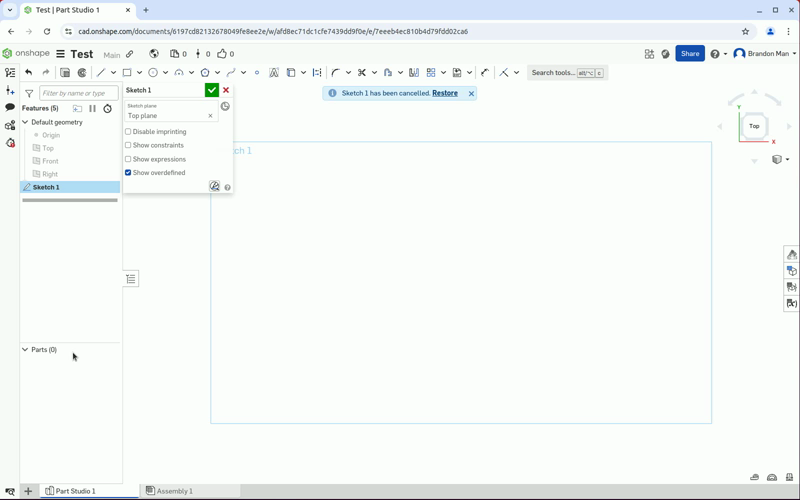
key(y)
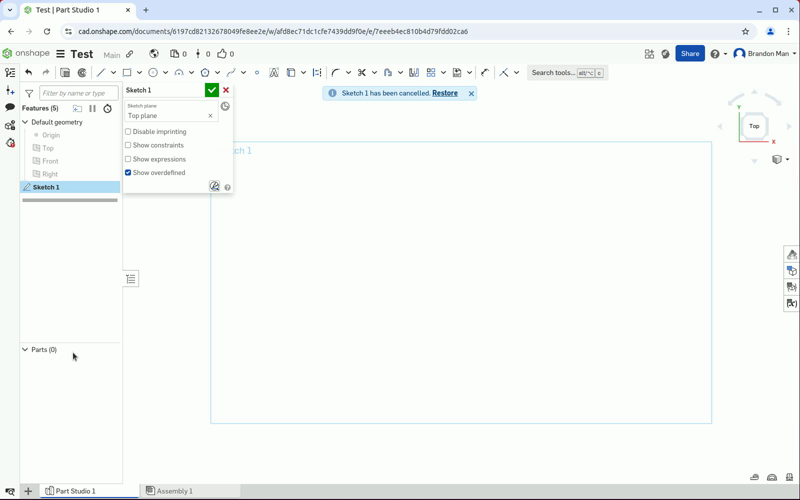
key(l)
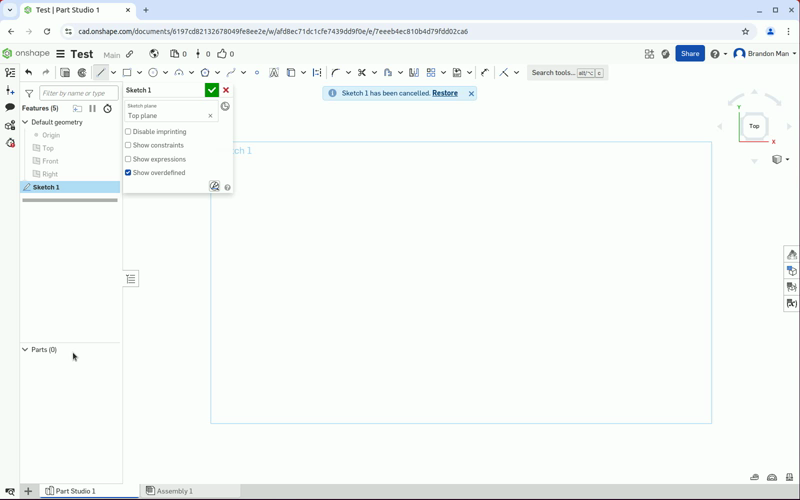
key_down(shift)
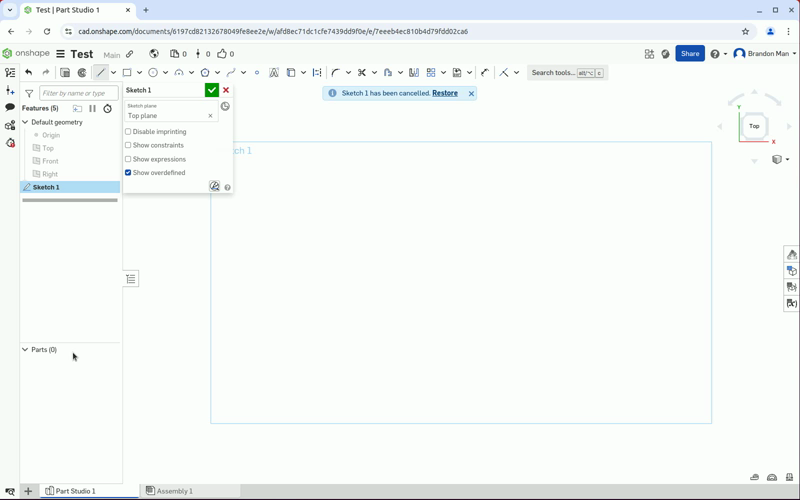
mouse_move(375, 340)
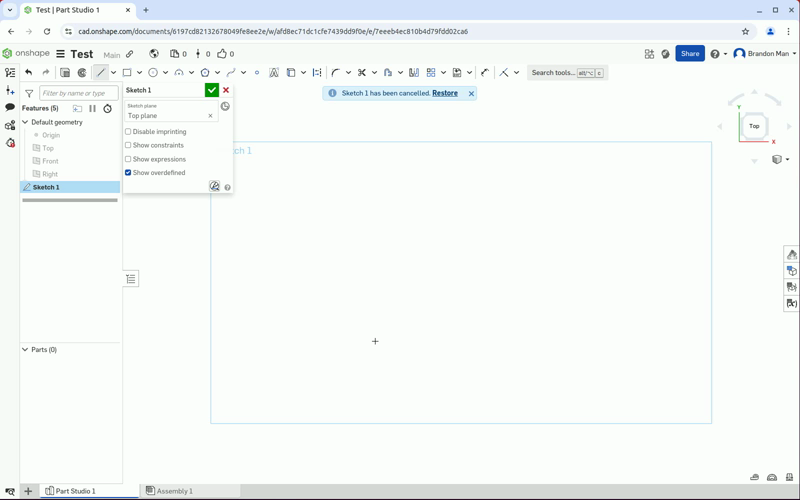
click(375, 340)
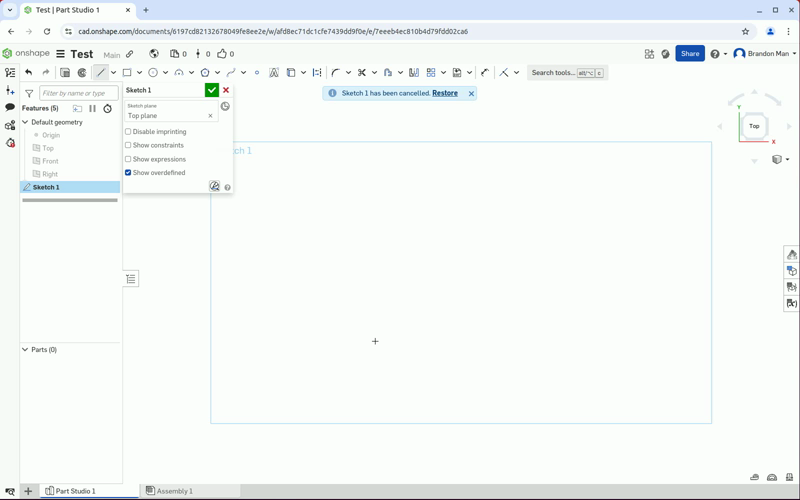
key_up(shift)
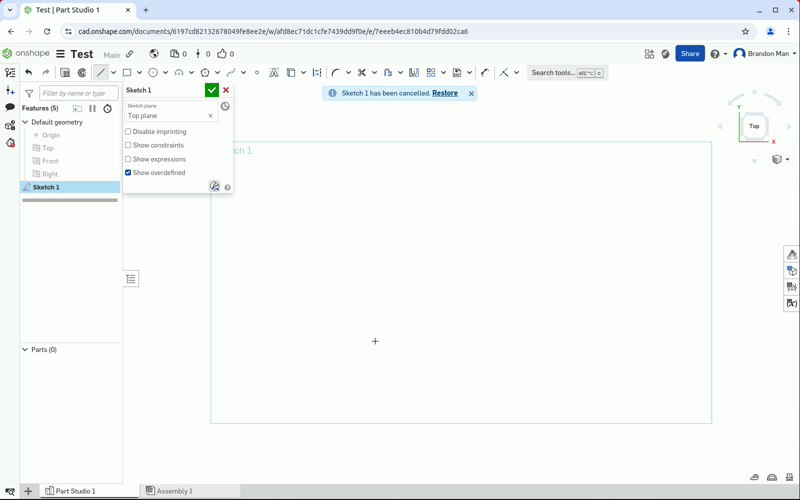
key_down(shift)
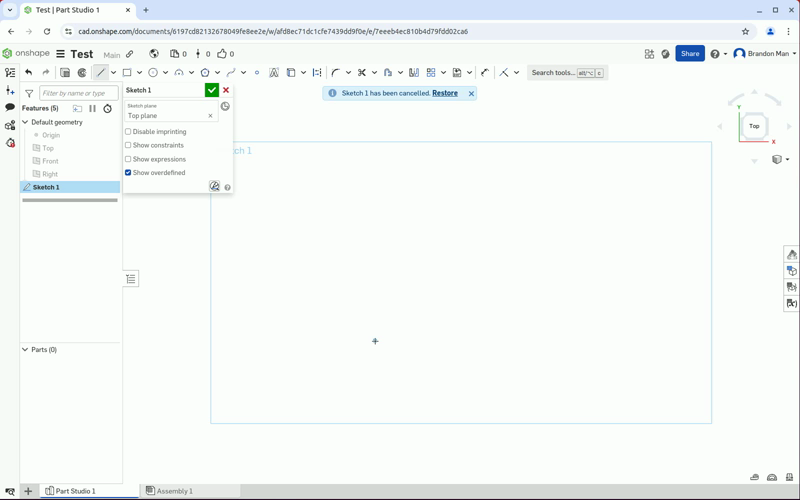
mouse_move(545, 340)
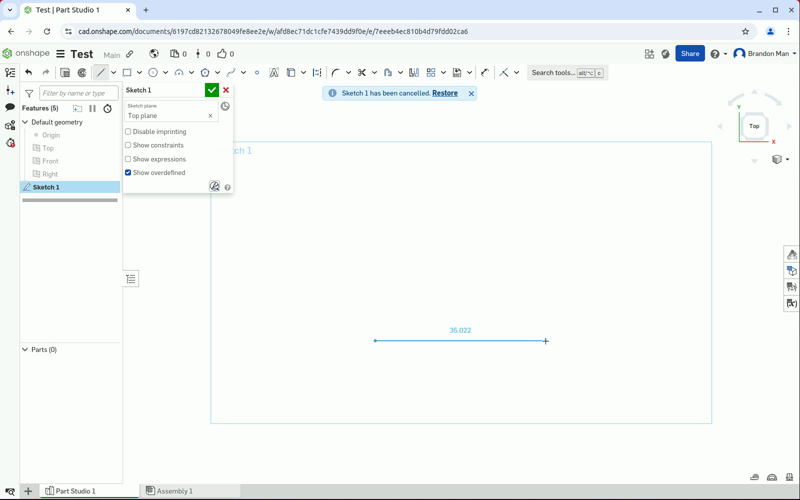
click(545, 340)
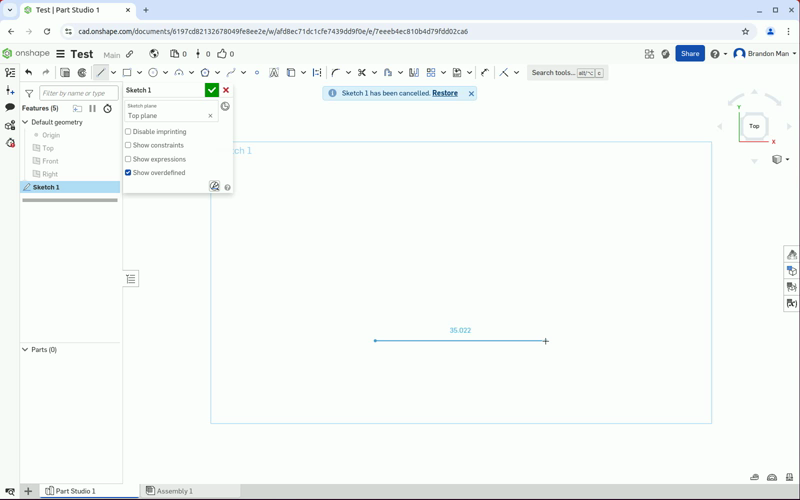
key_up(shift)
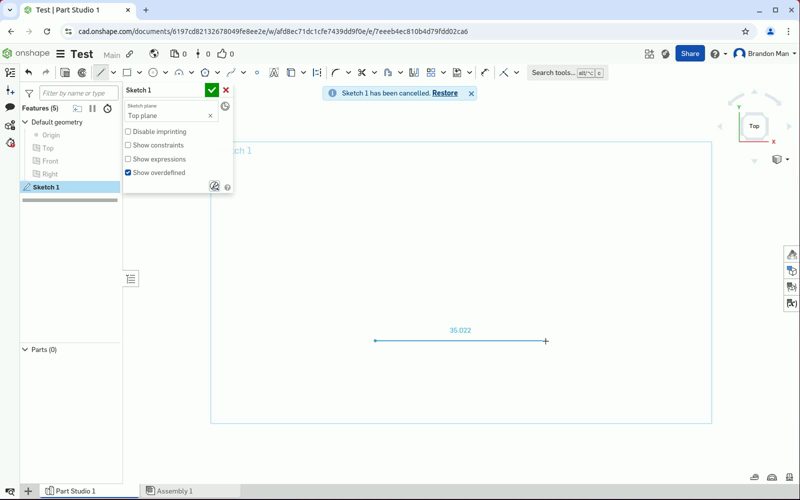
key_down(shift)
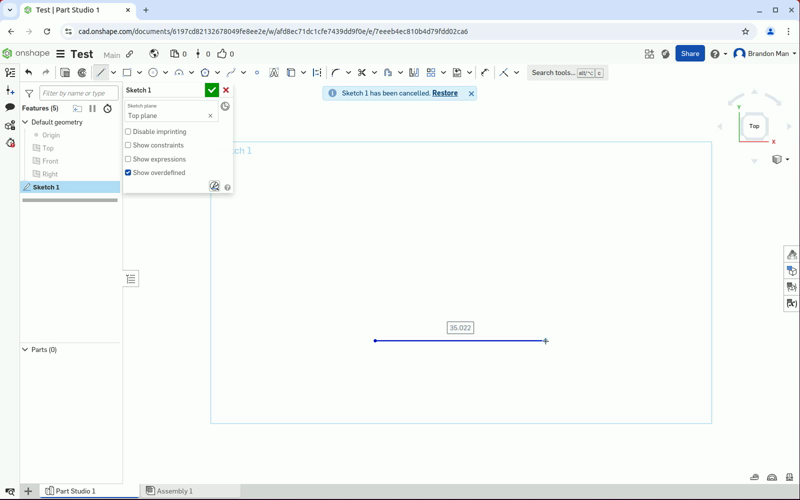
mouse_move(545, 225)
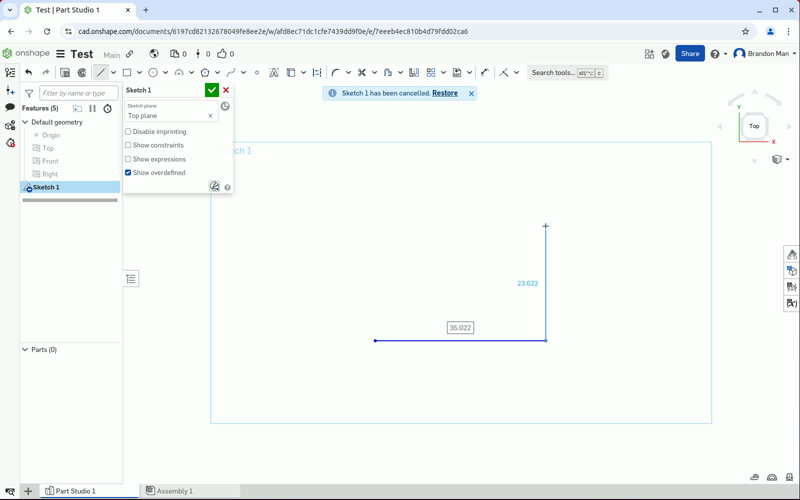
click(545, 225)
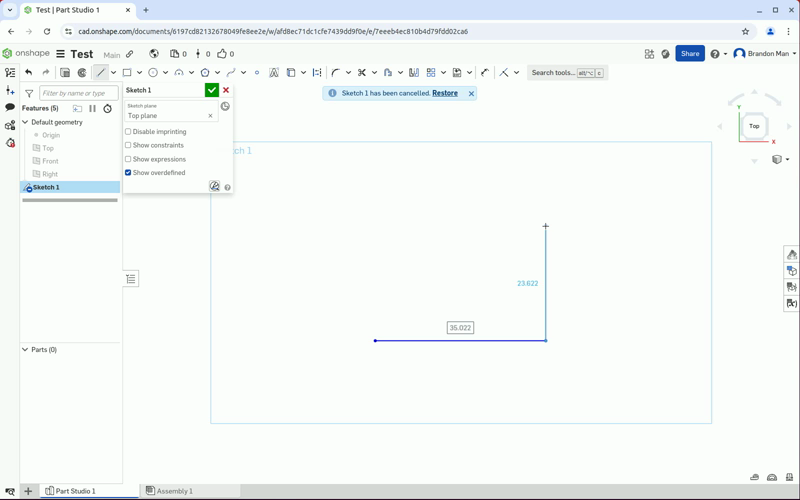
key_up(shift)
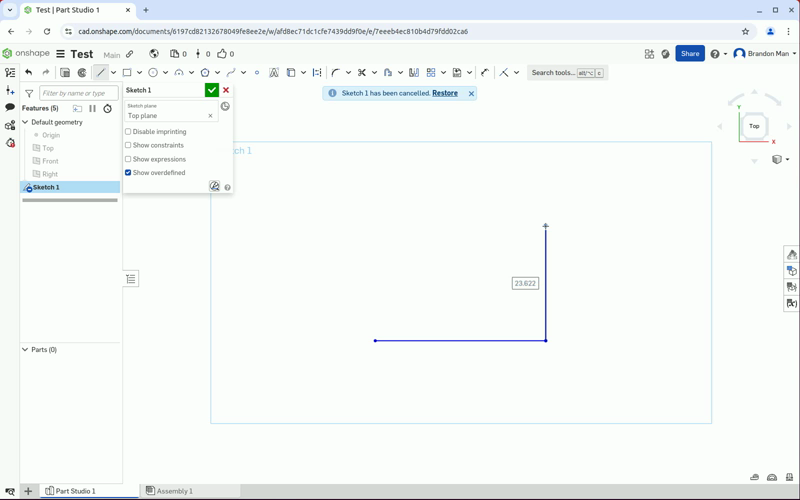
key_down(shift)
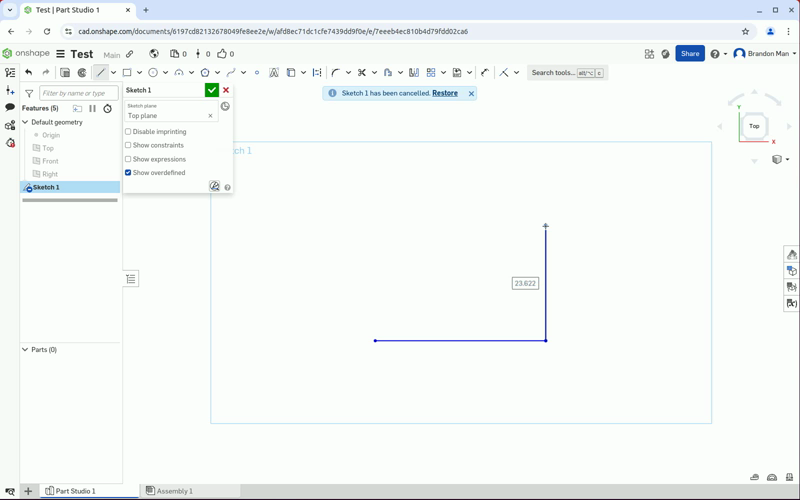
mouse_move(375, 225)
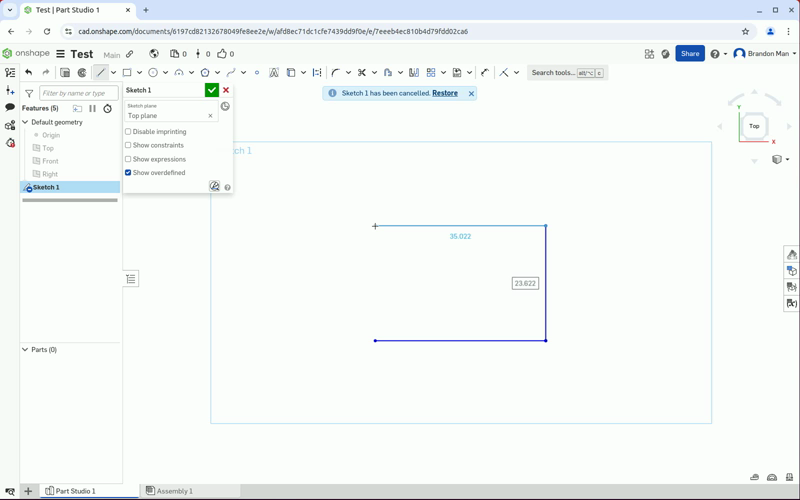
click(375, 225)
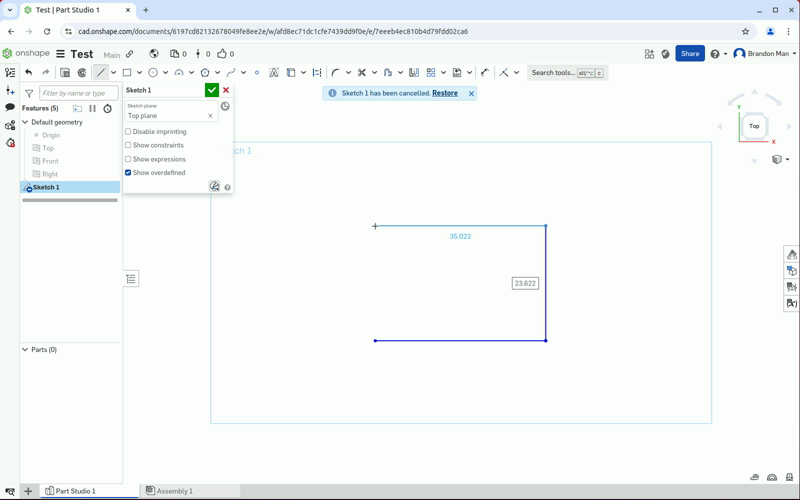
key_up(shift)
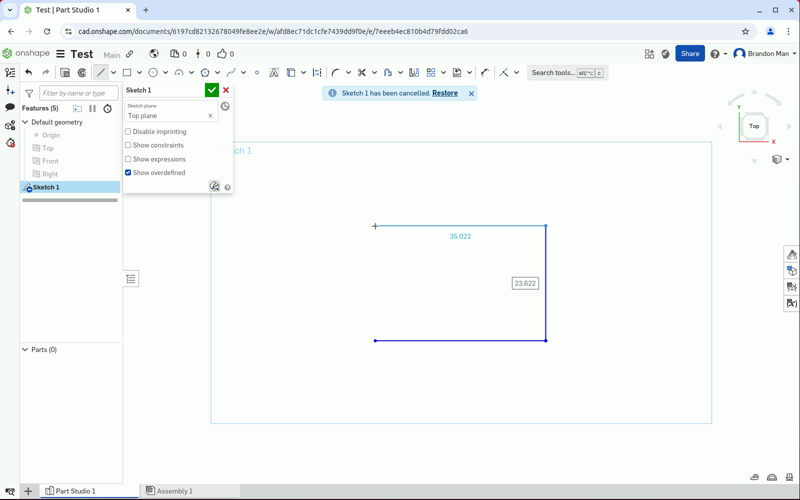
key_down(shift)
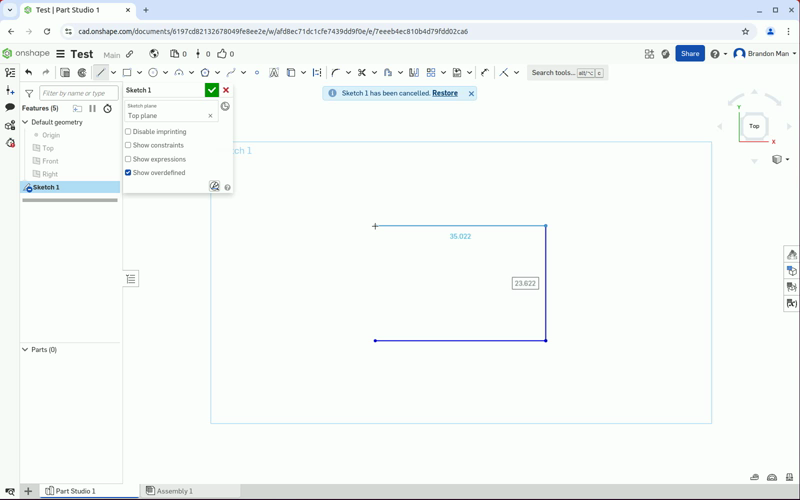
mouse_move(375, 340)
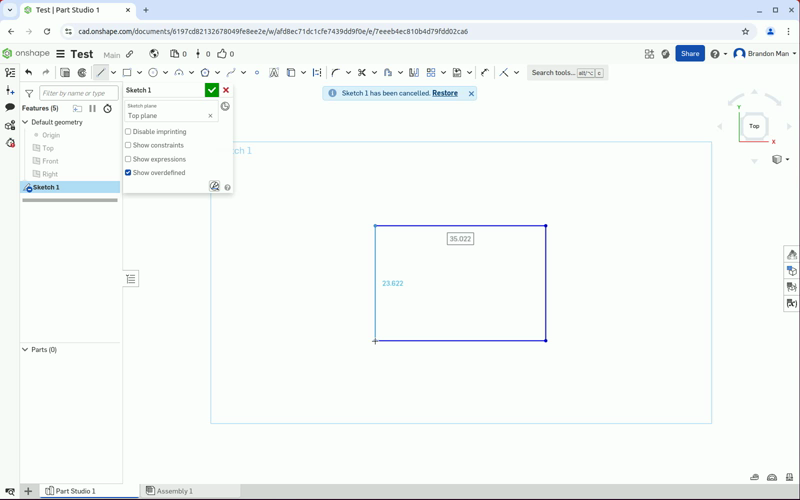
key_up(shift)
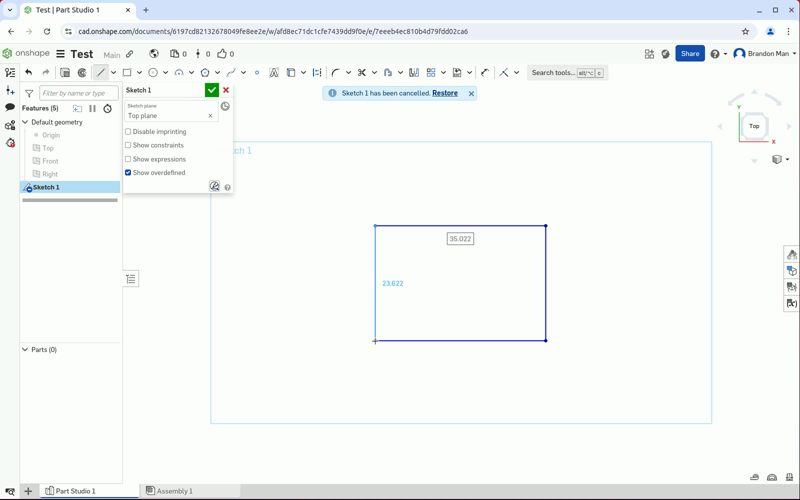
click(375, 340)
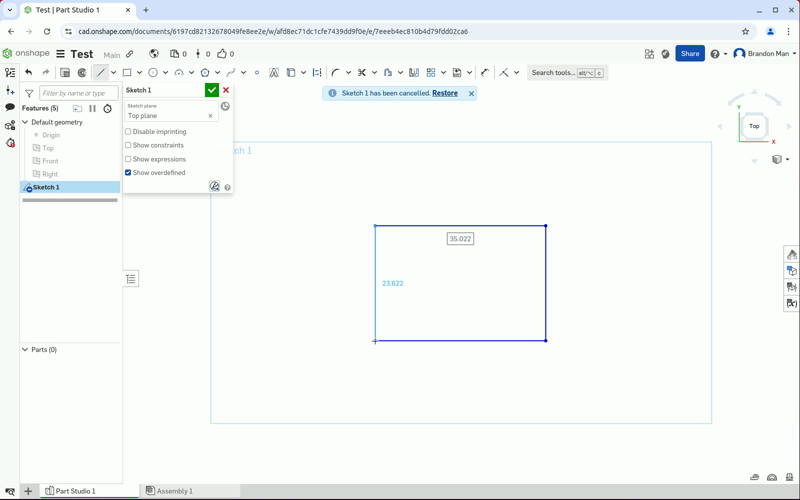
key(esc)
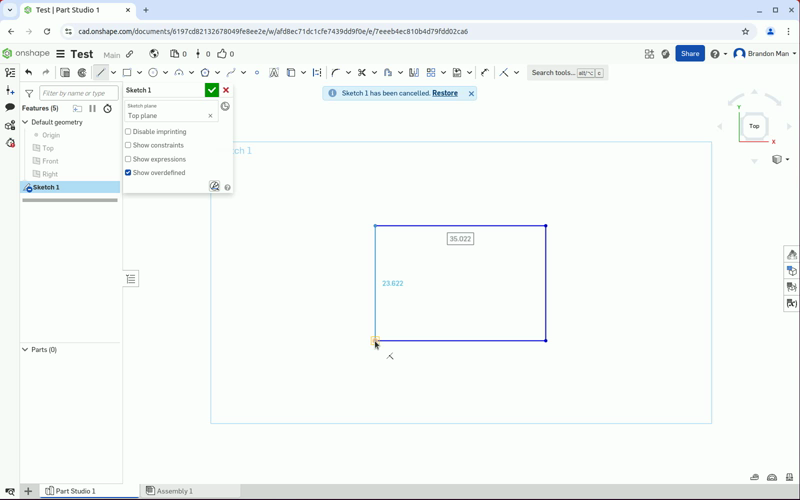
mouse_move(433, 292)
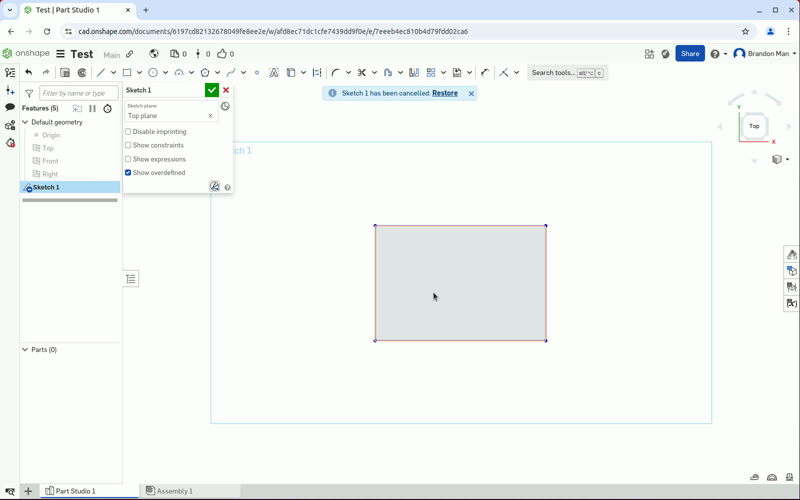
click(433, 292)
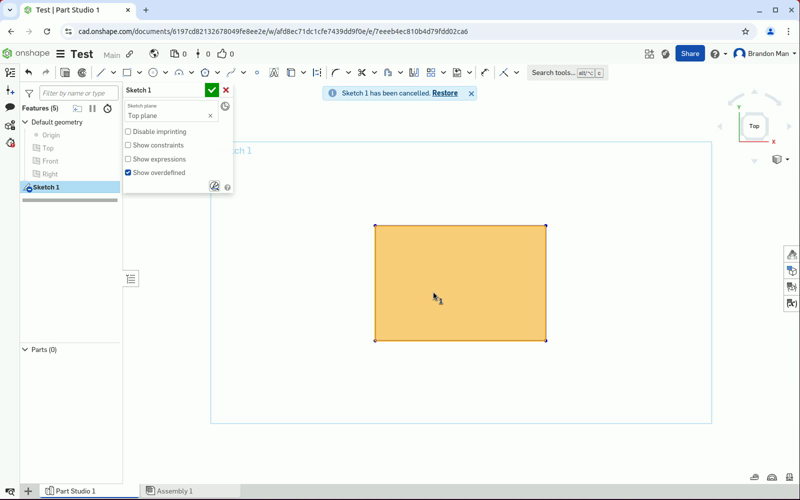
mouse_move(73, 352)
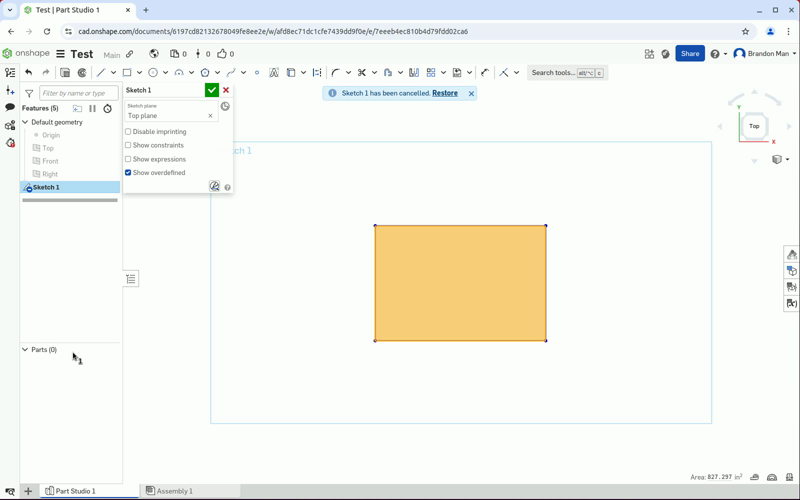
key(shift+y)
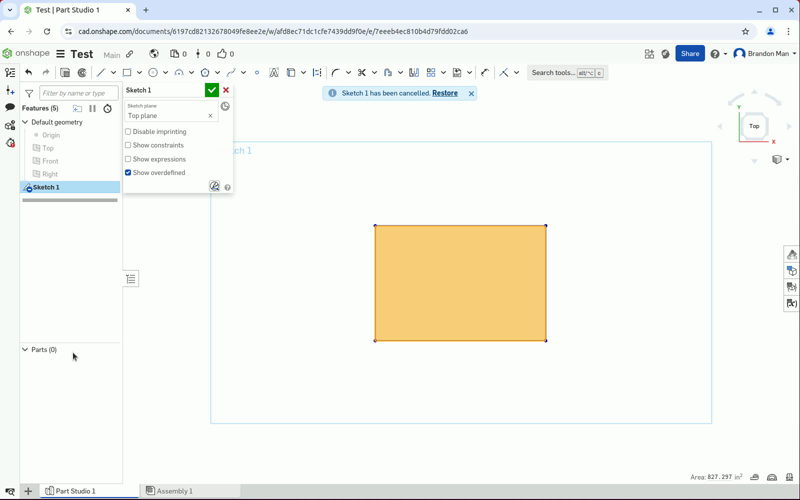
key(shift+e)
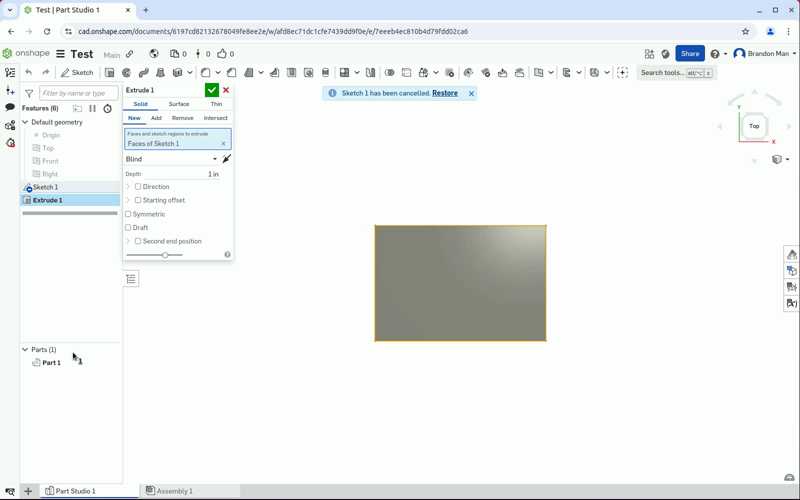
mouse_move(143, 106)
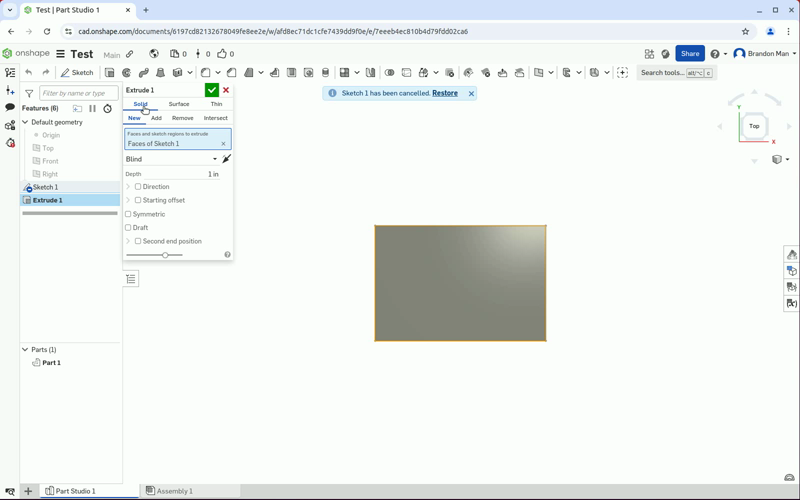
click(143, 106)
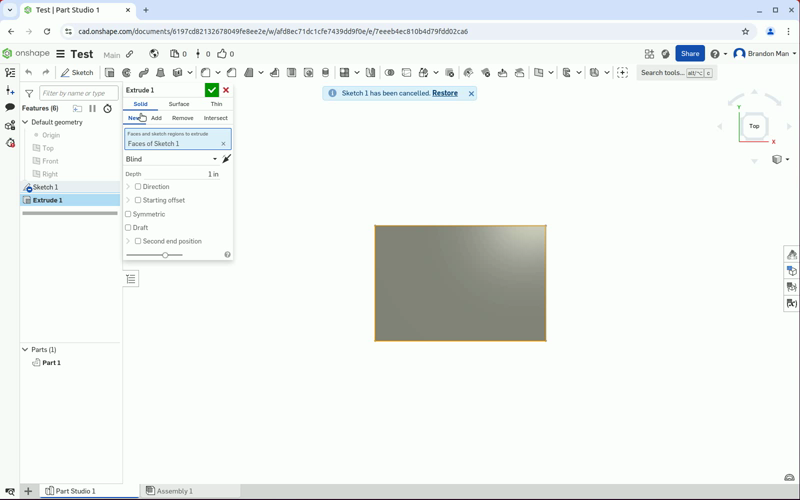
mouse_move(137, 120)
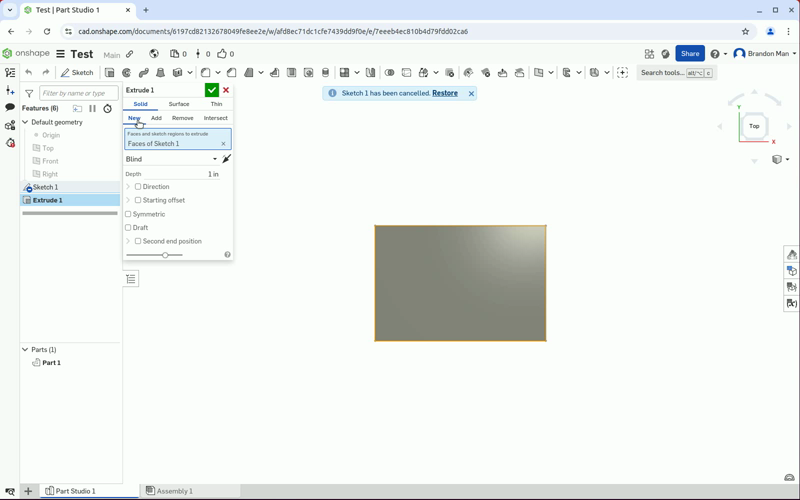
click(137, 120)
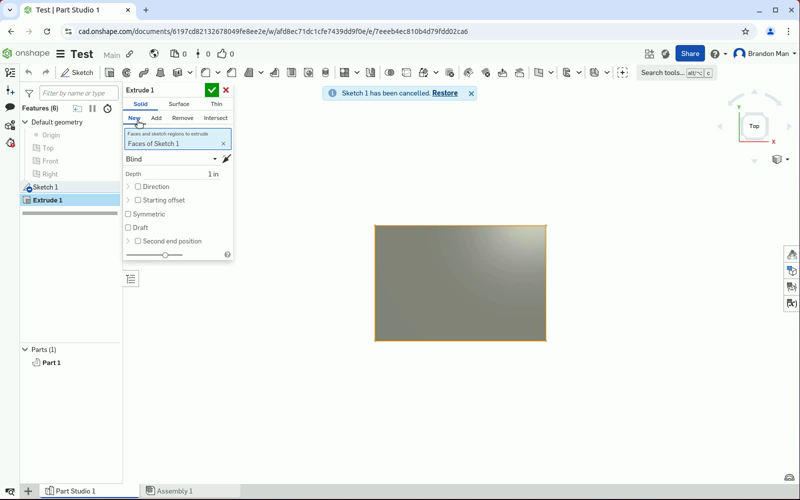
key(tab, 4)
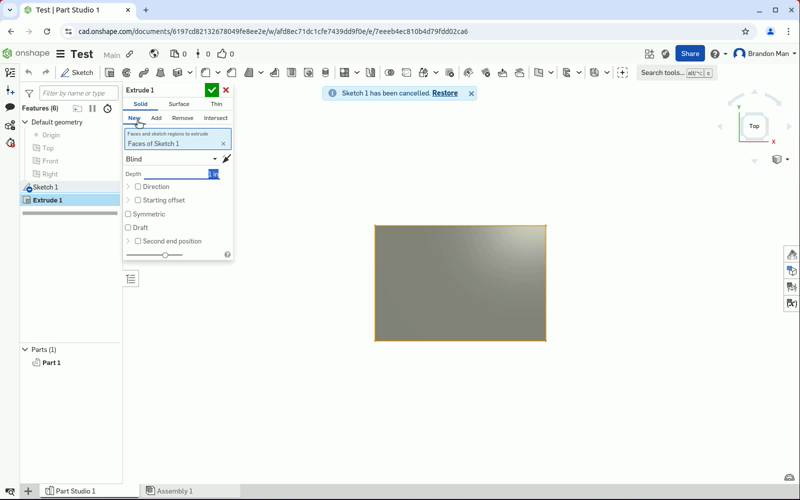
text(23.108)
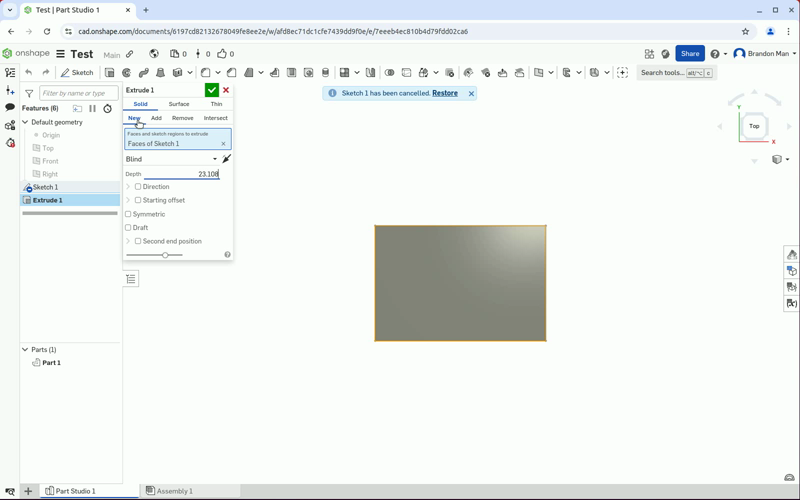
key(enter)
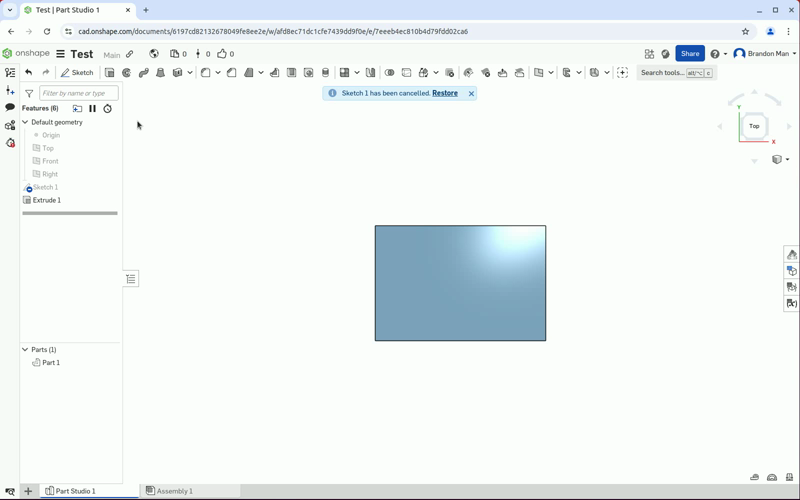
key(shift+h)
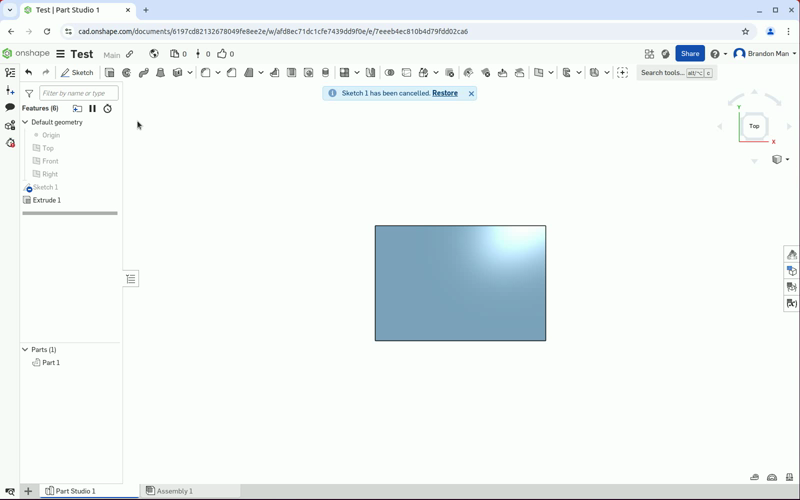
key(shift+h)
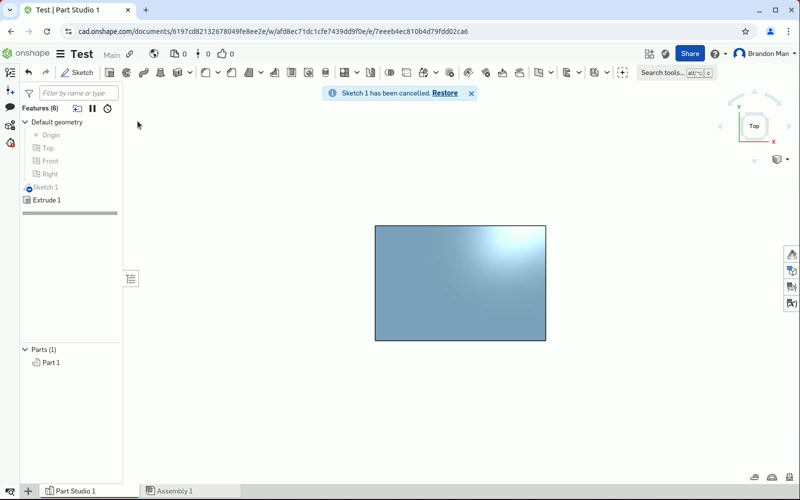
mouse_move(73, 189)
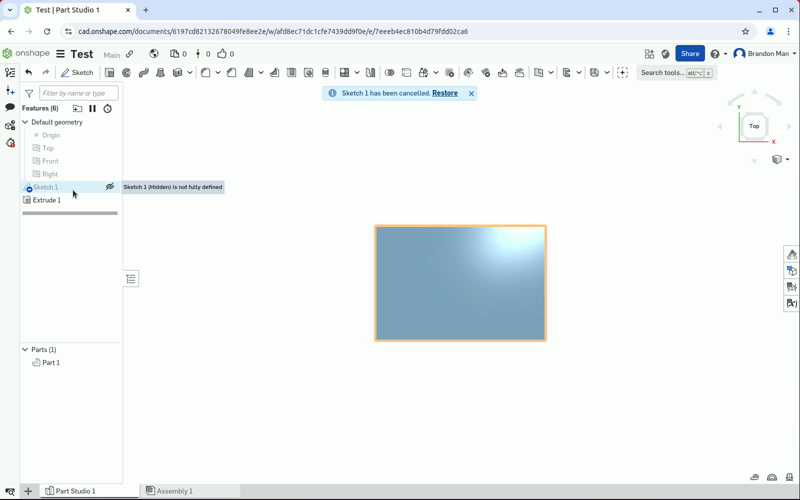
click(73, 189)
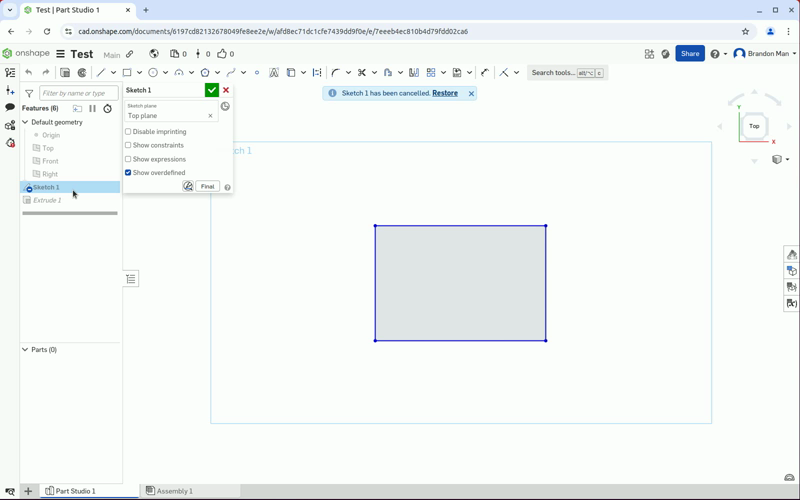
mouse_move(229, 92)
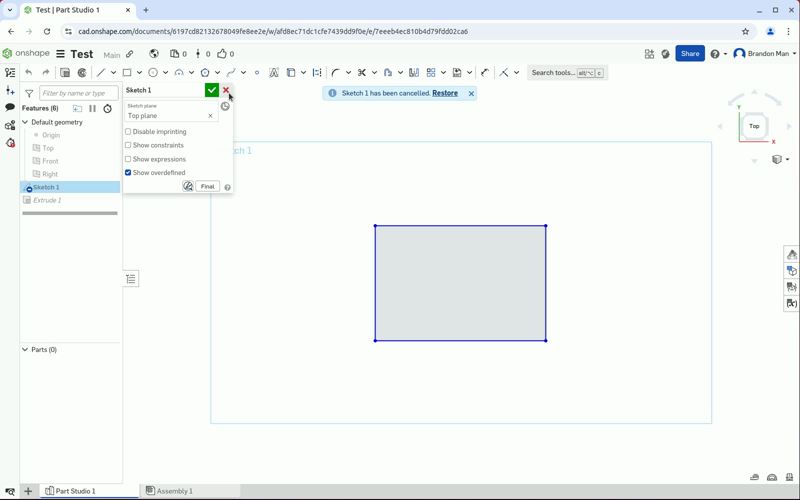
click(229, 92)
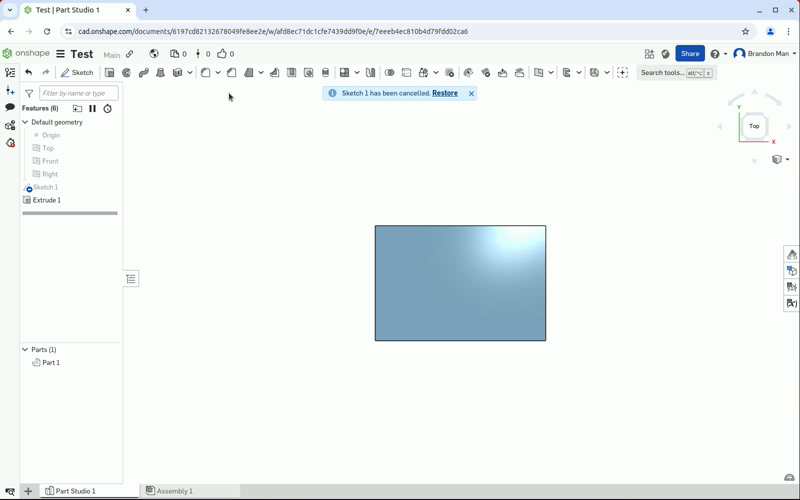
mouse_move(541, 75)
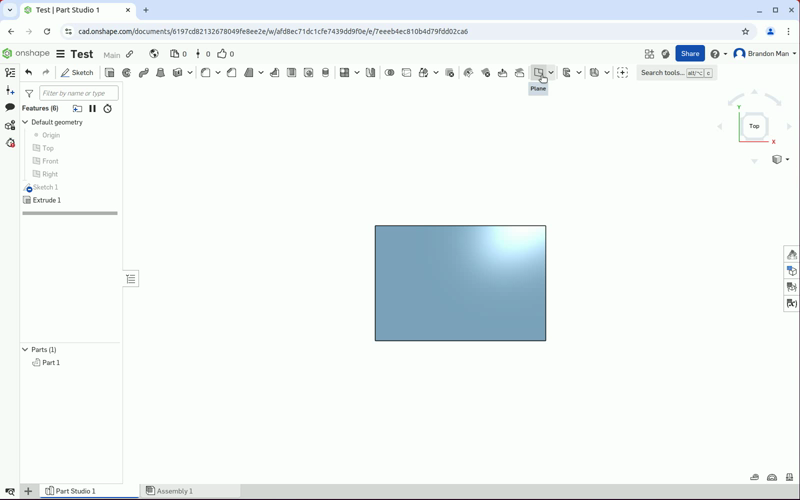
click(541, 75)
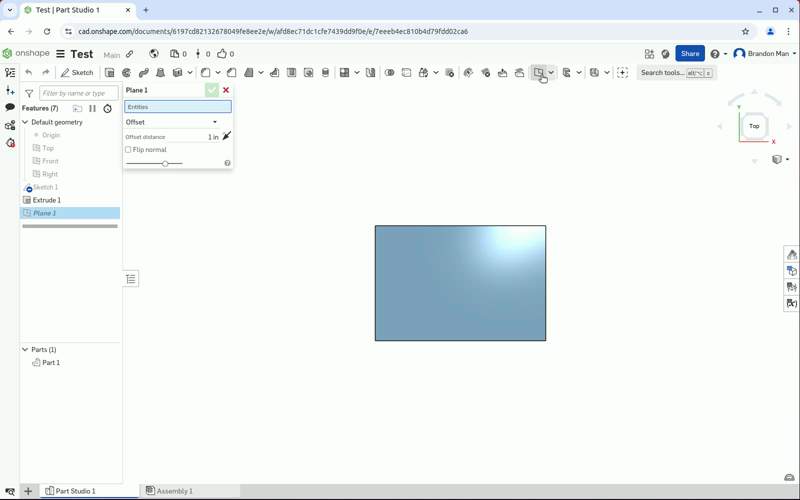
mouse_move(73, 150)
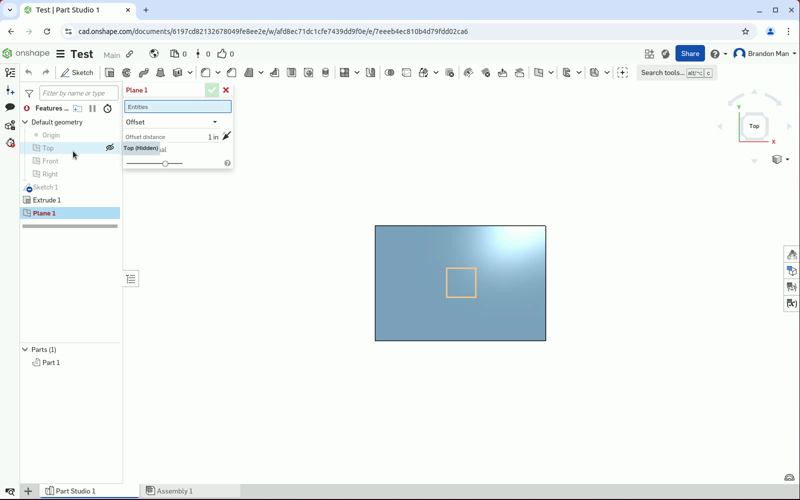
click(73, 150)
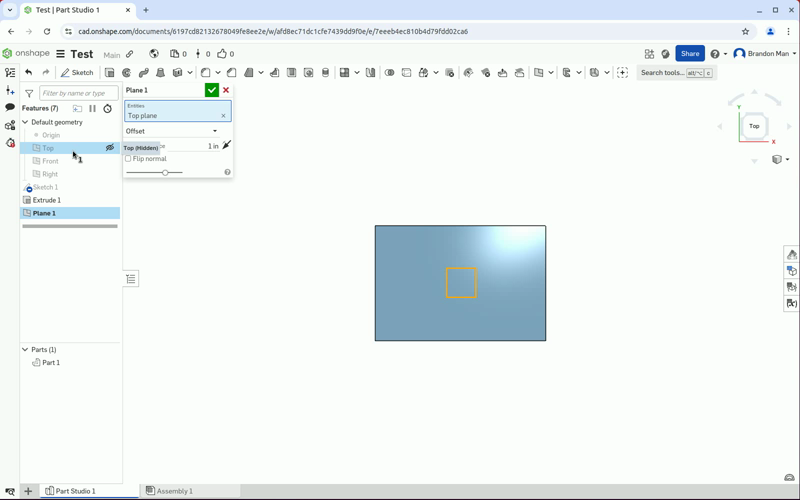
key(tab, 2)
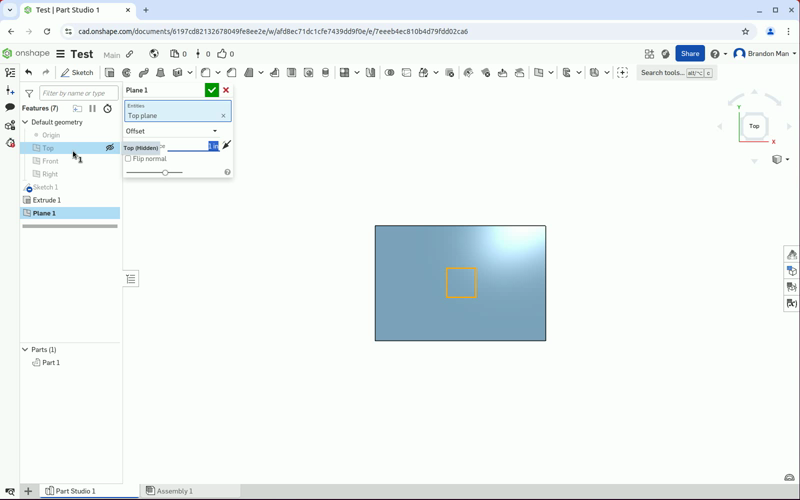
text(23.108)
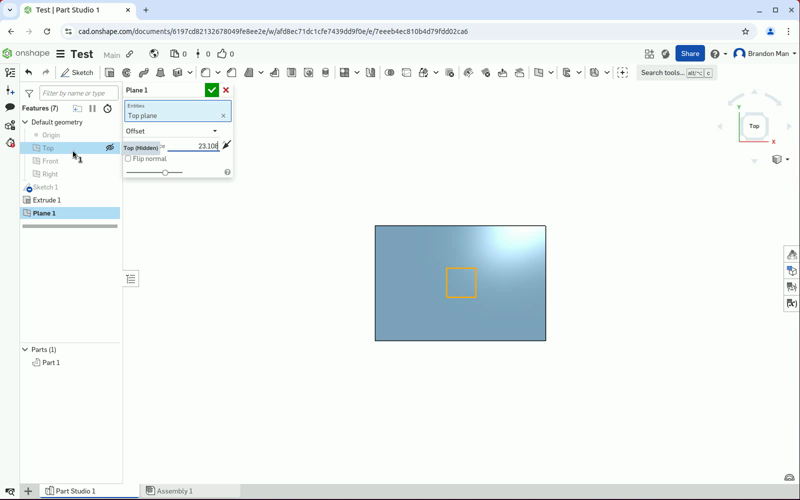
key(enter, 2)
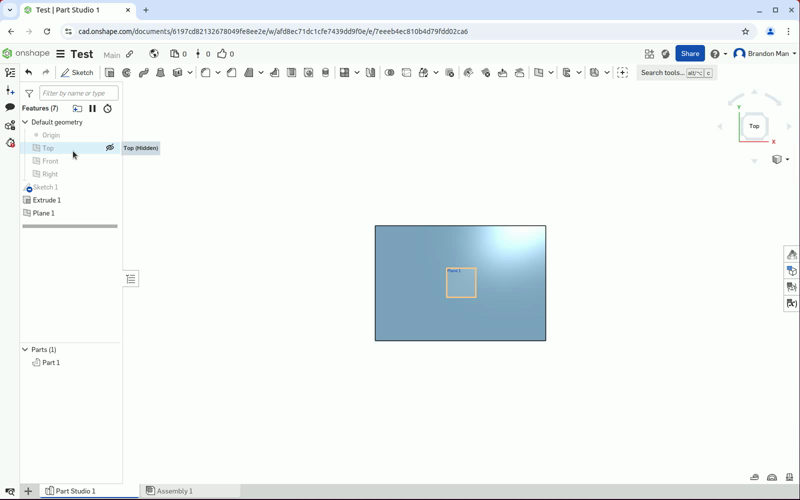
key(shift+s)
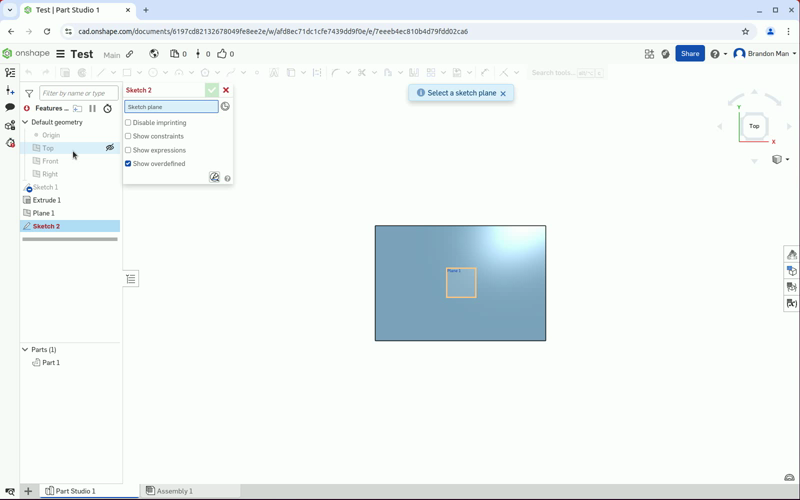
mouse_move(73, 215)
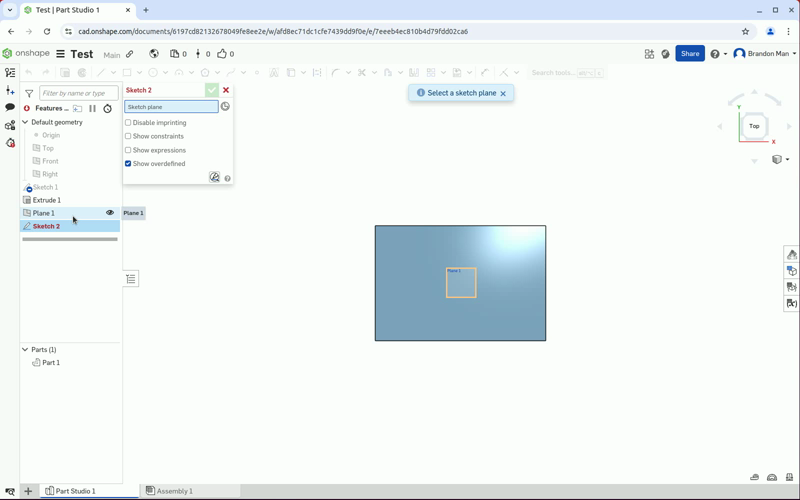
click(73, 215)
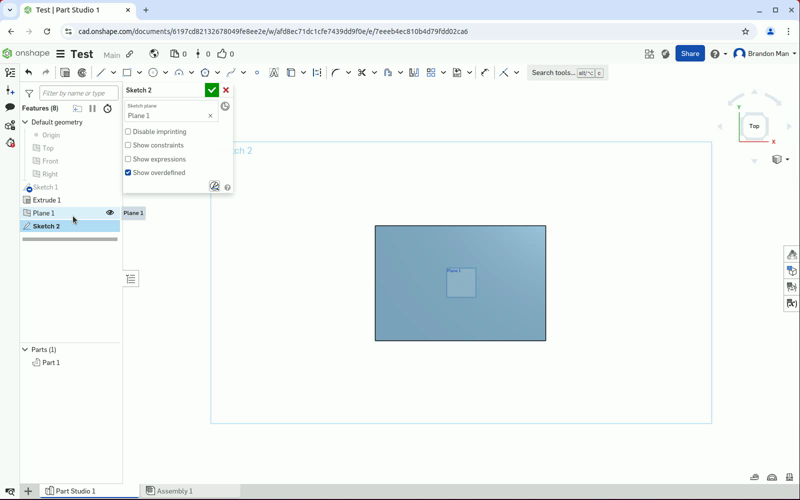
mouse_move(73, 352)
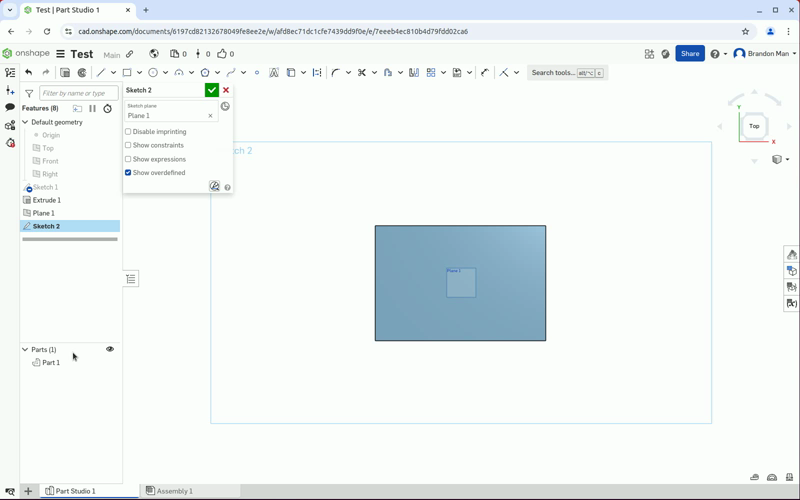
key(y)
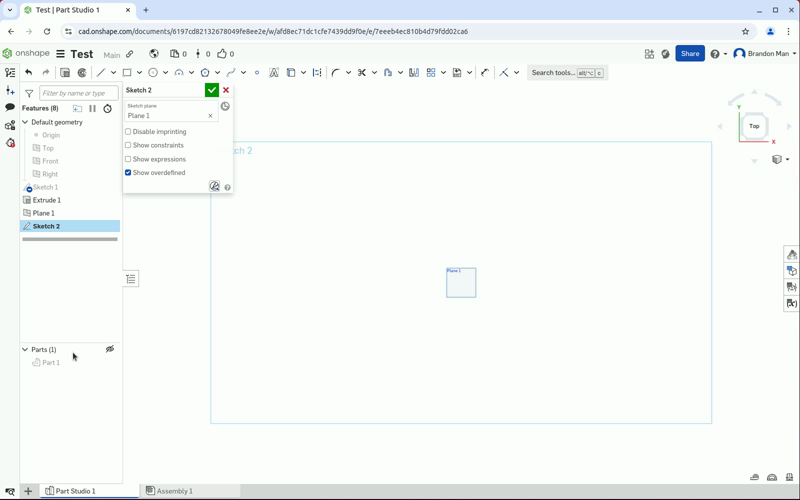
key(l)
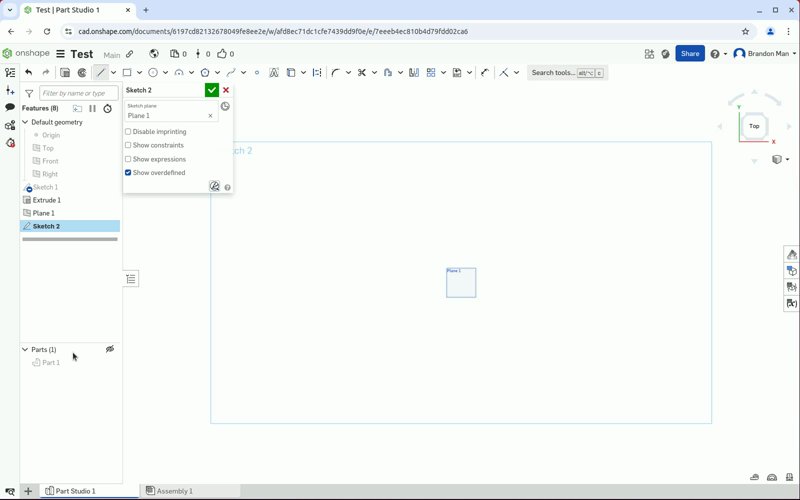
key_down(shift)
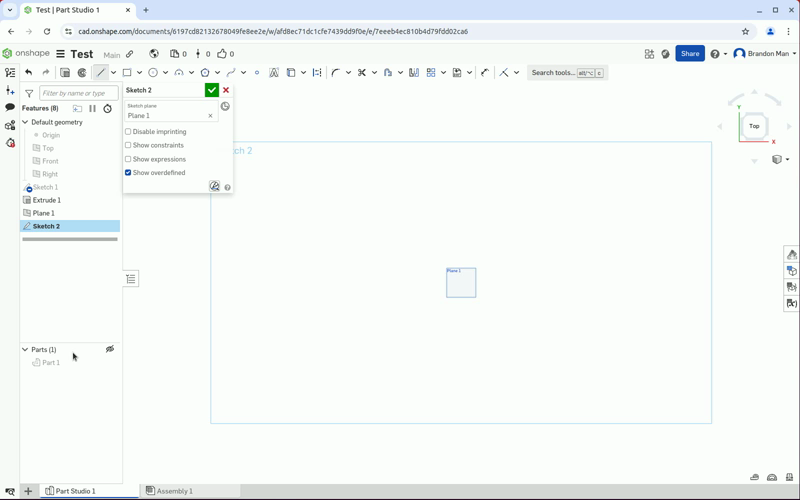
mouse_move(383, 332)
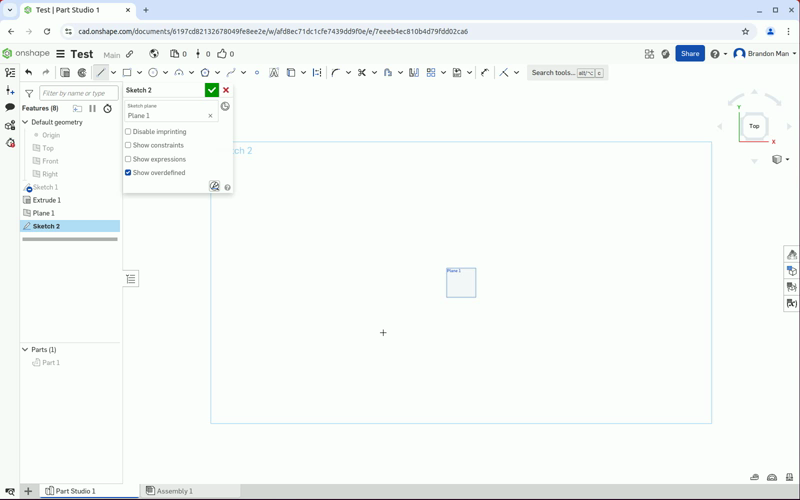
click(383, 332)
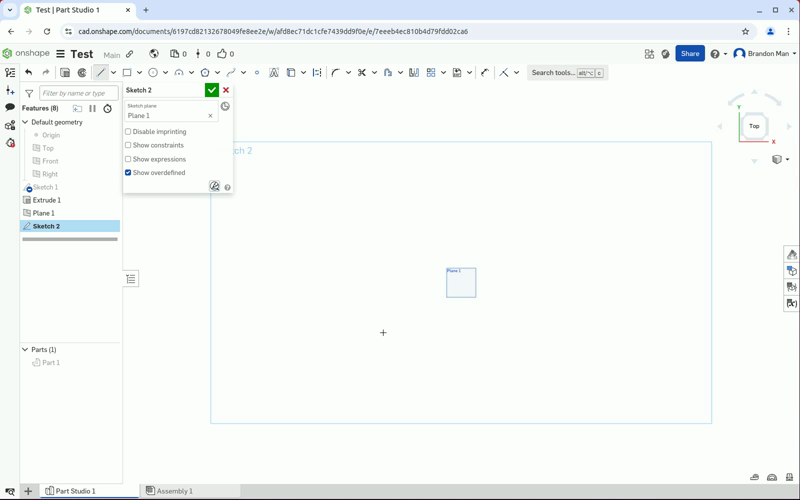
key_up(shift)
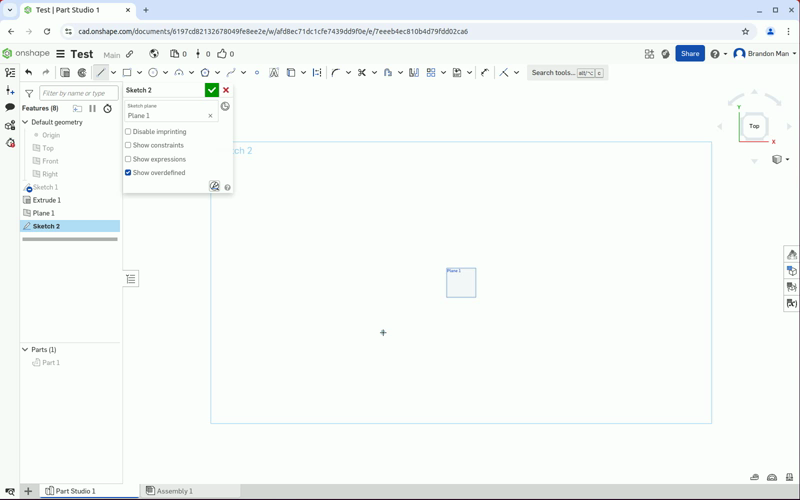
key_down(shift)
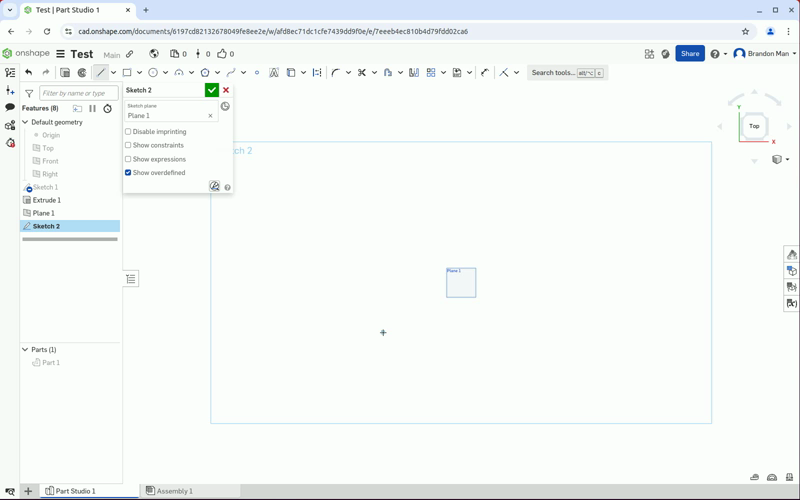
mouse_move(537, 332)
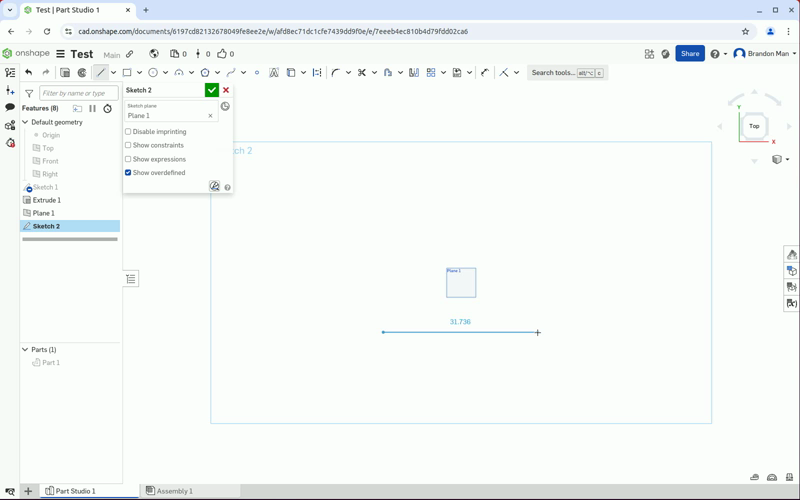
click(537, 332)
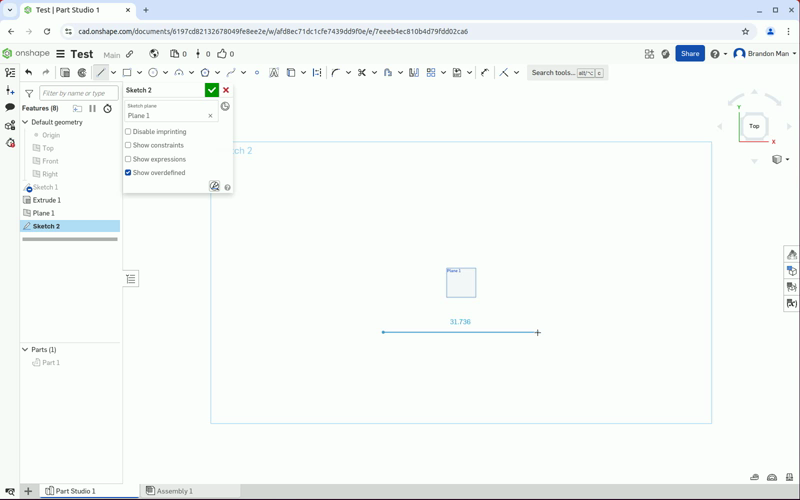
key_up(shift)
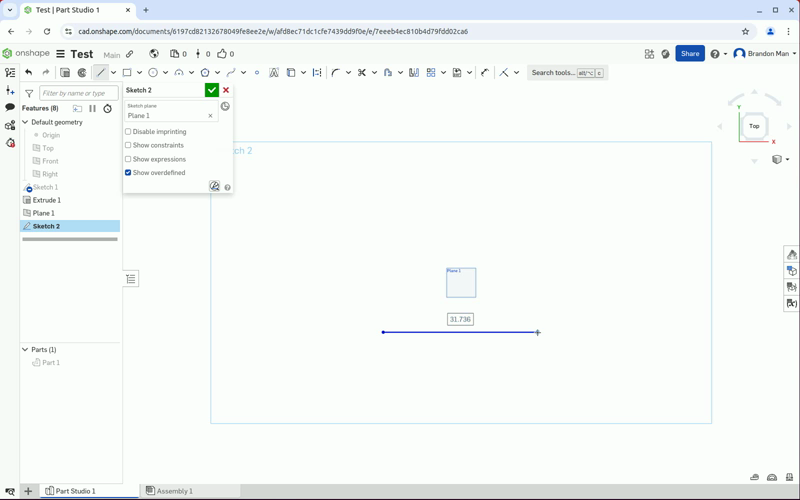
key_down(shift)
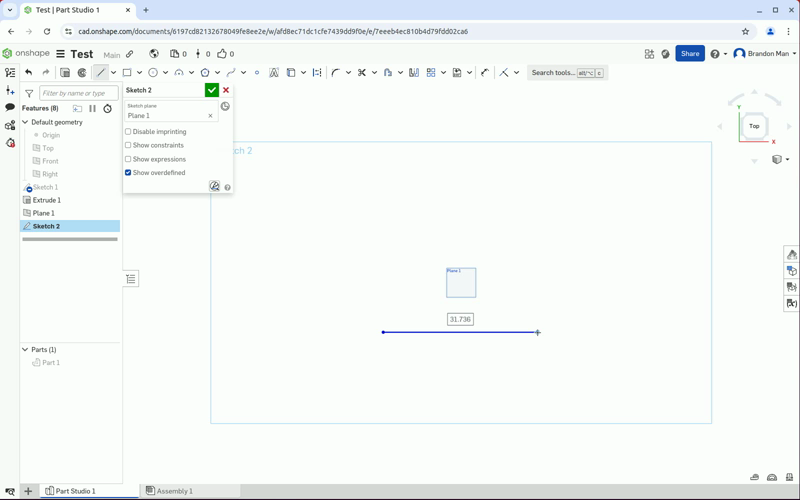
mouse_move(537, 233)
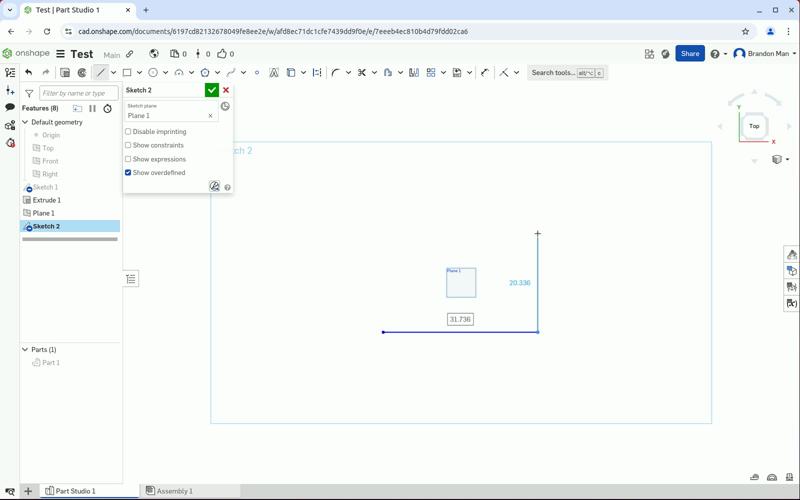
click(537, 233)
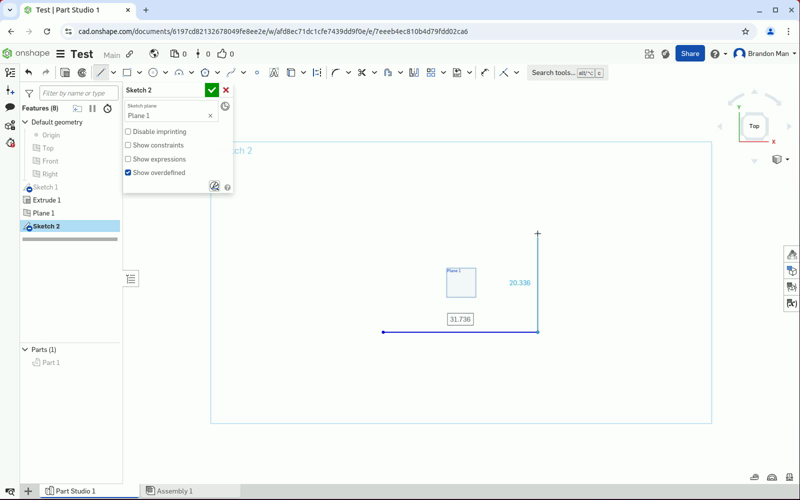
key_up(shift)
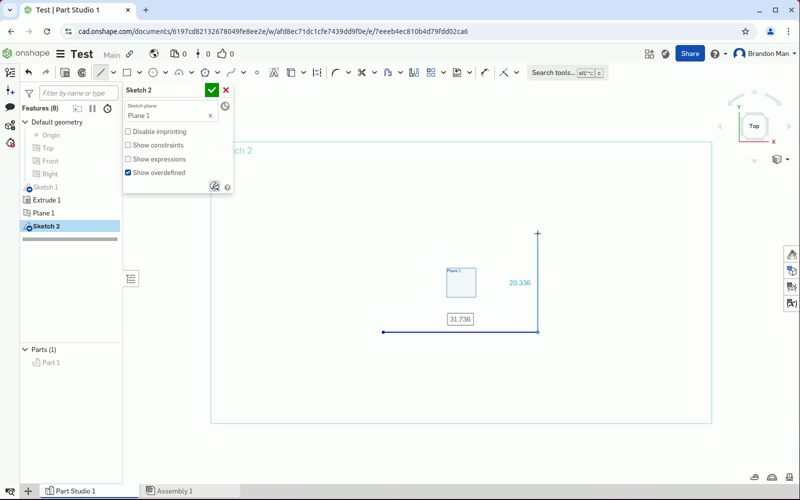
key_down(shift)
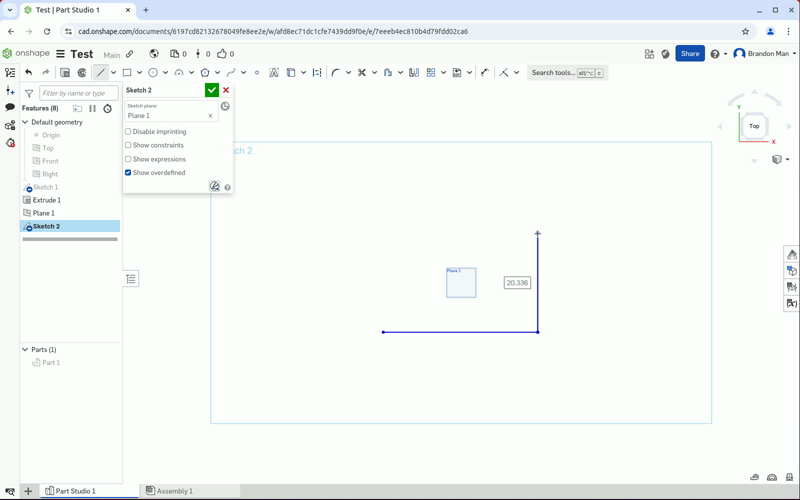
mouse_move(383, 233)
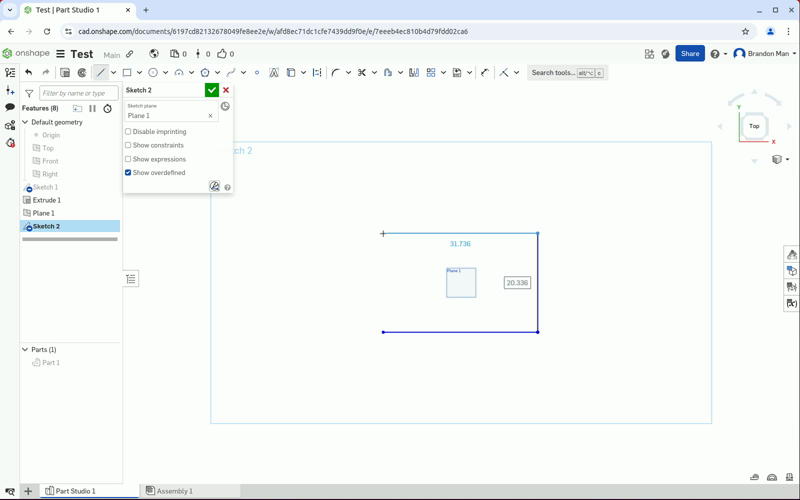
click(383, 233)
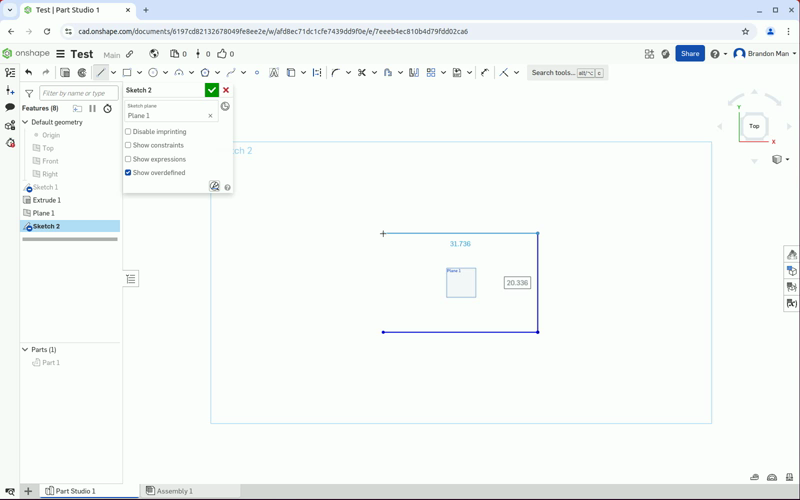
key_up(shift)
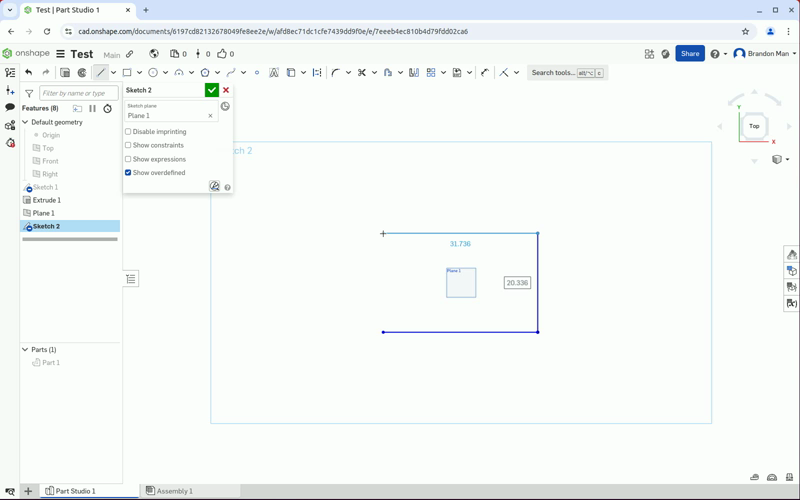
key_down(shift)
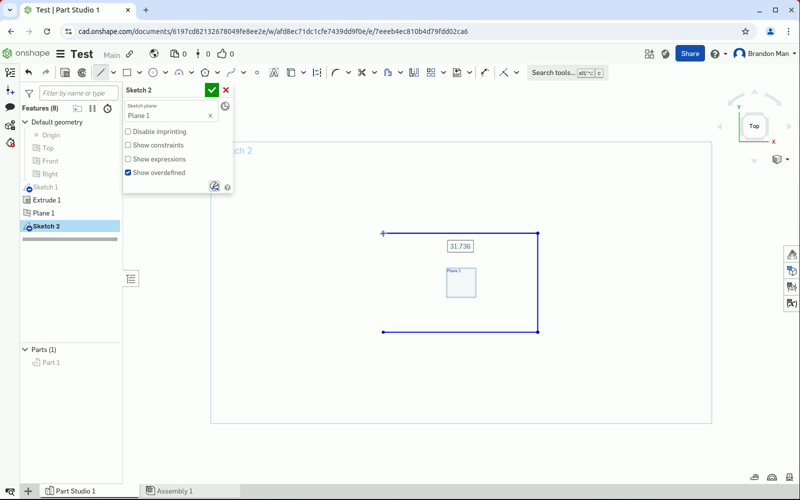
mouse_move(383, 332)
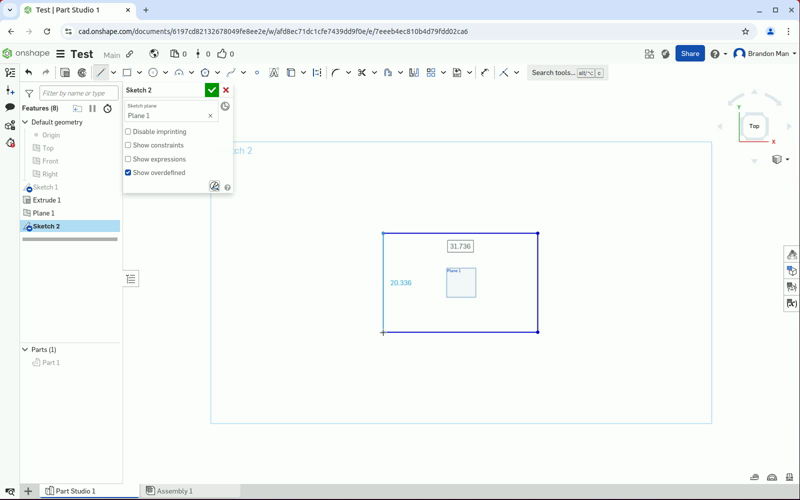
key_up(shift)
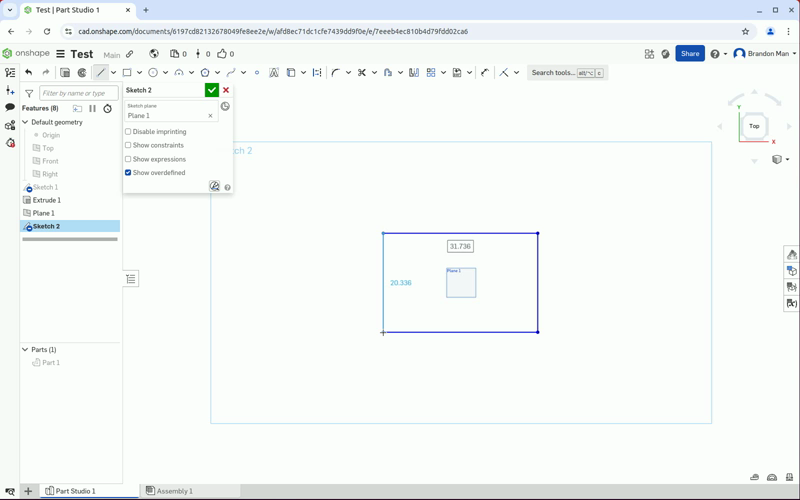
click(383, 332)
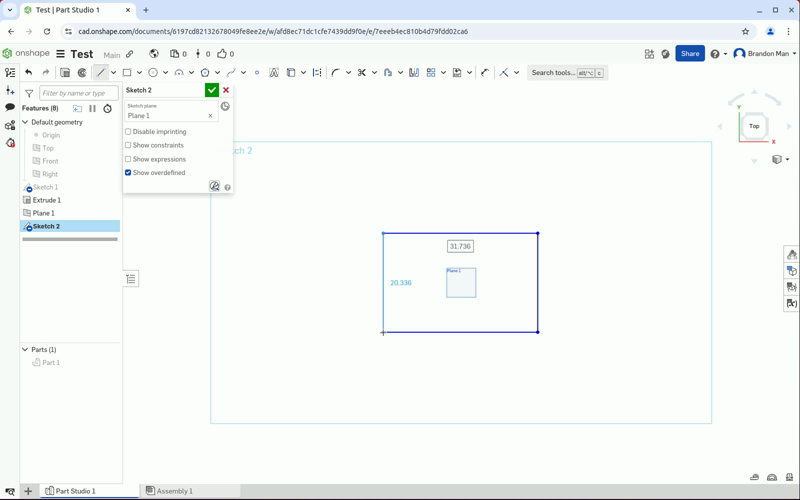
key(esc)
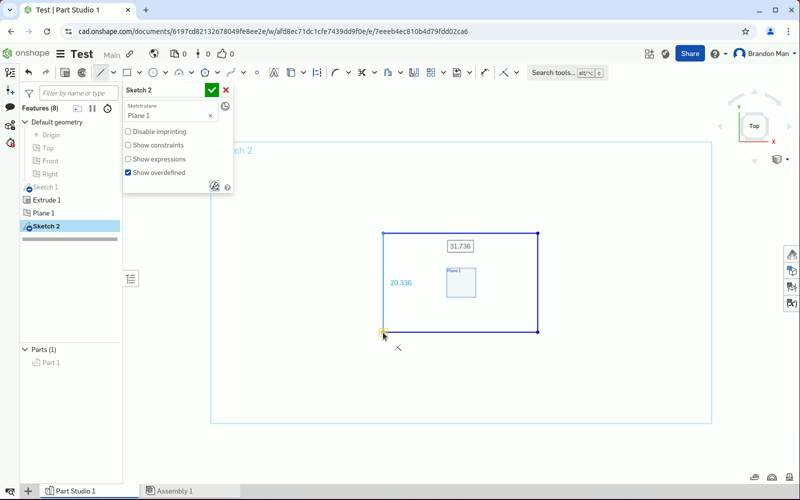
mouse_move(506, 314)
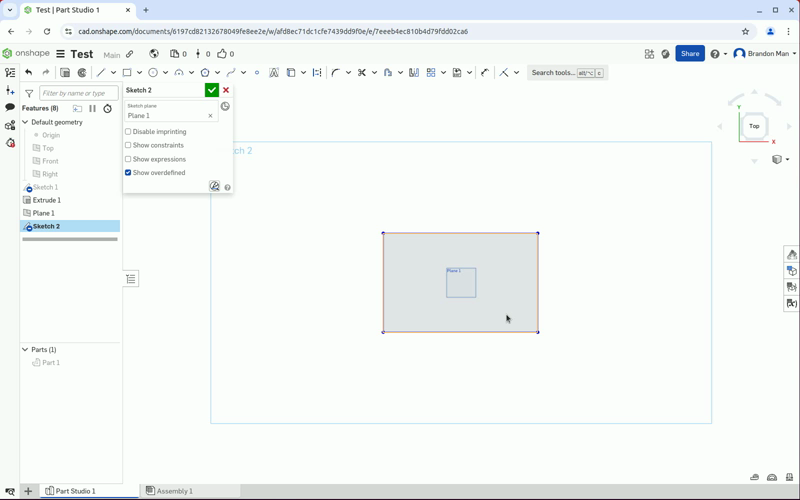
click(506, 314)
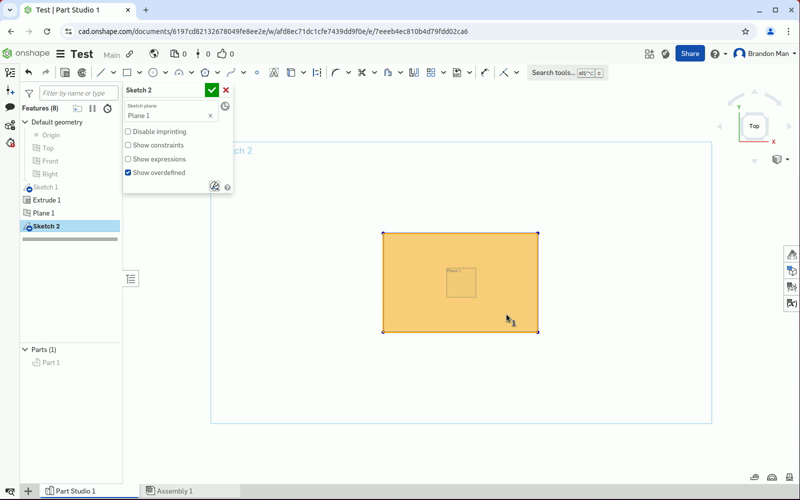
mouse_move(73, 352)
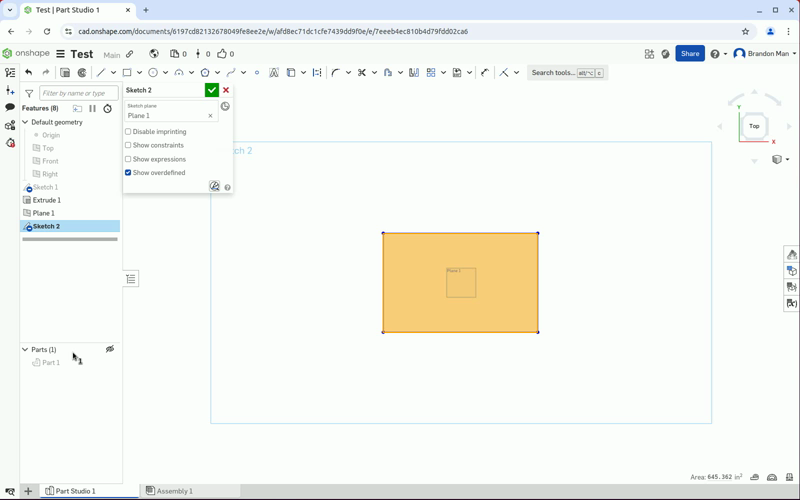
key(shift+y)
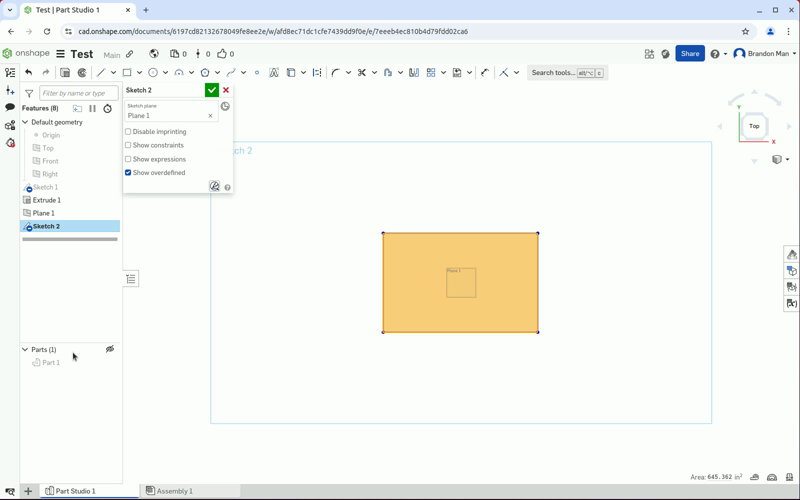
key(shift+e)
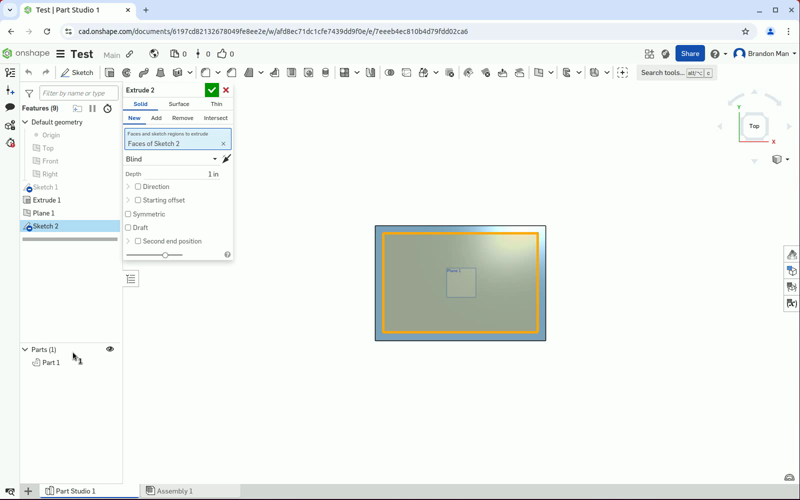
mouse_move(143, 106)
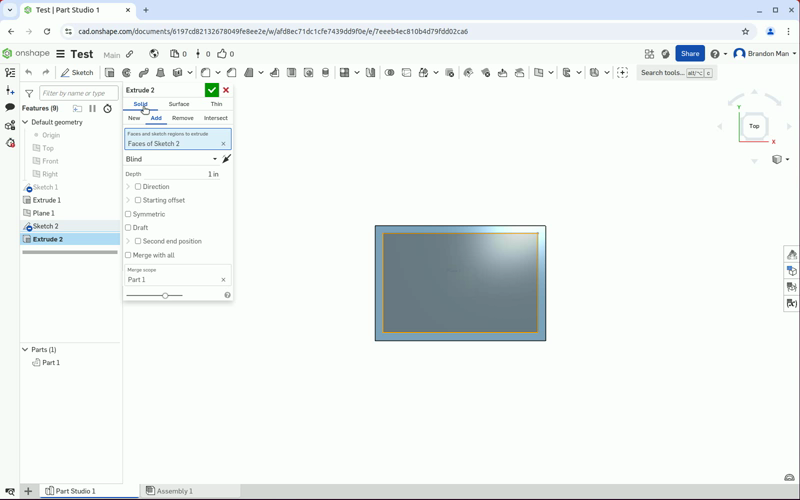
click(143, 106)
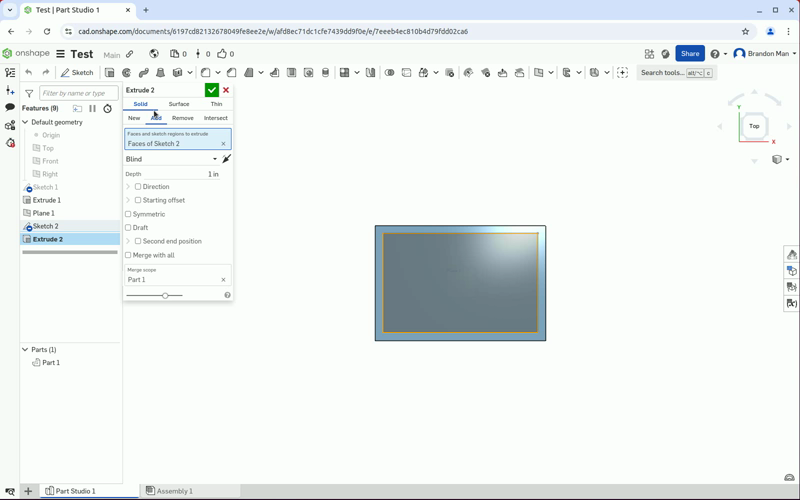
mouse_move(186, 120)
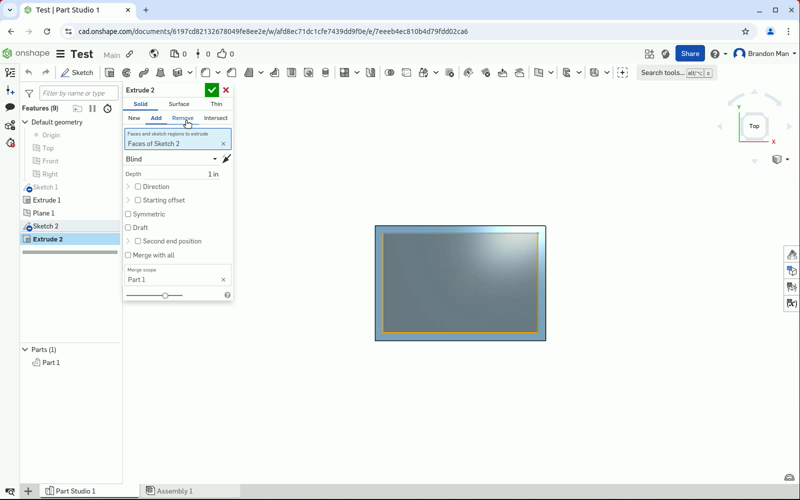
click(186, 120)
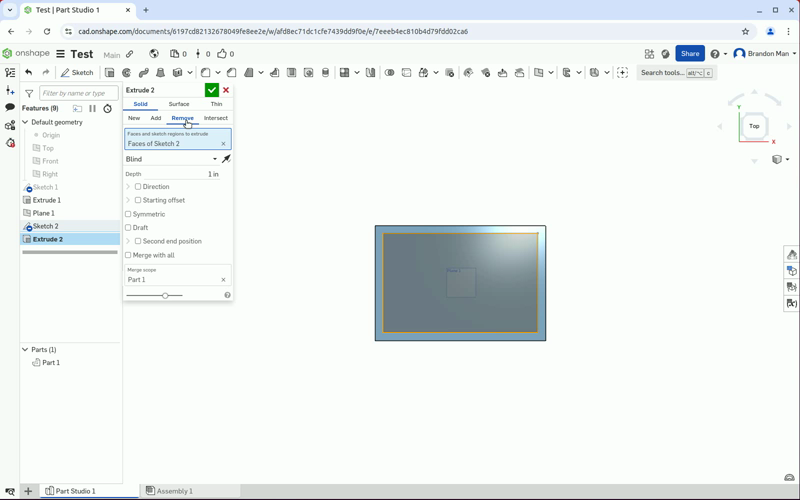
key(tab, 4)
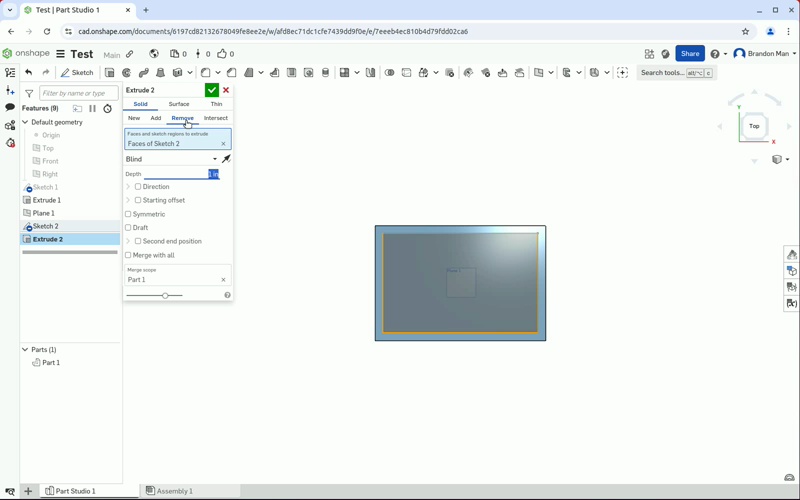
text(18.535)
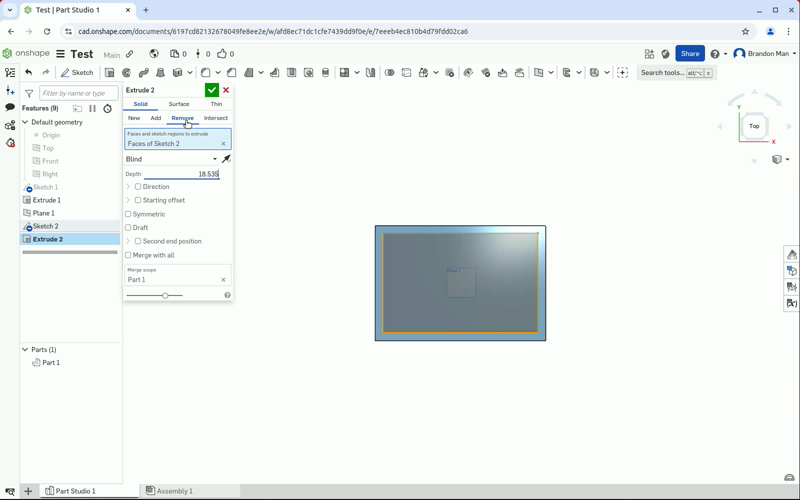
key(tab, 6)
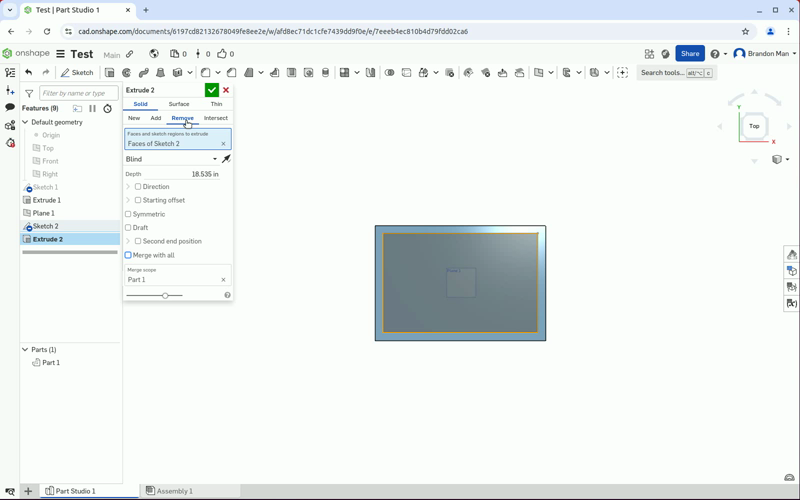
key(space)
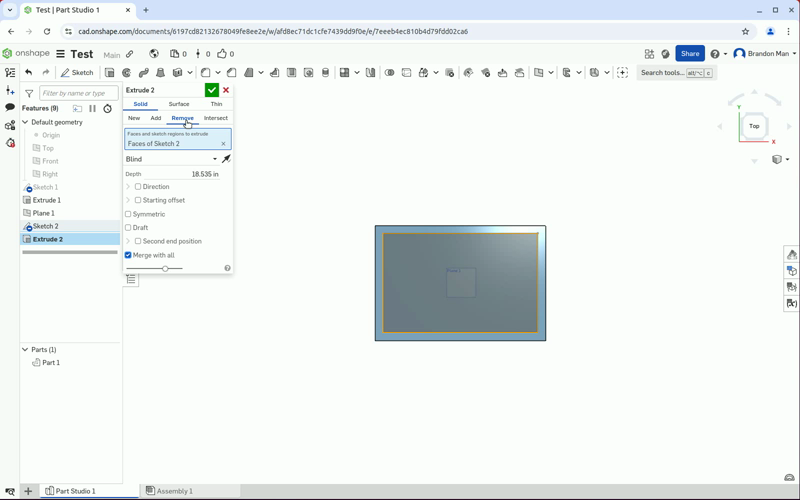
key(enter)
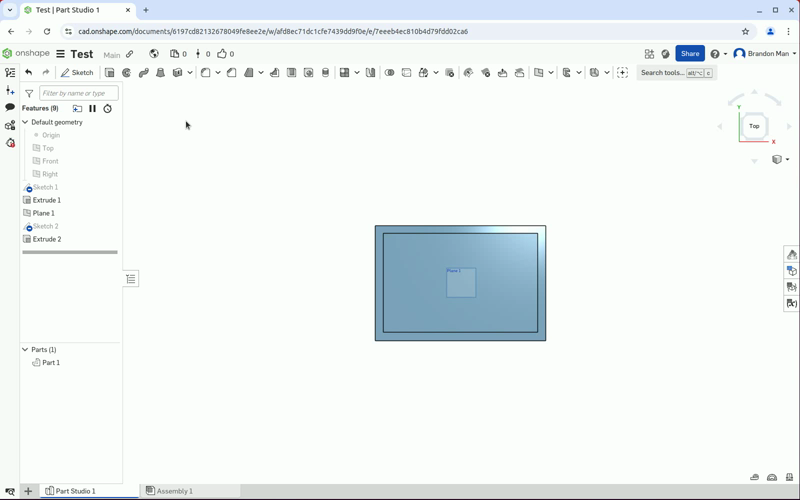
key(shift+h)
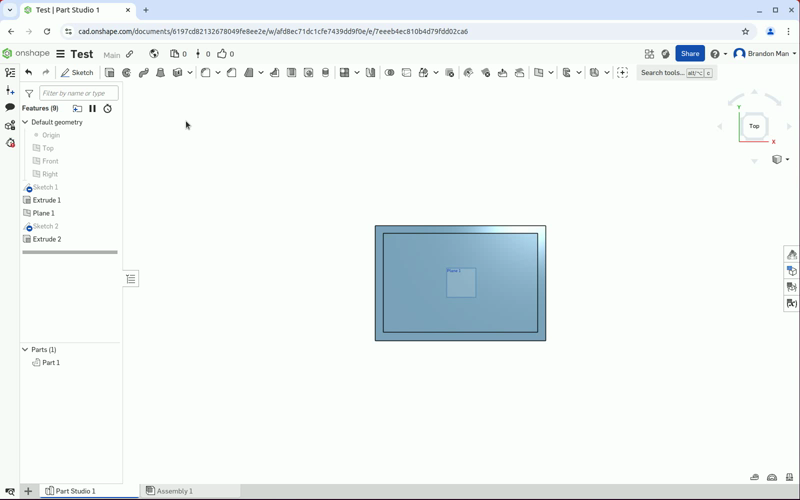
key(shift+h)
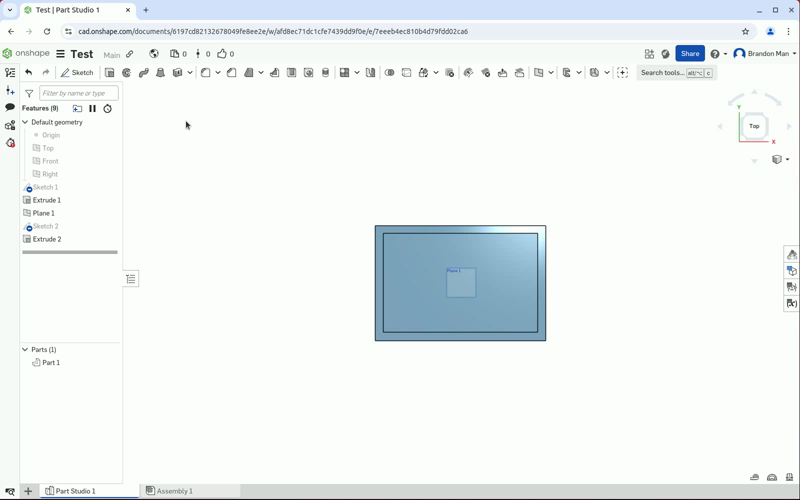
mouse_move(73, 189)
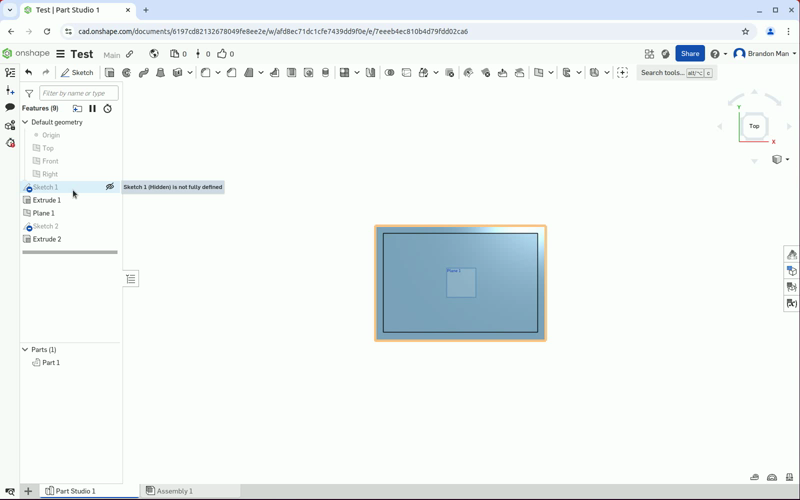
click(73, 189)
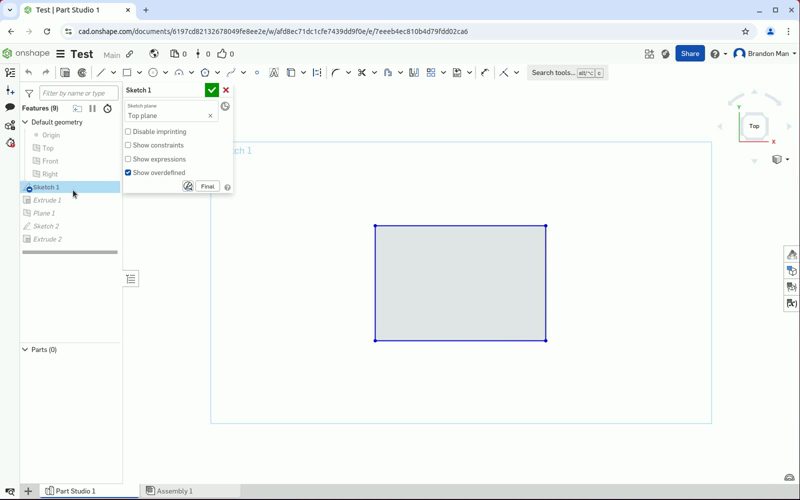
mouse_move(229, 92)
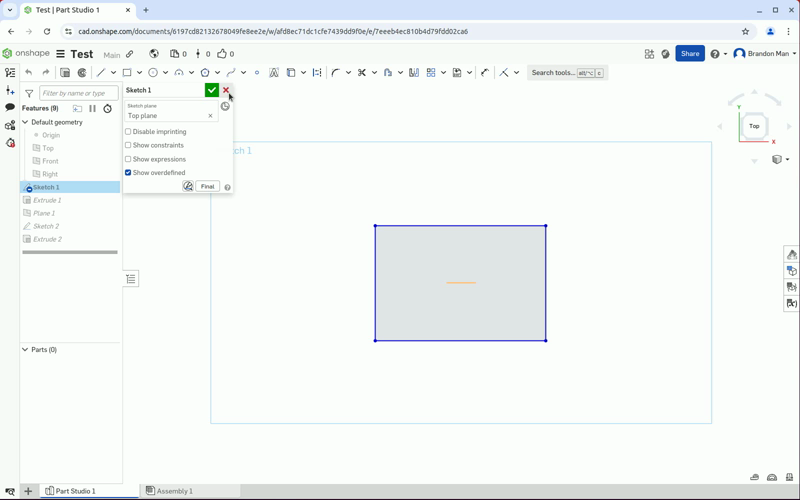
click(229, 92)
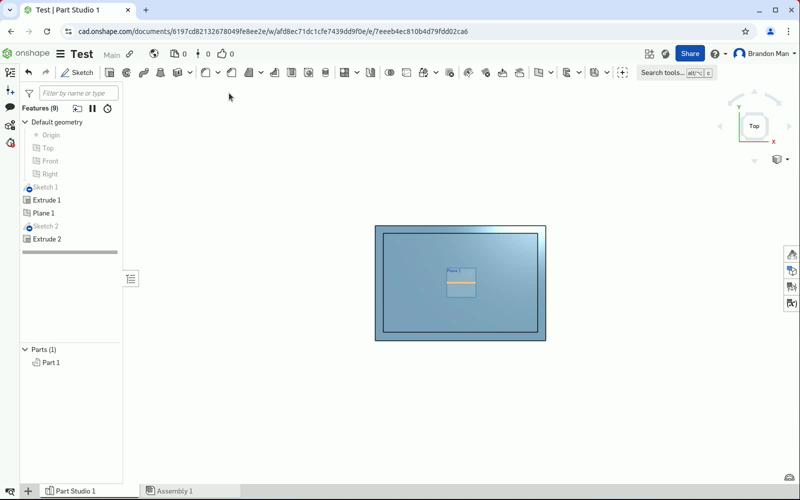
mouse_move(541, 75)
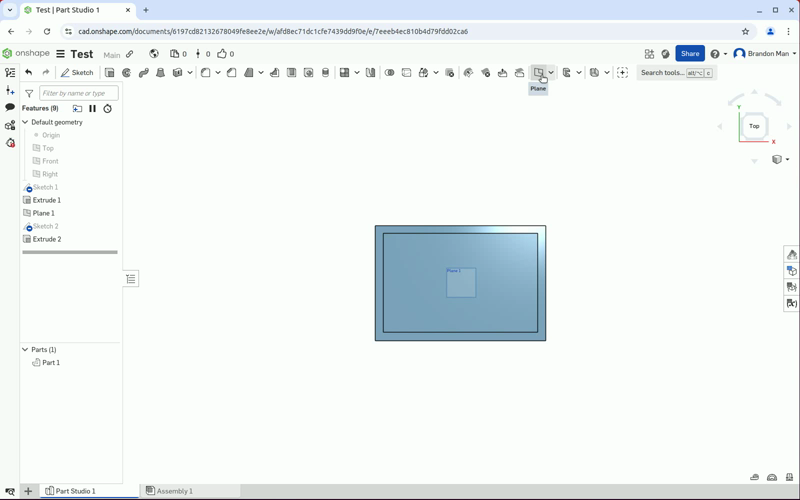
click(541, 75)
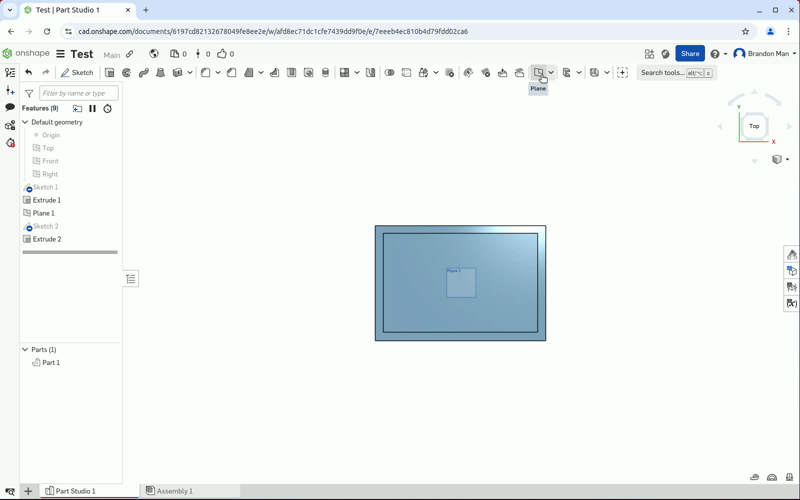
mouse_move(73, 150)
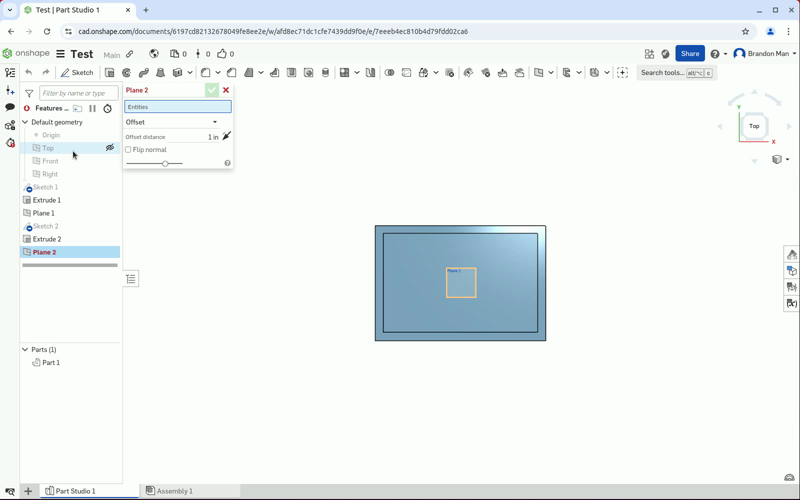
click(73, 150)
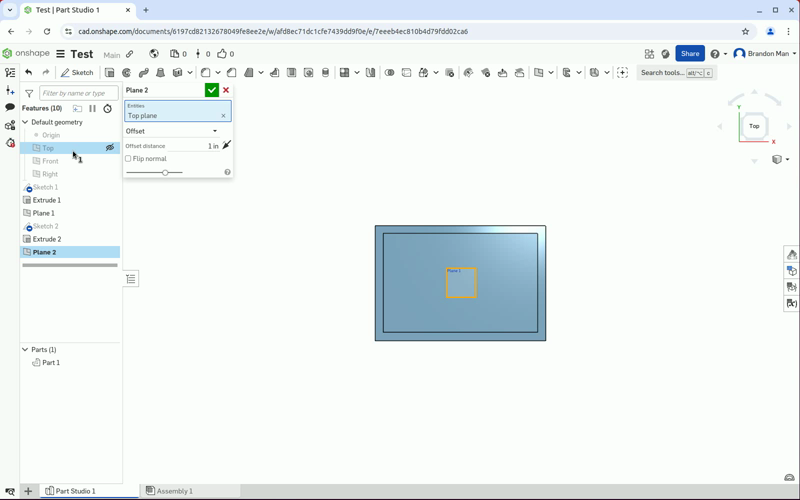
key(tab, 2)
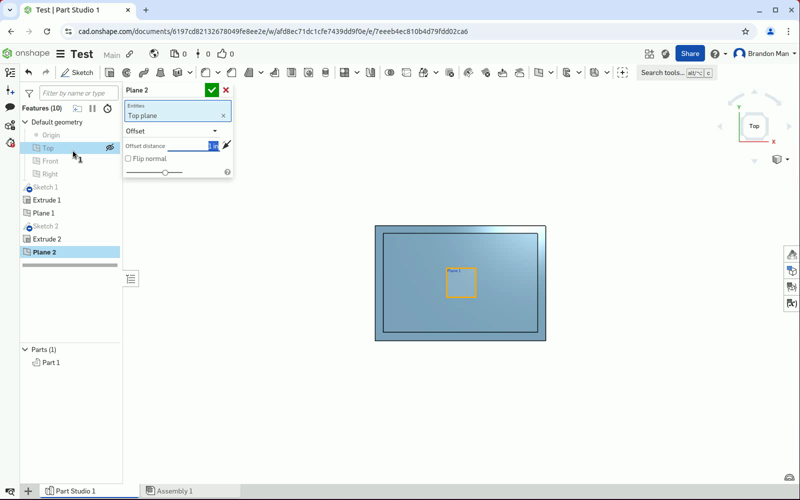
text(4.56)
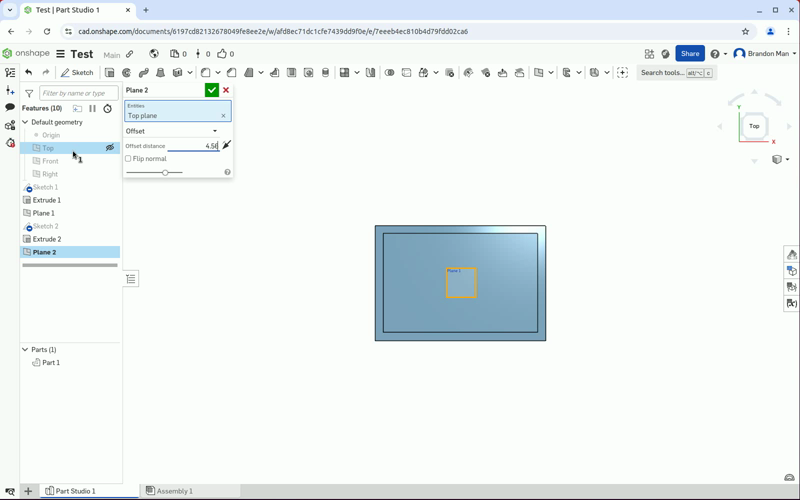
key(enter, 2)
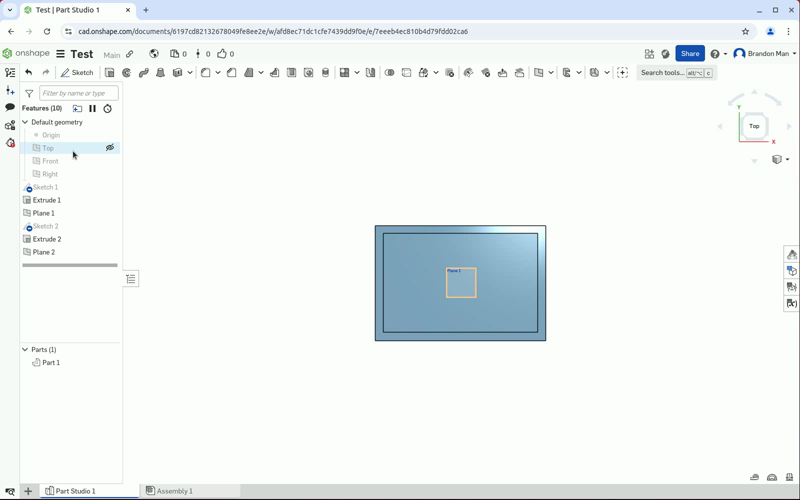
key(shift+s)
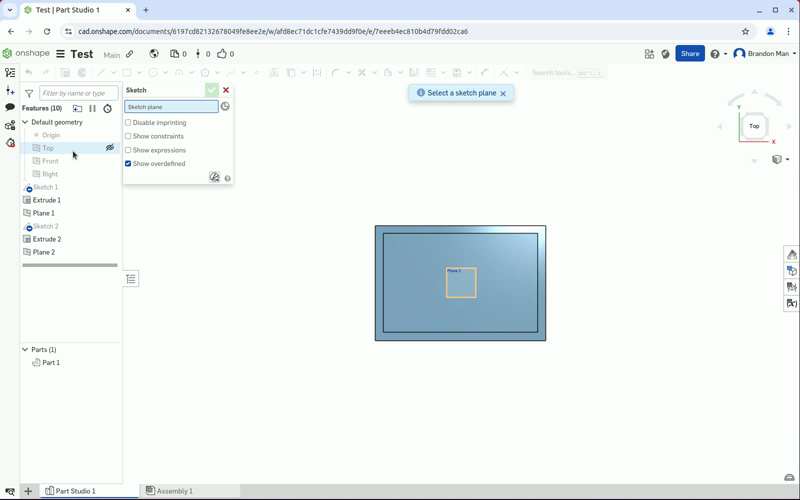
mouse_move(73, 254)
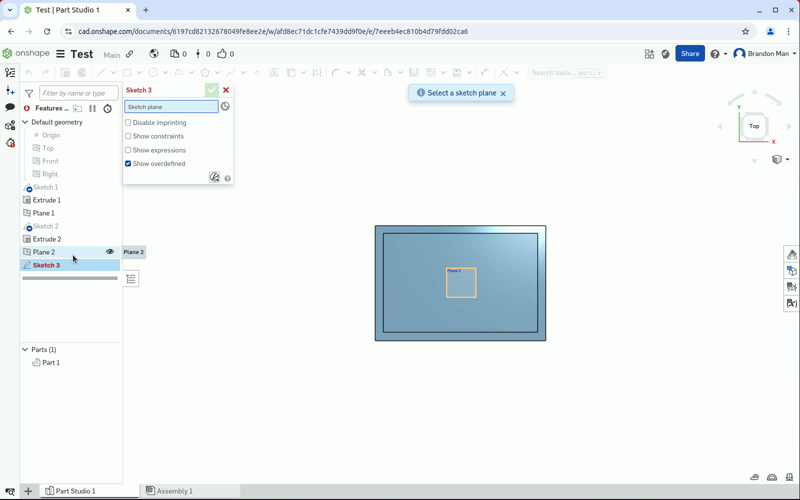
click(73, 254)
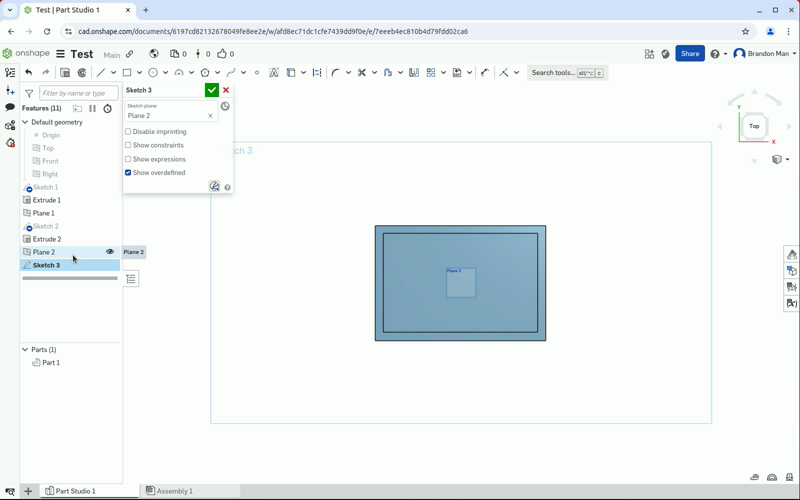
mouse_move(73, 352)
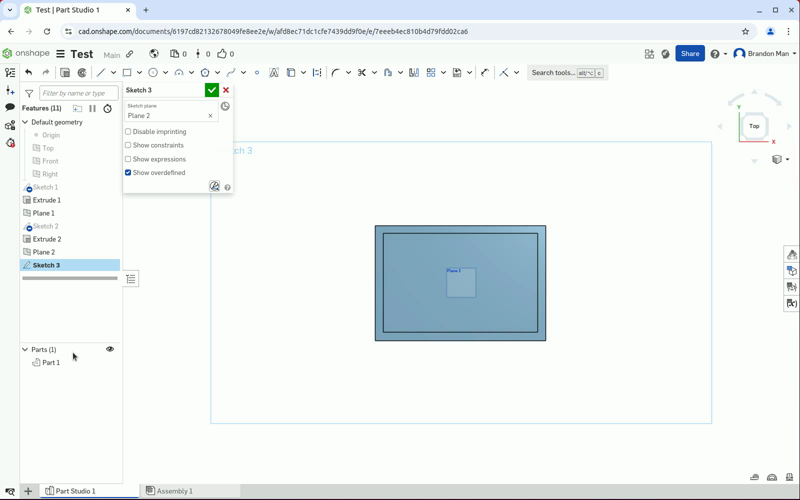
key(y)
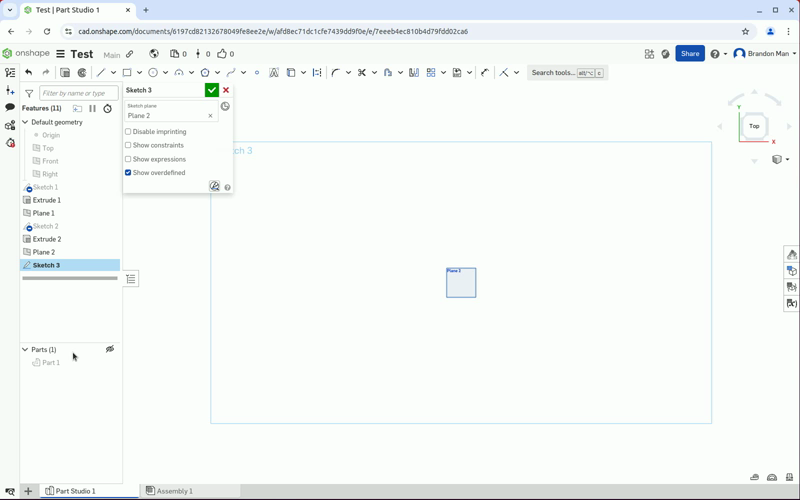
key(l)
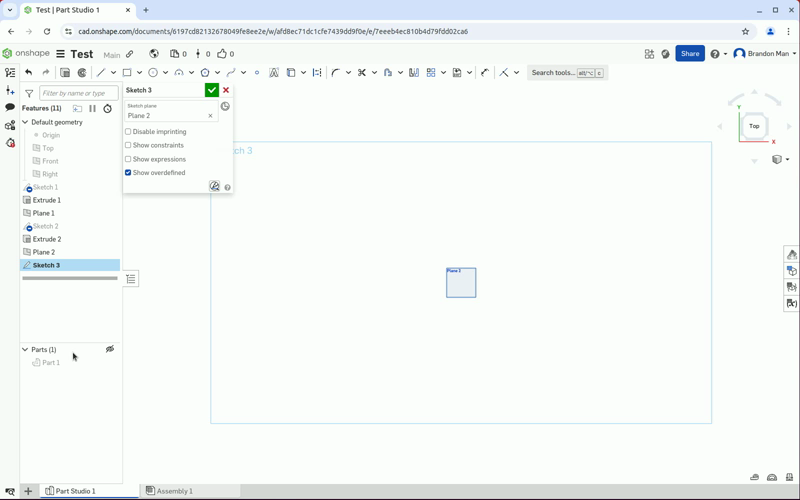
key_down(shift)
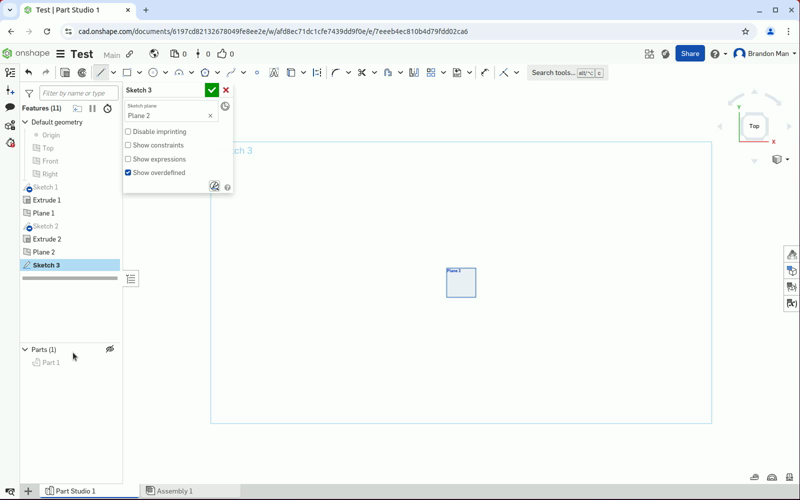
mouse_move(383, 286)
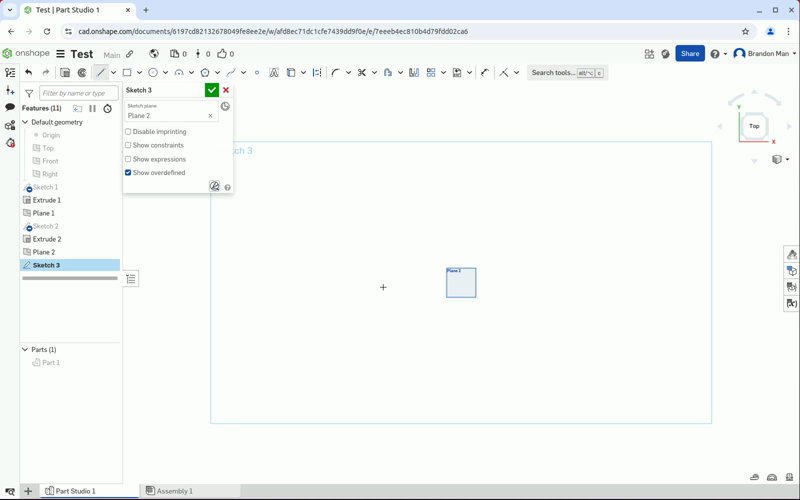
click(383, 286)
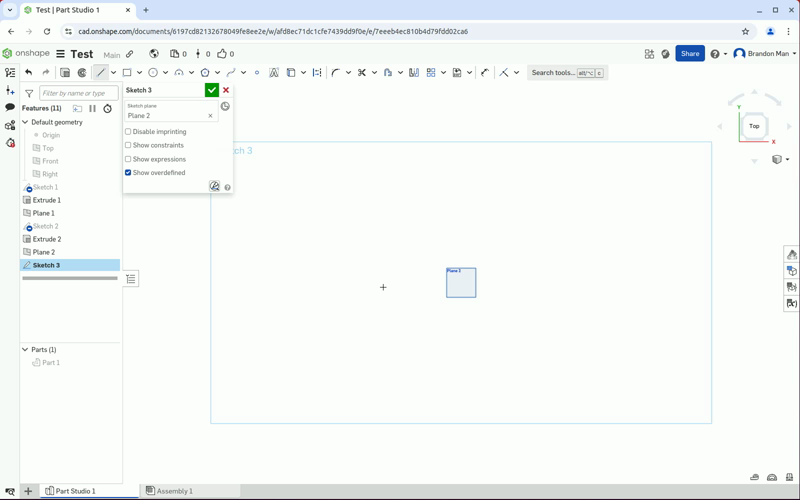
key_up(shift)
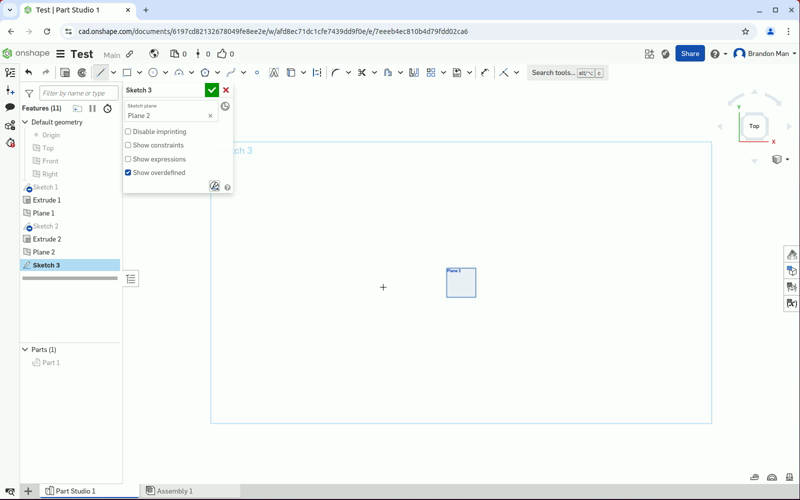
key_down(shift)
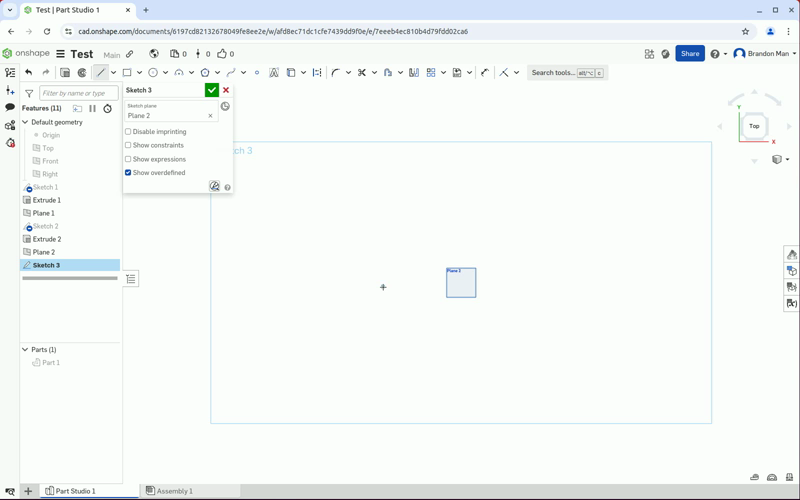
mouse_move(457, 286)
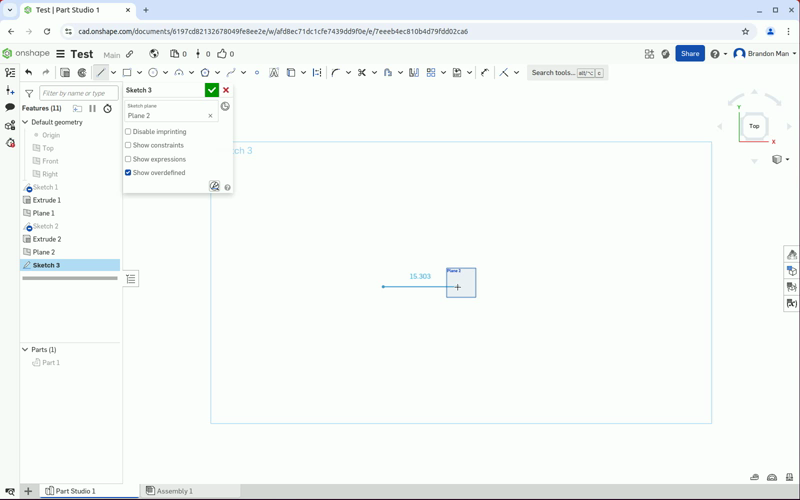
click(457, 286)
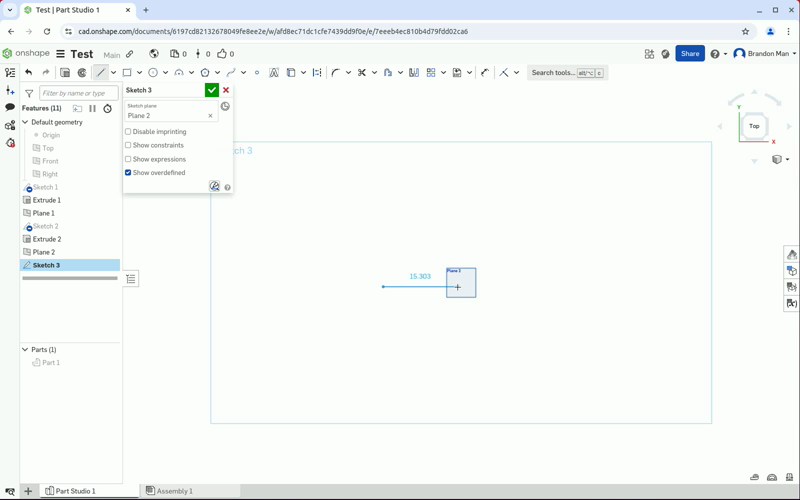
key_up(shift)
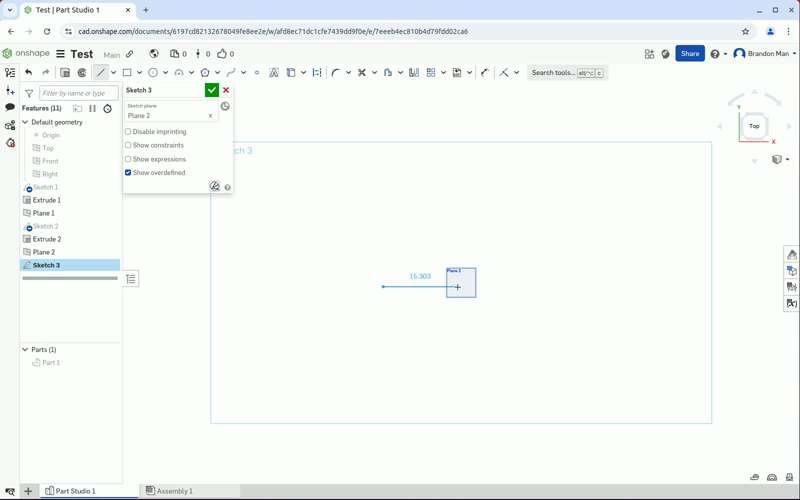
key_down(shift)
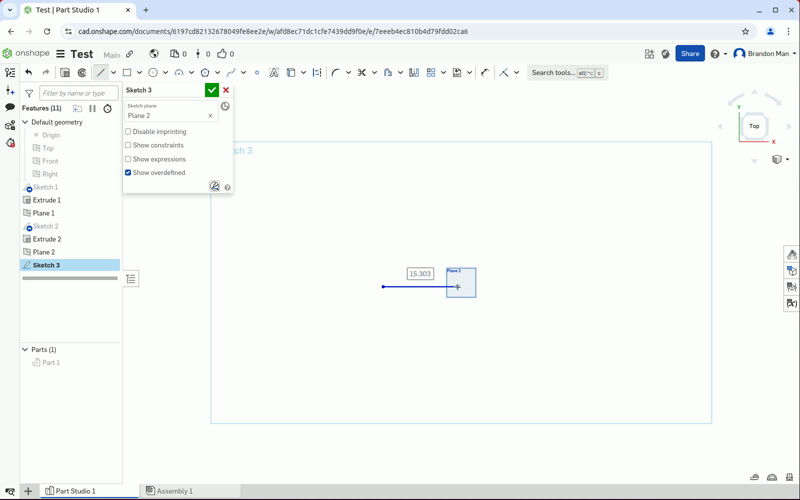
mouse_move(487, 286)
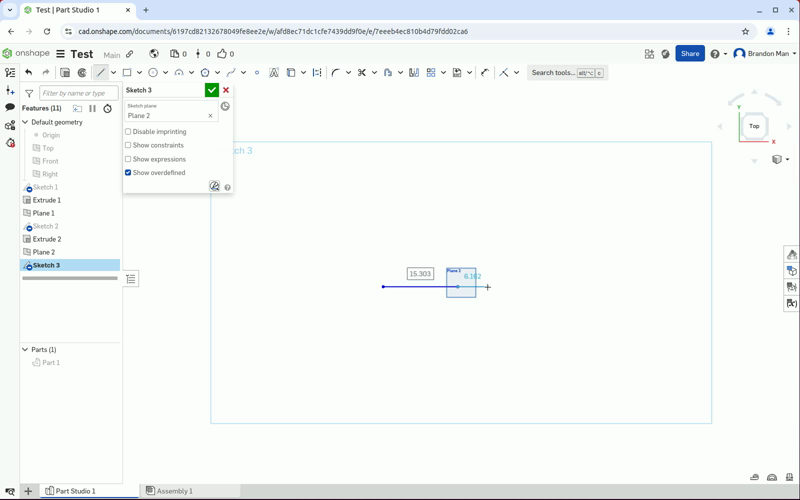
mouse_move(457, 279)
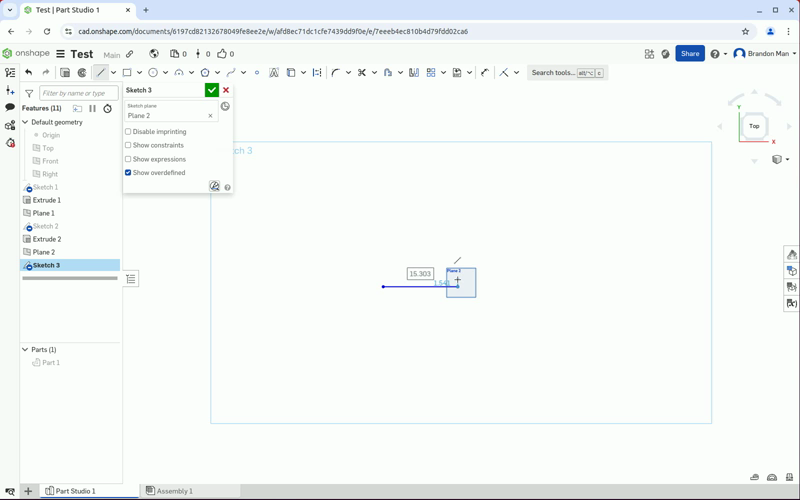
scroll(6)
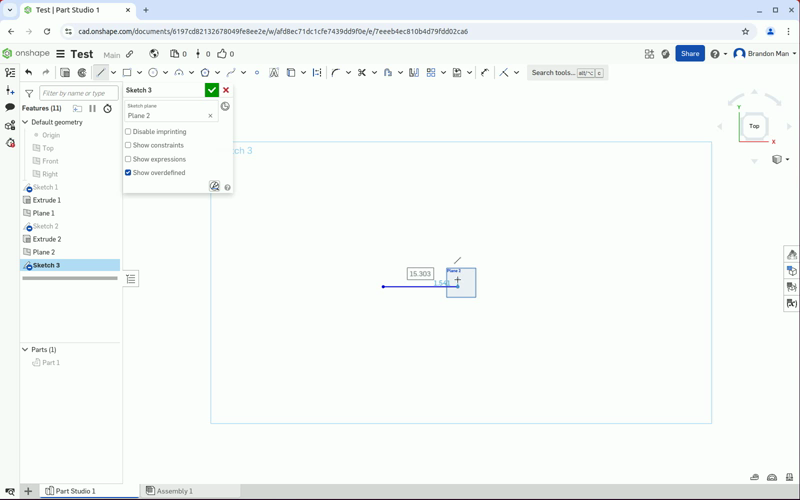
scroll(6)
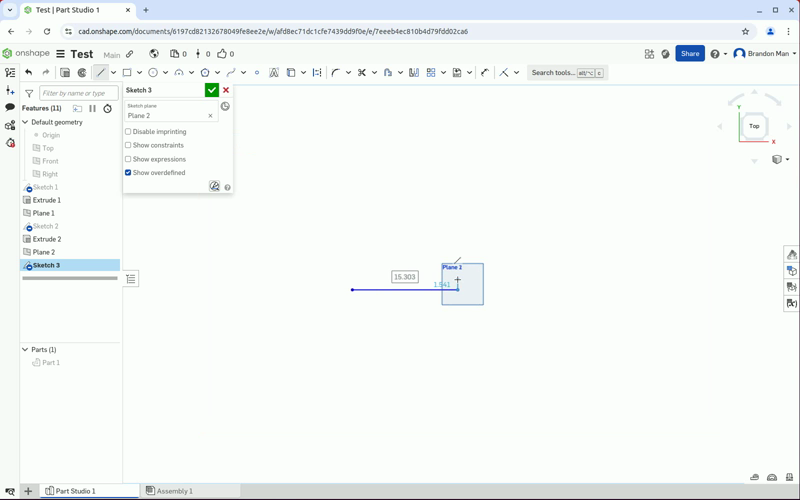
scroll(6)
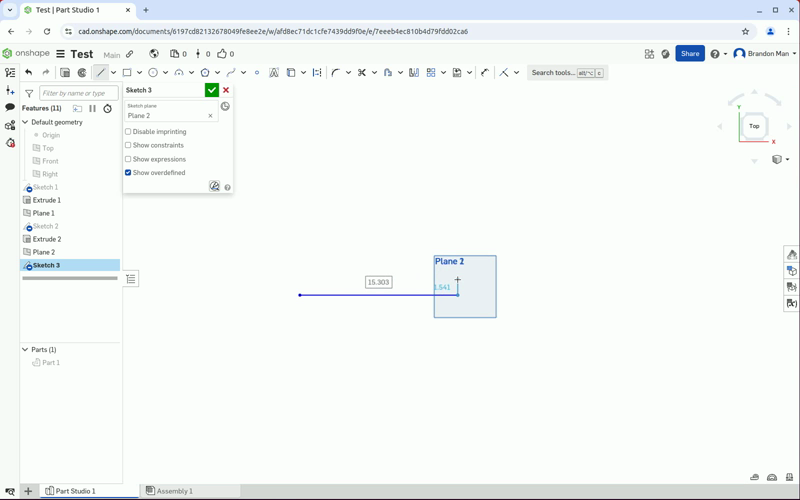
scroll(6)
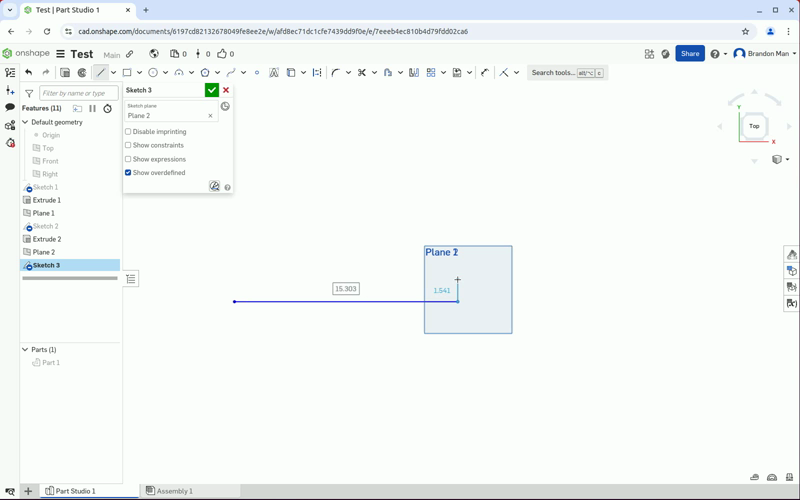
scroll(6)
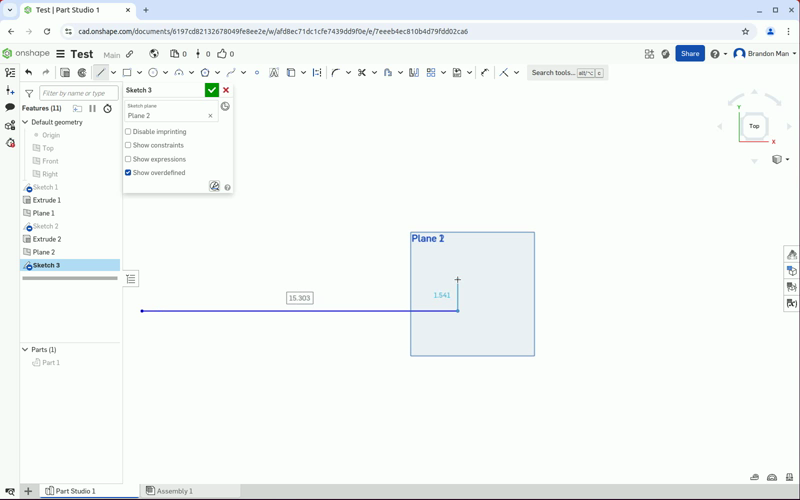
scroll(6)
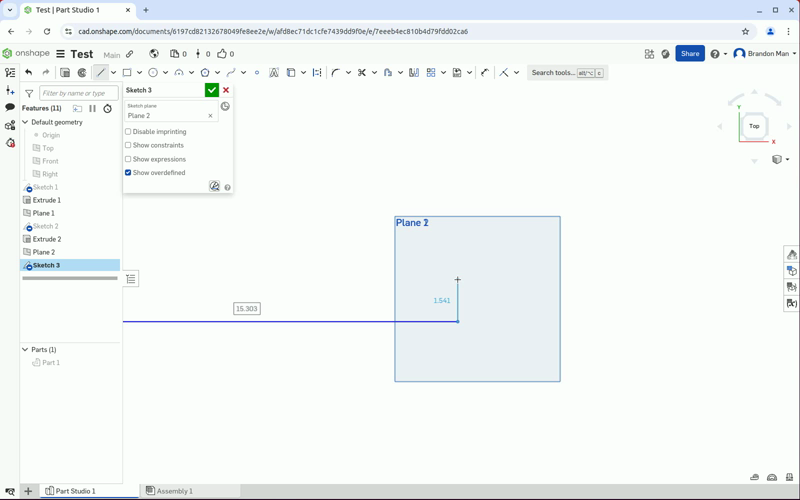
scroll(6)
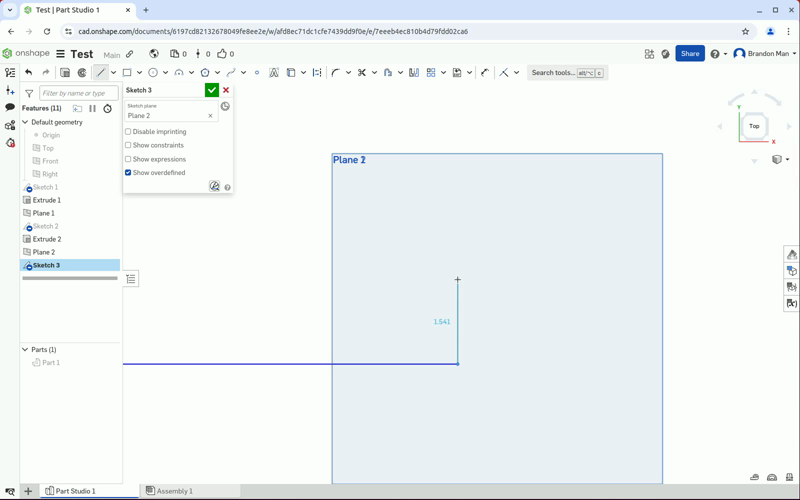
click(457, 279)
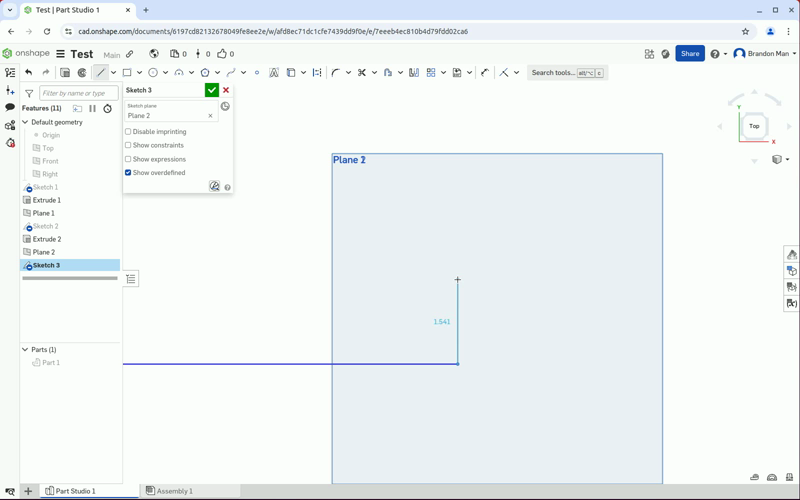
scroll(-6)
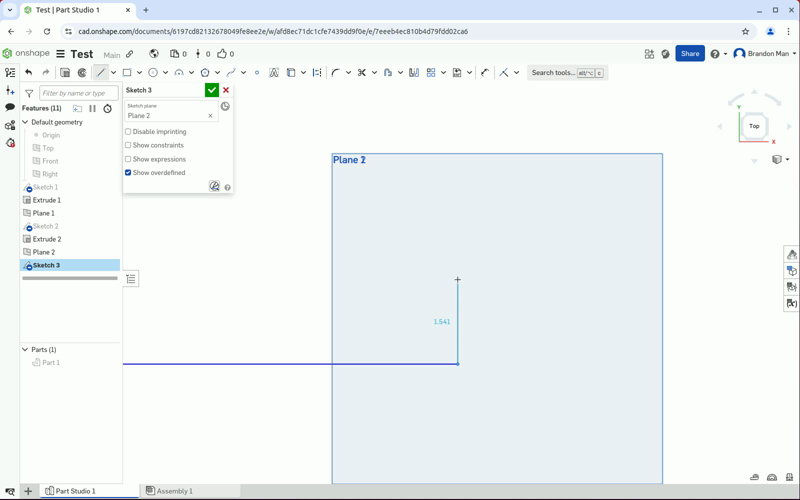
scroll(-6)
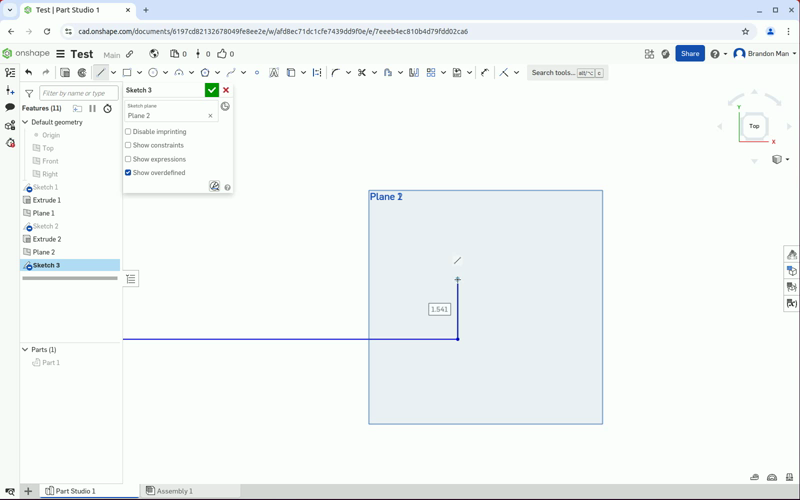
scroll(-6)
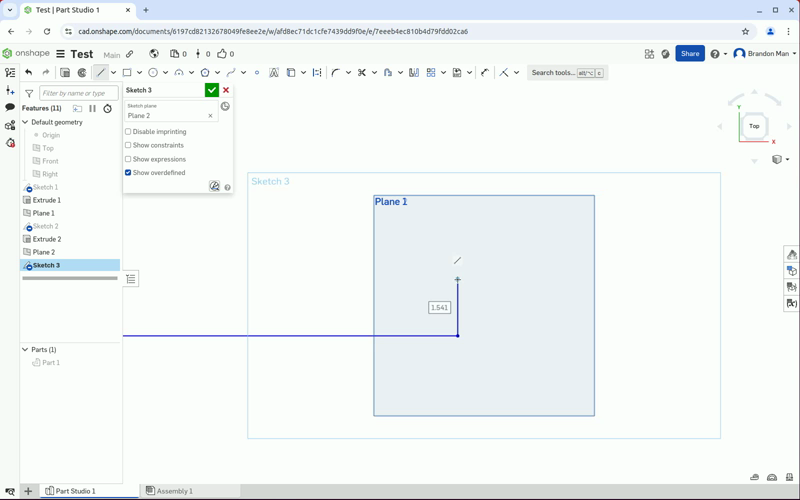
scroll(-6)
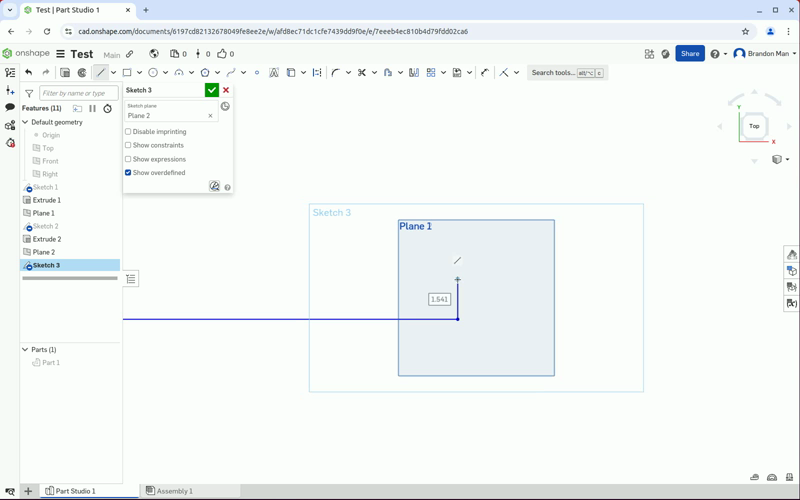
scroll(-6)
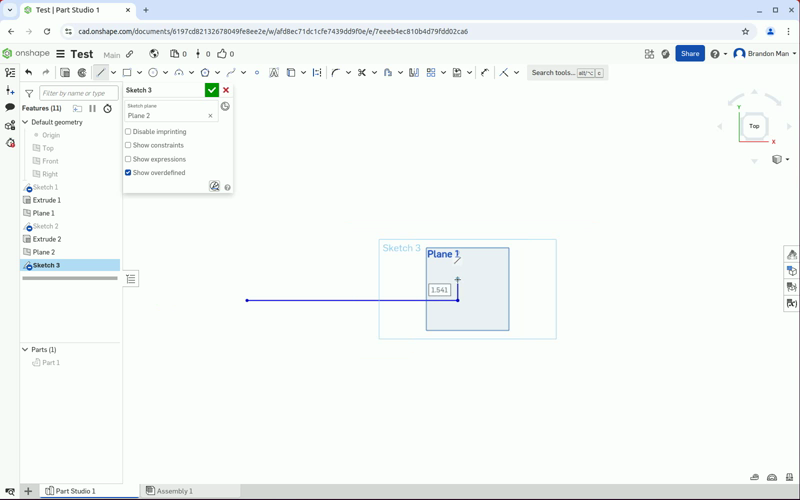
scroll(-6)
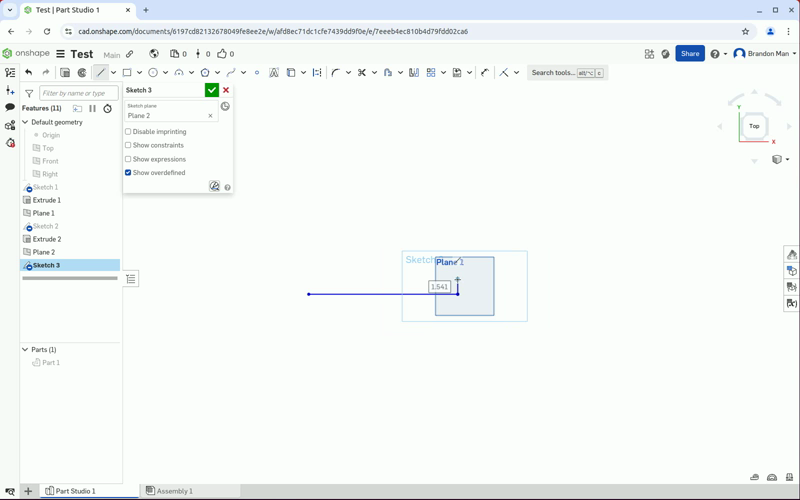
scroll(-6)
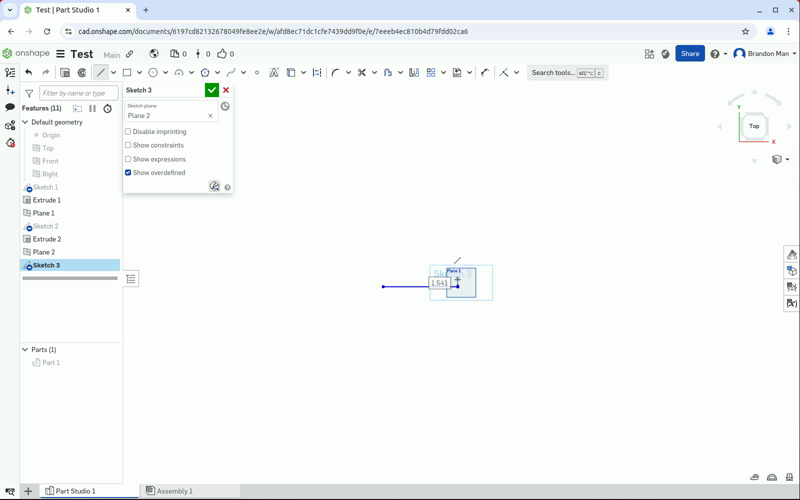
key_up(shift)
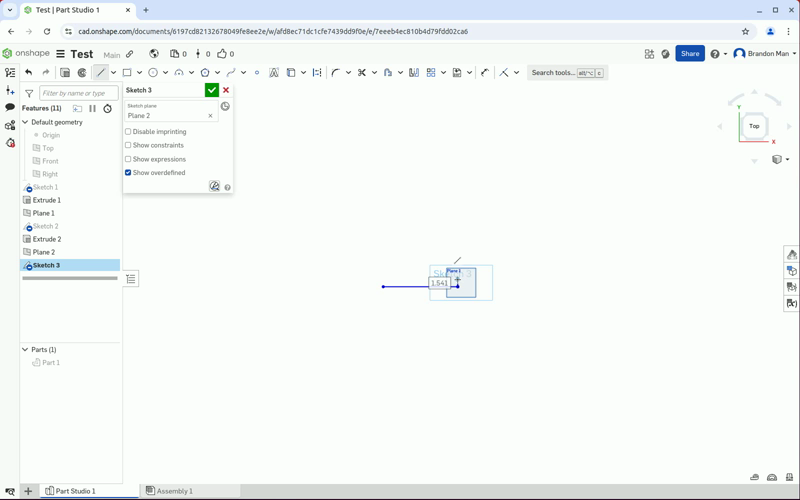
key_down(shift)
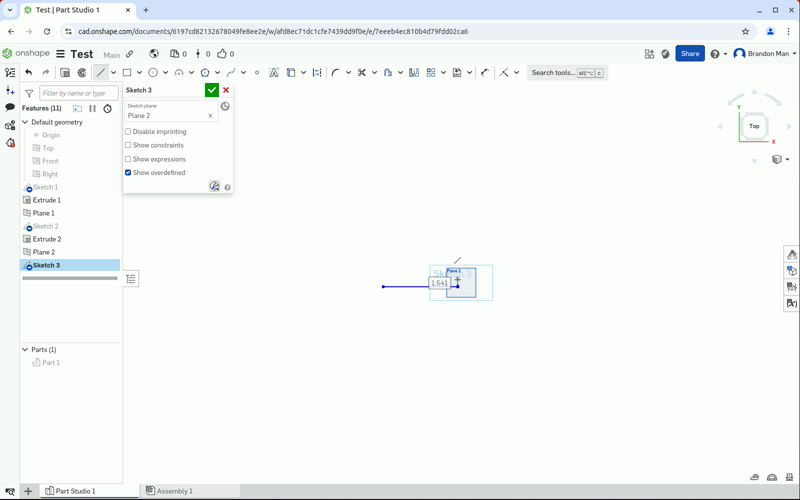
mouse_move(383, 279)
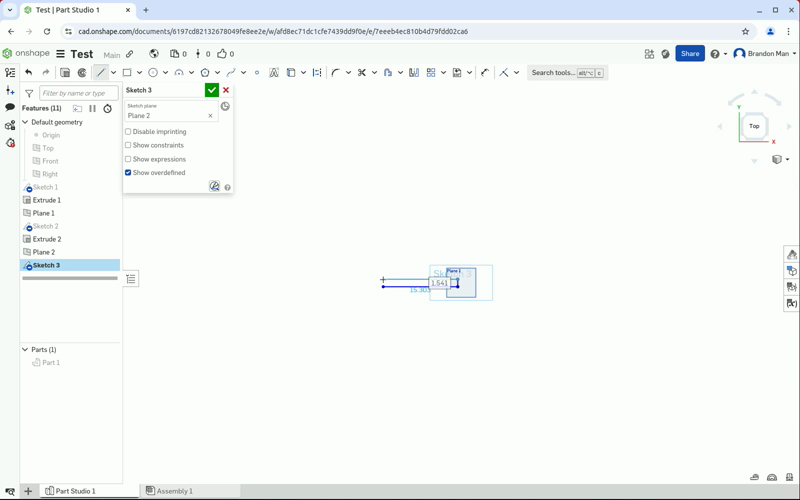
click(383, 279)
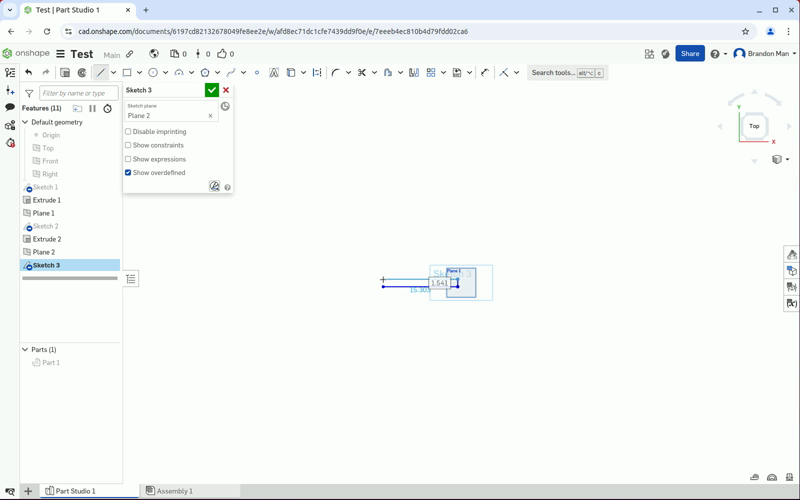
key_up(shift)
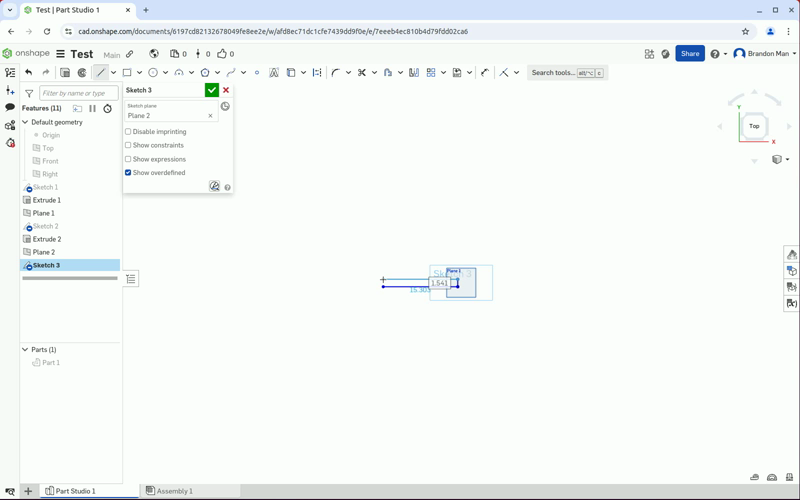
mouse_move(413, 279)
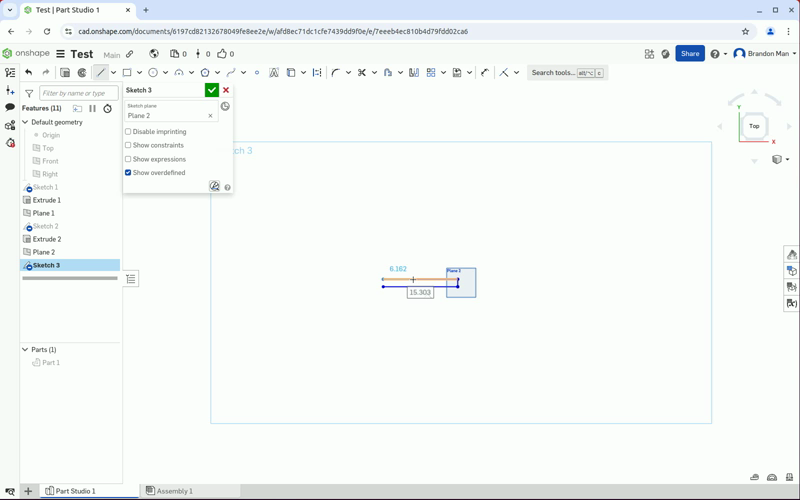
key_down(shift)
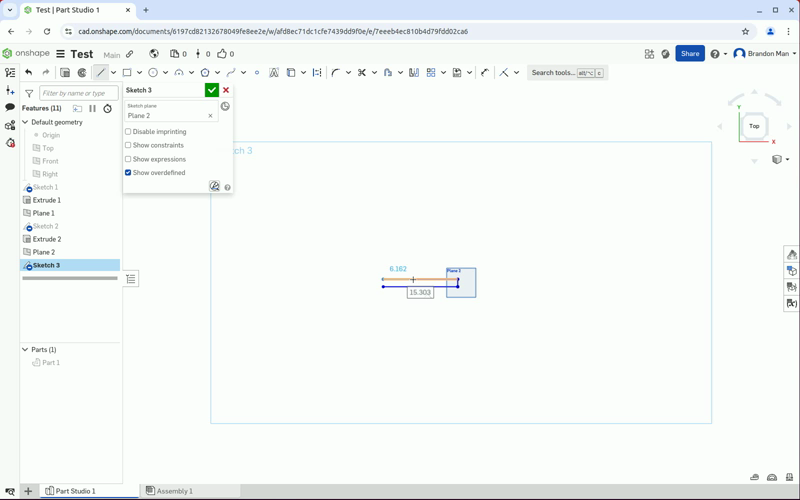
mouse_move(383, 286)
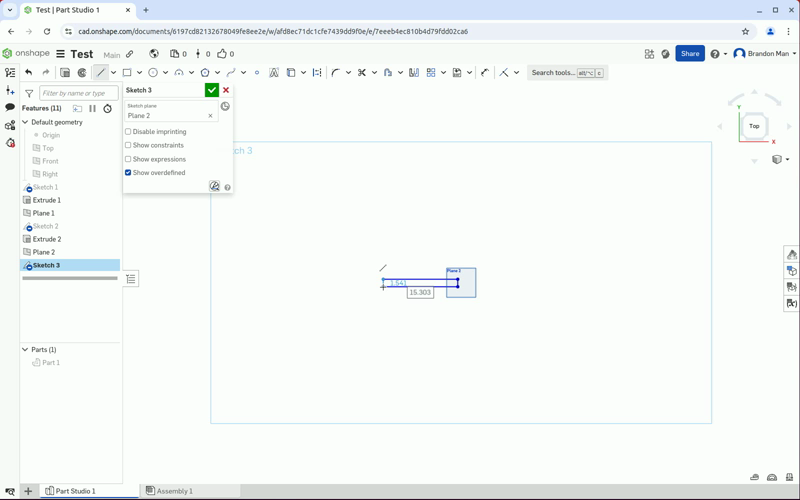
scroll(6)
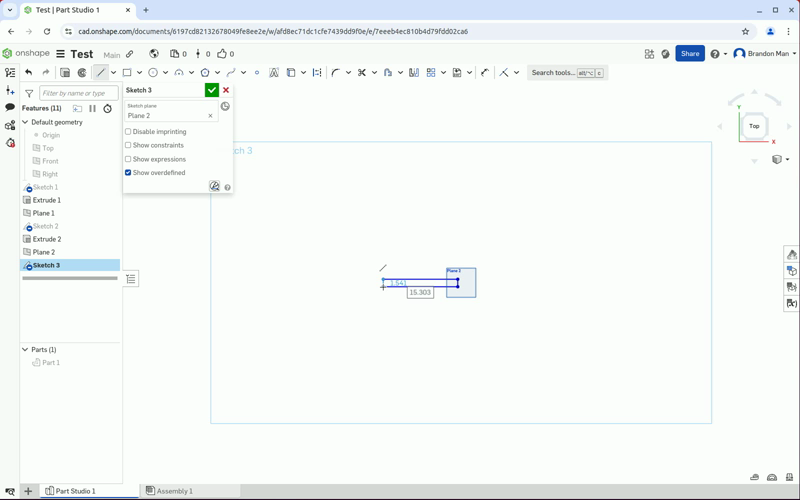
scroll(6)
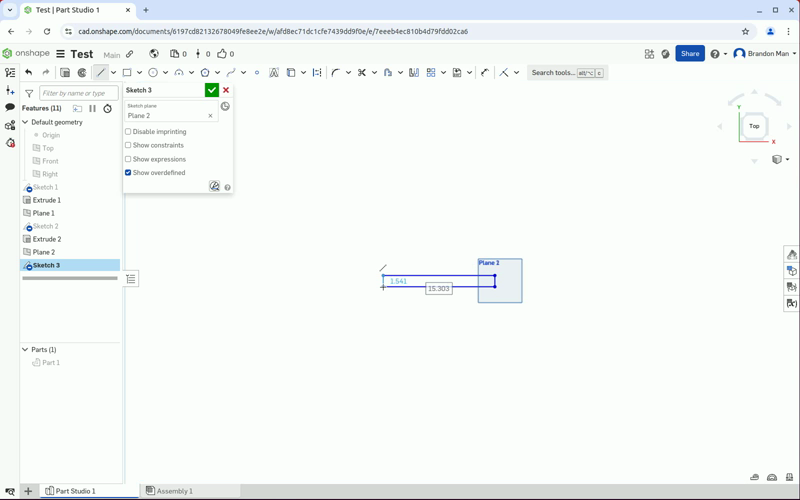
scroll(6)
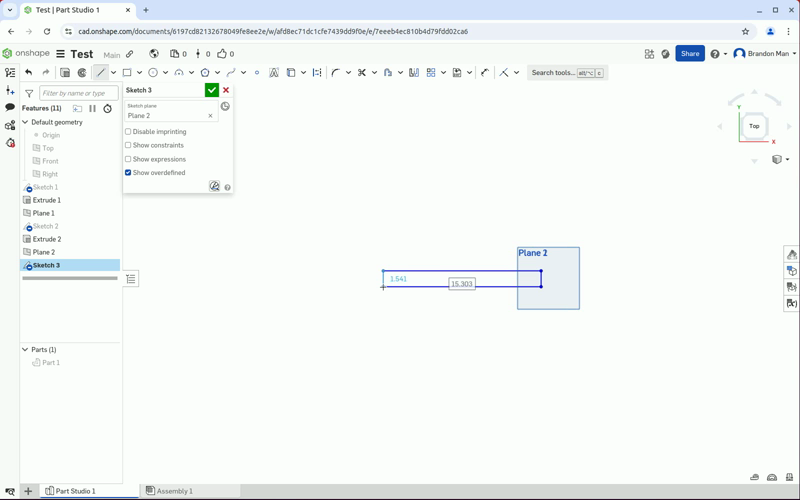
scroll(6)
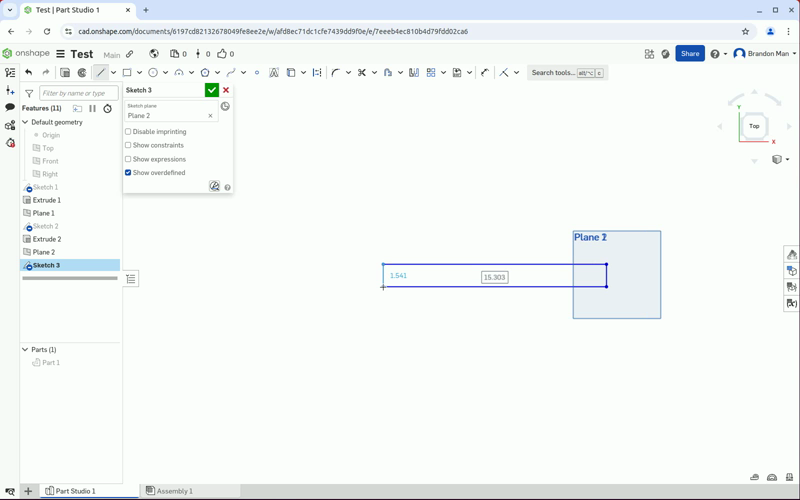
scroll(6)
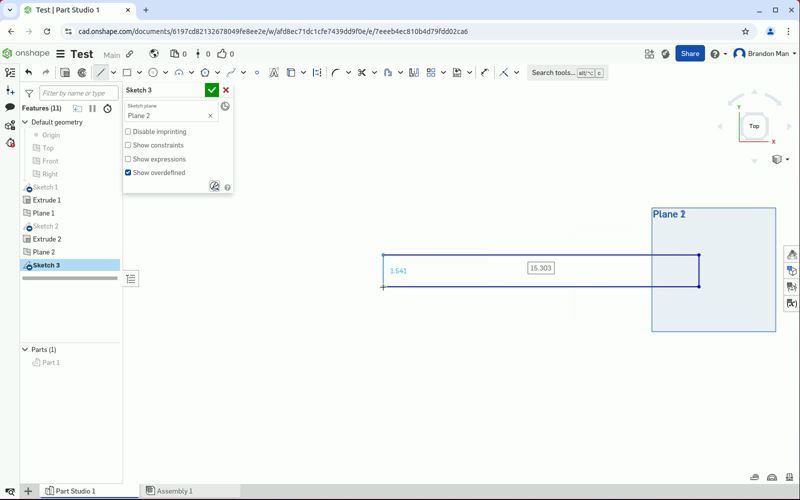
scroll(6)
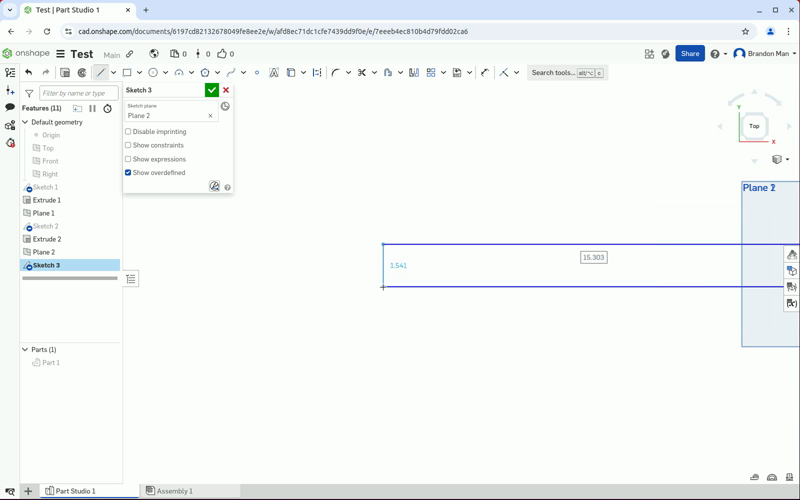
scroll(6)
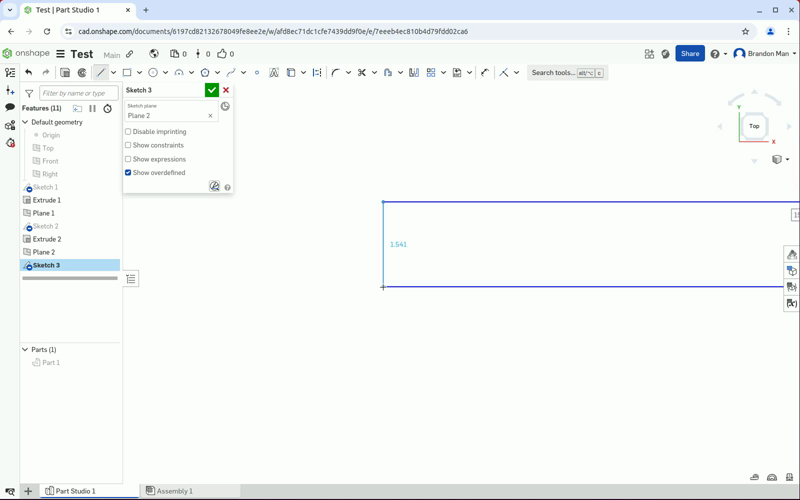
key_up(shift)
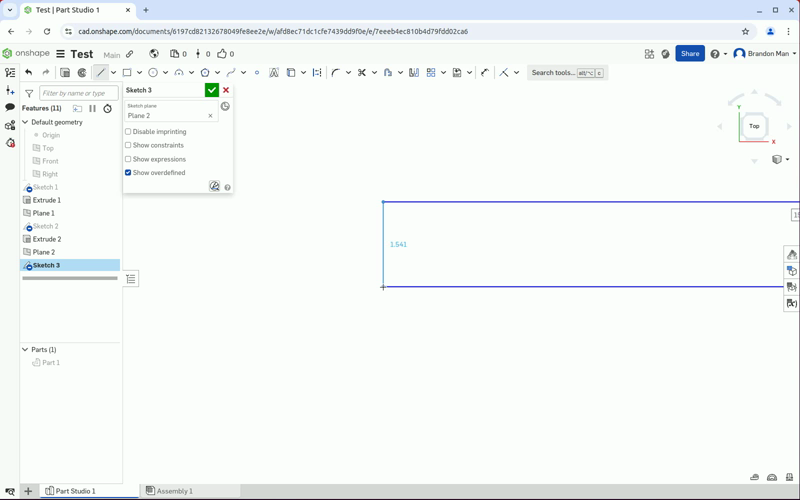
click(383, 286)
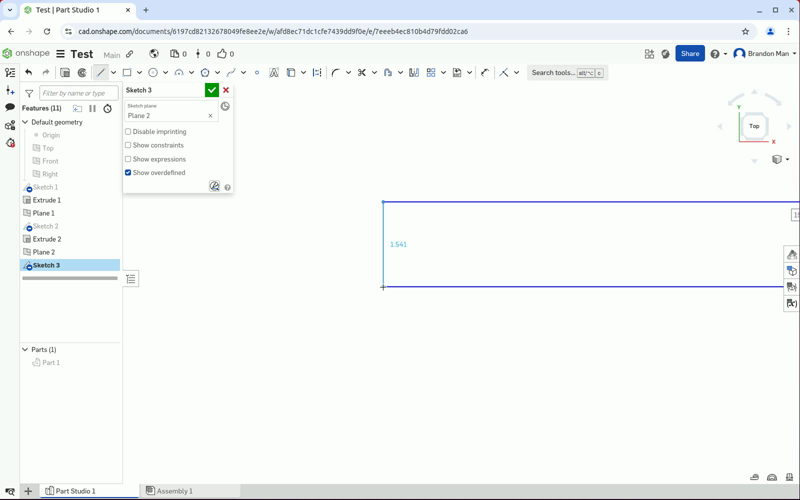
scroll(-6)
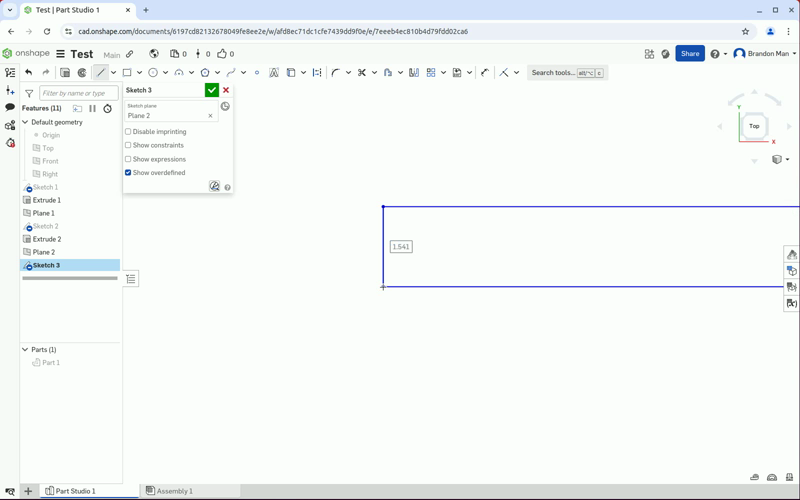
scroll(-6)
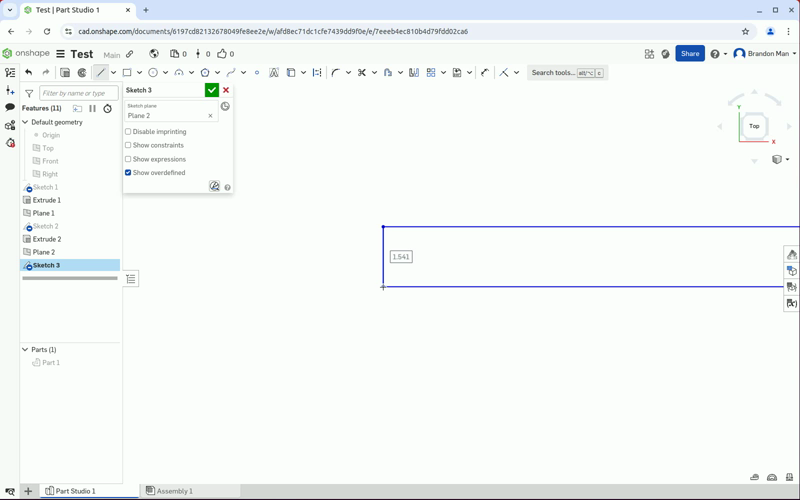
scroll(-6)
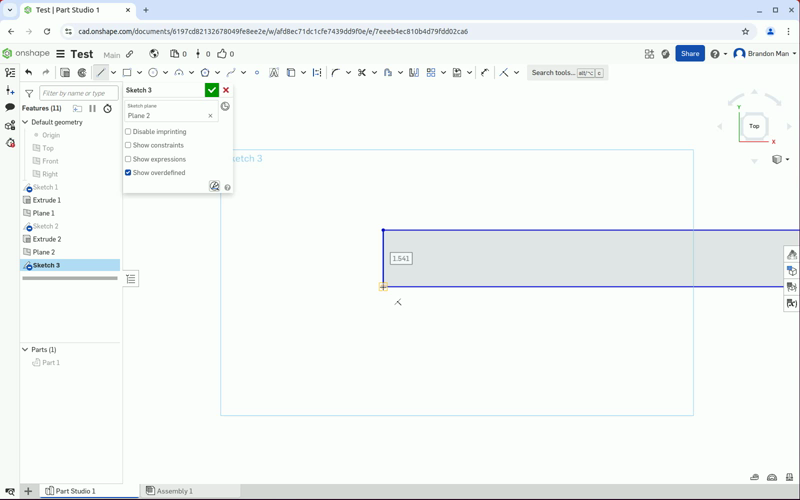
scroll(-6)
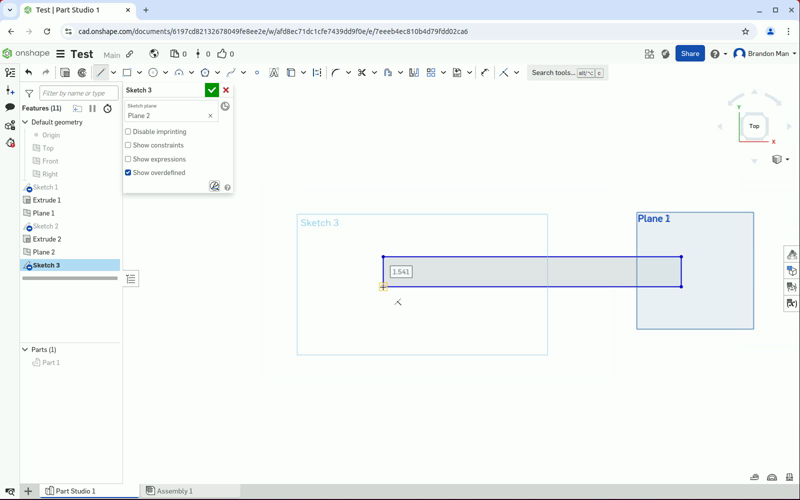
scroll(-6)
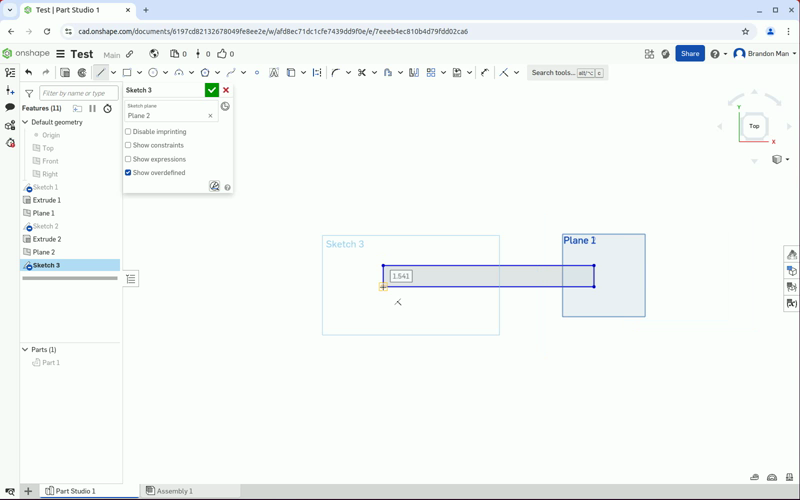
scroll(-6)
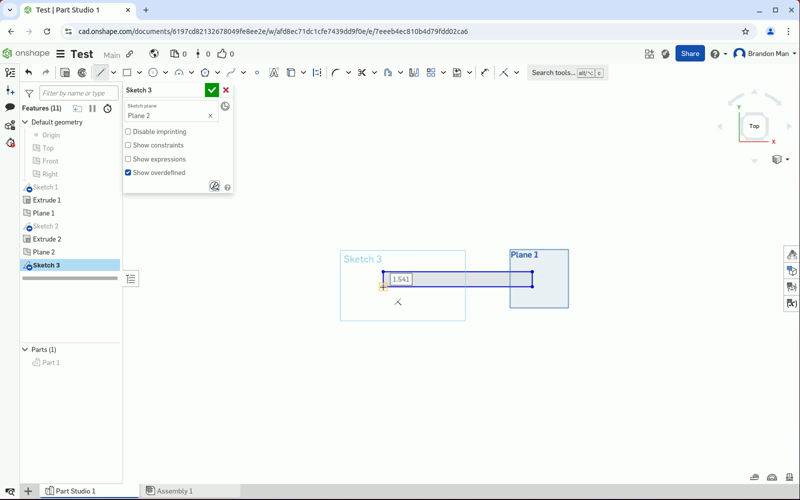
scroll(-6)
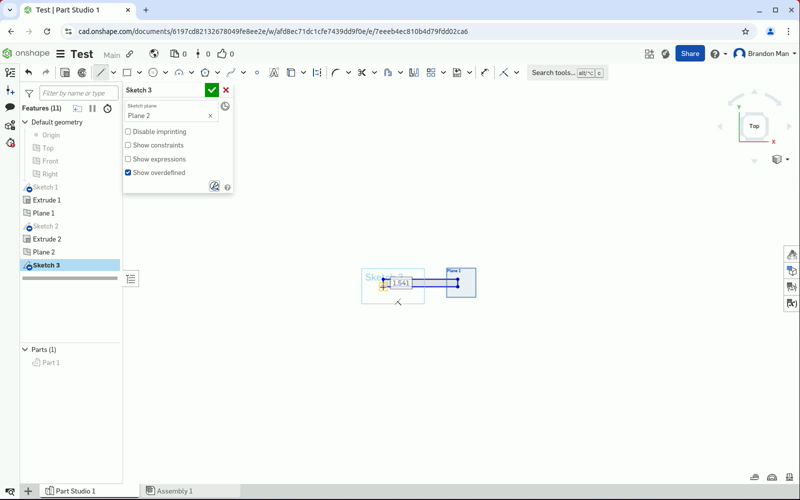
key(esc)
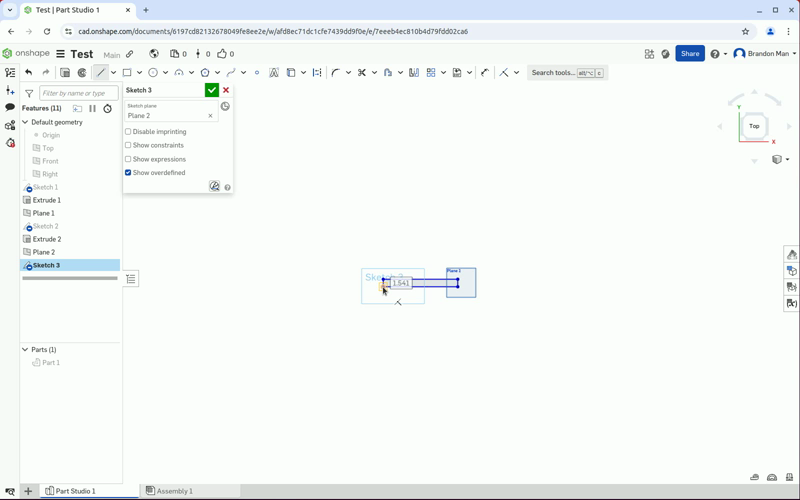
mouse_move(436, 281)
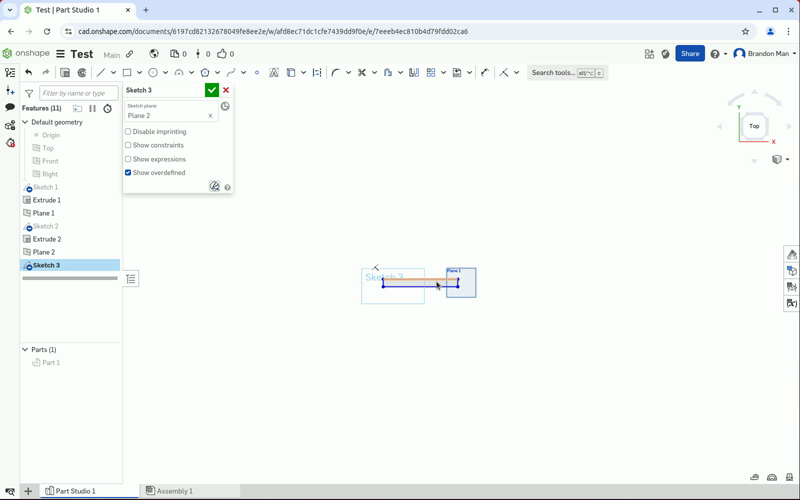
scroll(6)
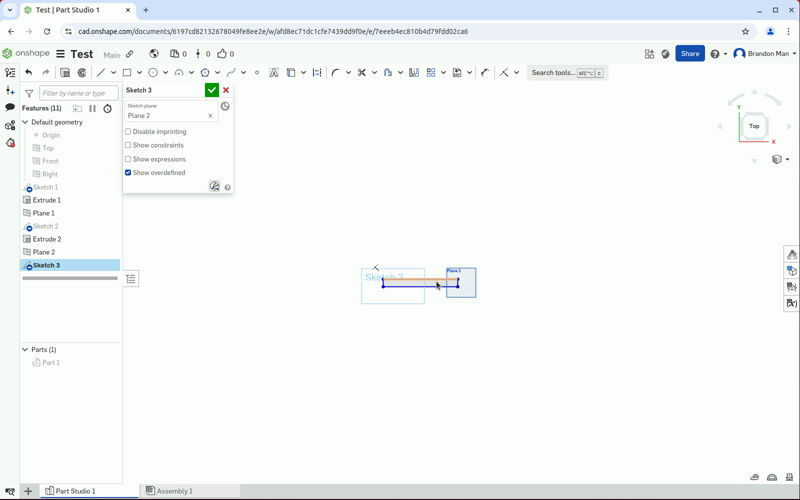
scroll(6)
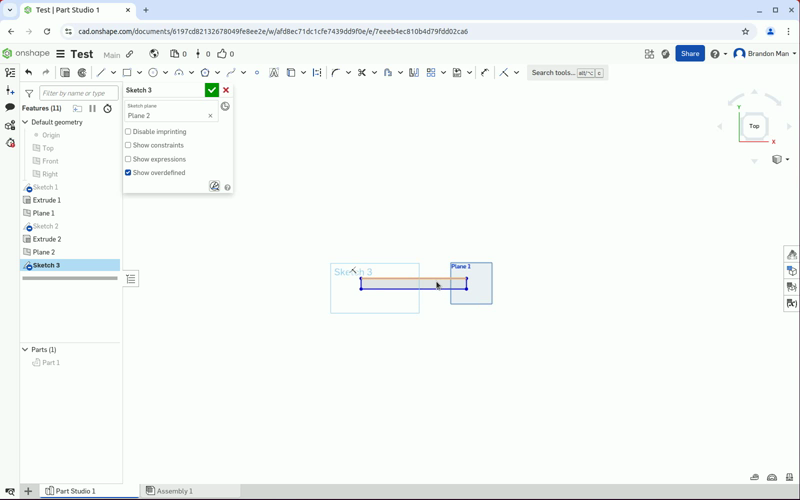
scroll(6)
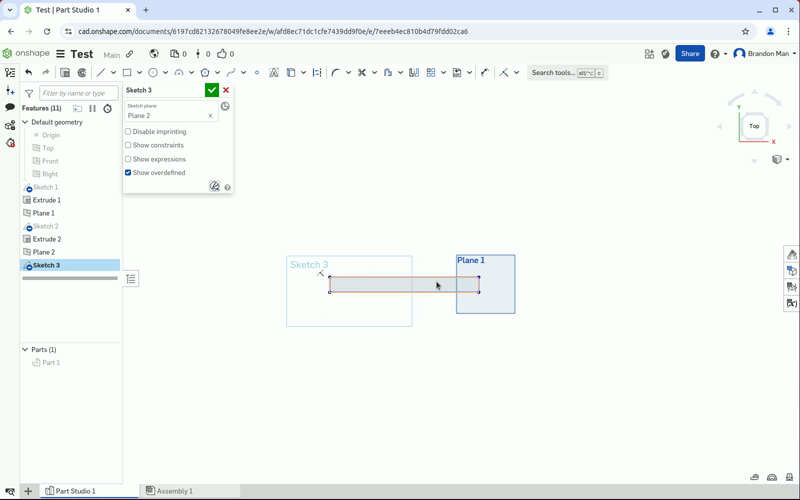
scroll(6)
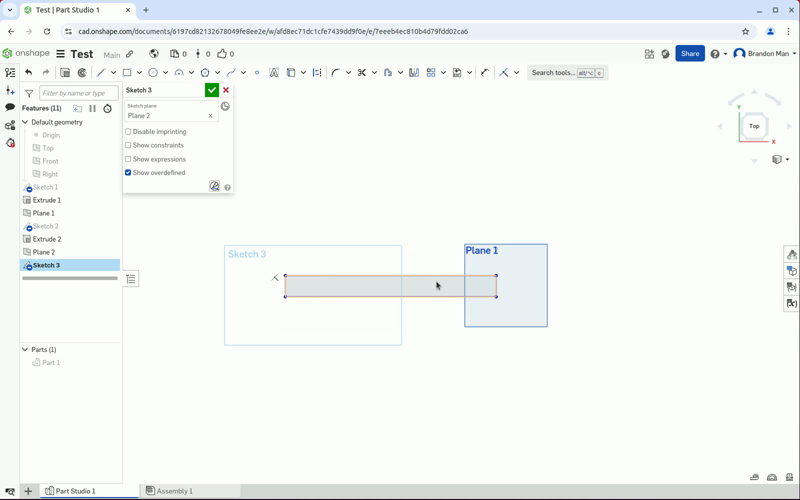
scroll(6)
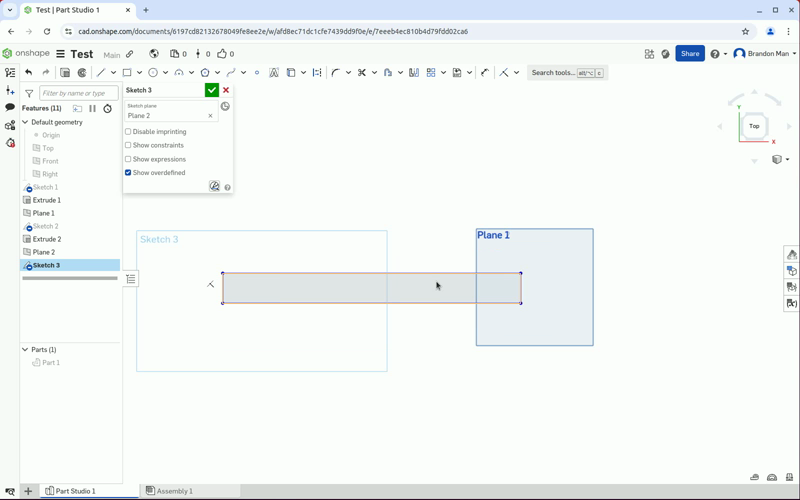
scroll(6)
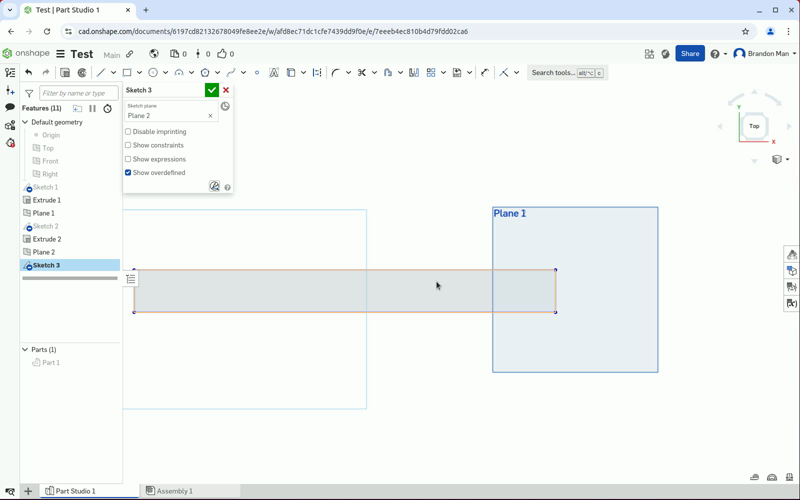
scroll(6)
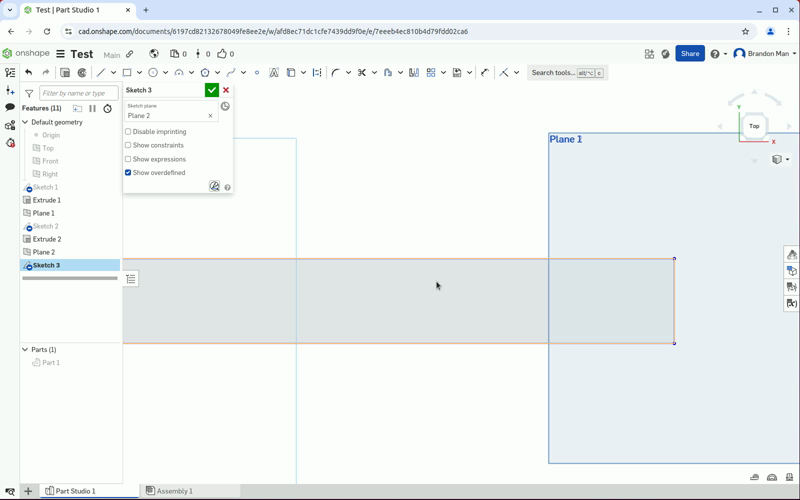
click(436, 281)
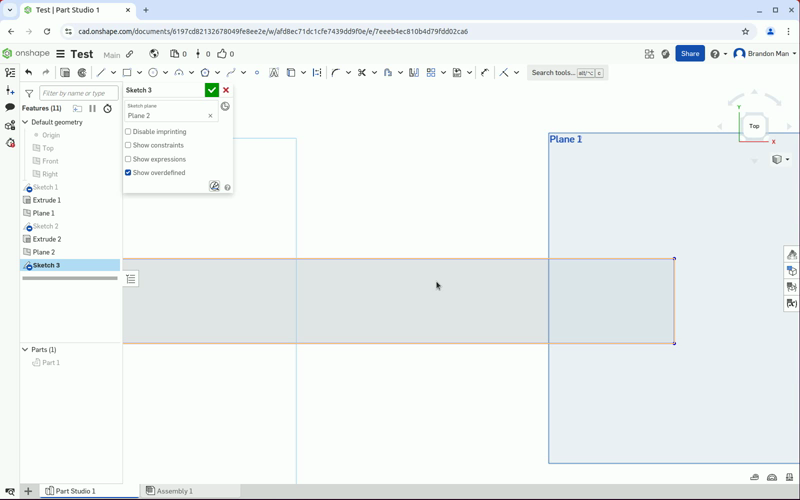
scroll(-6)
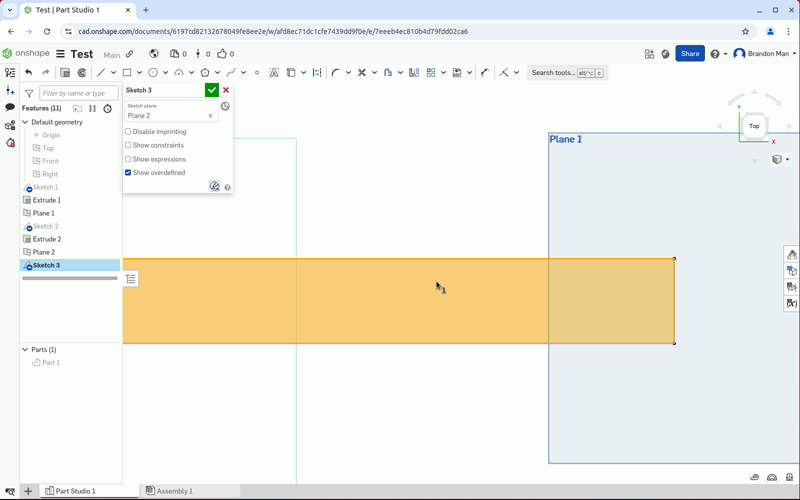
scroll(-6)
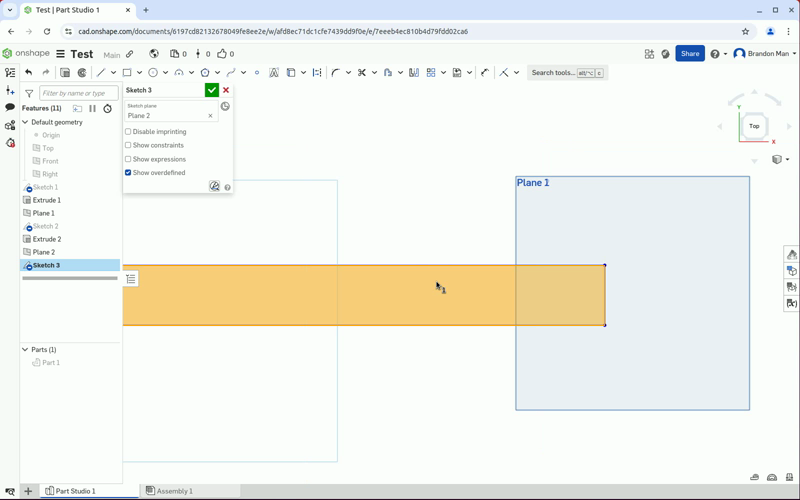
scroll(-6)
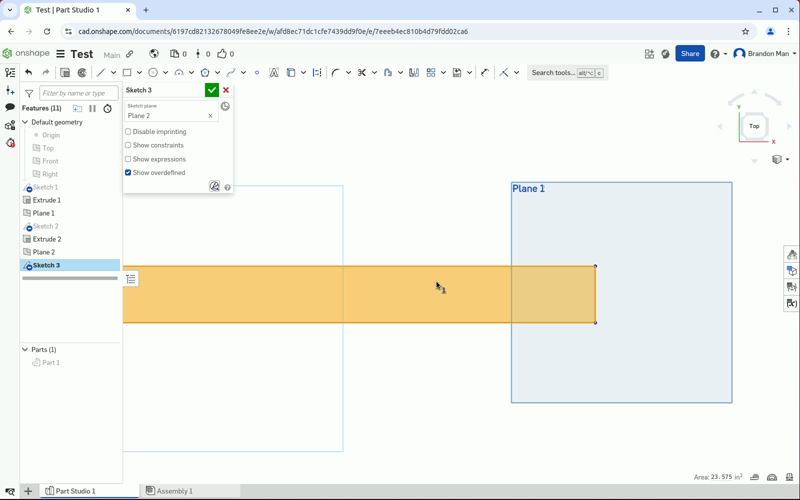
scroll(-6)
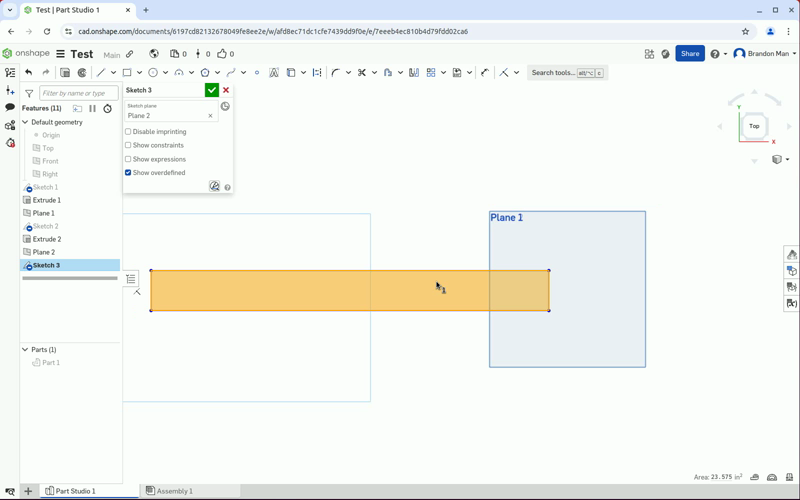
scroll(-6)
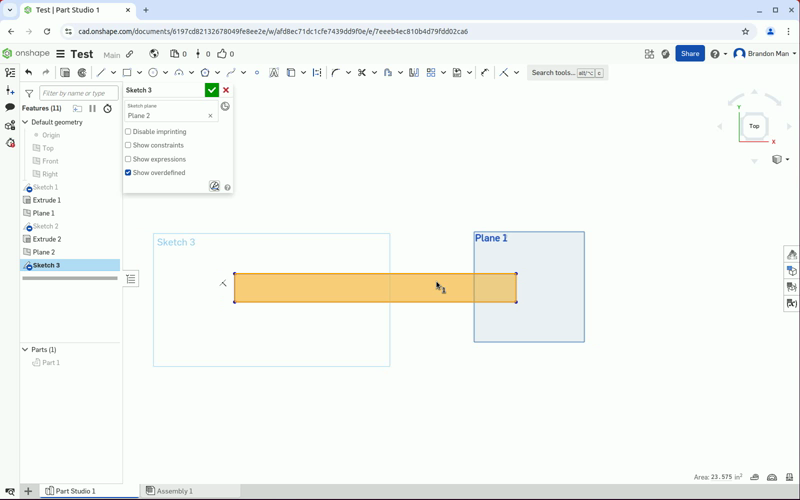
scroll(-6)
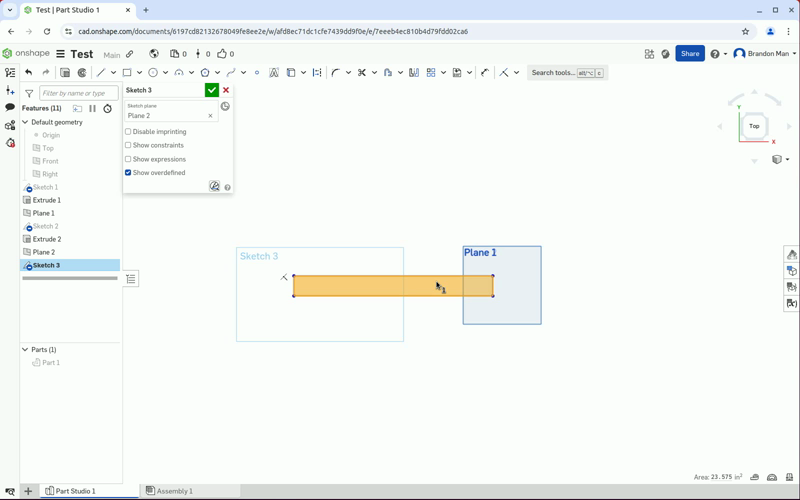
scroll(-6)
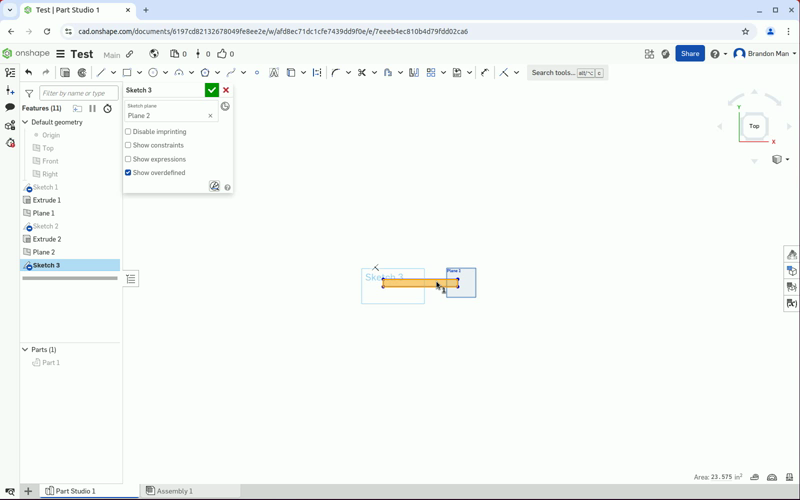
mouse_move(73, 352)
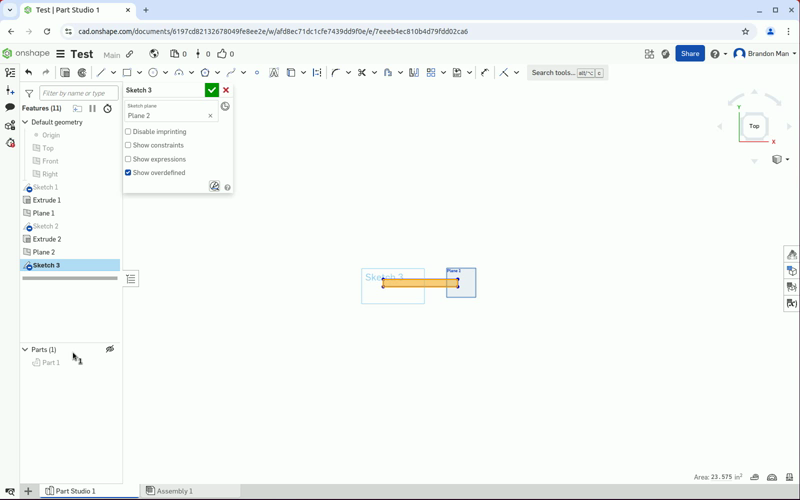
key(shift+y)
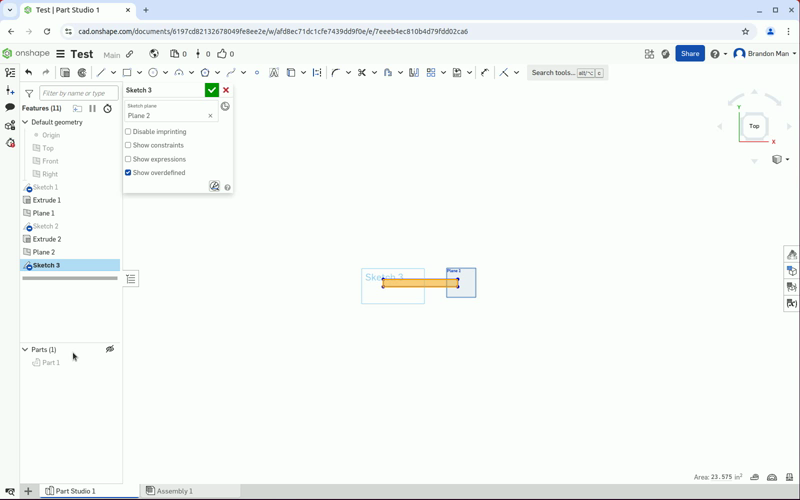
key(shift+e)
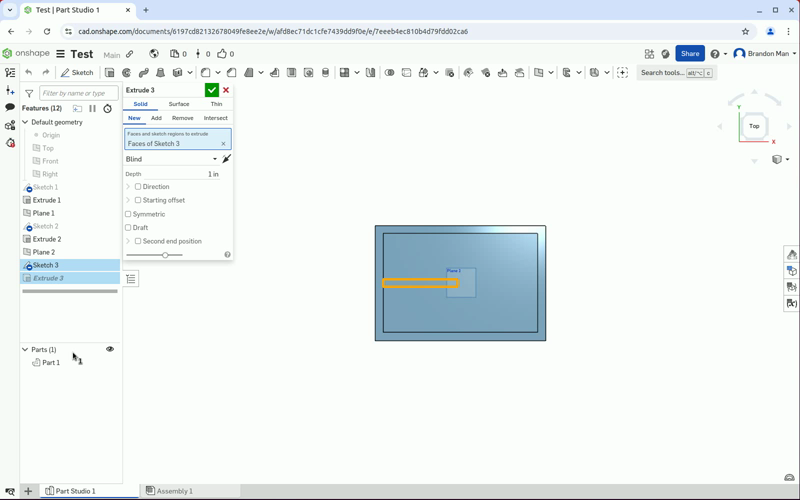
mouse_move(143, 106)
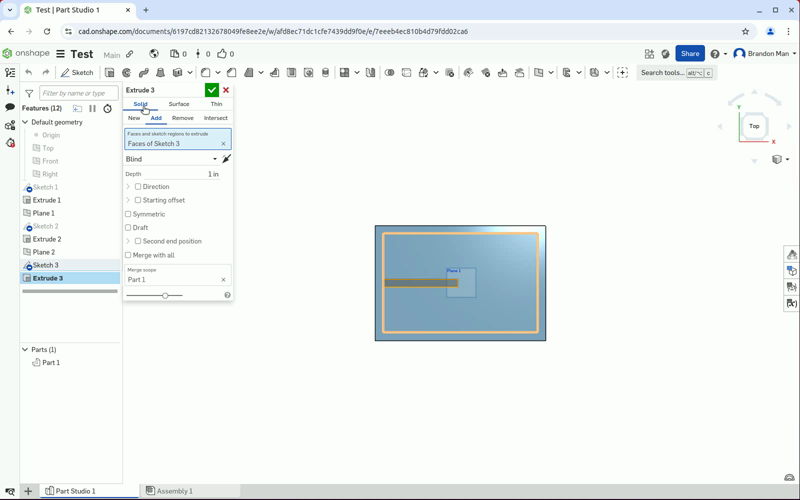
click(143, 106)
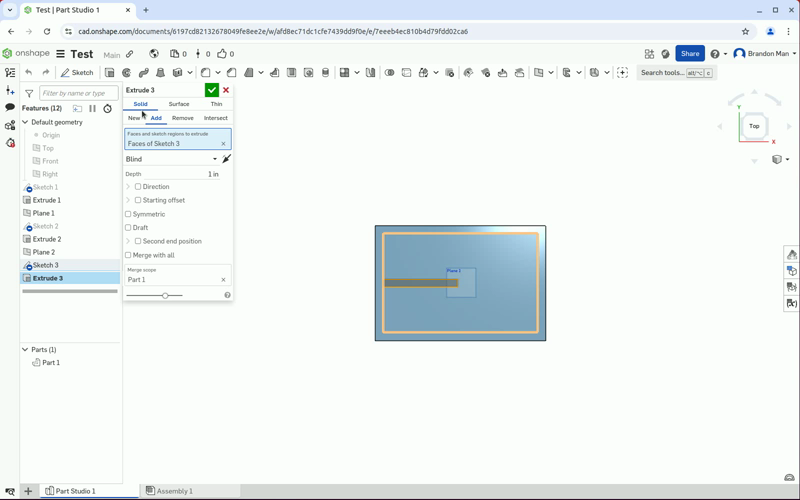
mouse_move(137, 120)
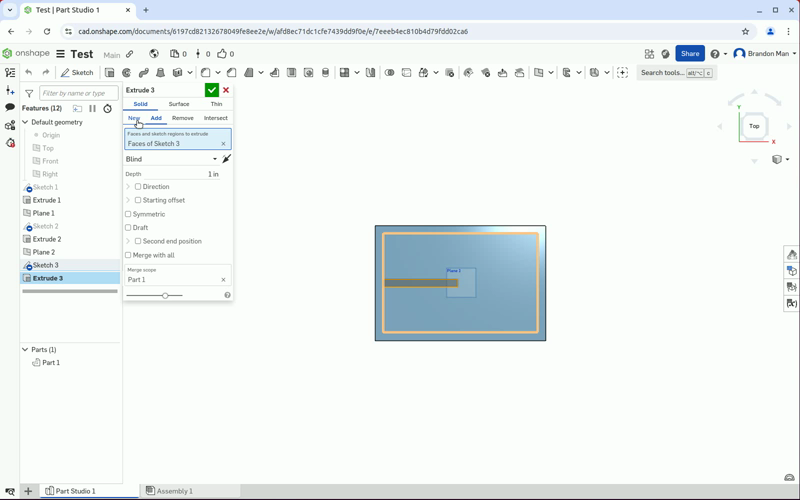
click(137, 120)
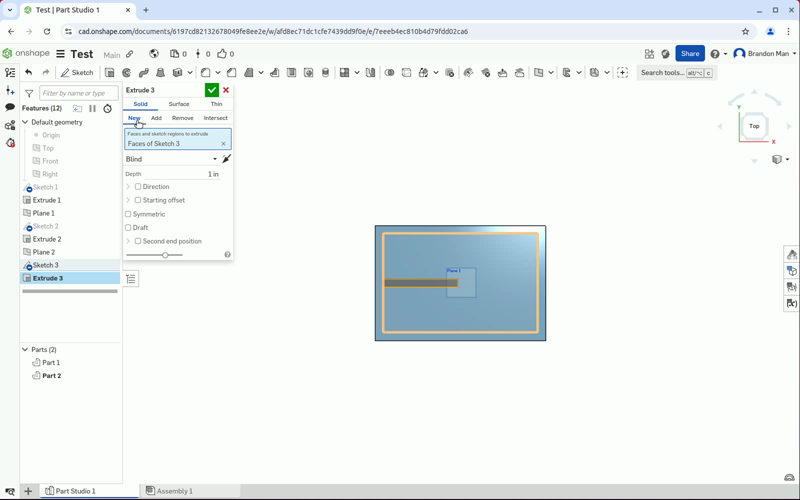
key(tab, 4)
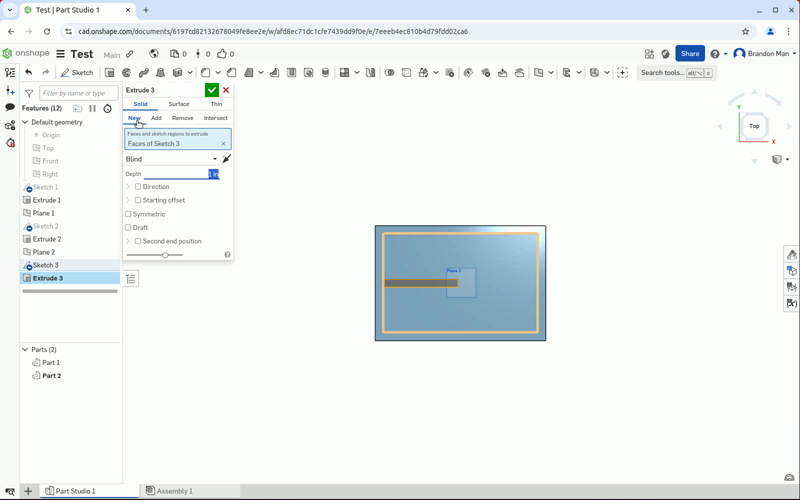
text(18.535)
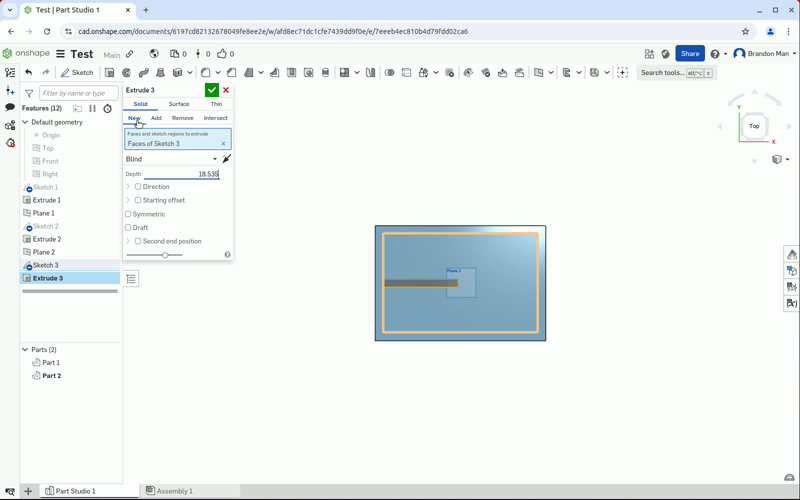
key(enter)
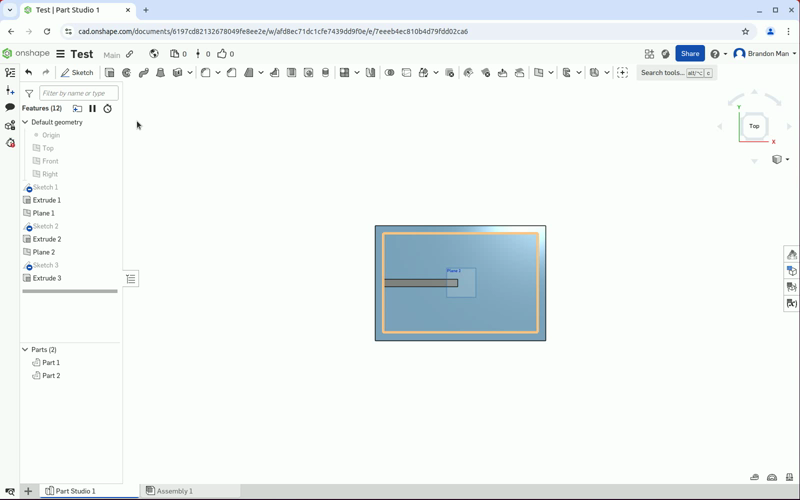
key(shift+h)
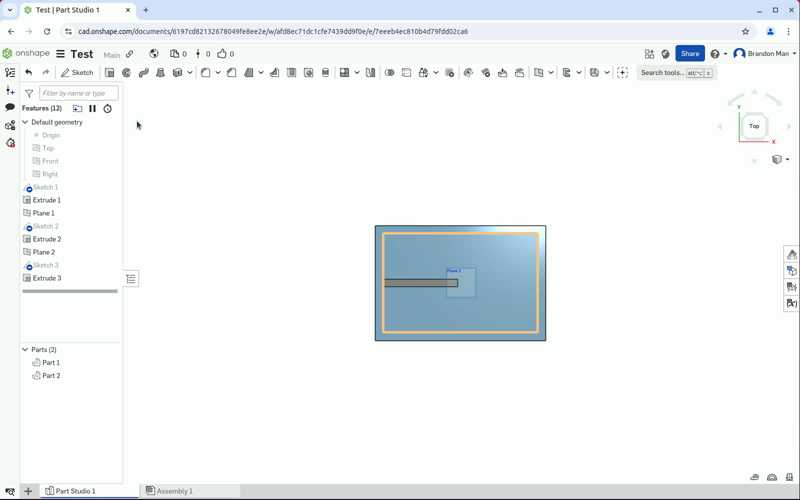
key(shift+h)
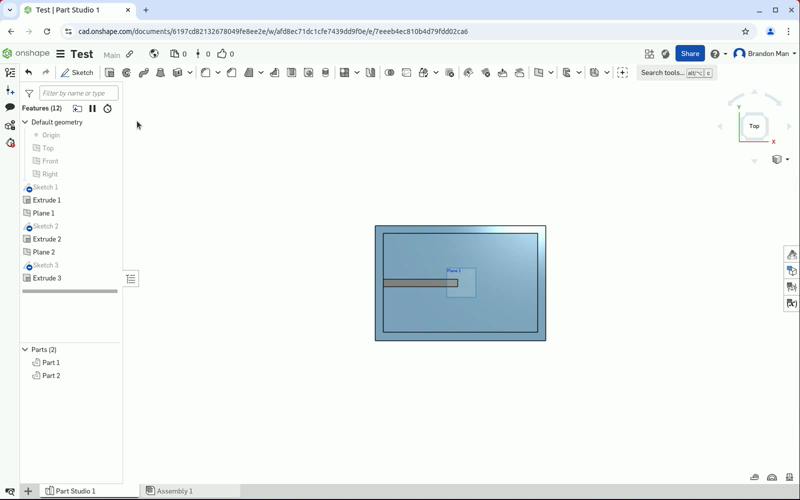
mouse_move(73, 189)
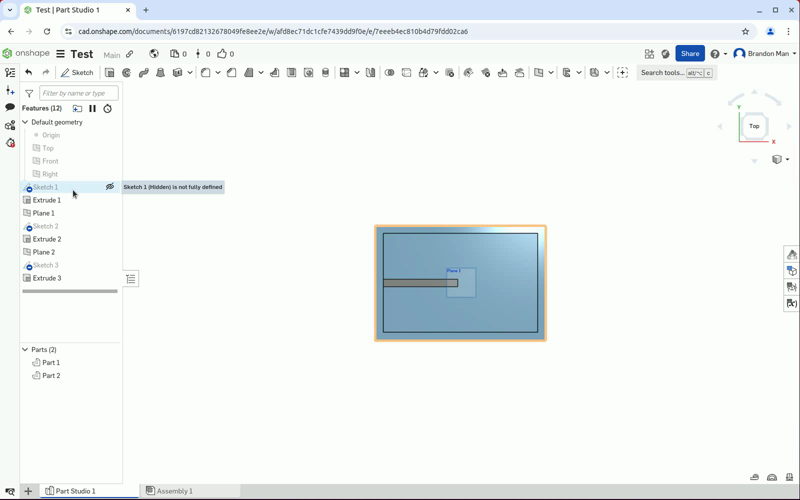
click(73, 189)
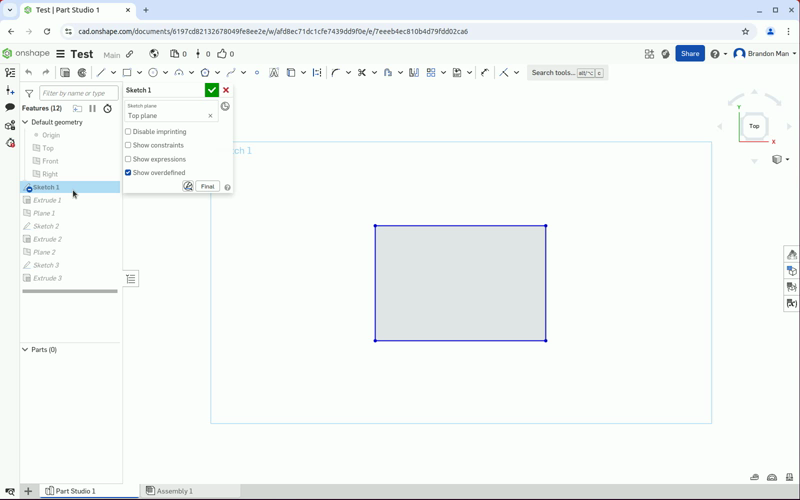
mouse_move(229, 92)
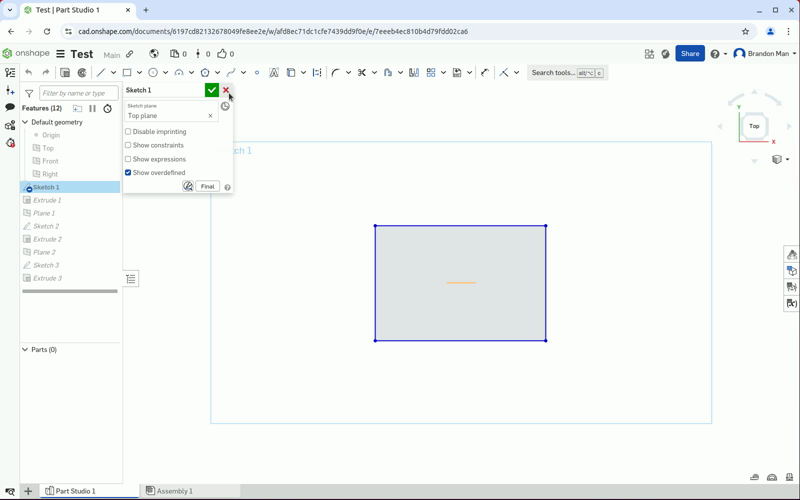
click(229, 92)
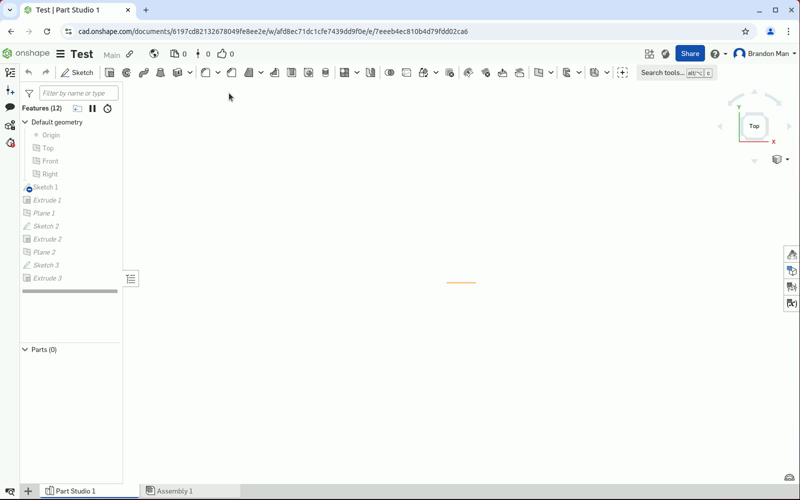
key(shift+s)
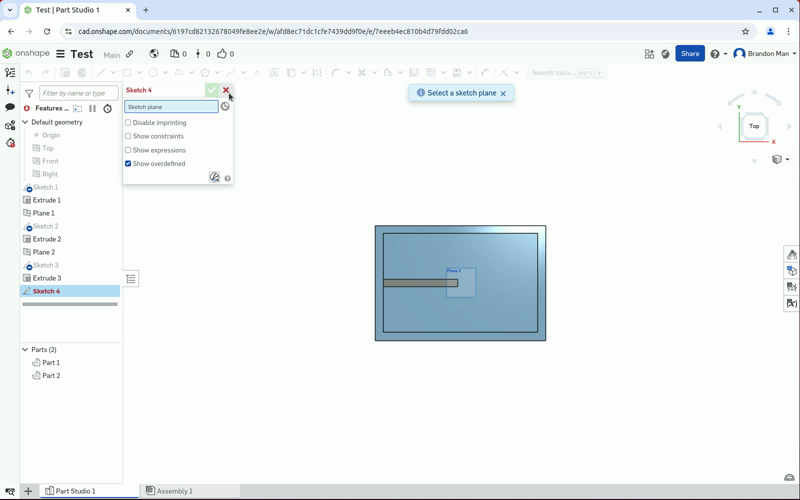
mouse_move(73, 254)
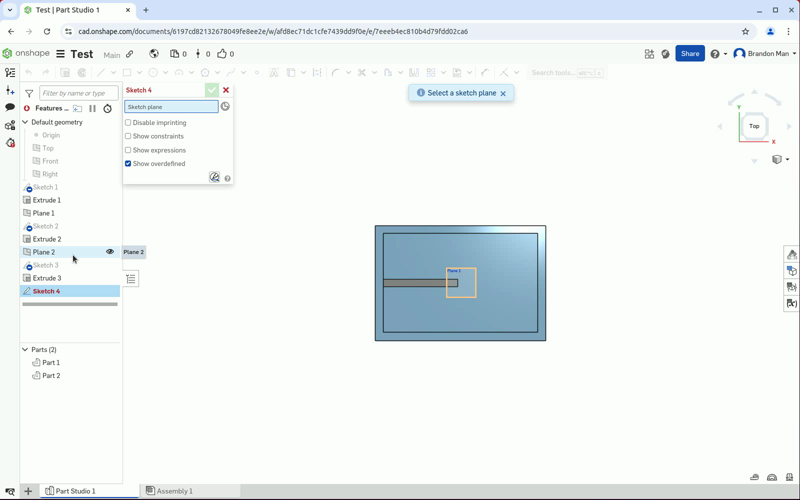
click(73, 254)
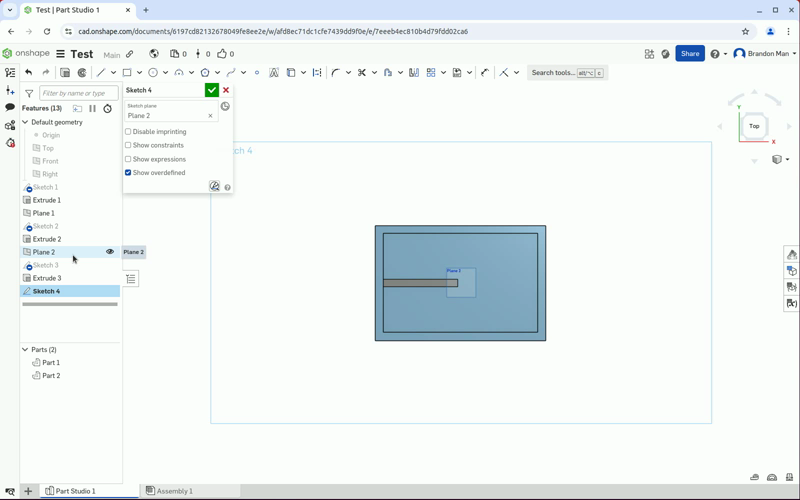
mouse_move(73, 352)
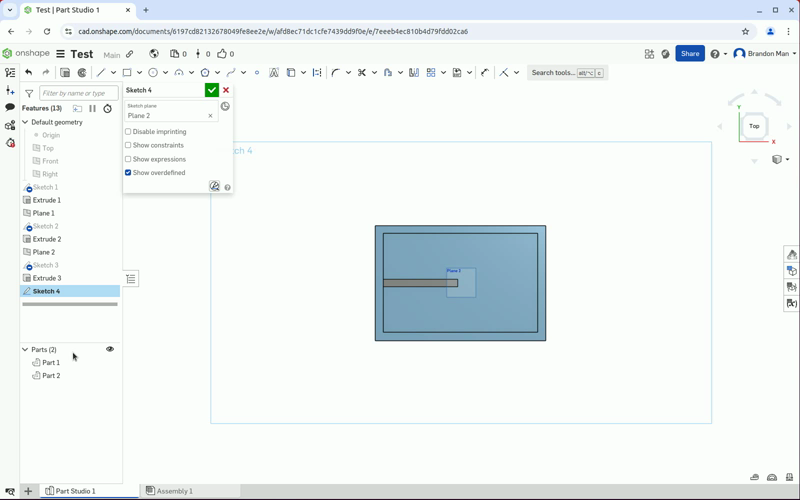
key(y)
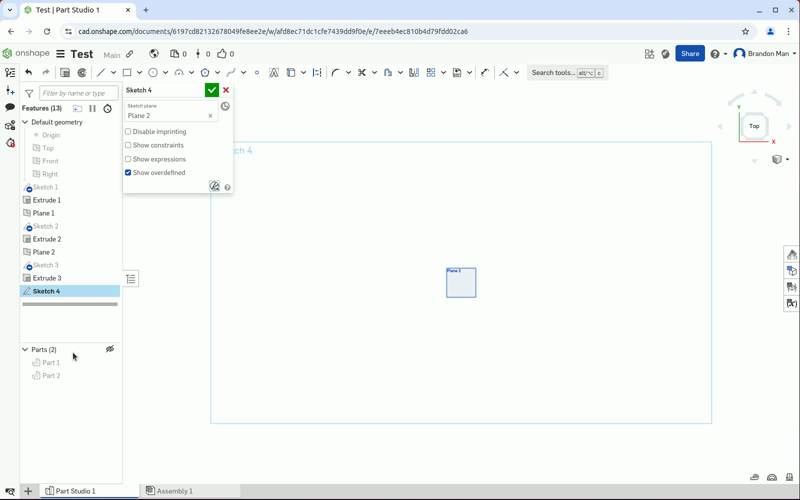
key(l)
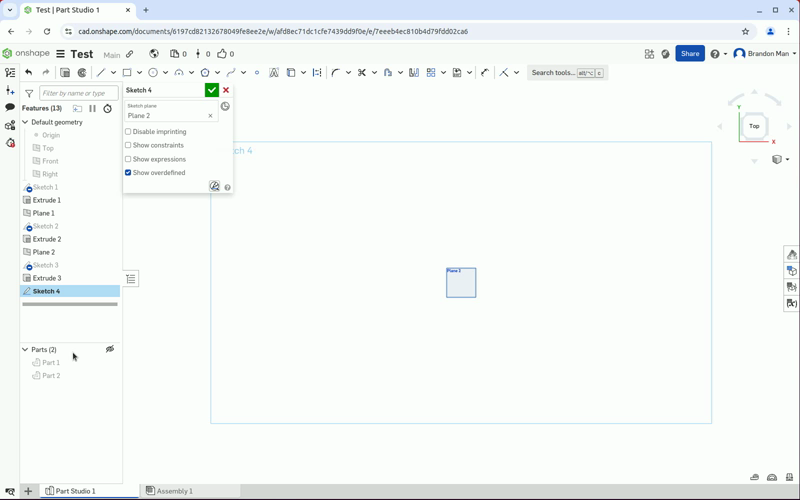
key_down(shift)
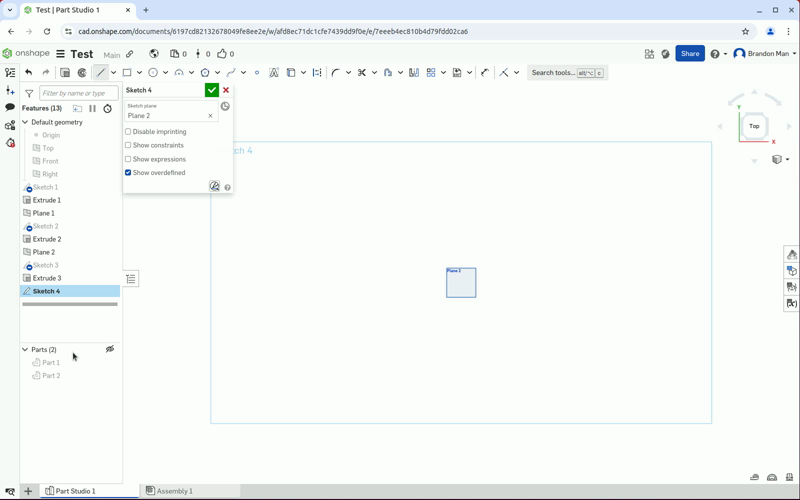
mouse_move(457, 332)
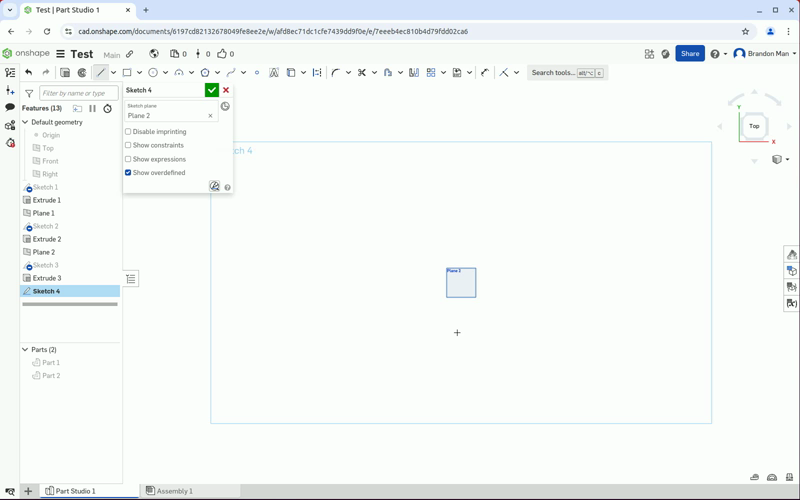
click(457, 332)
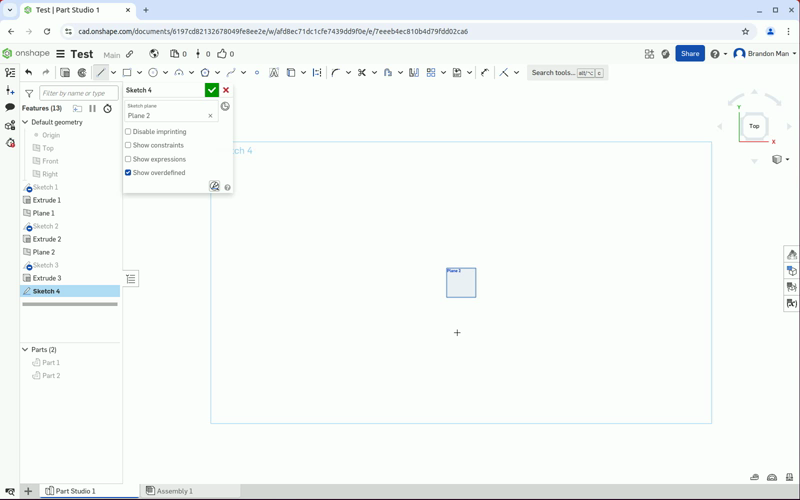
key_up(shift)
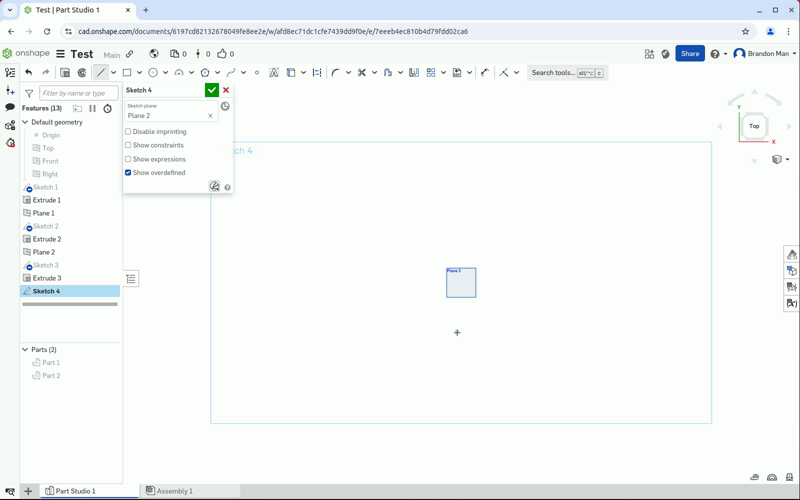
key_down(shift)
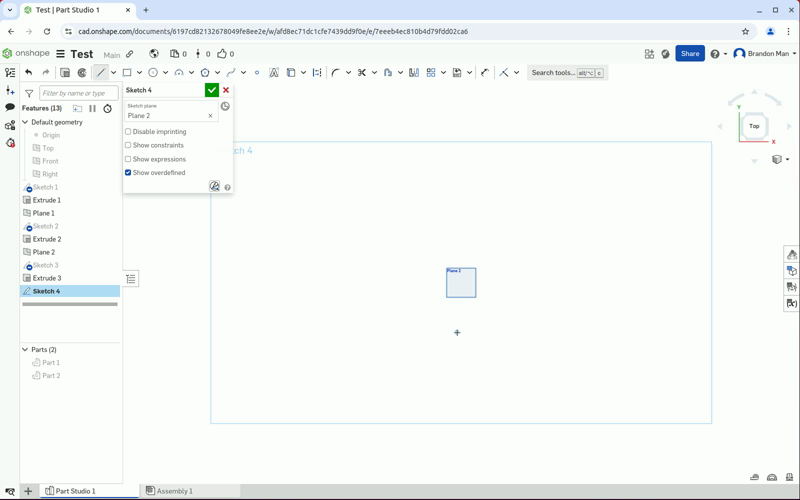
mouse_move(487, 332)
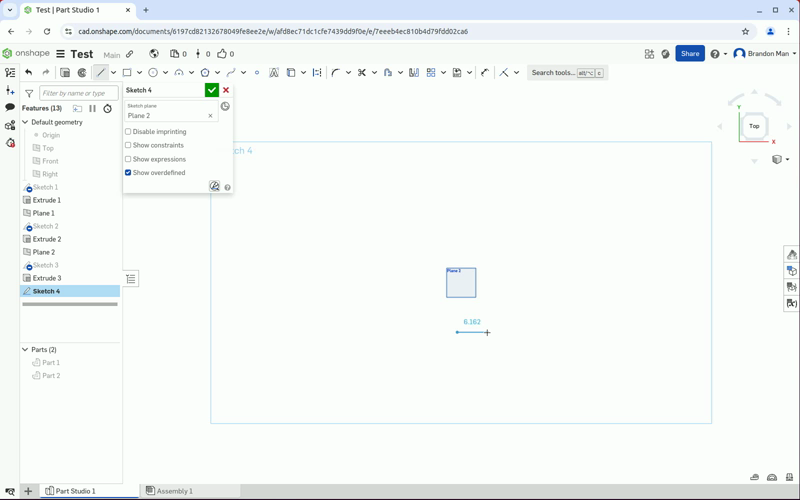
mouse_move(464, 332)
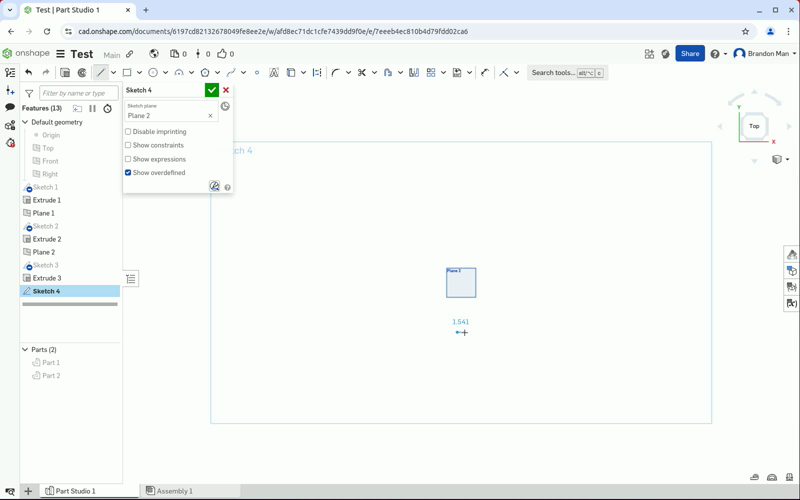
scroll(6)
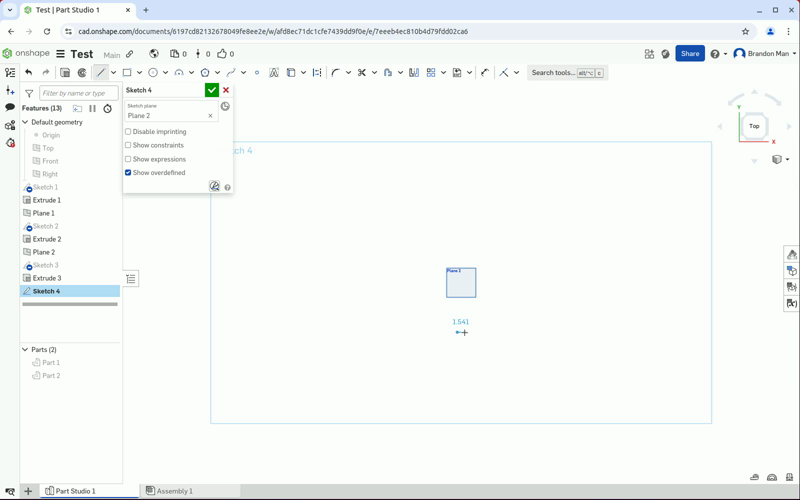
scroll(6)
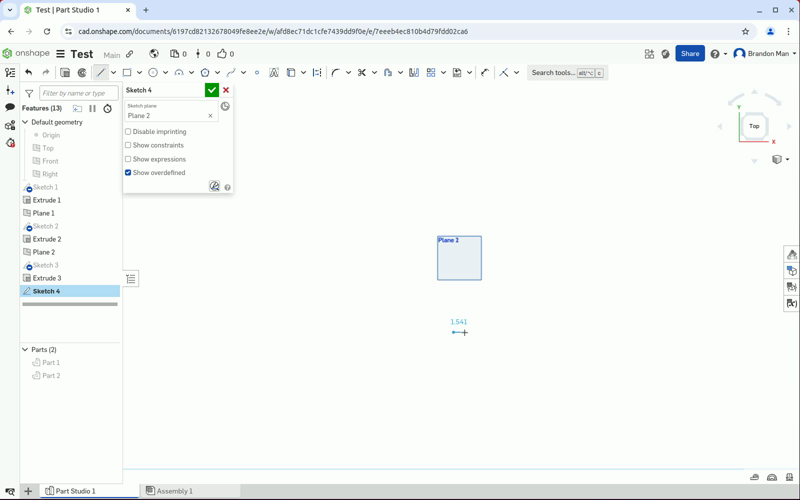
scroll(6)
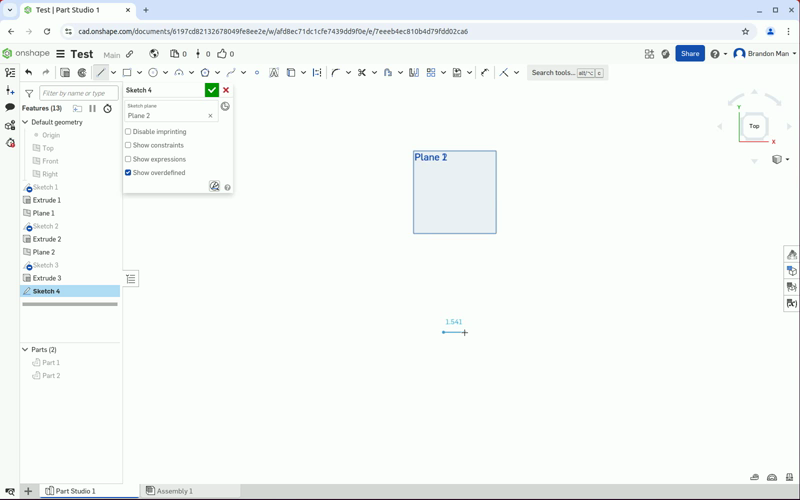
scroll(6)
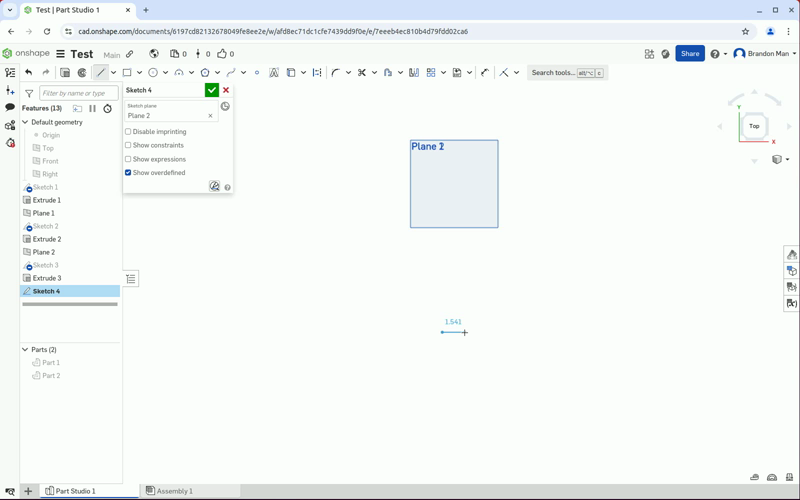
scroll(6)
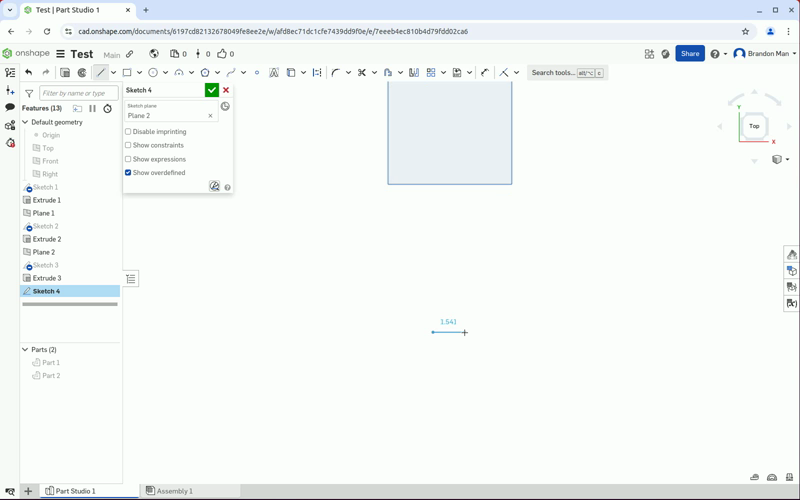
scroll(6)
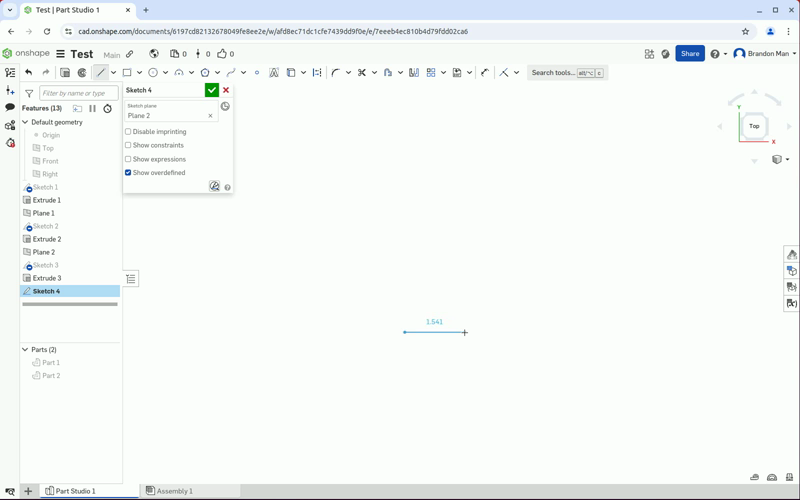
scroll(6)
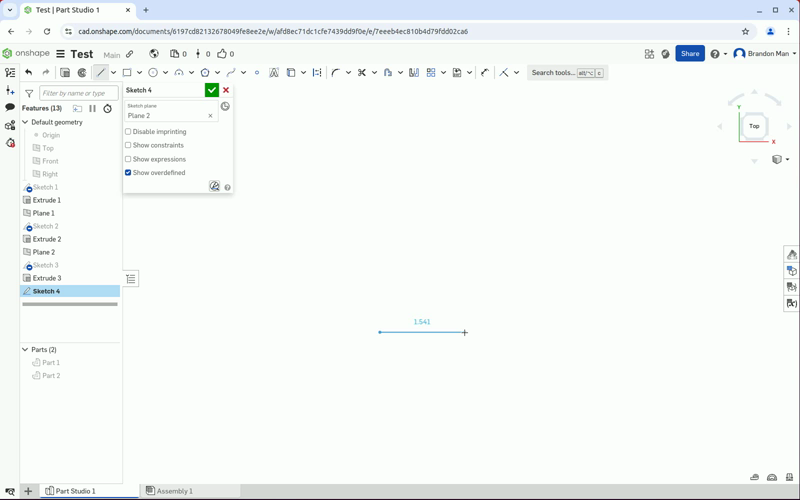
click(464, 332)
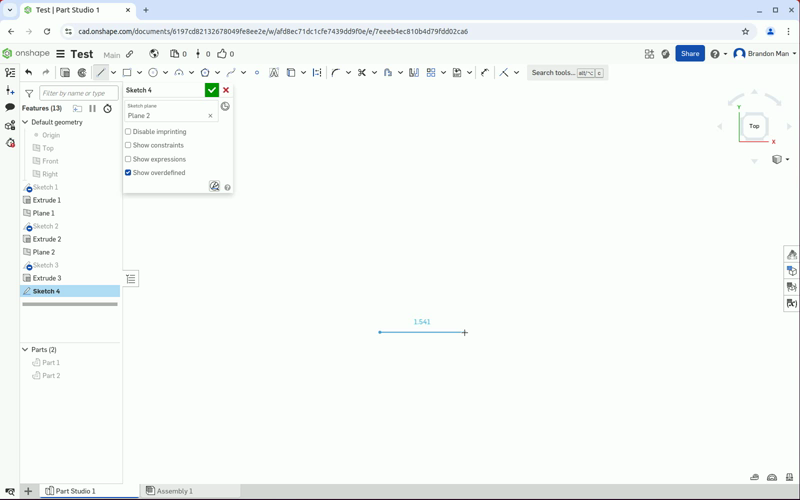
scroll(-6)
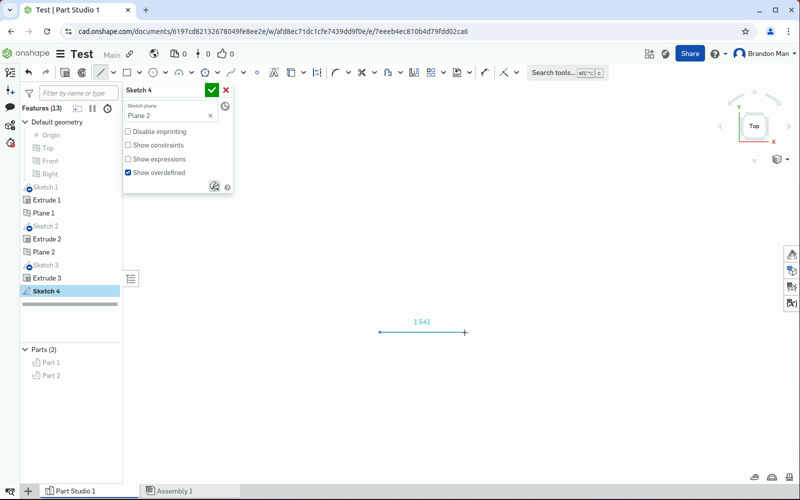
scroll(-6)
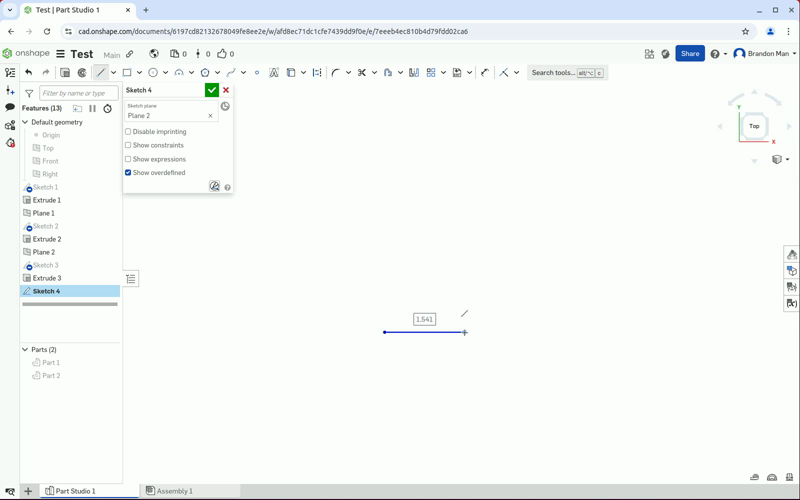
scroll(-6)
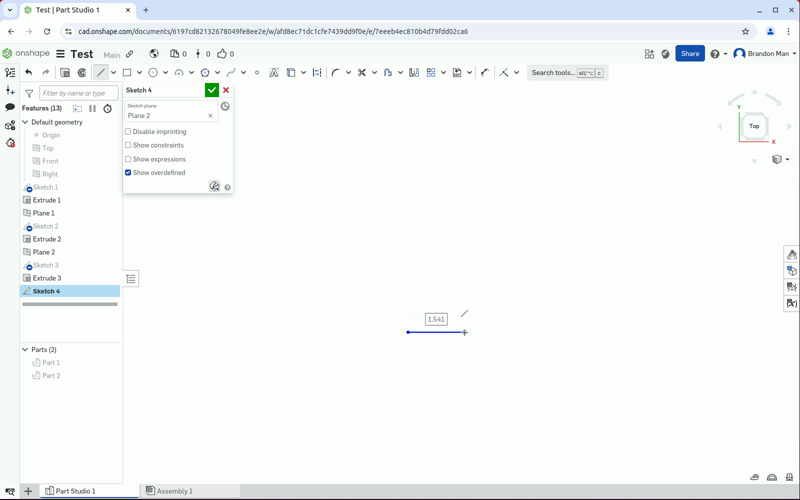
scroll(-6)
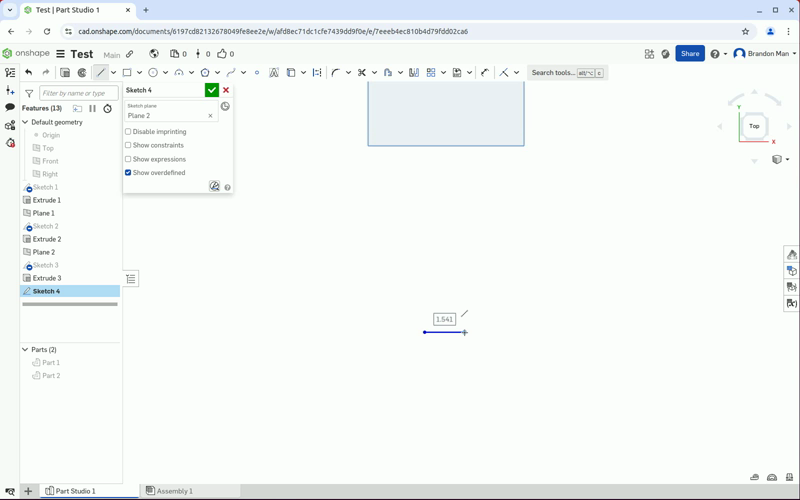
scroll(-6)
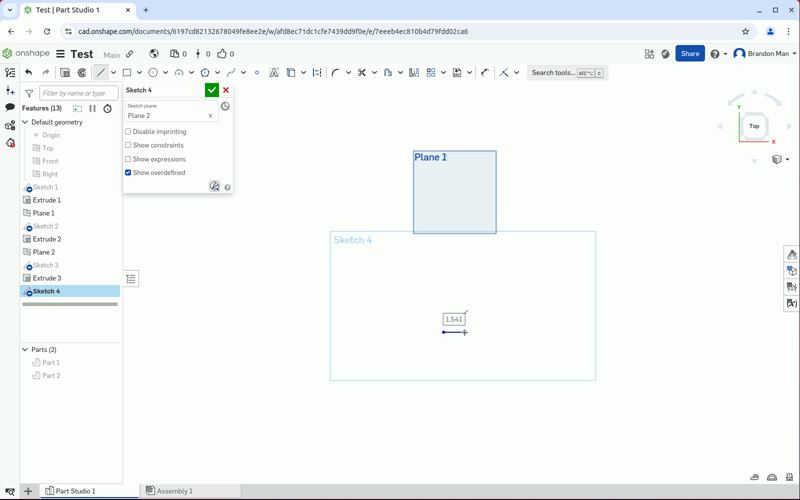
scroll(-6)
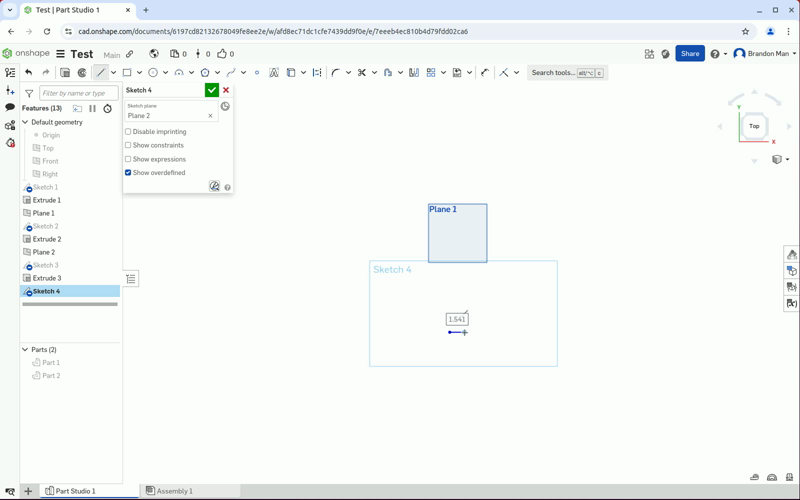
scroll(-6)
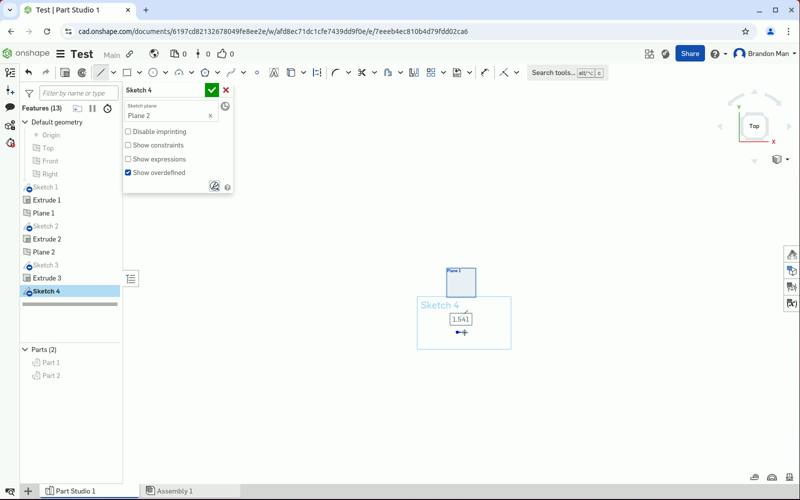
key_up(shift)
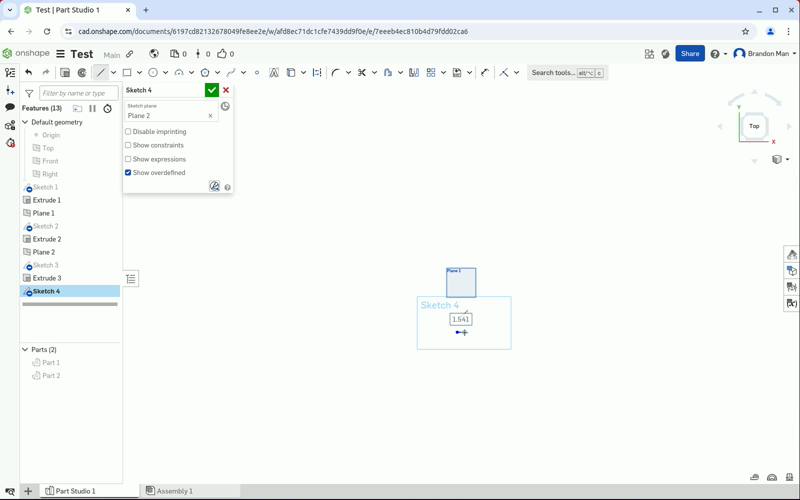
key_down(shift)
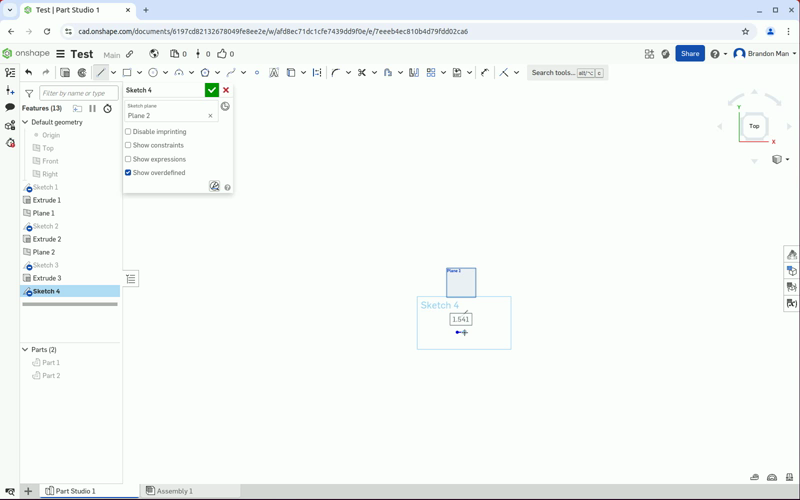
mouse_move(494, 332)
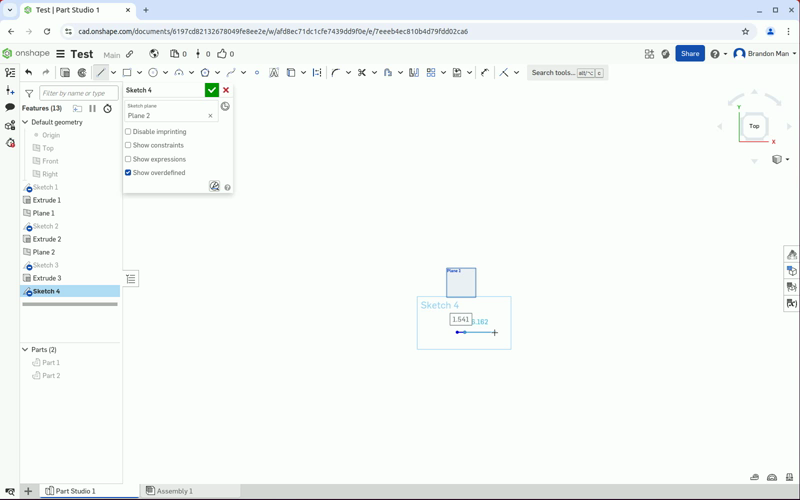
mouse_move(464, 285)
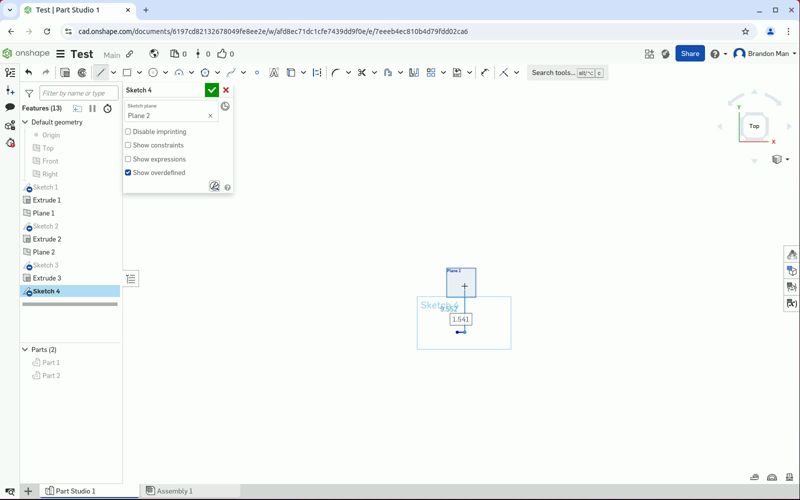
click(464, 285)
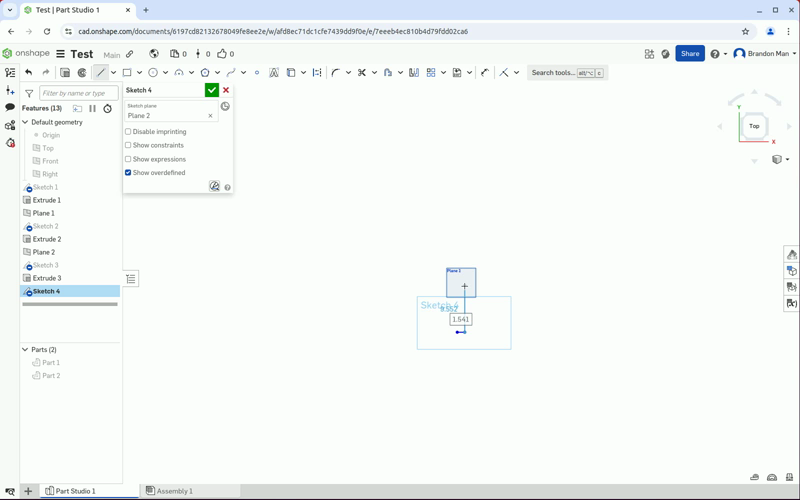
key_up(shift)
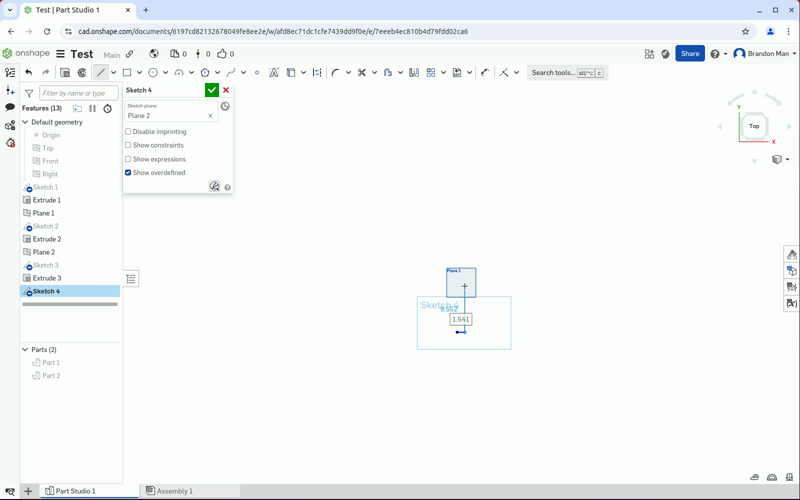
key_down(shift)
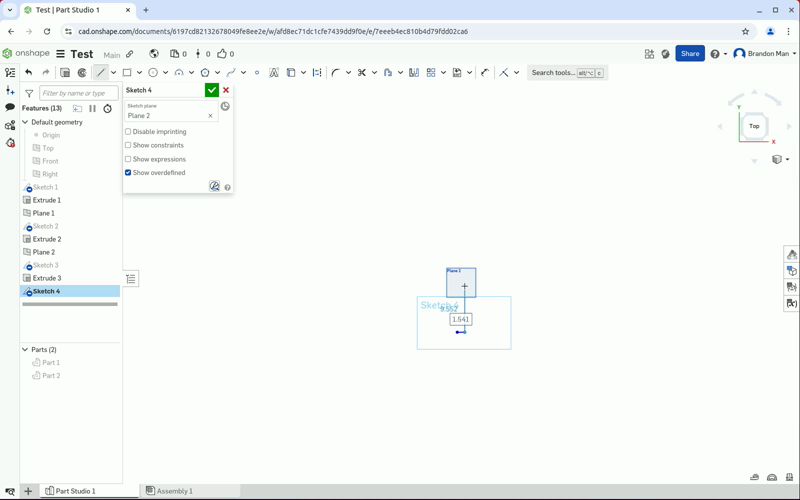
mouse_move(494, 285)
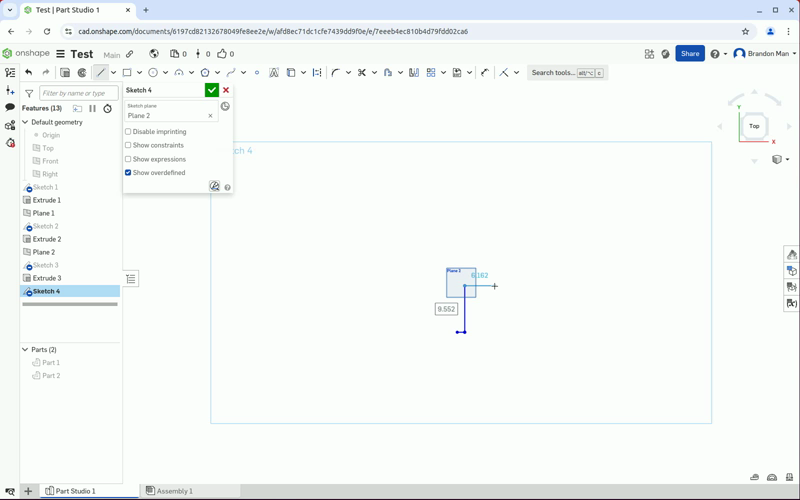
mouse_move(457, 285)
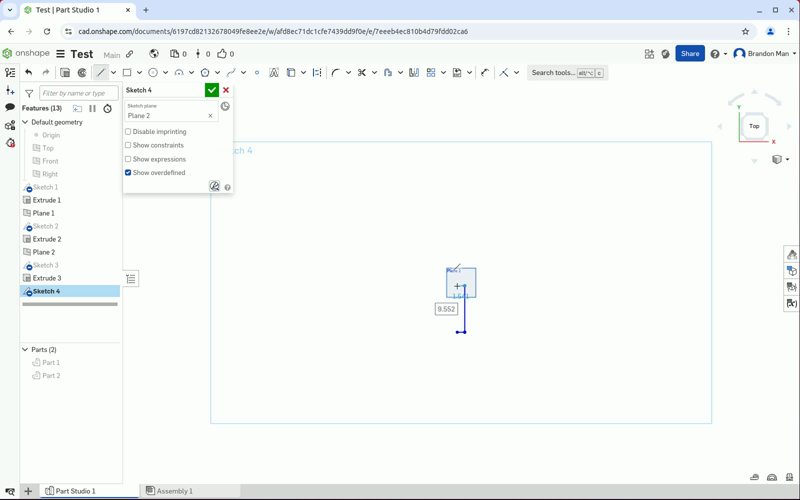
scroll(6)
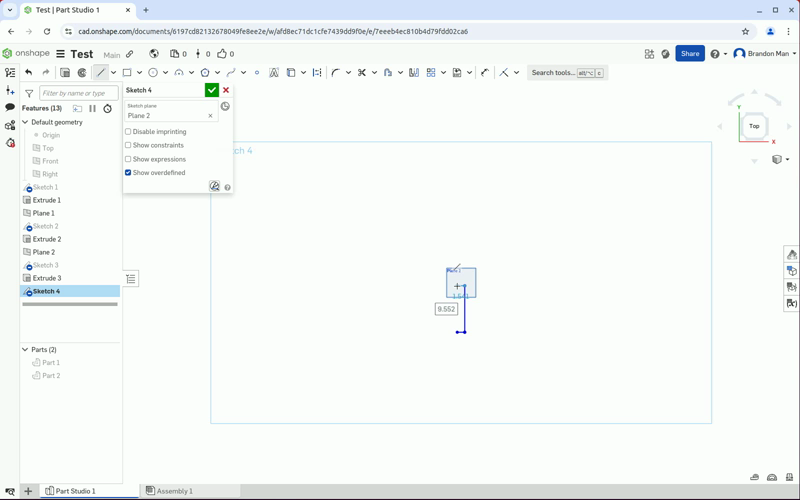
scroll(6)
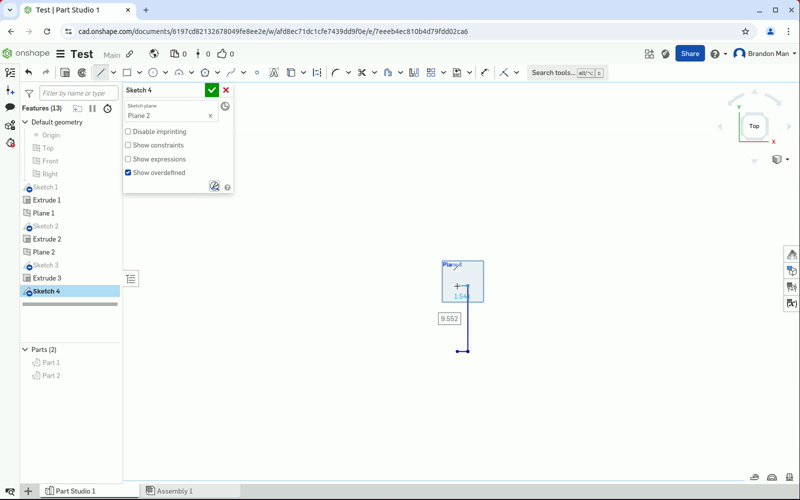
scroll(6)
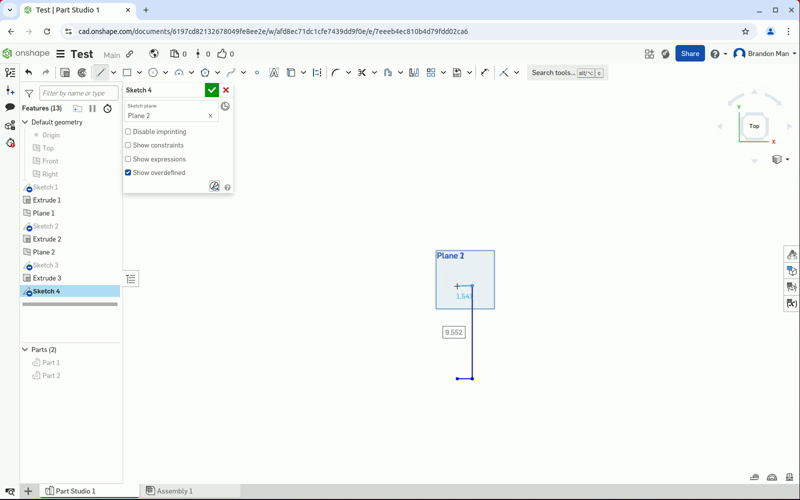
scroll(6)
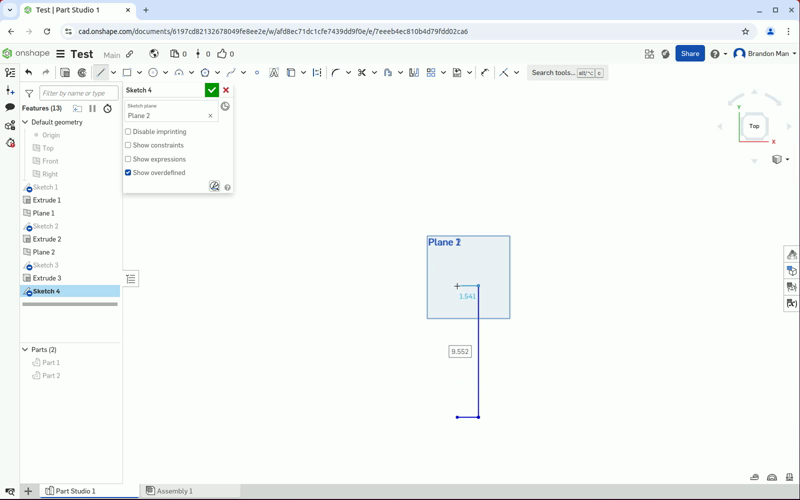
scroll(6)
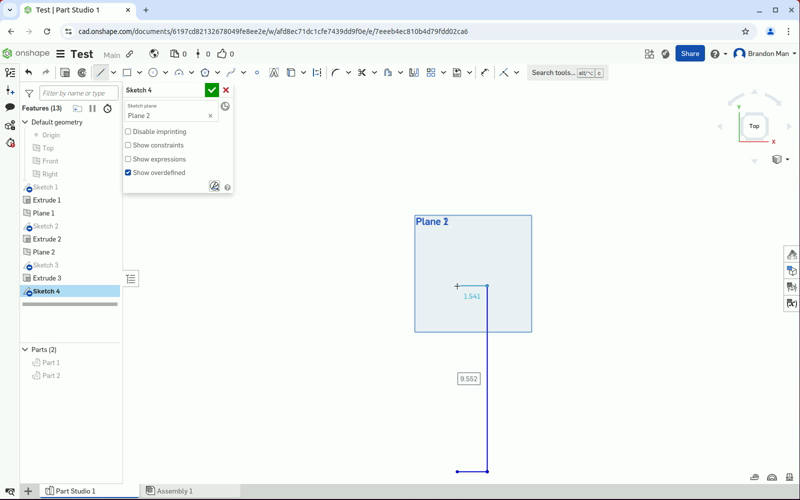
scroll(6)
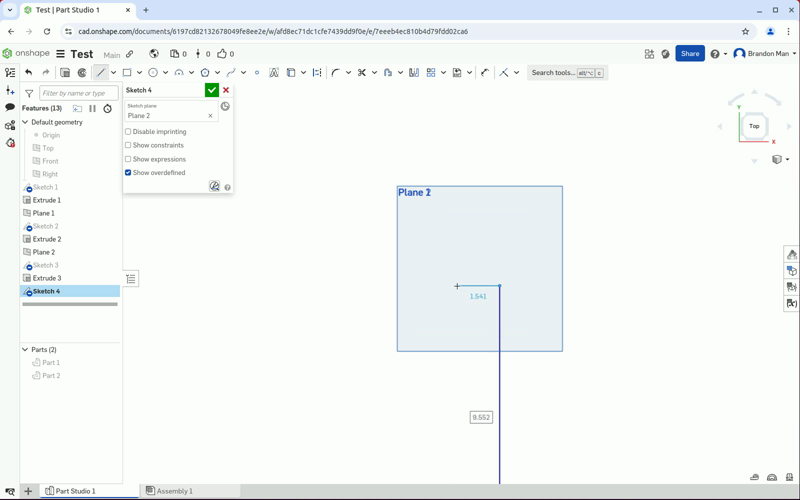
scroll(6)
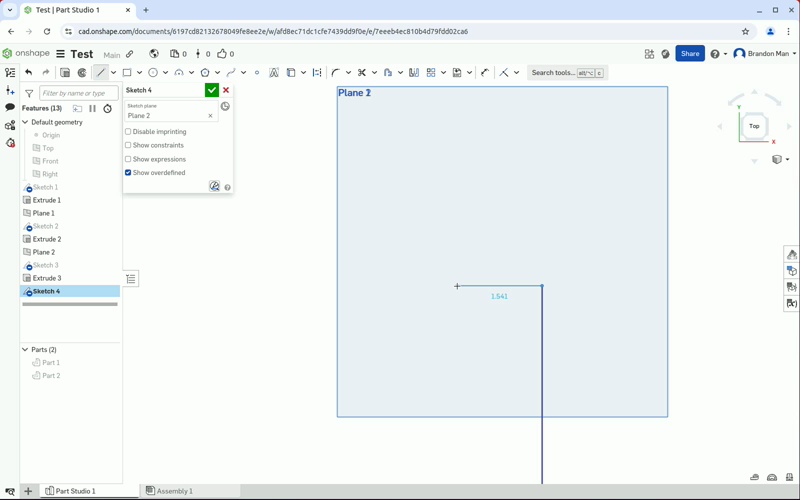
click(457, 285)
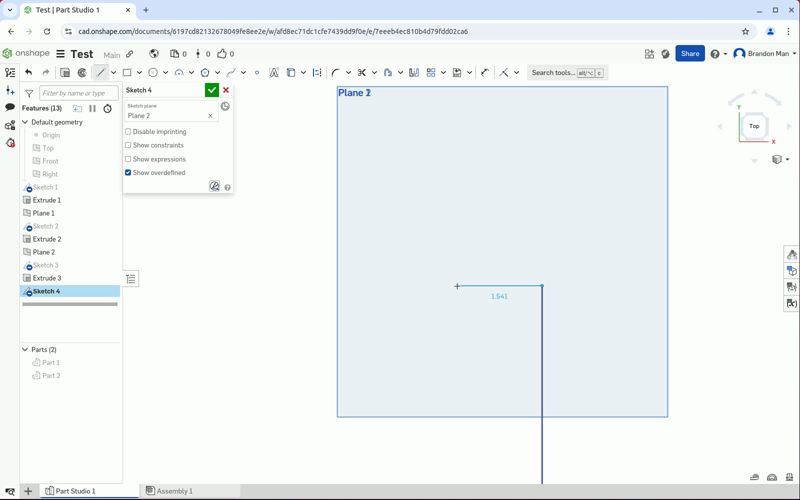
scroll(-6)
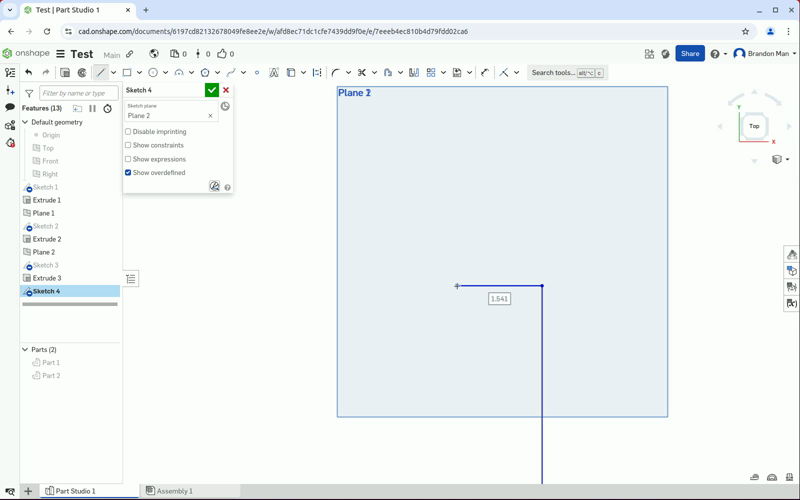
scroll(-6)
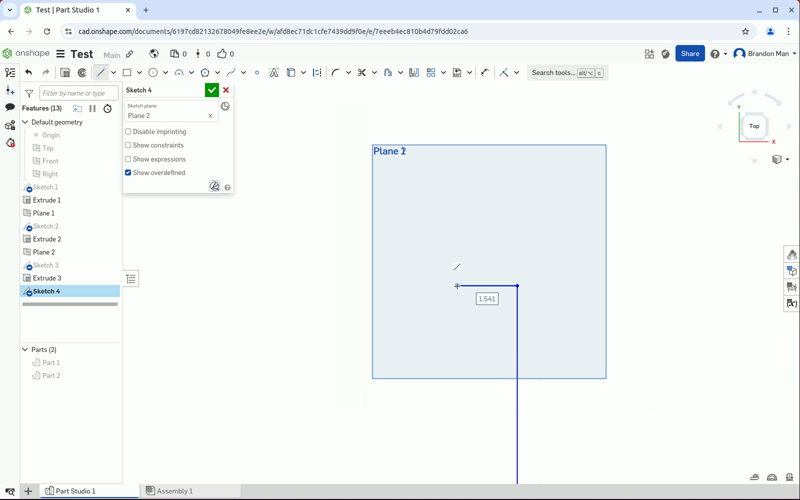
scroll(-6)
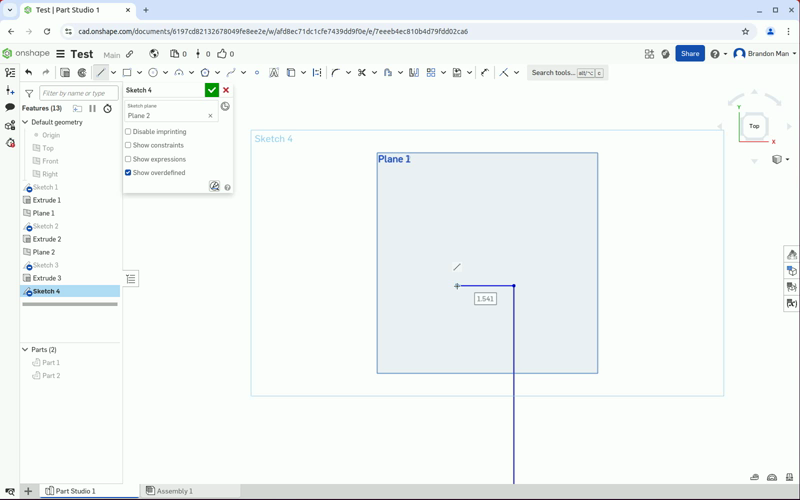
scroll(-6)
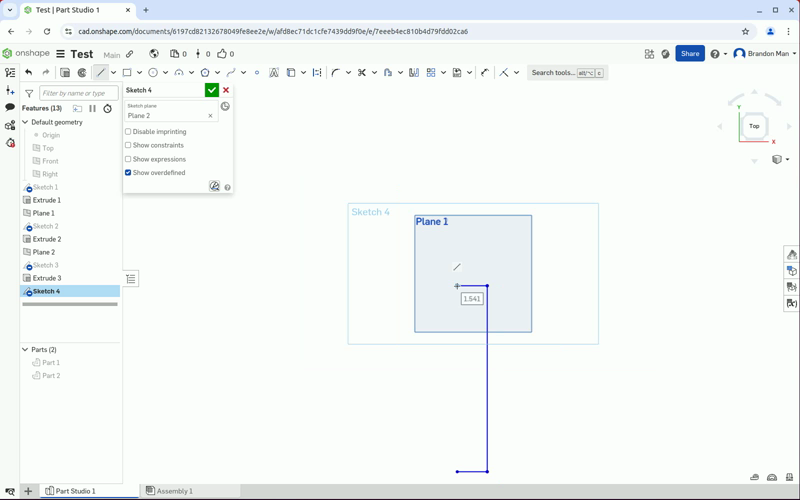
scroll(-6)
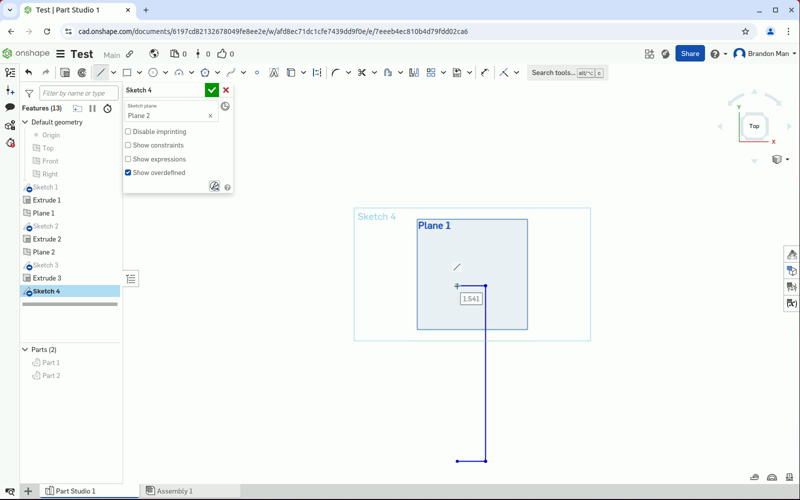
scroll(-6)
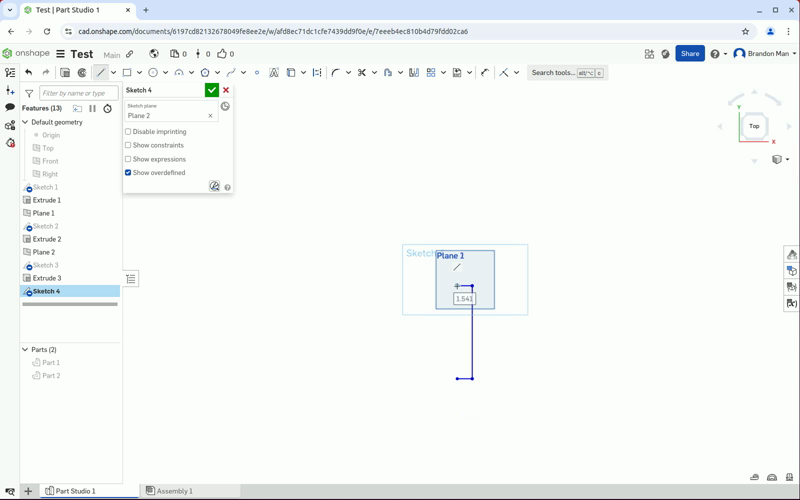
scroll(-6)
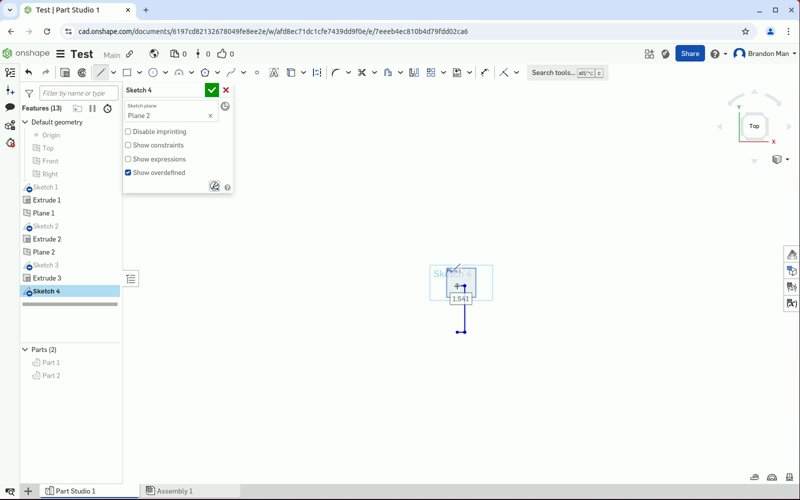
key_up(shift)
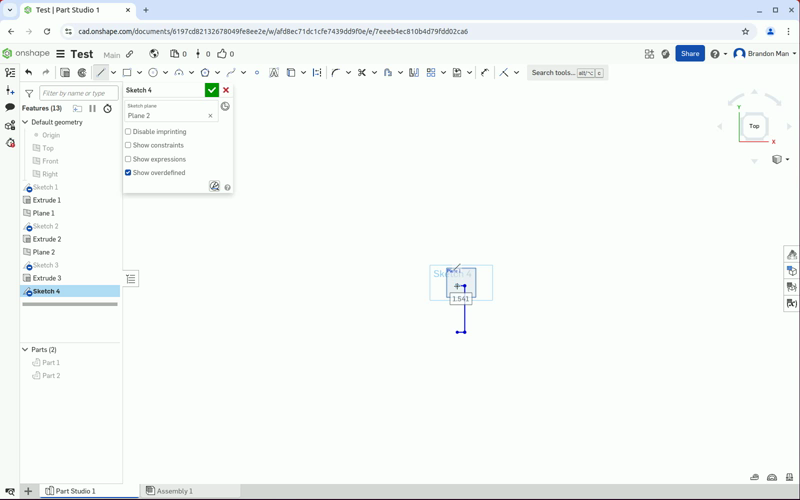
mouse_move(487, 285)
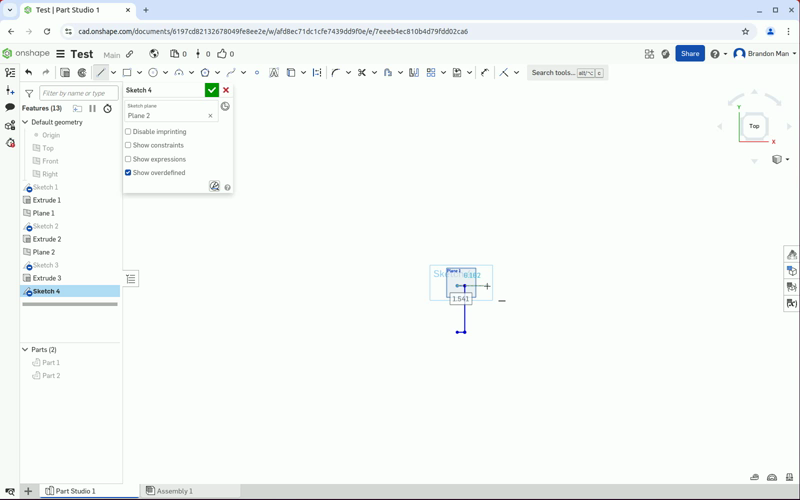
key_down(shift)
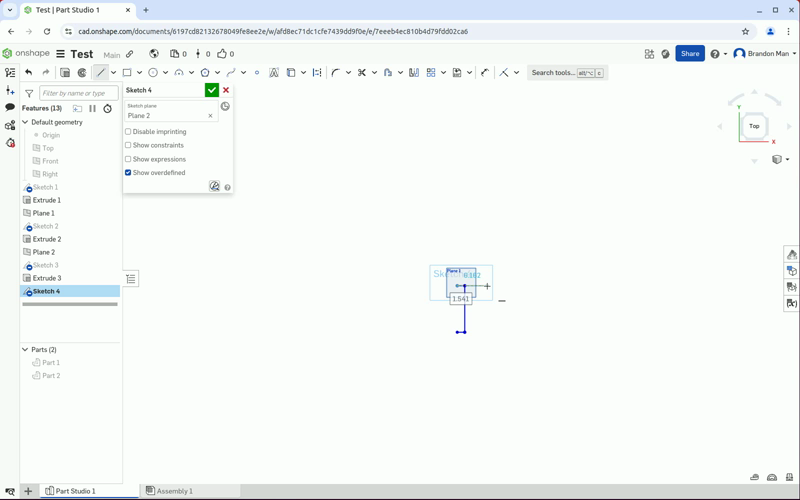
mouse_move(457, 332)
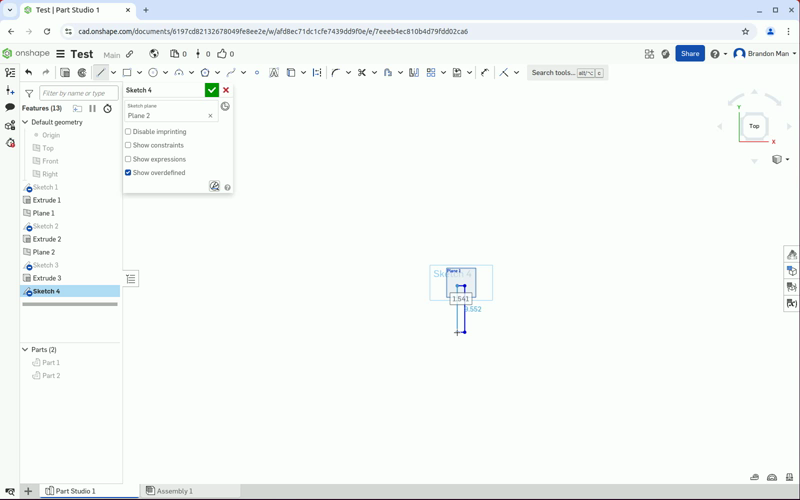
key_up(shift)
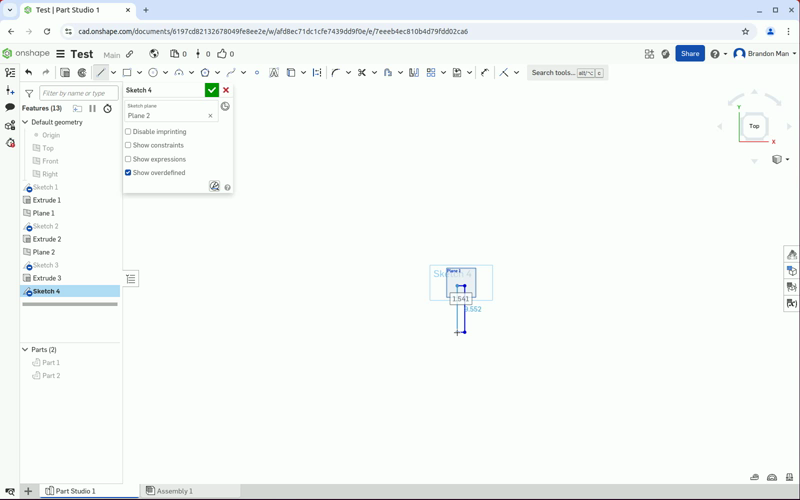
click(457, 332)
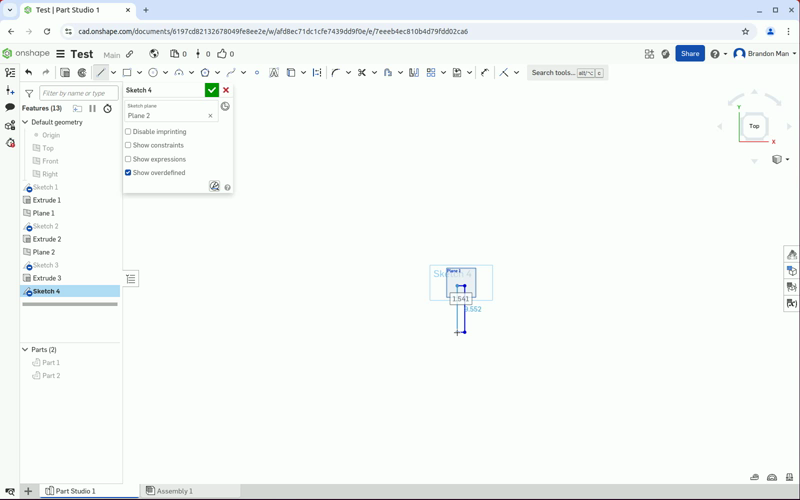
key(esc)
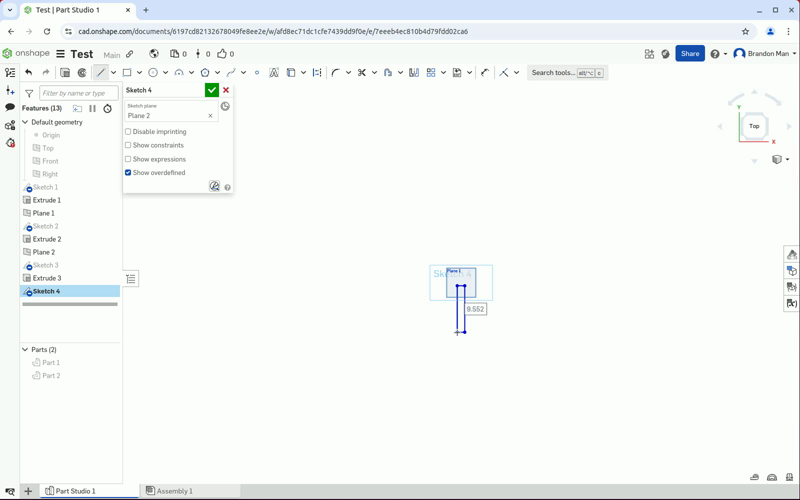
mouse_move(462, 309)
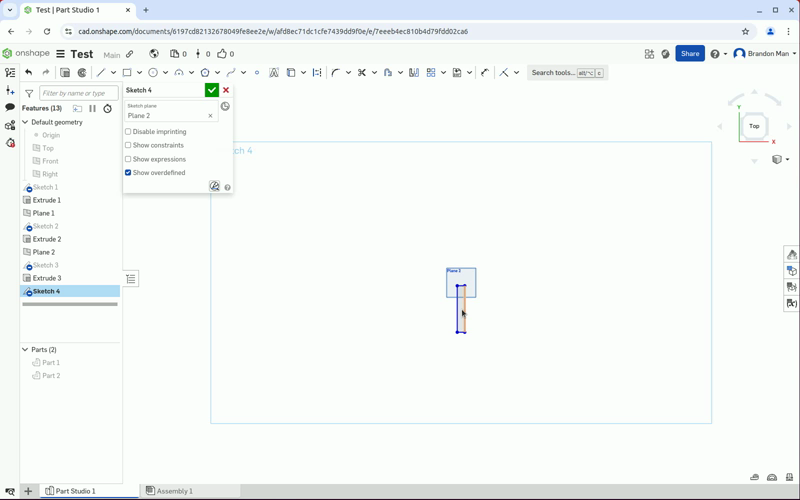
scroll(6)
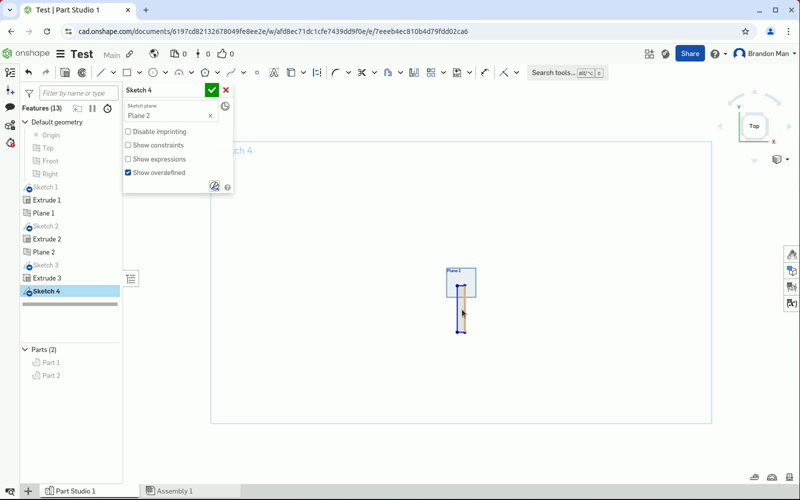
scroll(6)
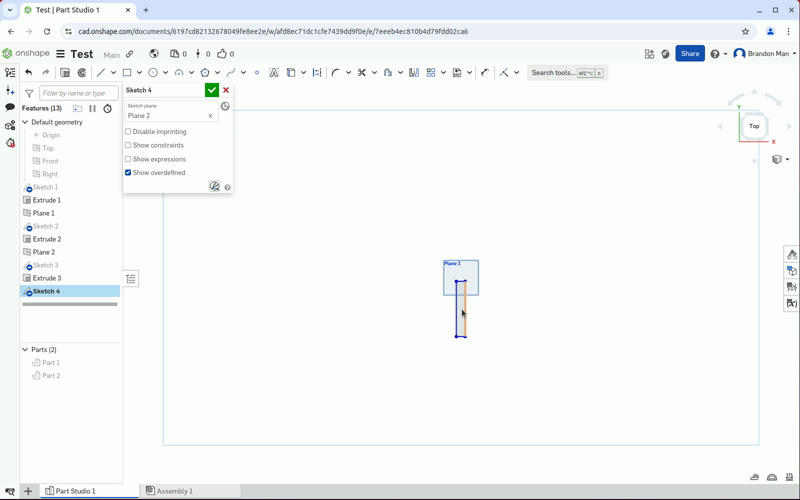
scroll(6)
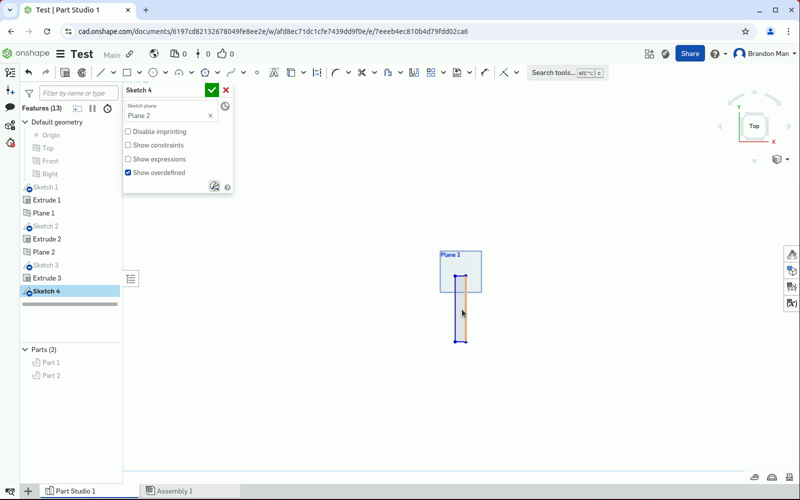
scroll(6)
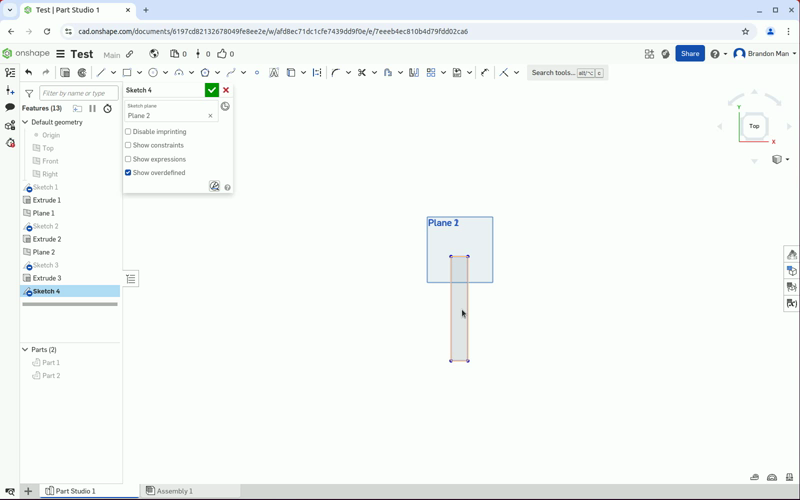
scroll(6)
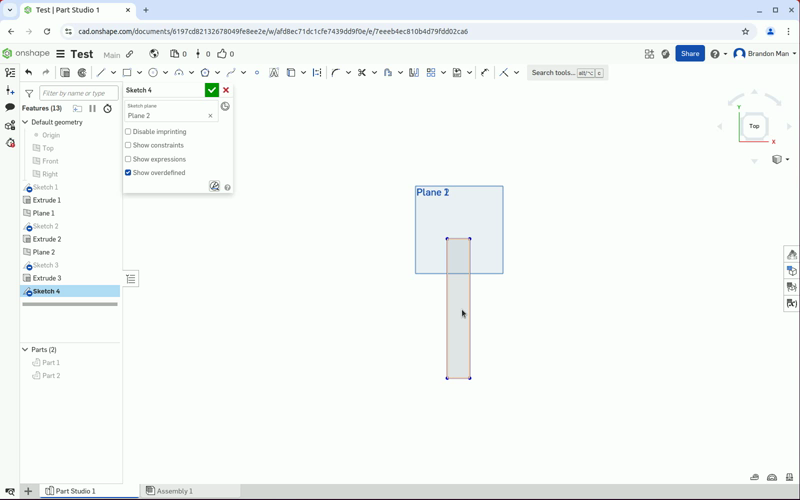
scroll(6)
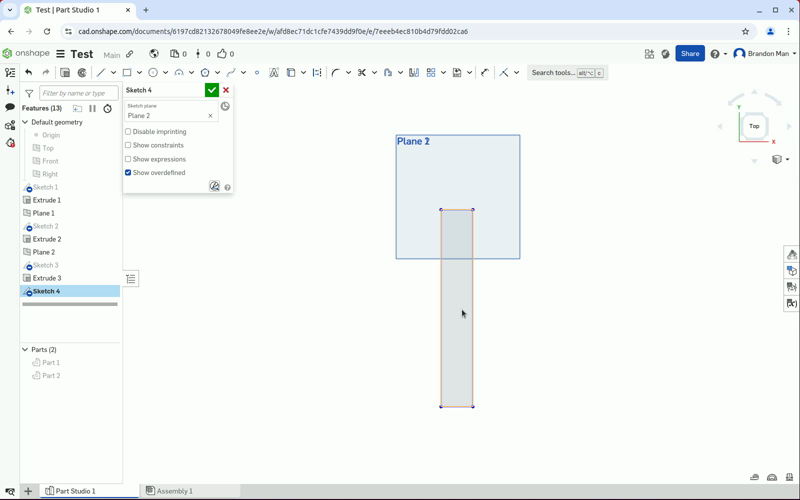
scroll(6)
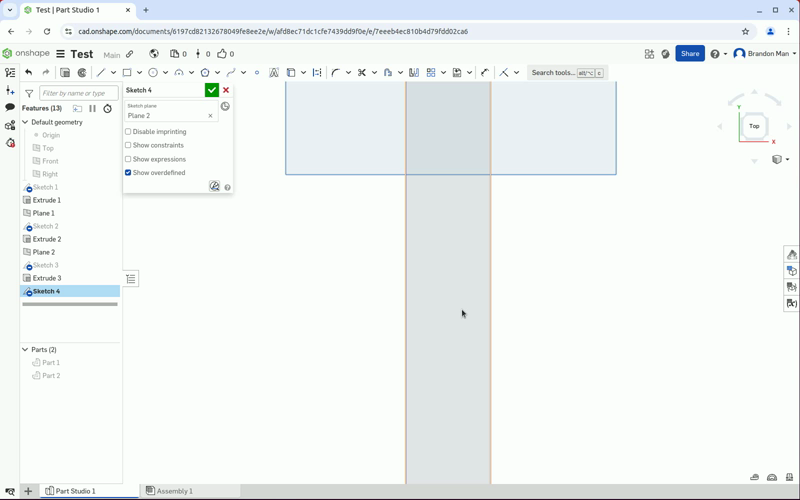
click(462, 309)
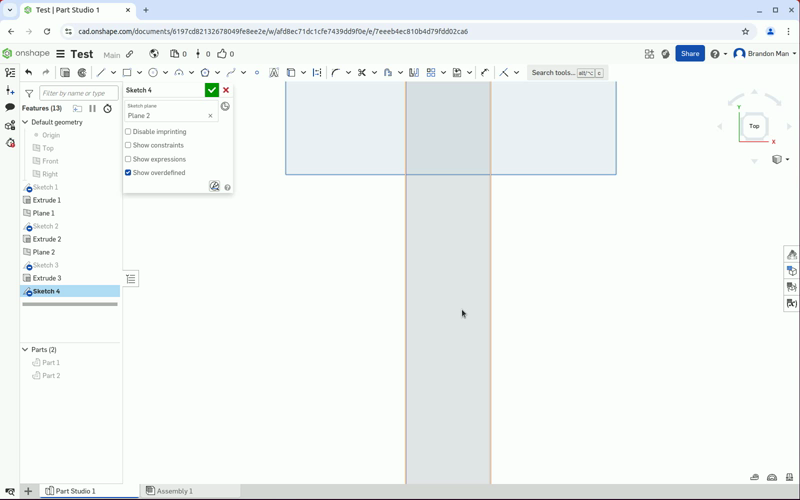
scroll(-6)
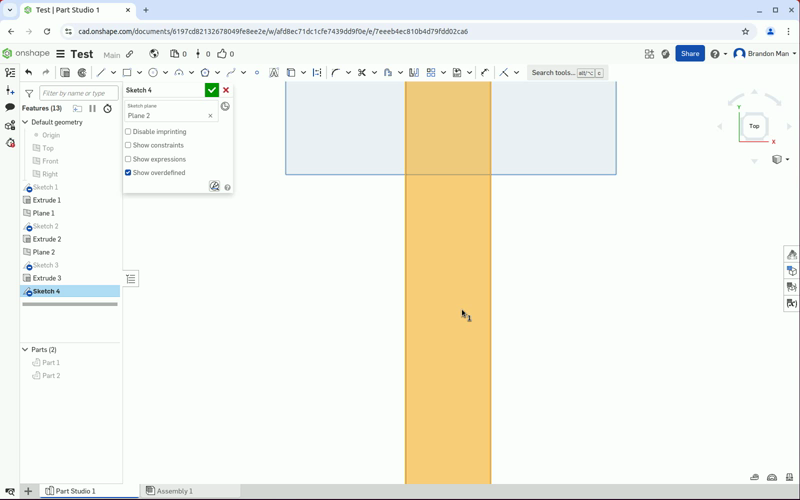
scroll(-6)
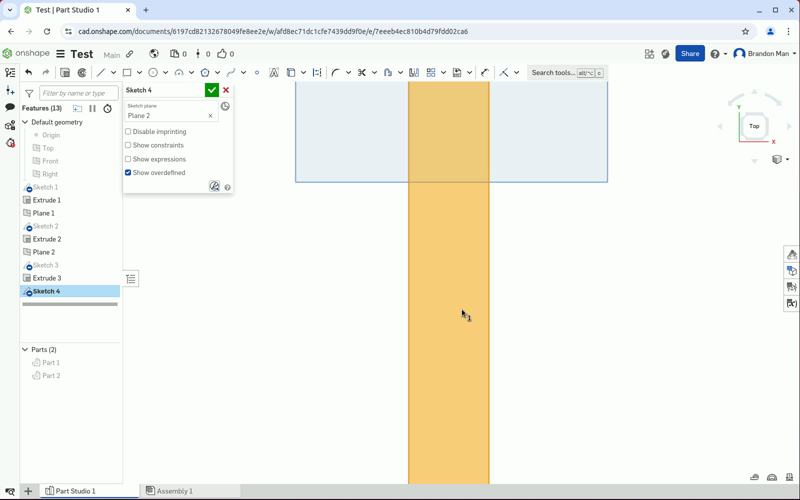
scroll(-6)
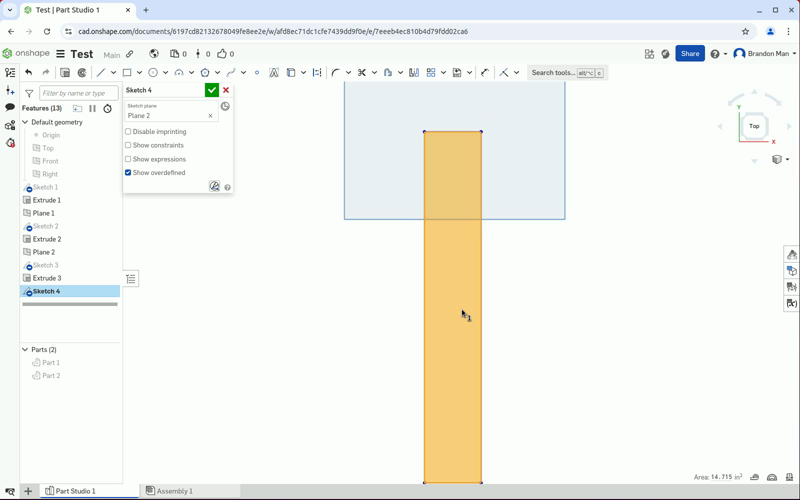
scroll(-6)
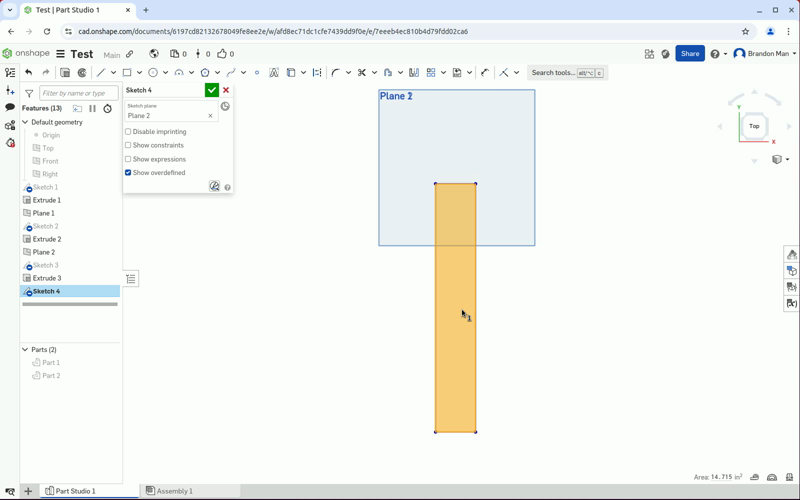
scroll(-6)
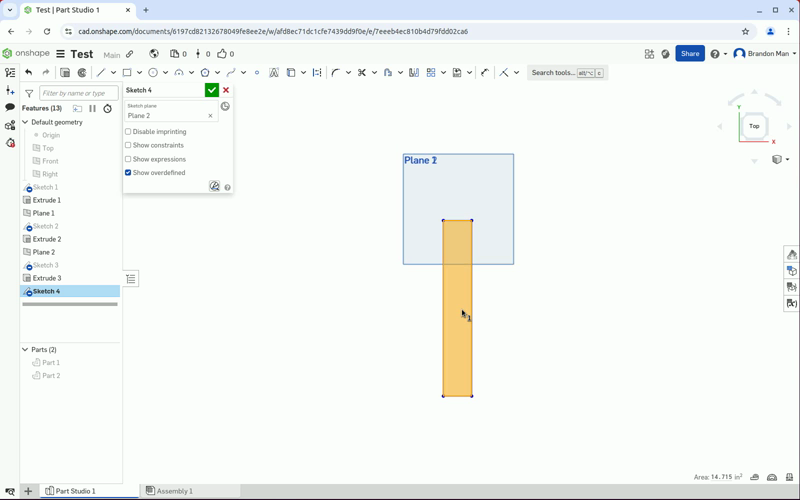
scroll(-6)
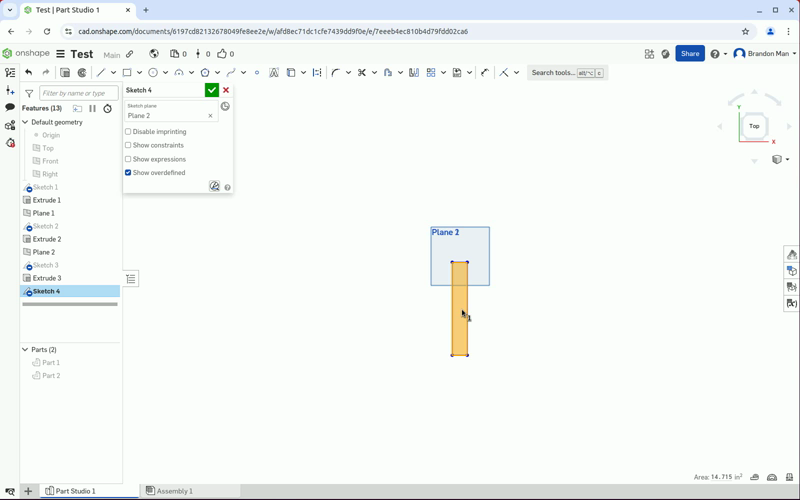
scroll(-6)
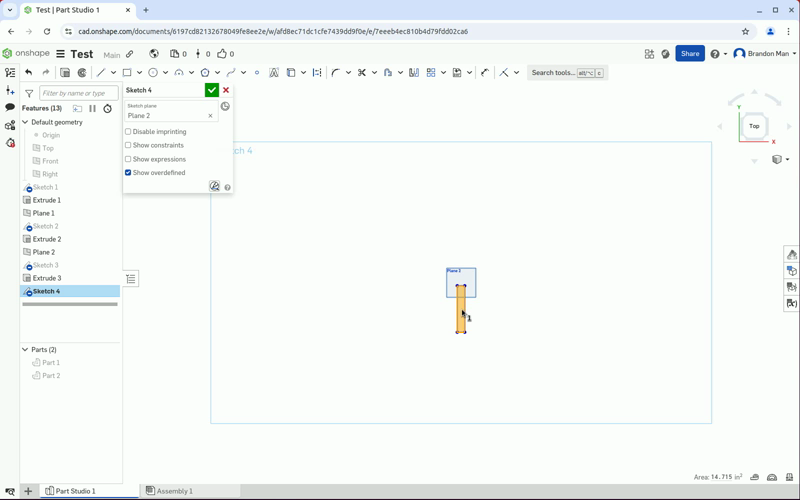
mouse_move(73, 352)
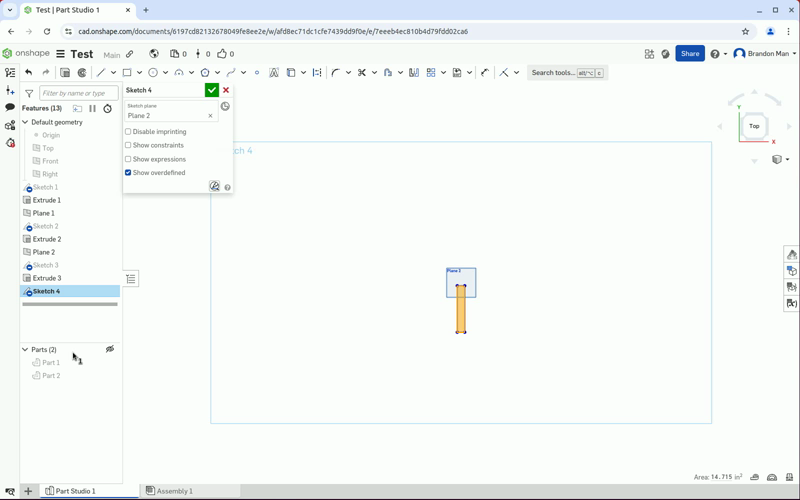
key(shift+y)
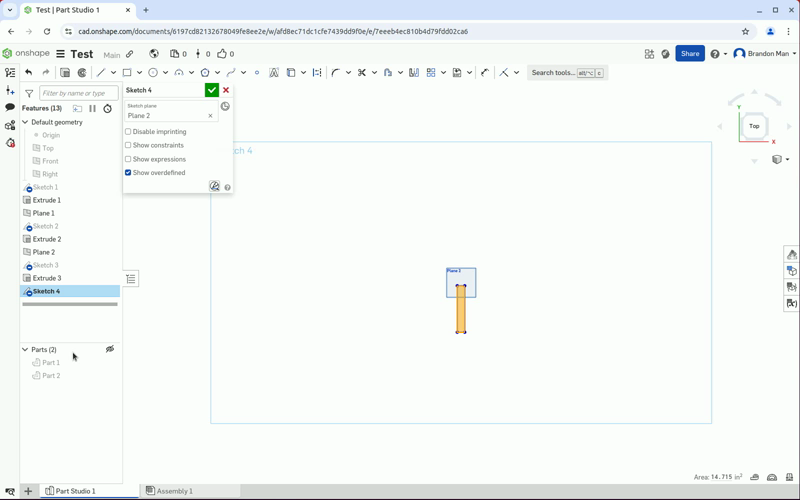
key(shift+e)
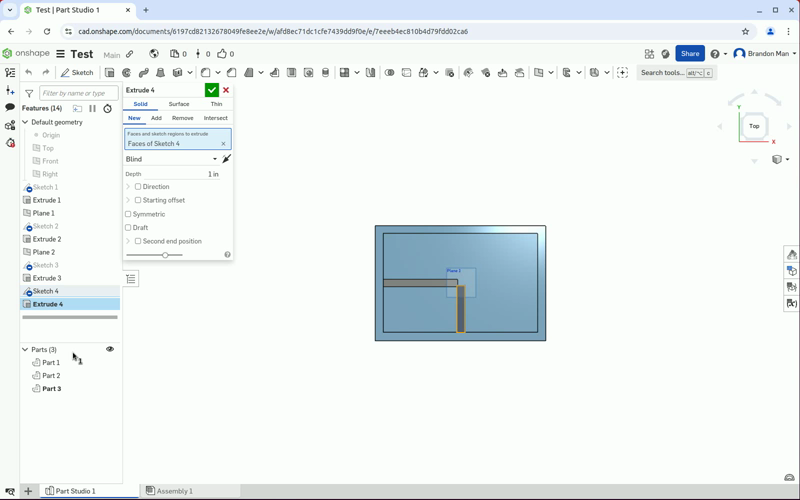
mouse_move(143, 106)
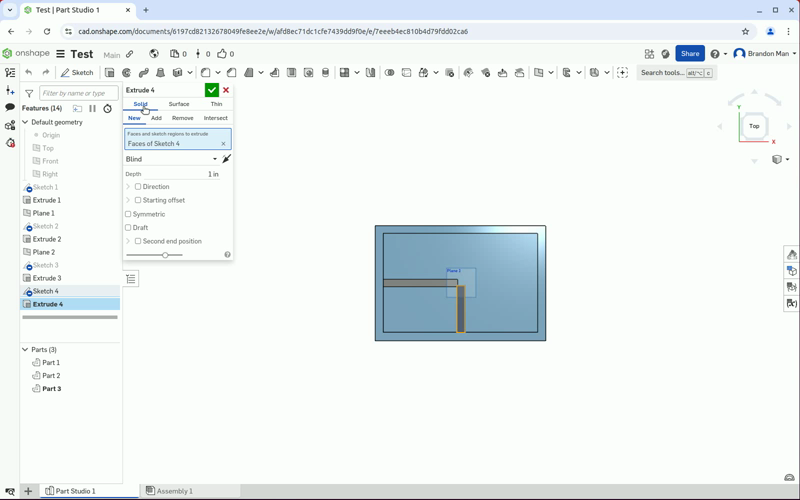
click(143, 106)
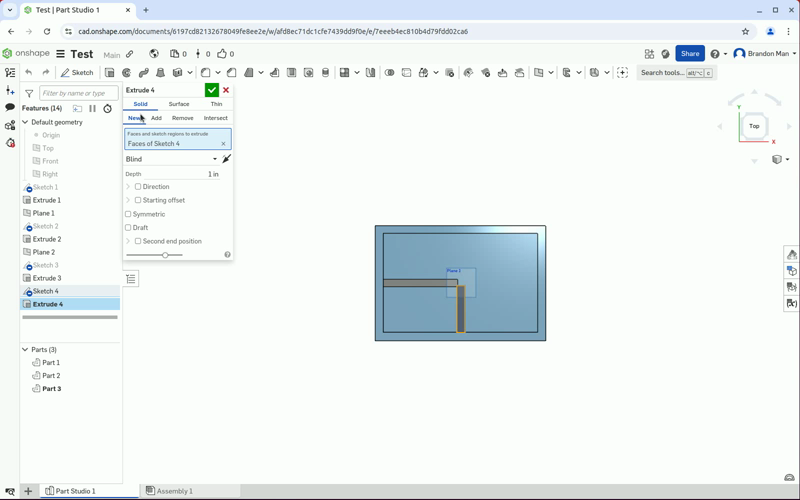
mouse_move(137, 120)
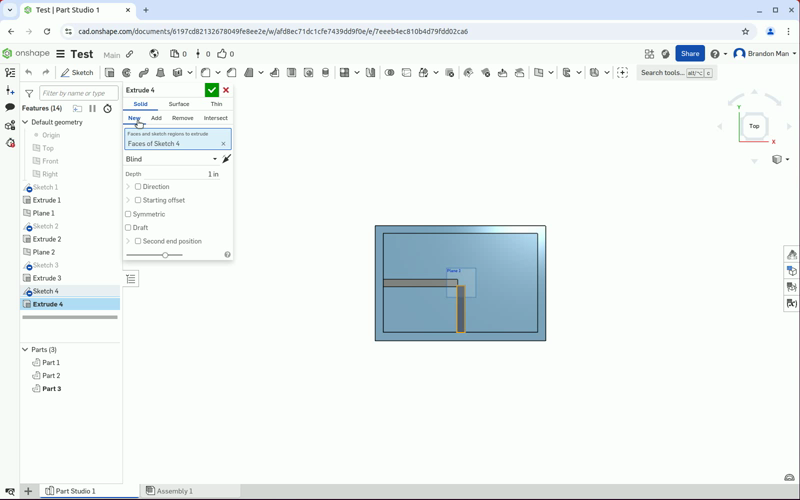
click(137, 120)
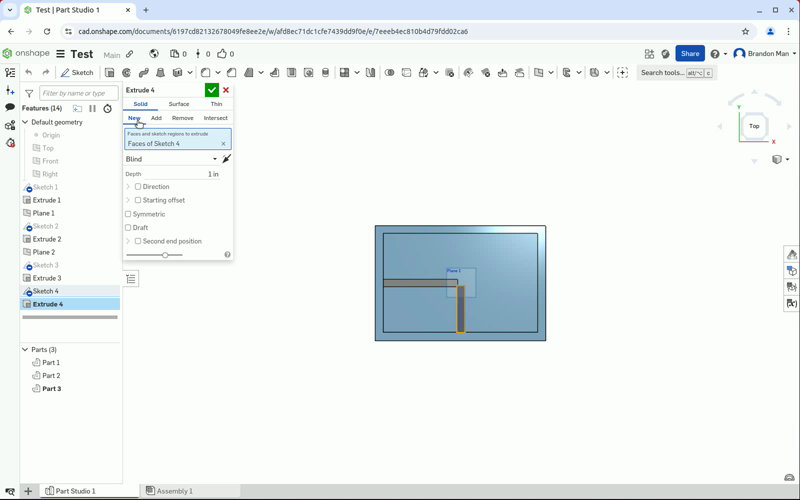
key(tab, 4)
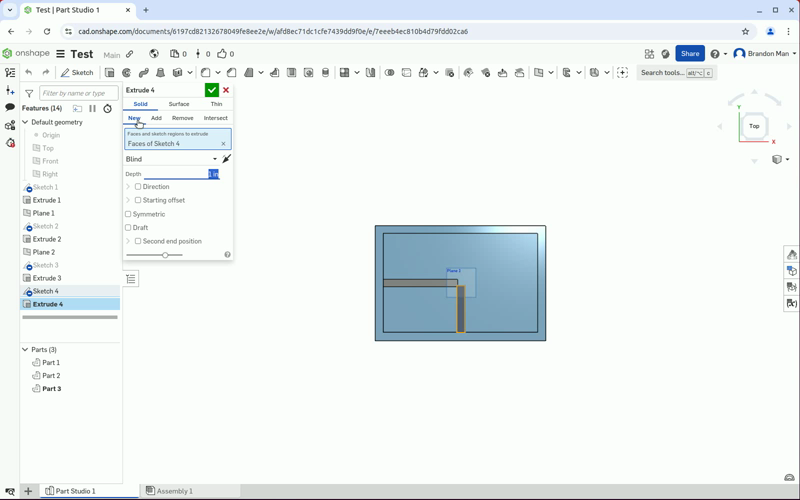
text(18.535)
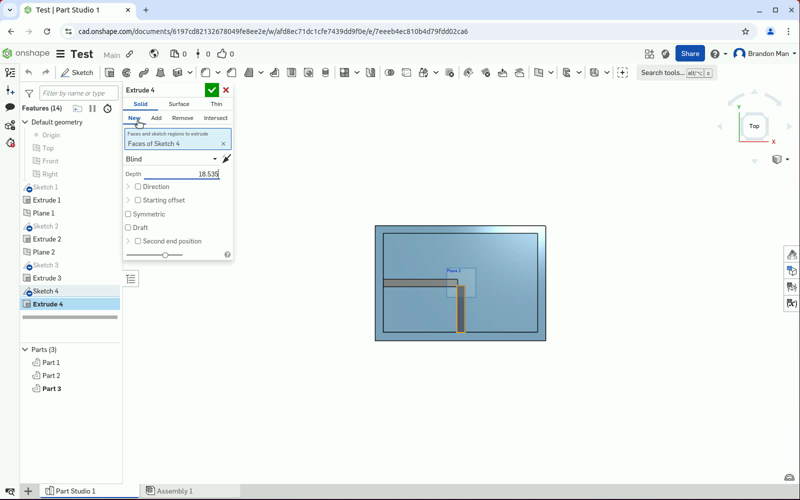
key(enter)
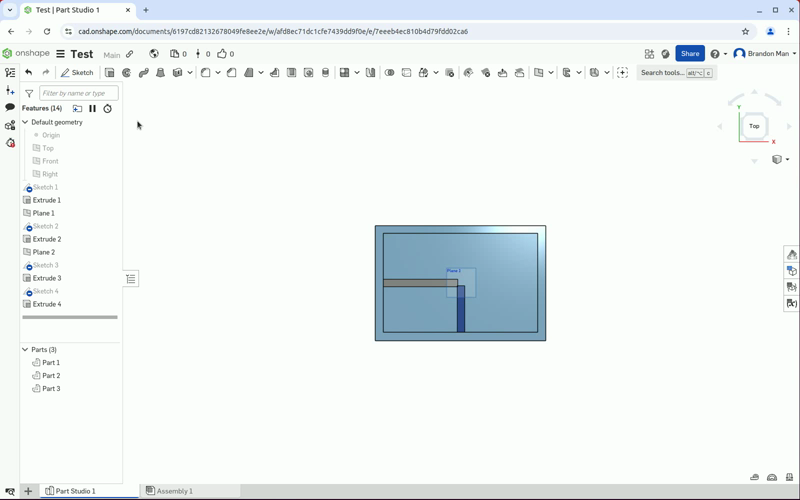
key(shift+h)
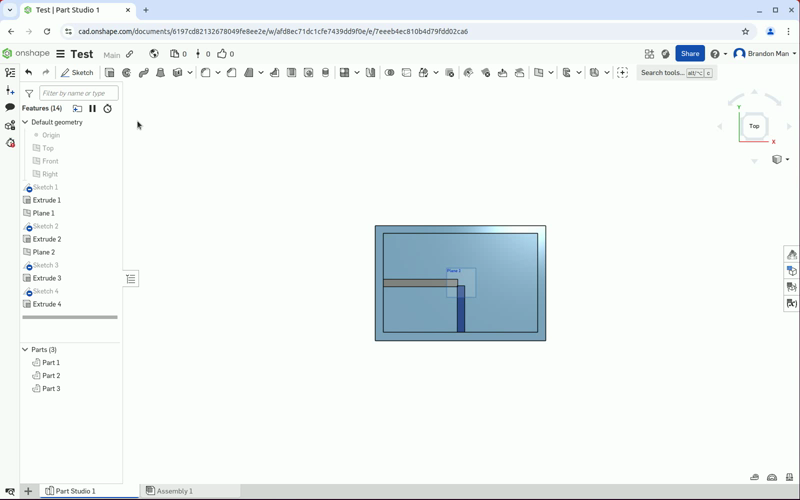
key(shift+h)
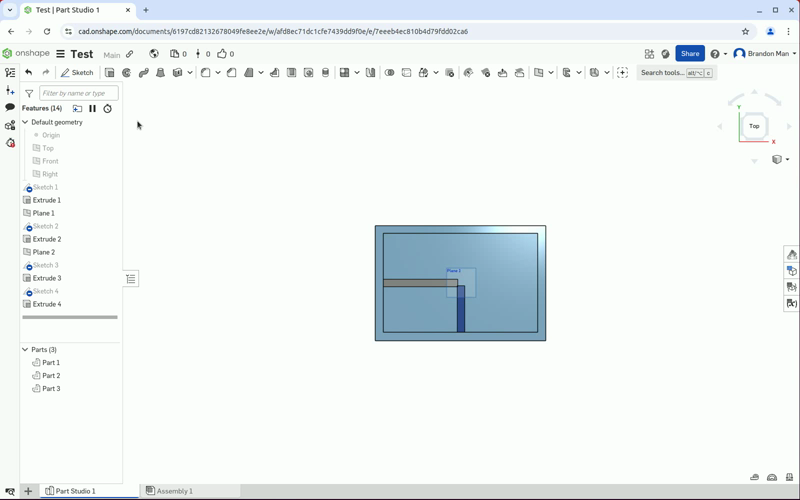
mouse_move(73, 189)
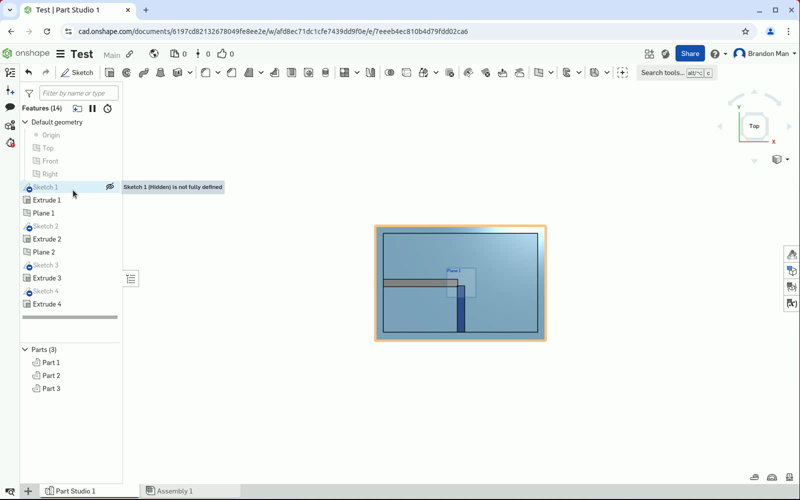
click(73, 189)
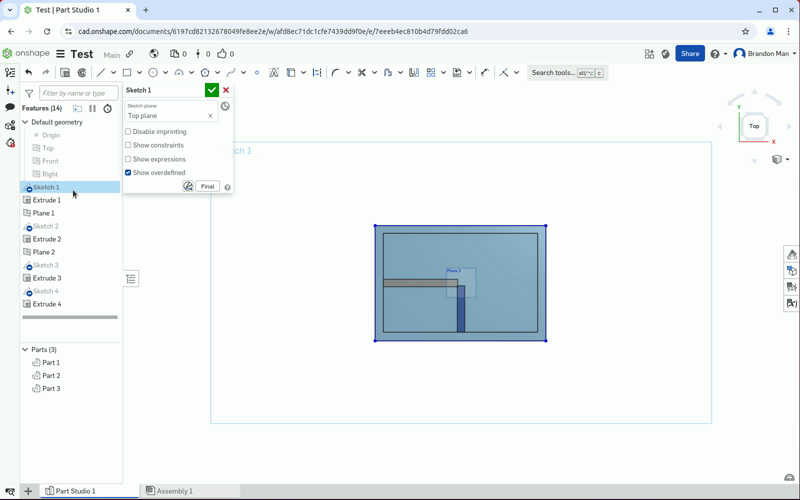
mouse_move(229, 92)
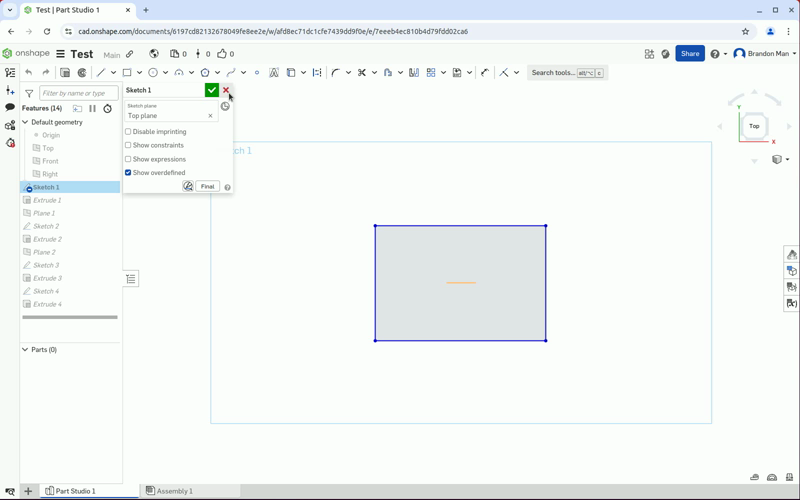
click(229, 92)
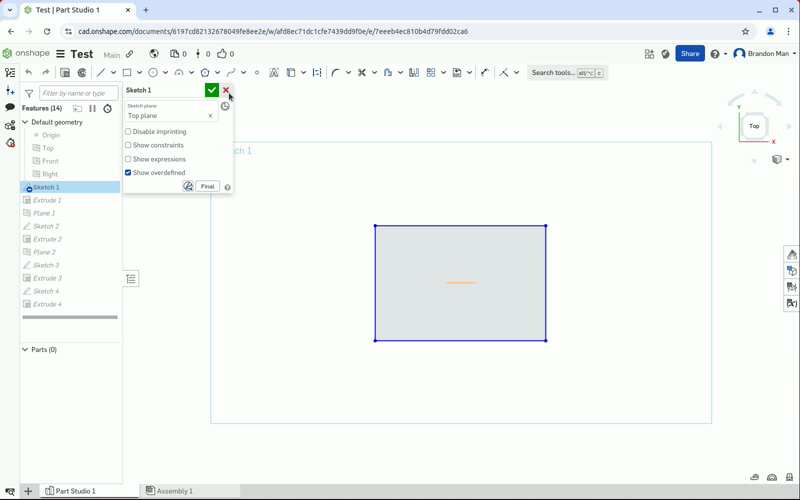
key(shift+s)
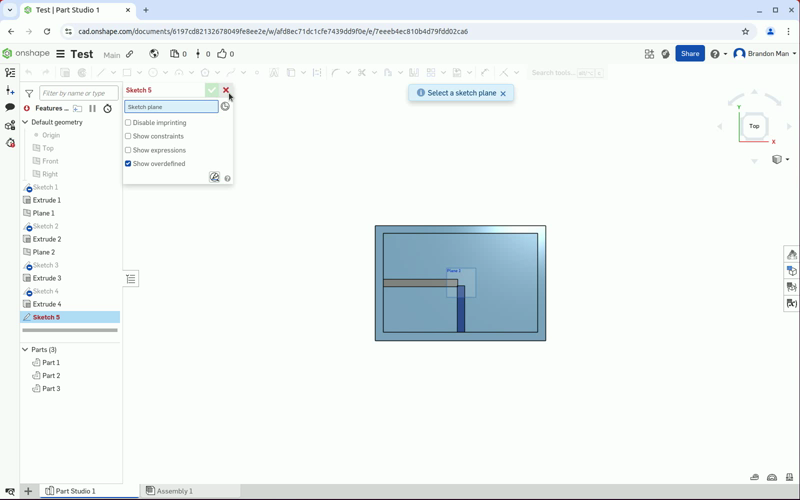
mouse_move(73, 254)
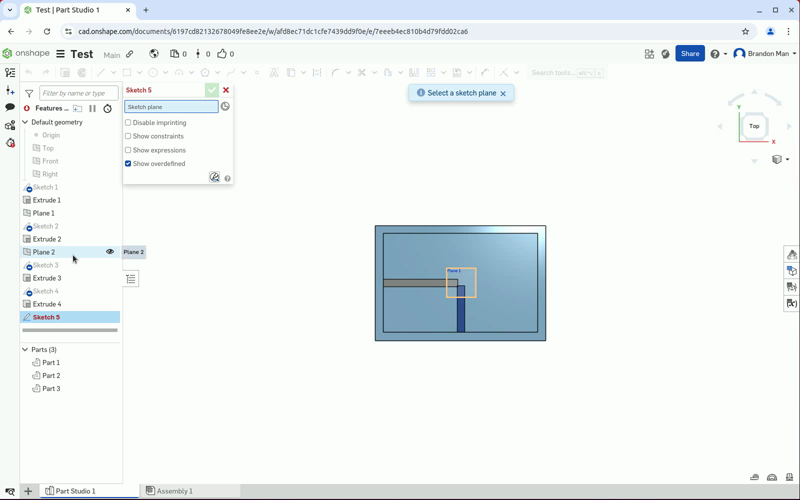
click(73, 254)
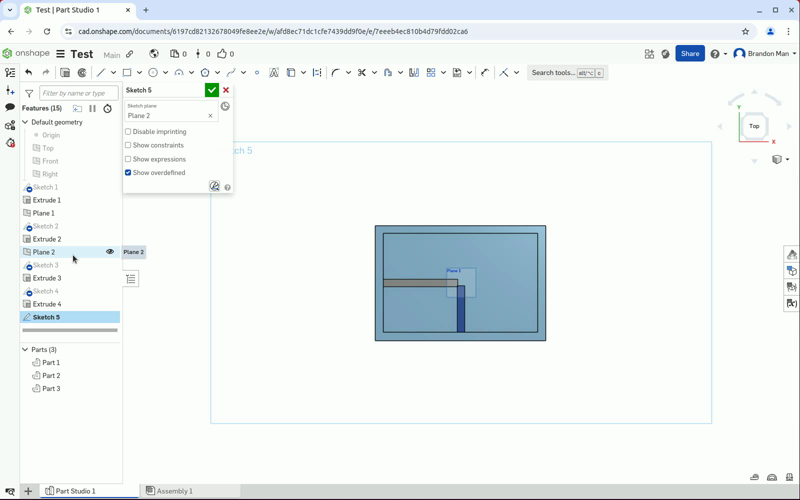
mouse_move(73, 352)
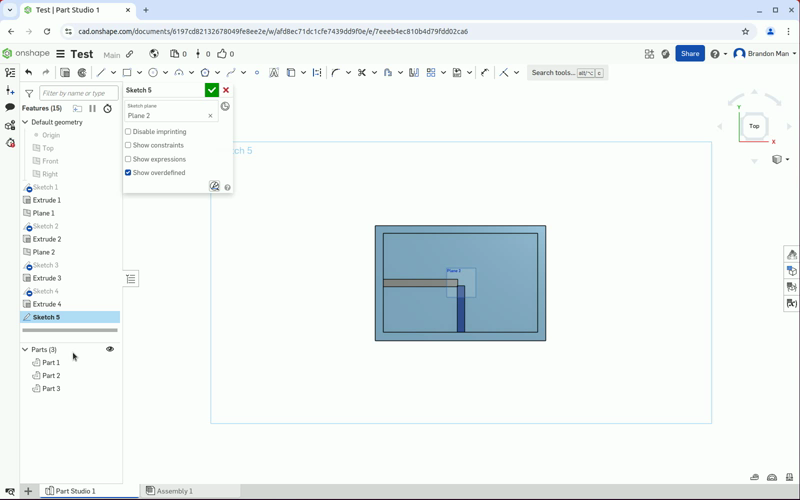
key(y)
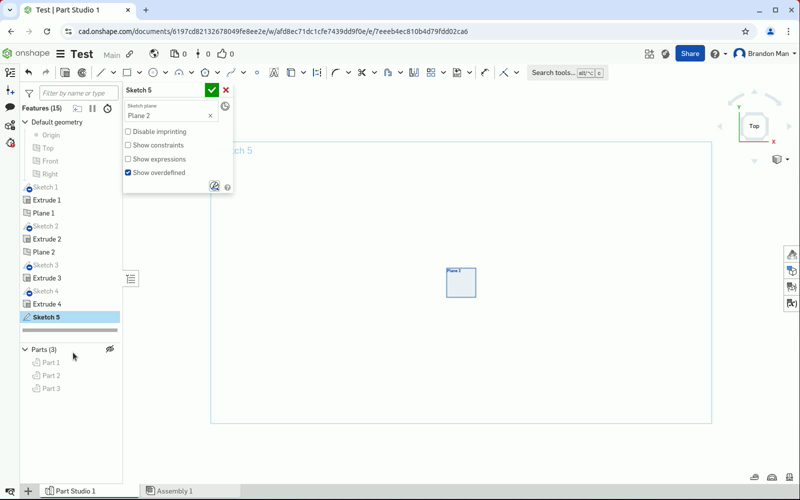
key(l)
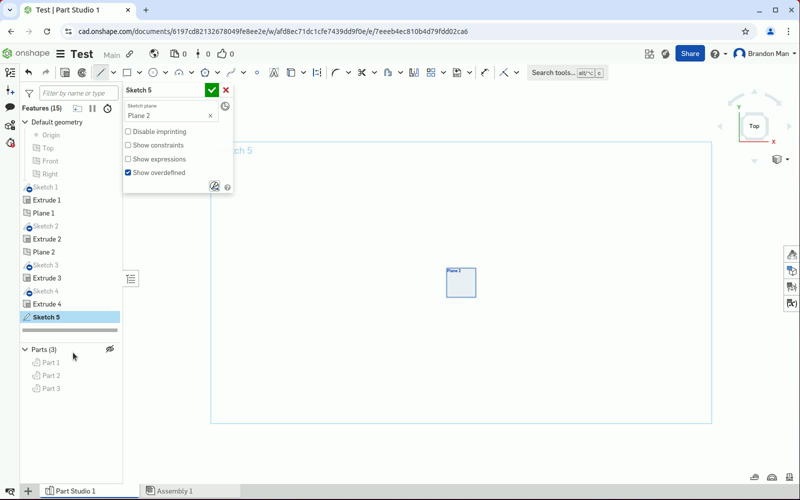
key_down(shift)
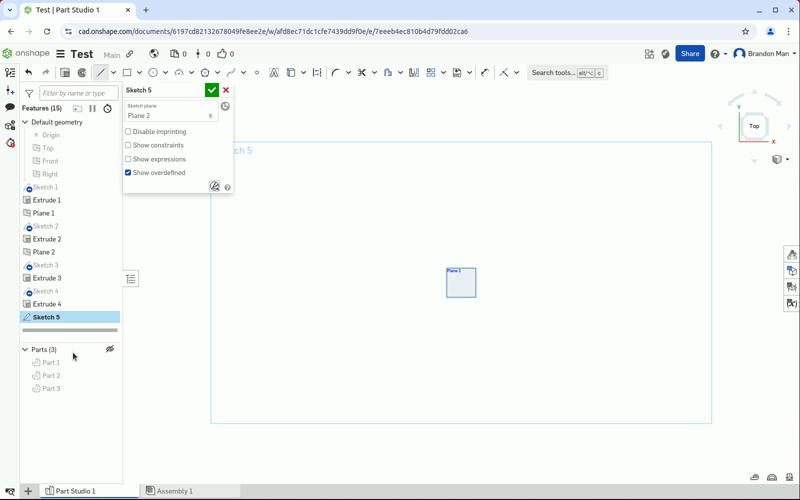
mouse_move(457, 286)
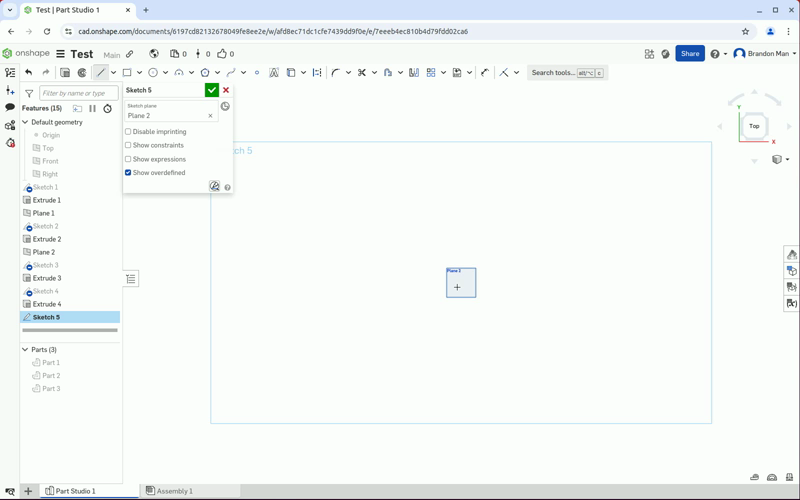
click(457, 286)
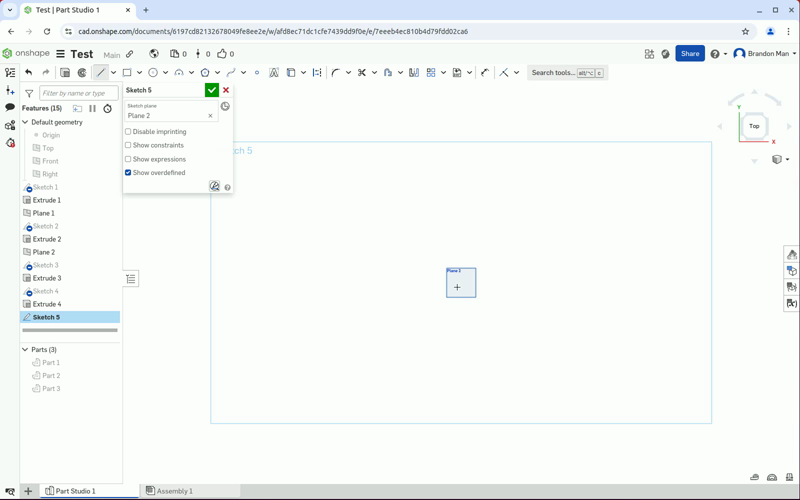
key_up(shift)
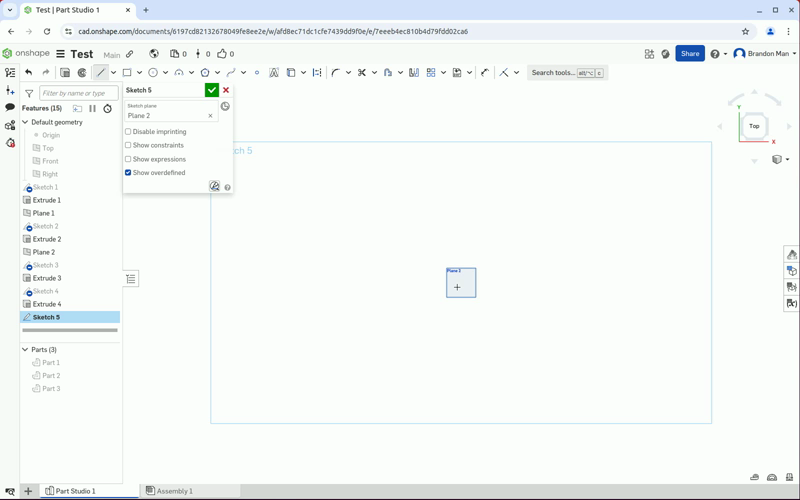
key_down(shift)
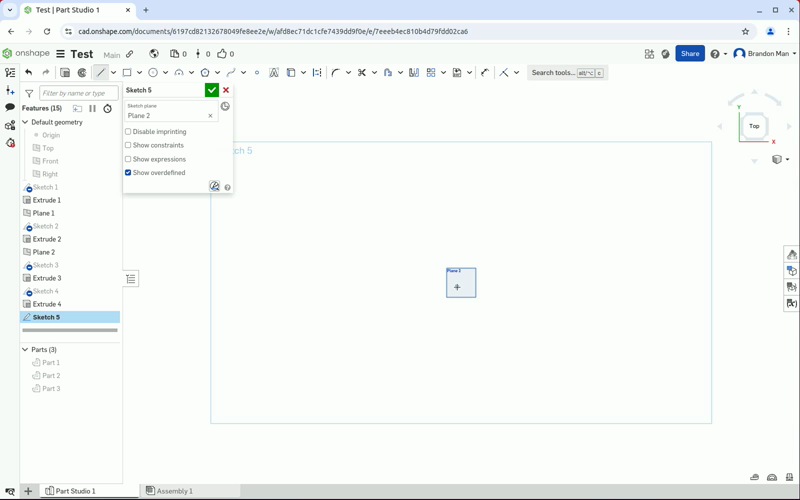
mouse_move(487, 286)
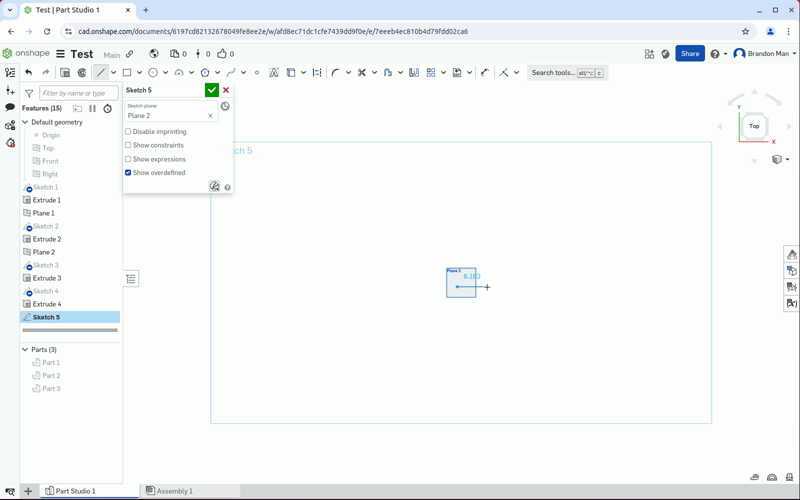
mouse_move(465, 286)
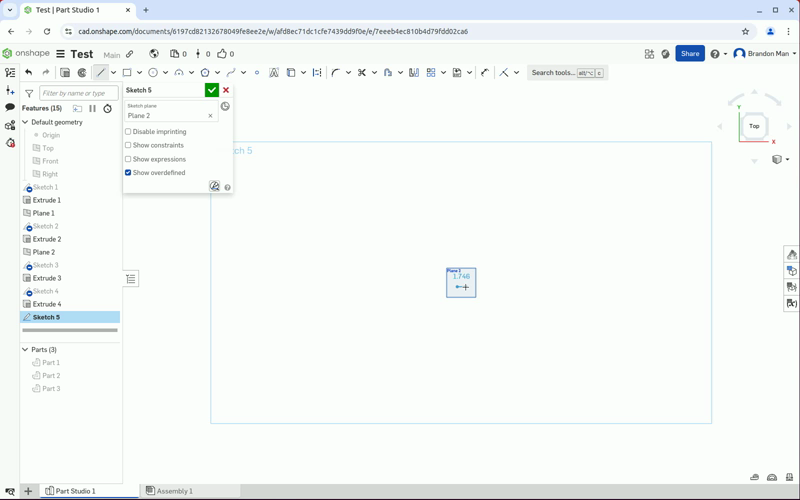
click(465, 286)
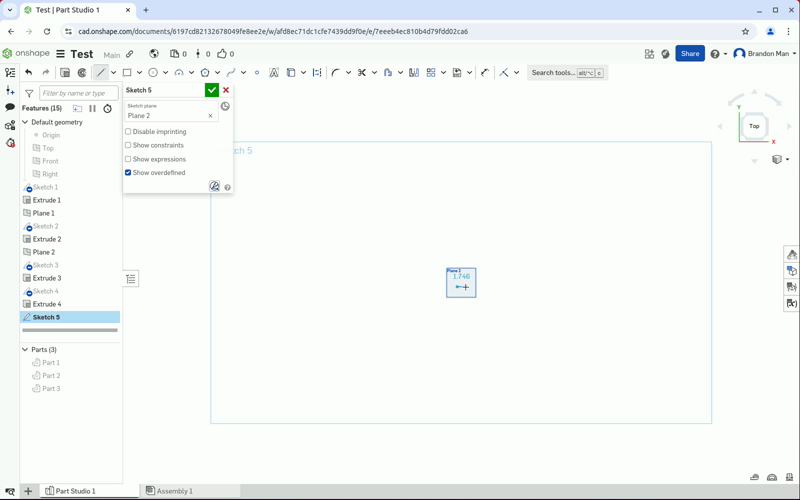
key_up(shift)
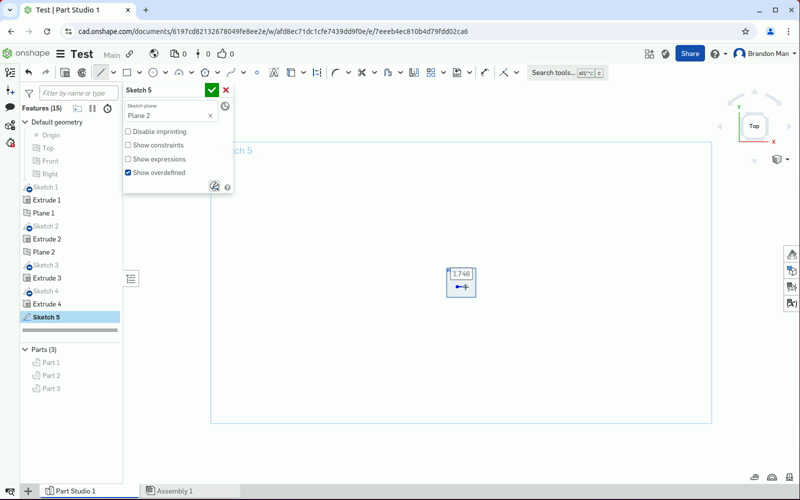
key_down(shift)
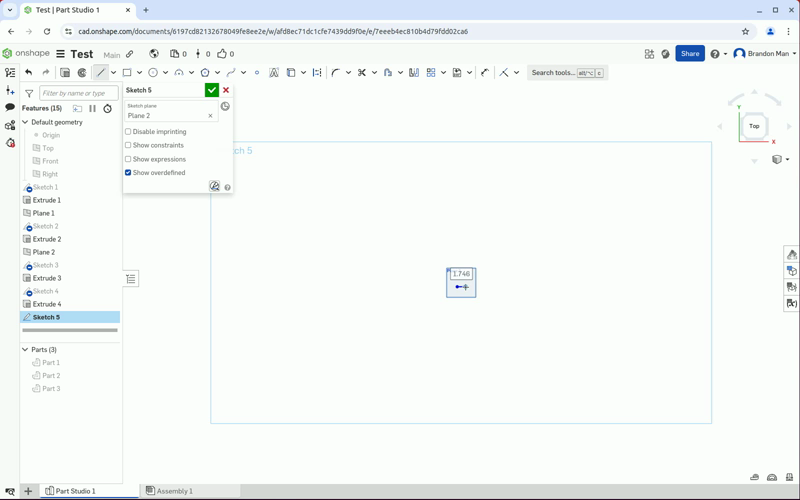
mouse_move(495, 286)
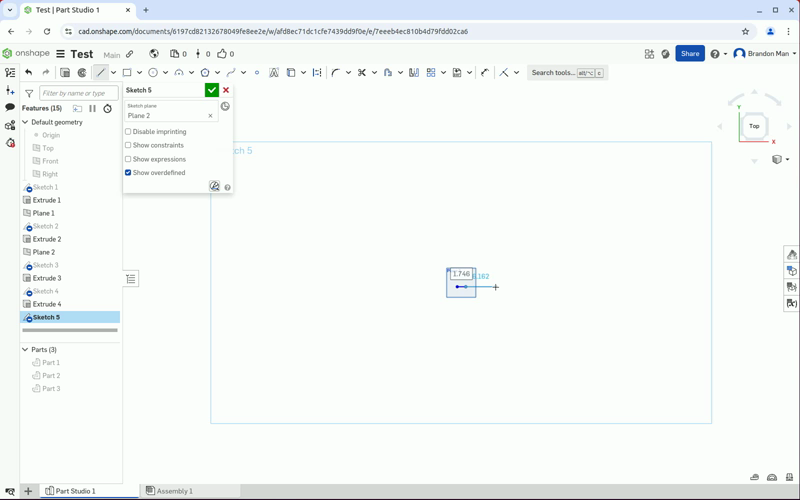
mouse_move(465, 278)
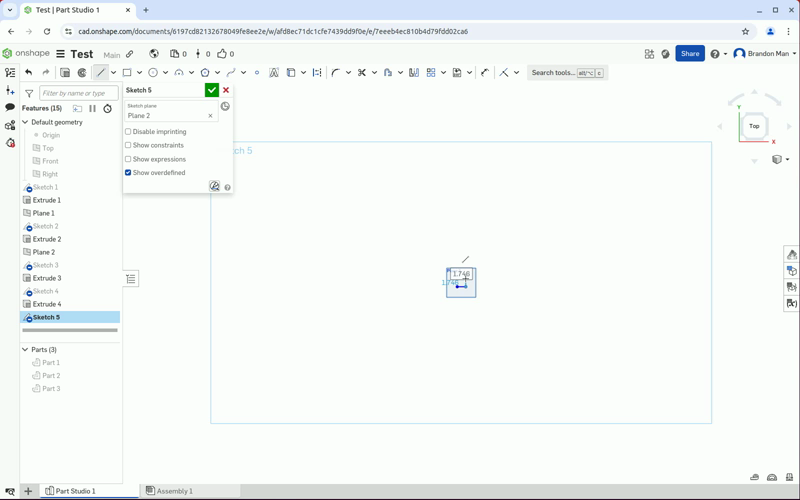
click(465, 278)
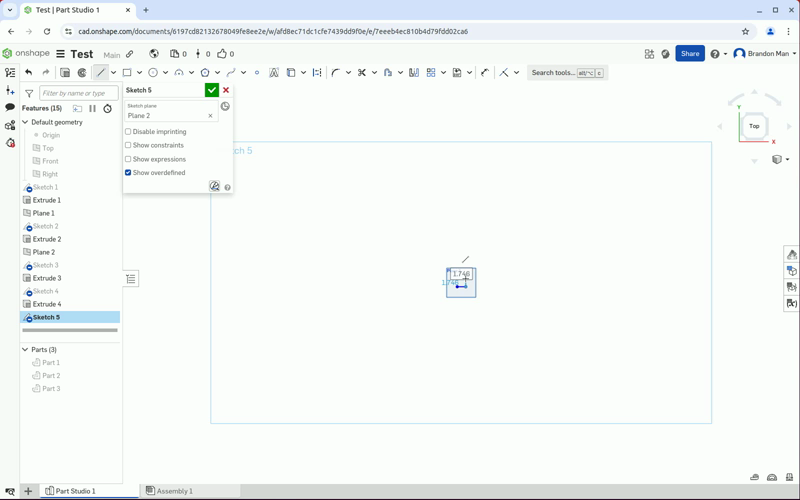
key_up(shift)
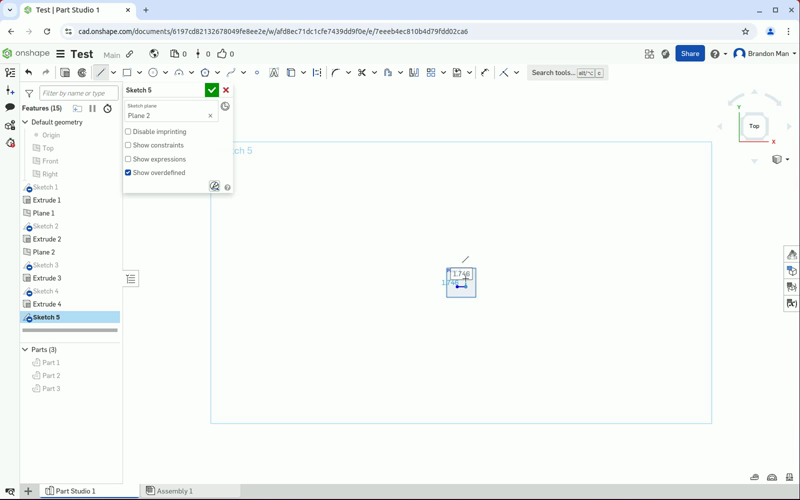
key_down(shift)
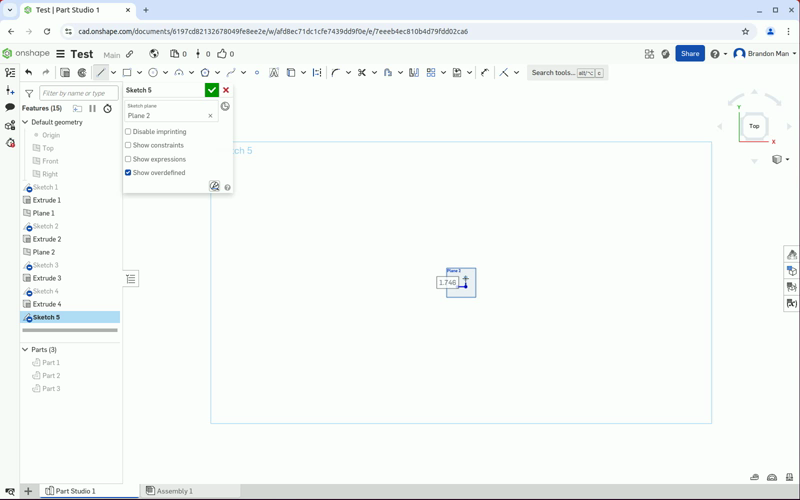
mouse_move(495, 278)
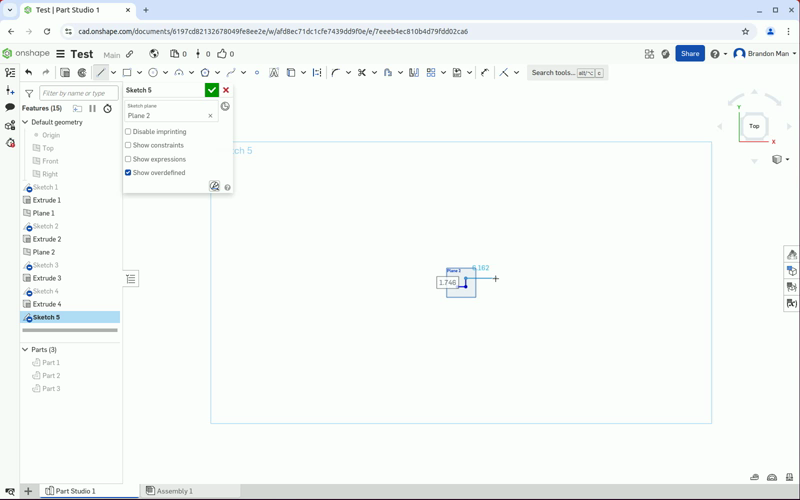
mouse_move(457, 278)
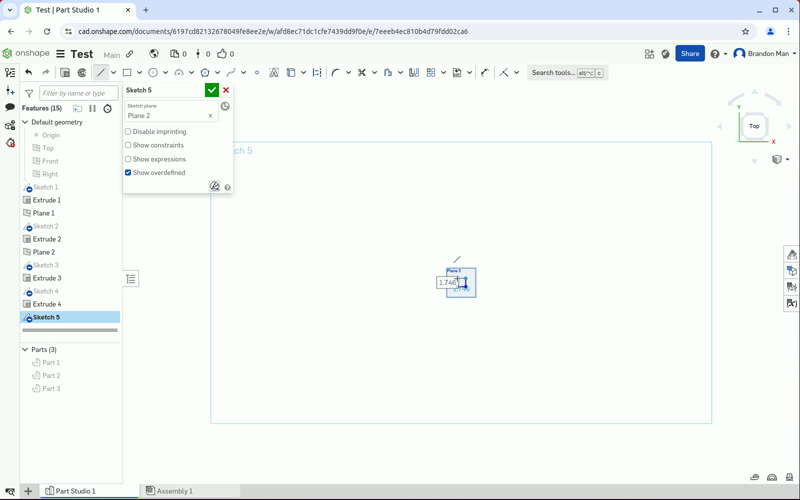
click(457, 278)
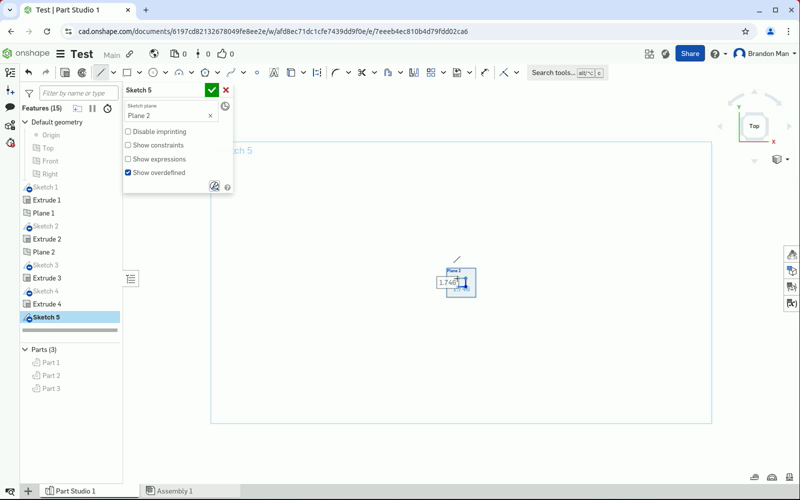
key_up(shift)
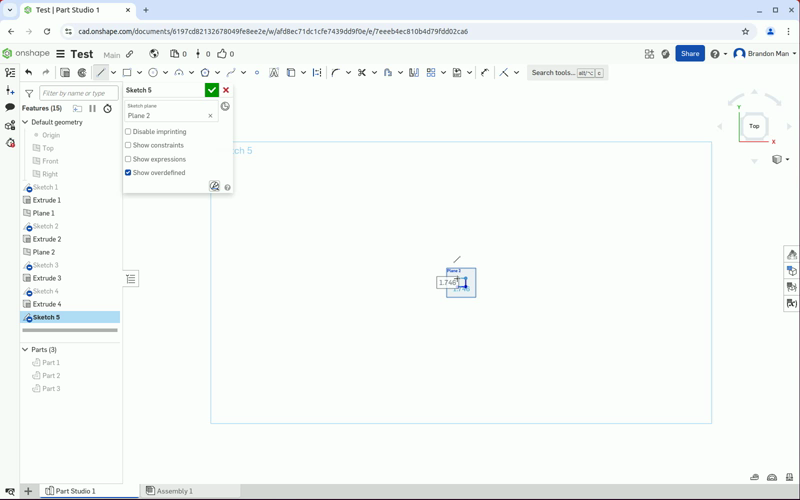
mouse_move(487, 278)
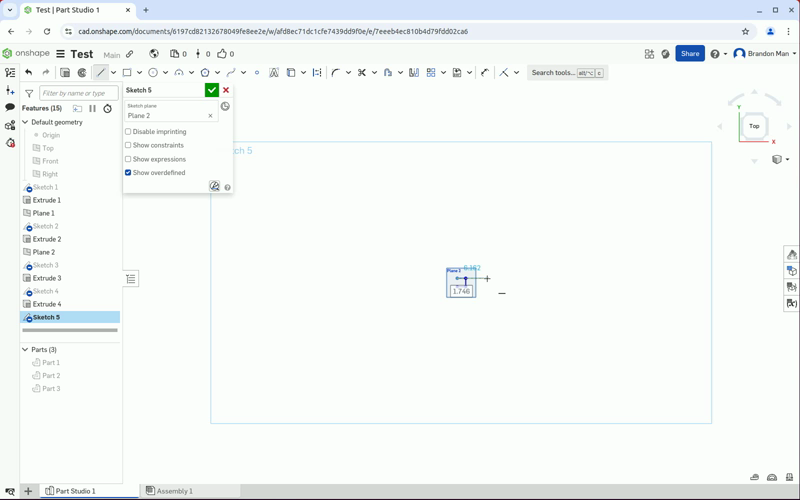
key_down(shift)
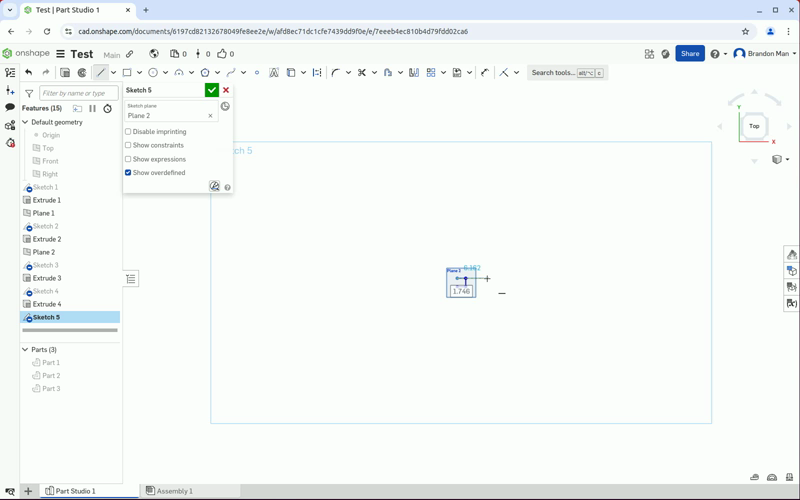
mouse_move(457, 286)
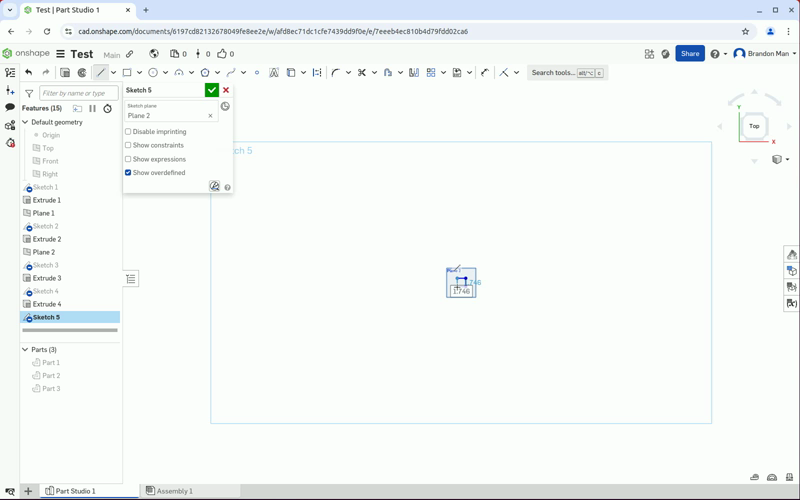
key_up(shift)
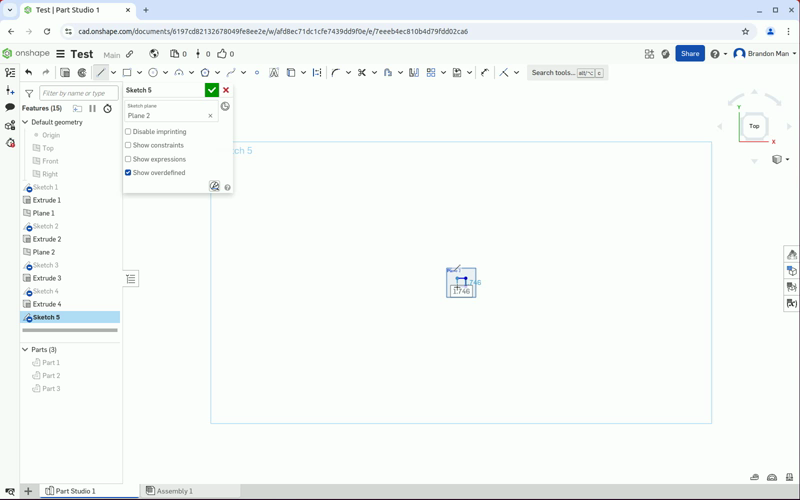
click(457, 286)
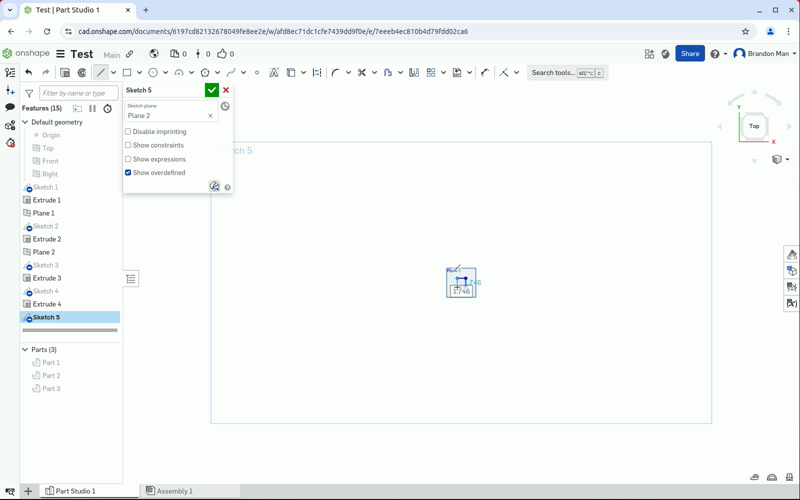
key(esc)
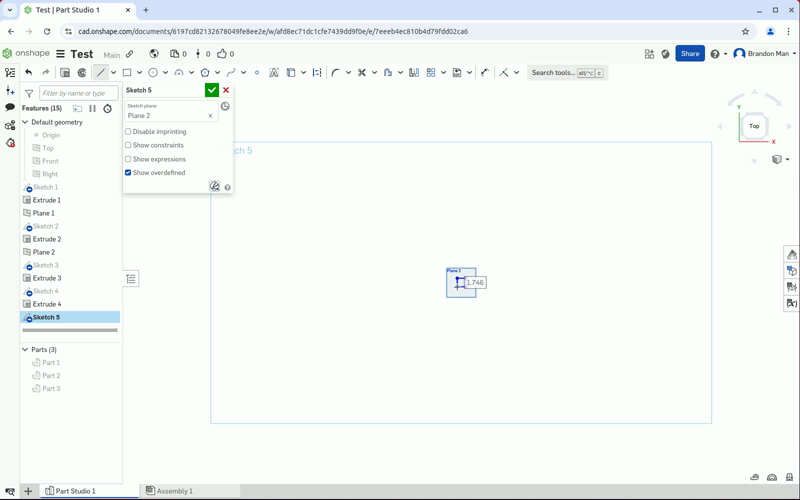
mouse_move(465, 285)
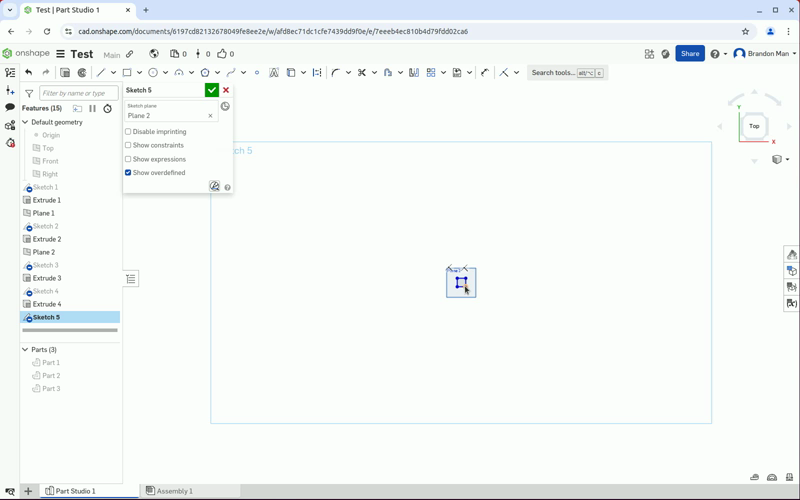
scroll(6)
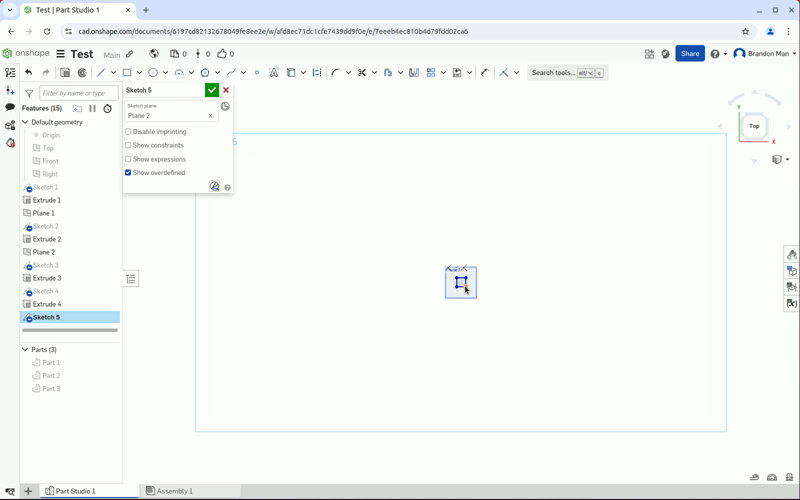
scroll(6)
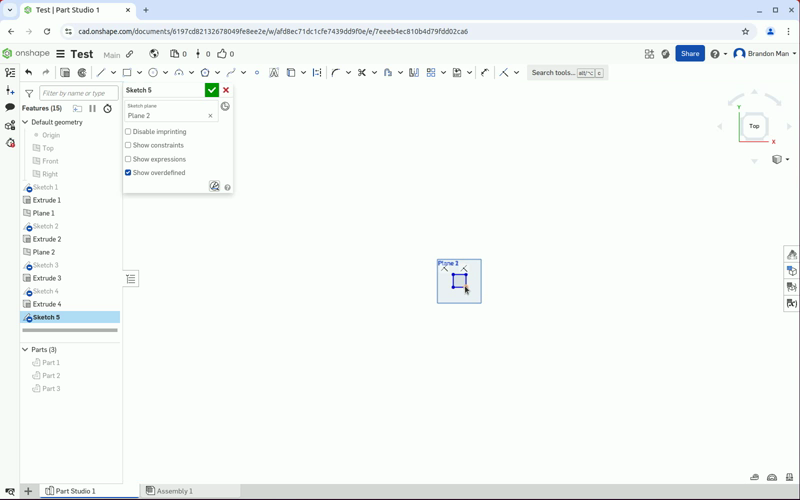
scroll(6)
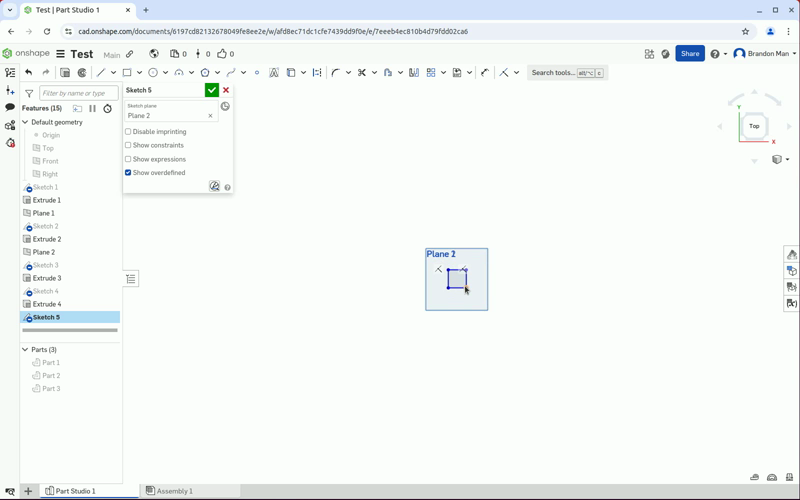
scroll(6)
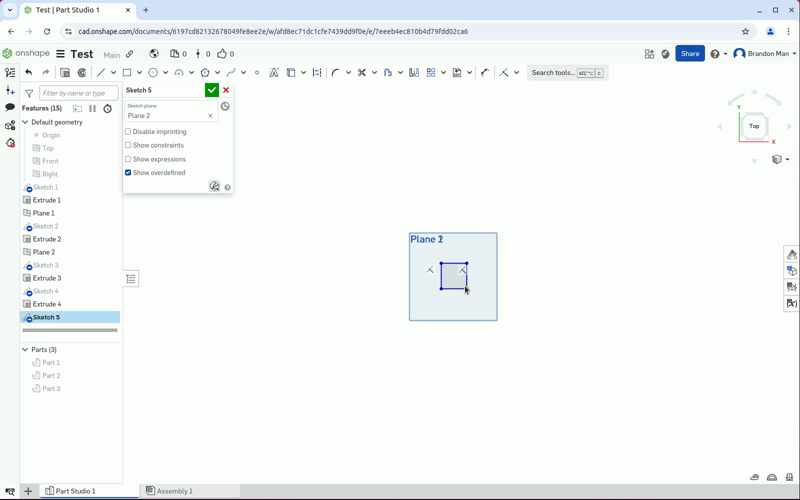
scroll(6)
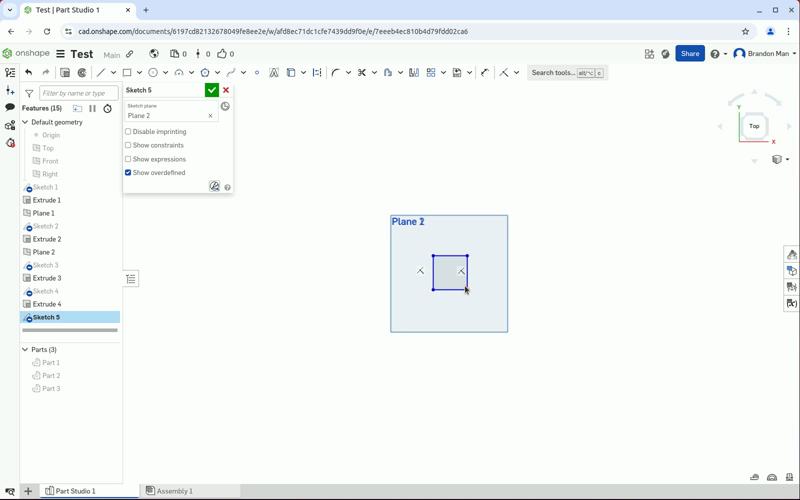
scroll(6)
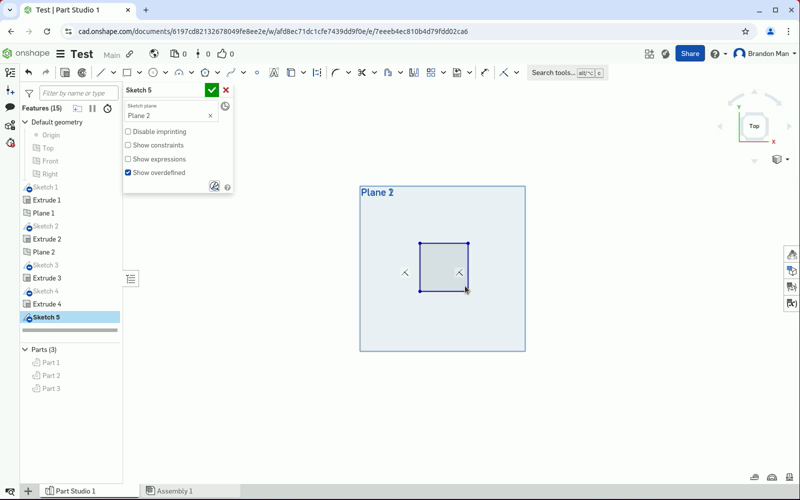
scroll(6)
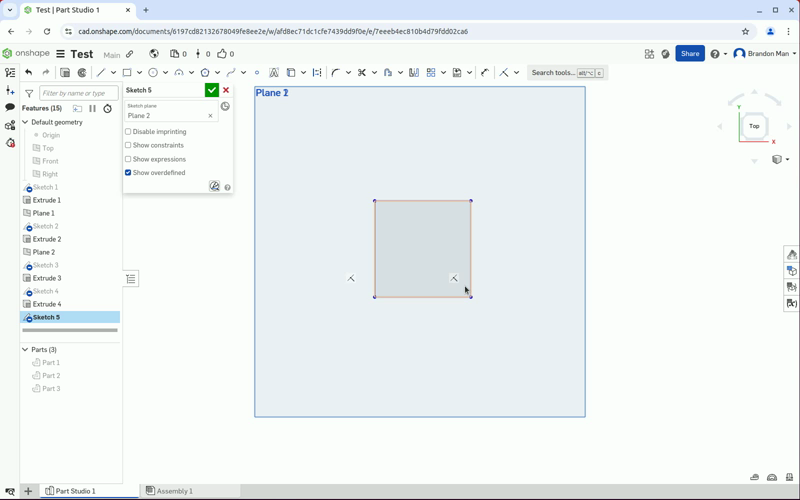
click(465, 285)
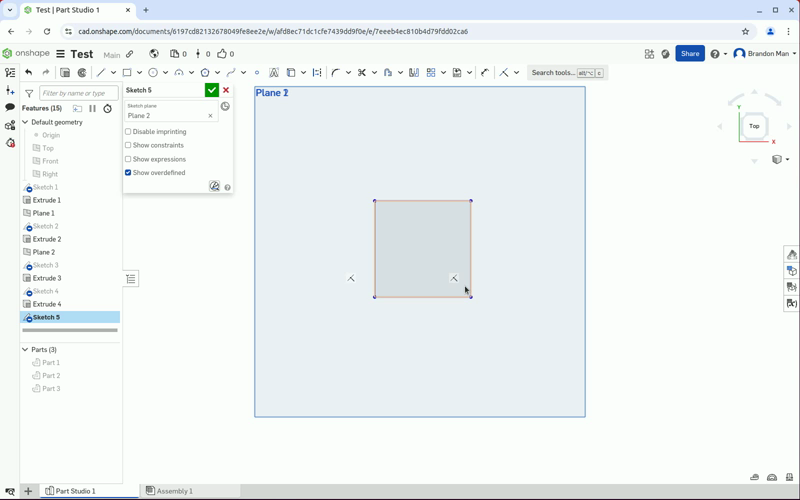
scroll(-6)
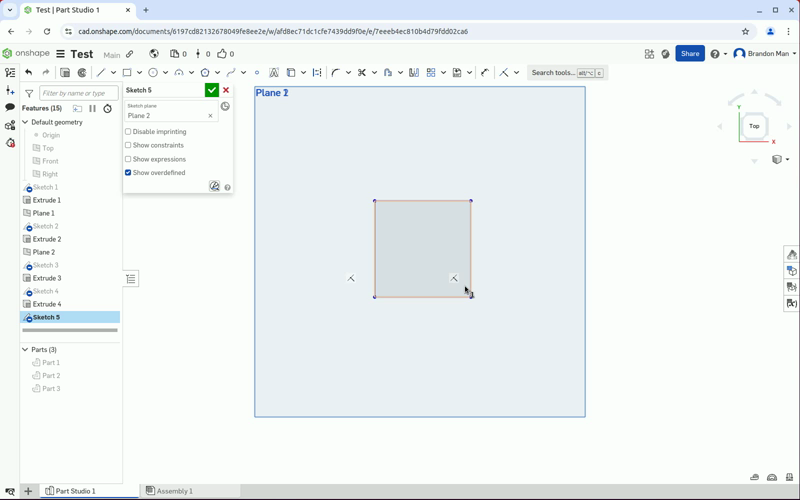
scroll(-6)
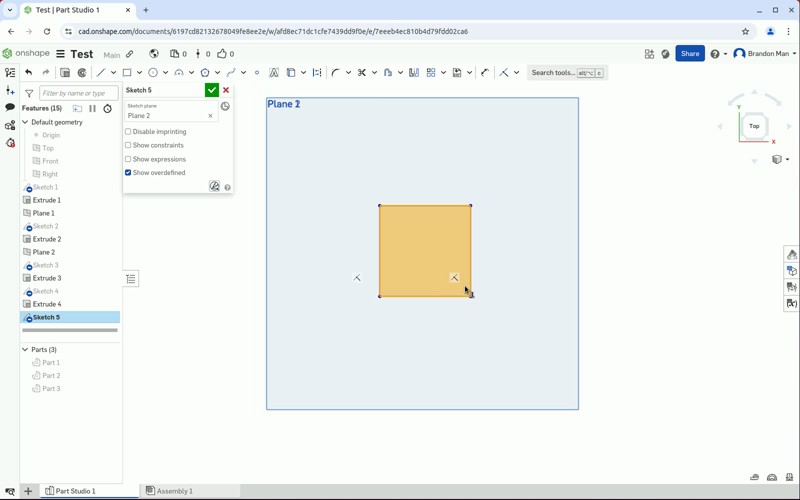
scroll(-6)
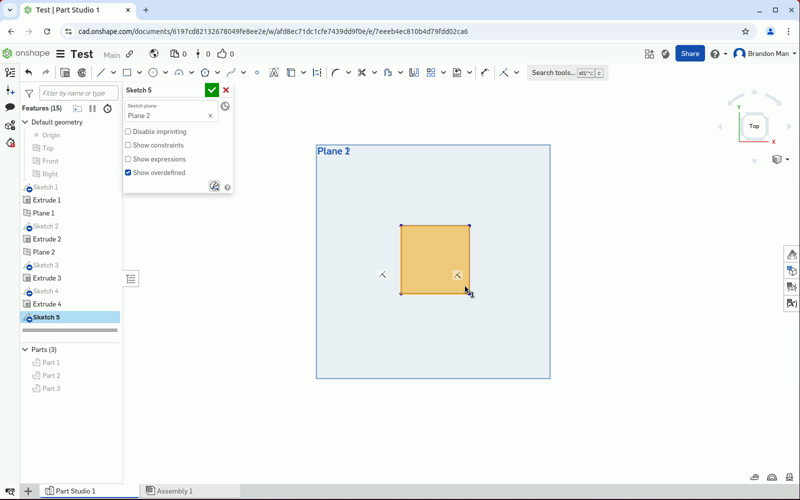
scroll(-6)
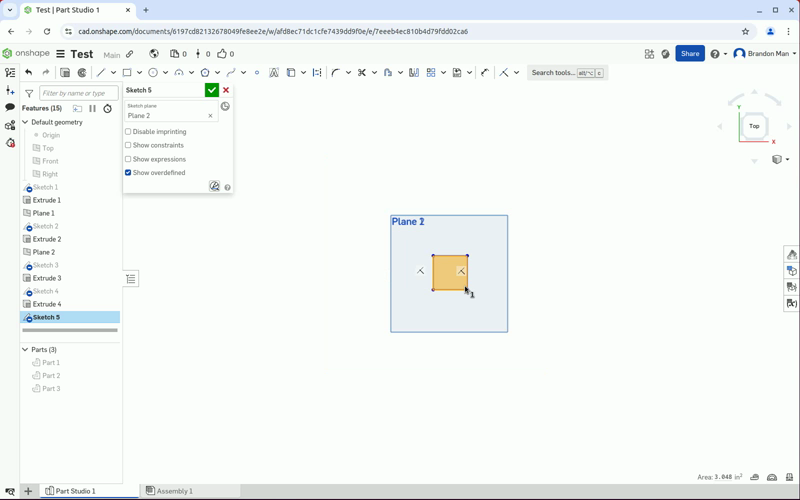
scroll(-6)
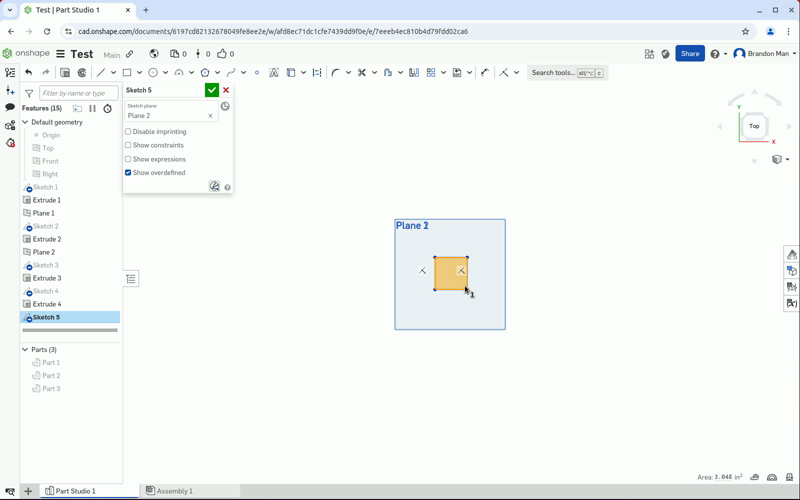
scroll(-6)
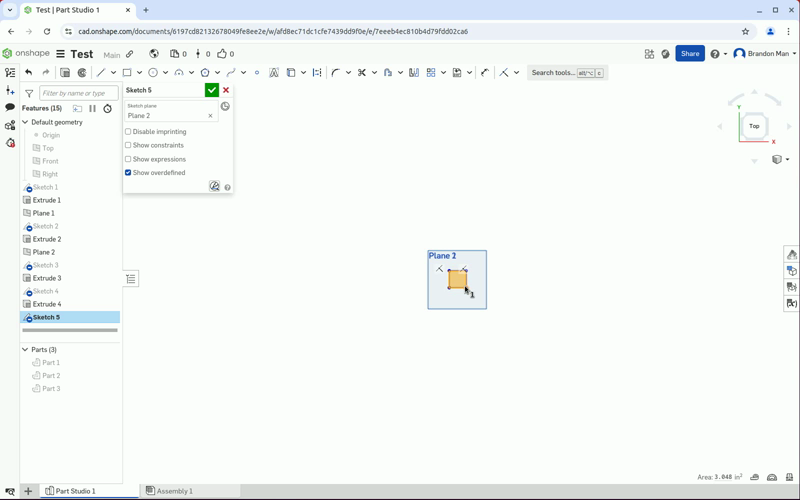
scroll(-6)
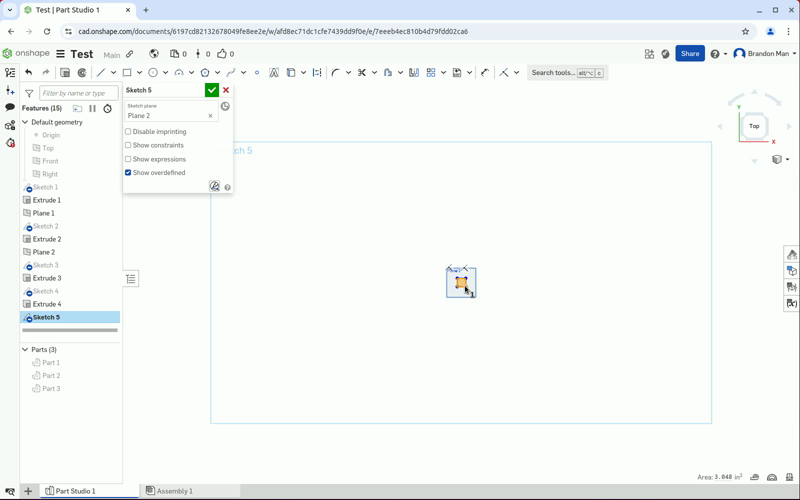
mouse_move(73, 352)
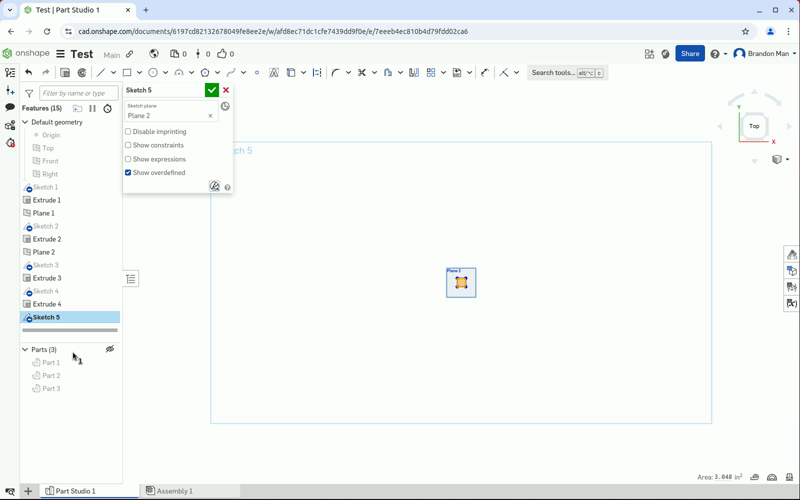
key(shift+y)
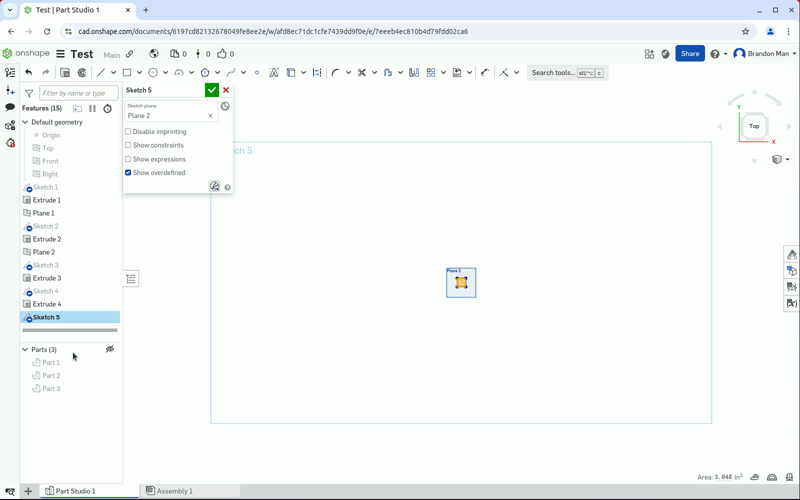
key(shift+e)
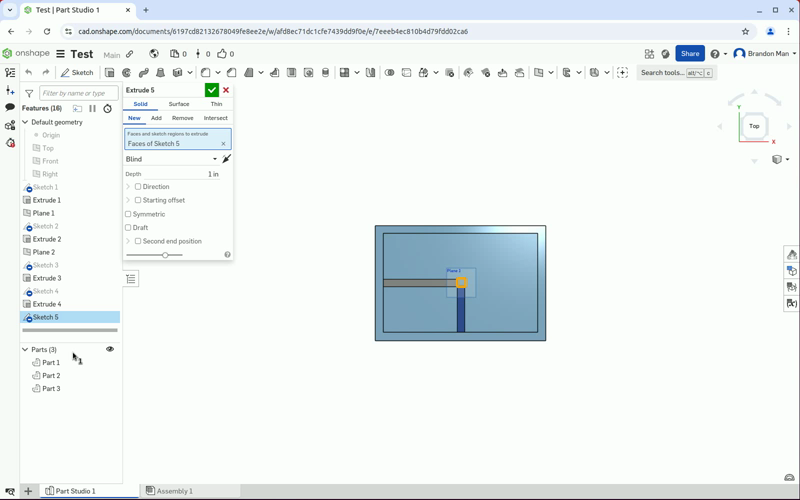
mouse_move(143, 106)
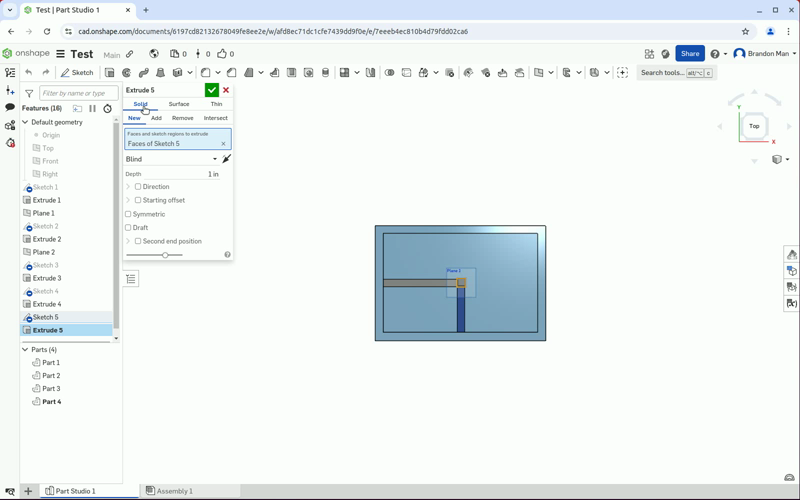
click(143, 106)
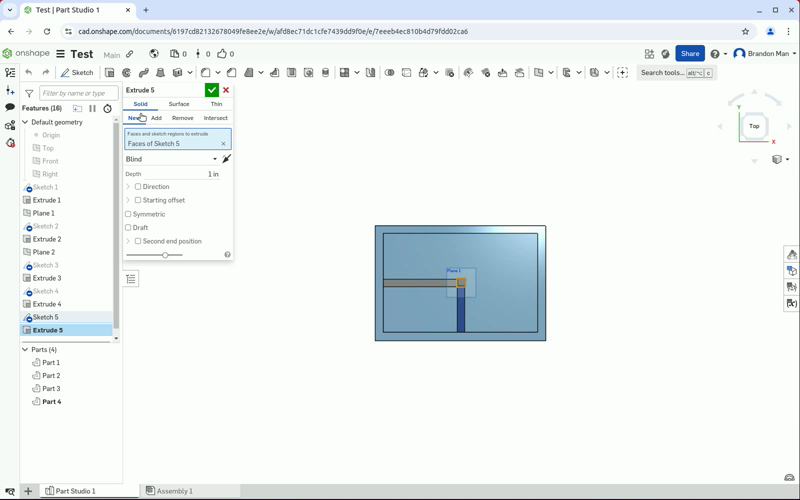
mouse_move(137, 120)
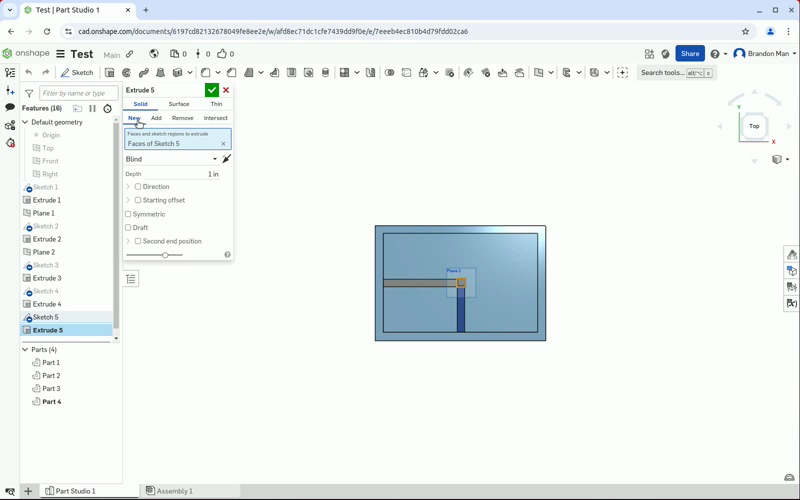
click(137, 120)
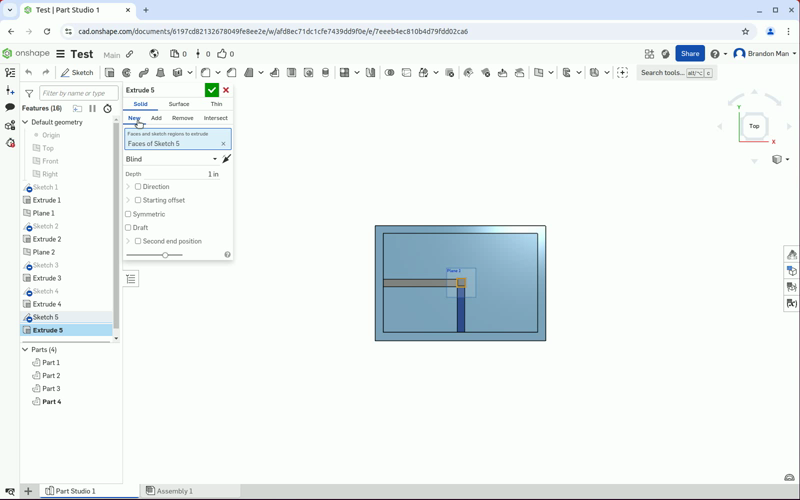
key(tab, 4)
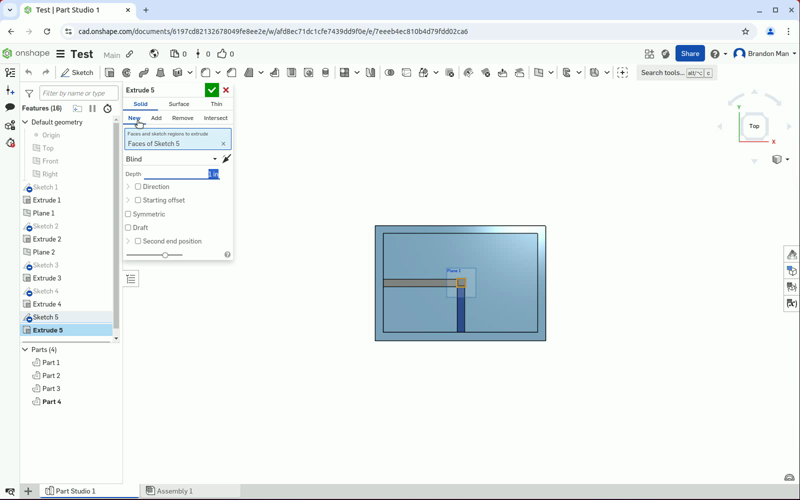
text(18.535)
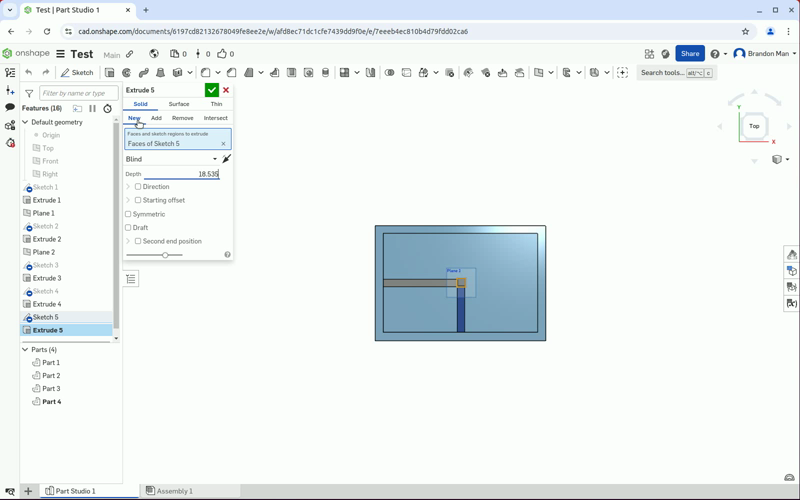
key(enter)
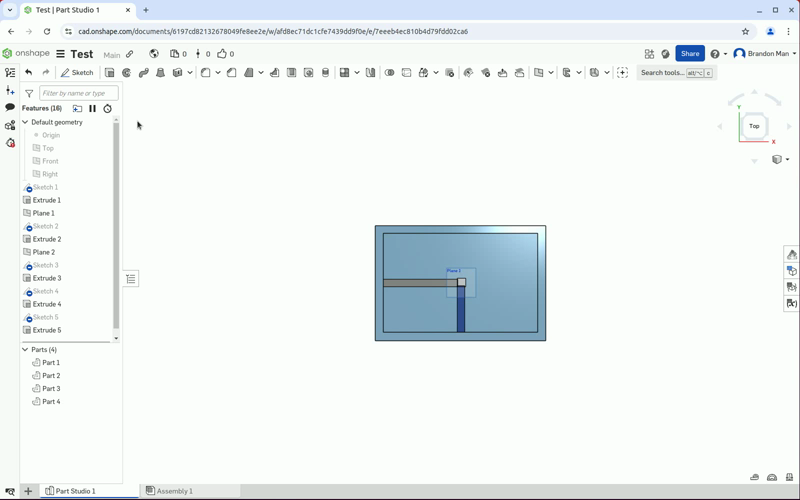
key(shift+h)
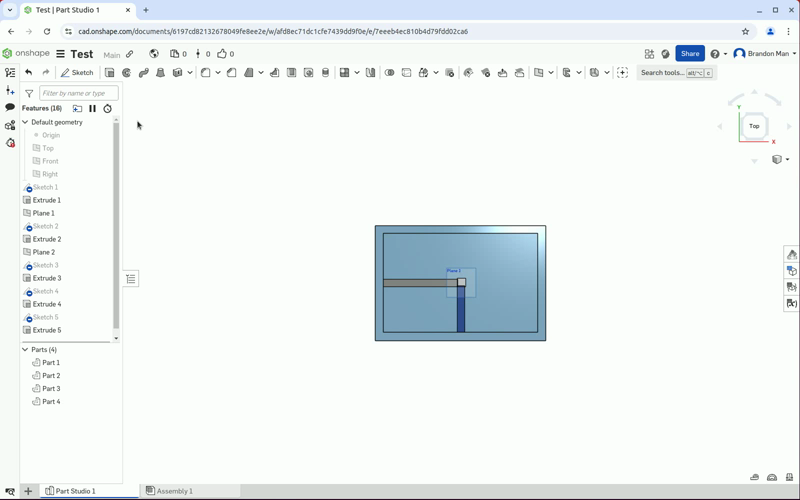
key(shift+h)
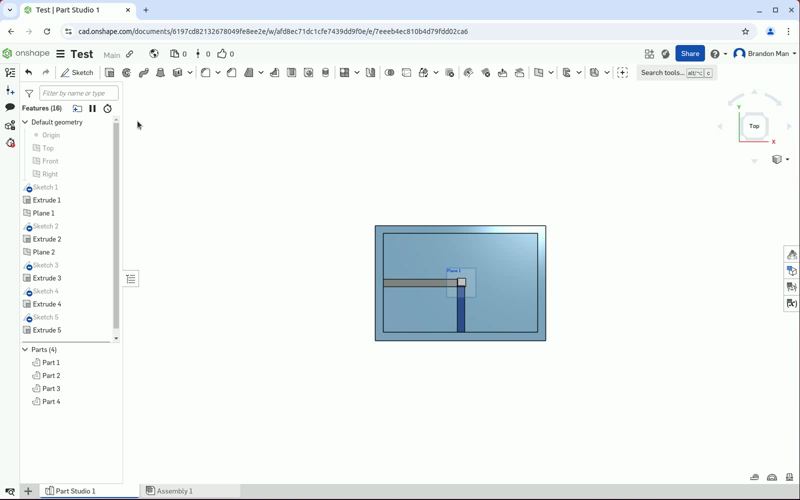
mouse_move(69, 189)
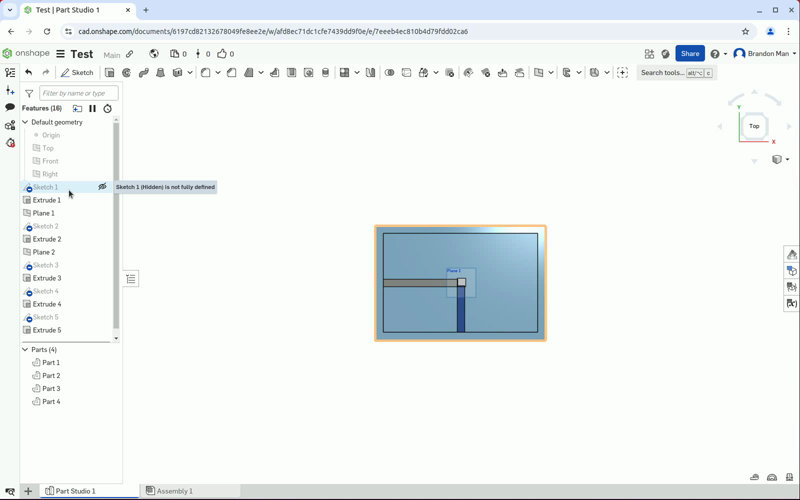
click(69, 189)
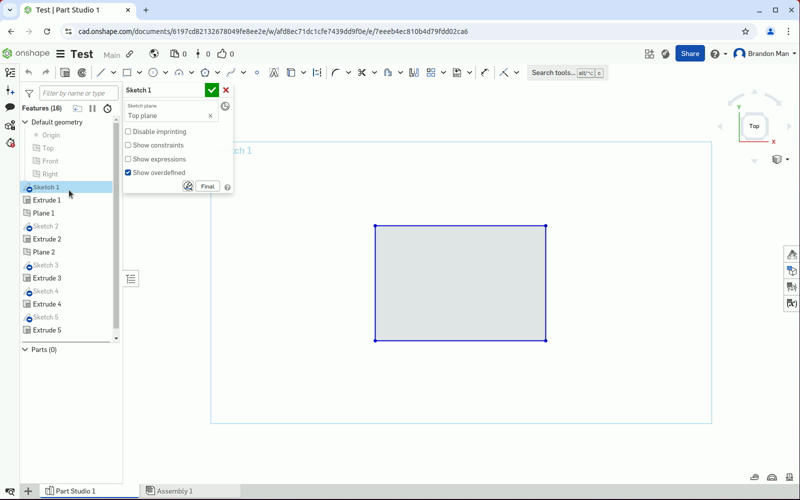
mouse_move(229, 92)
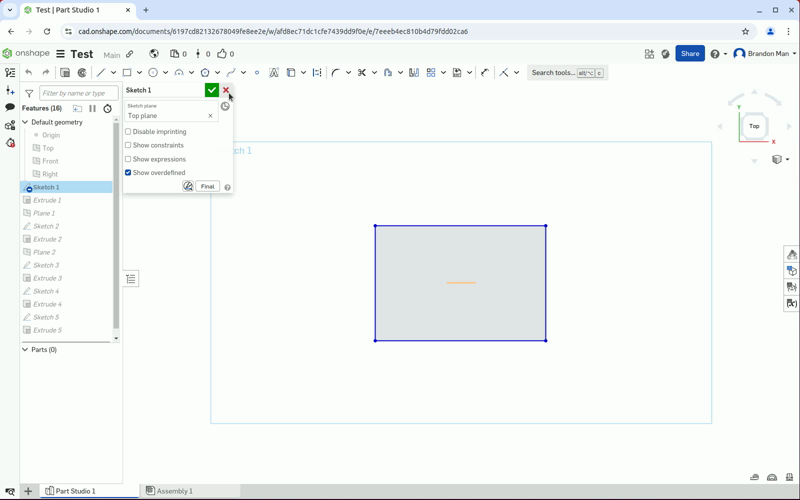
click(229, 92)
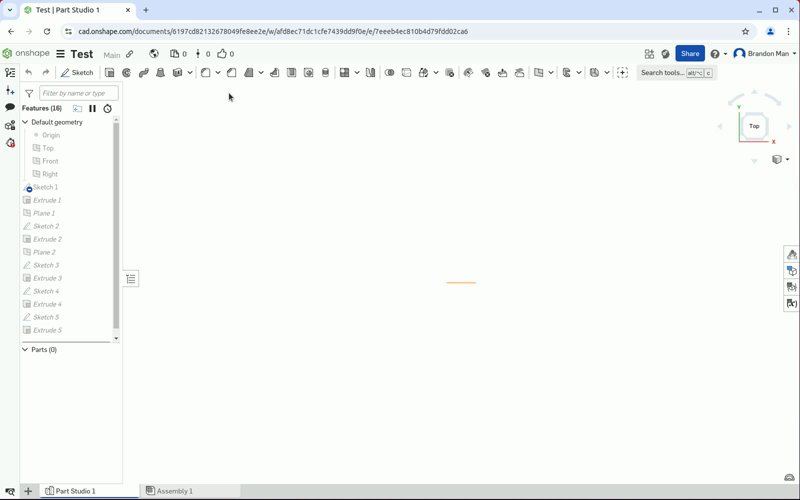
key(shift+s)
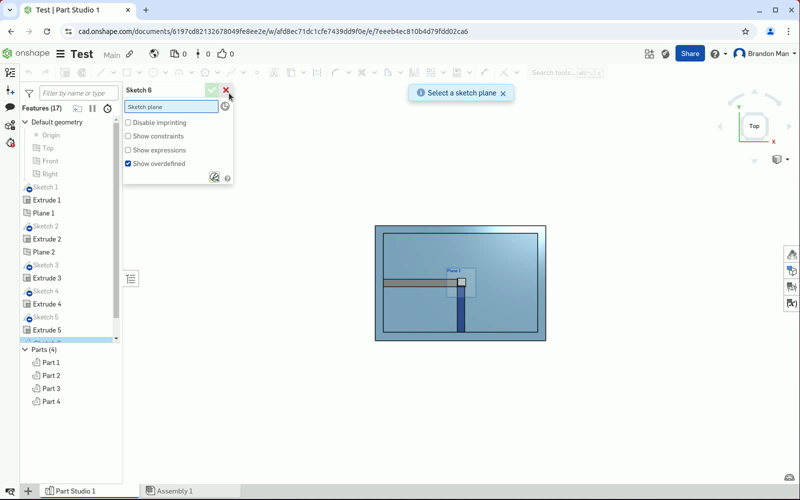
mouse_move(69, 241)
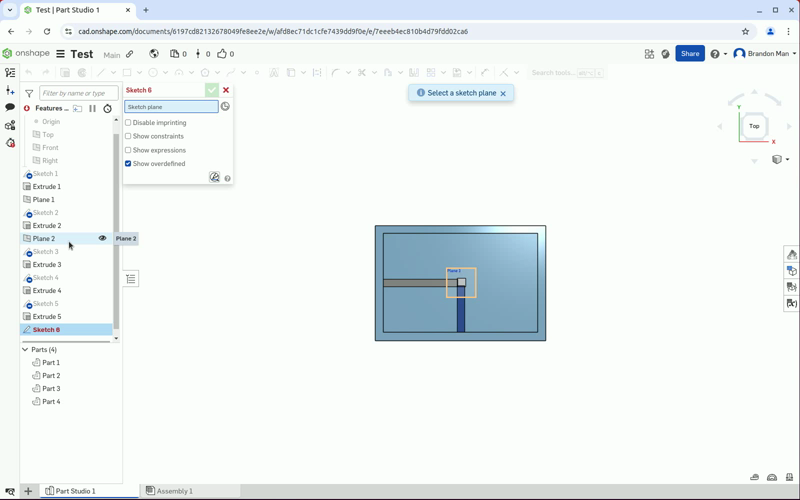
click(69, 241)
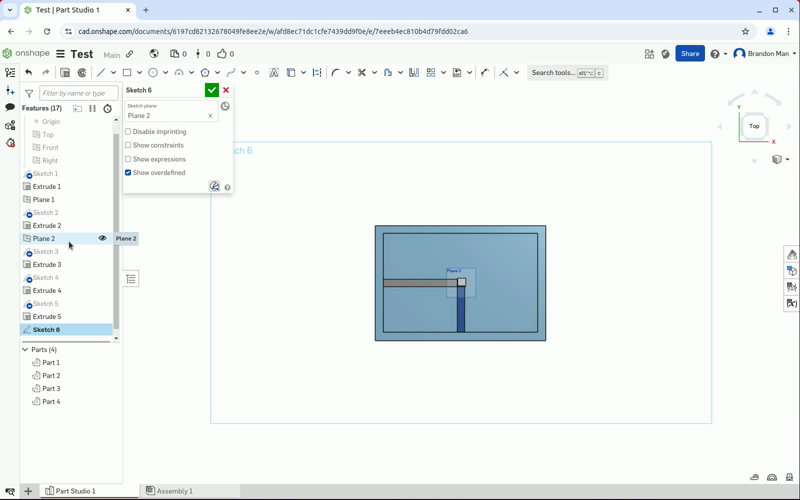
mouse_move(73, 352)
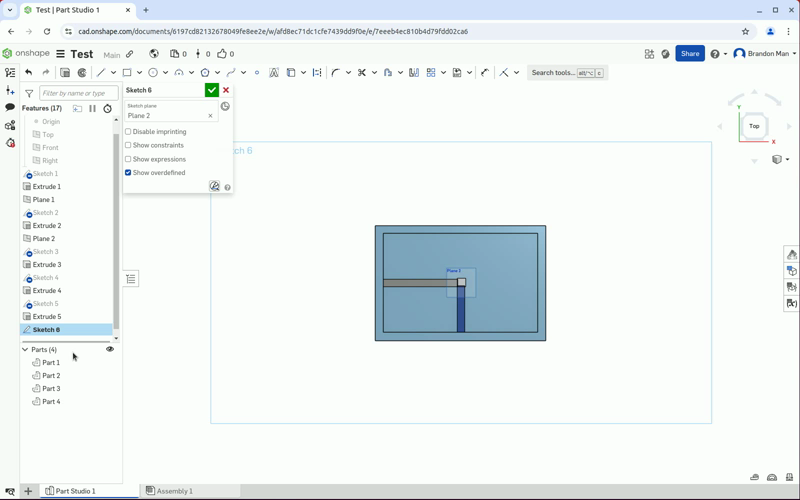
key(y)
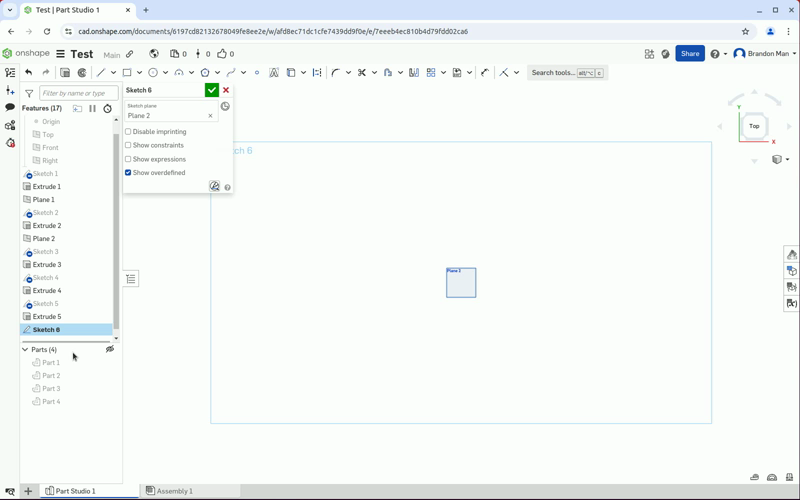
key(l)
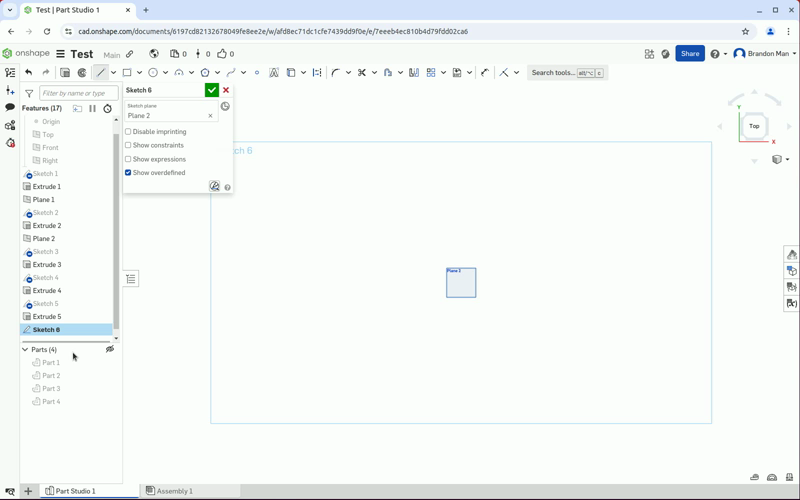
key_down(shift)
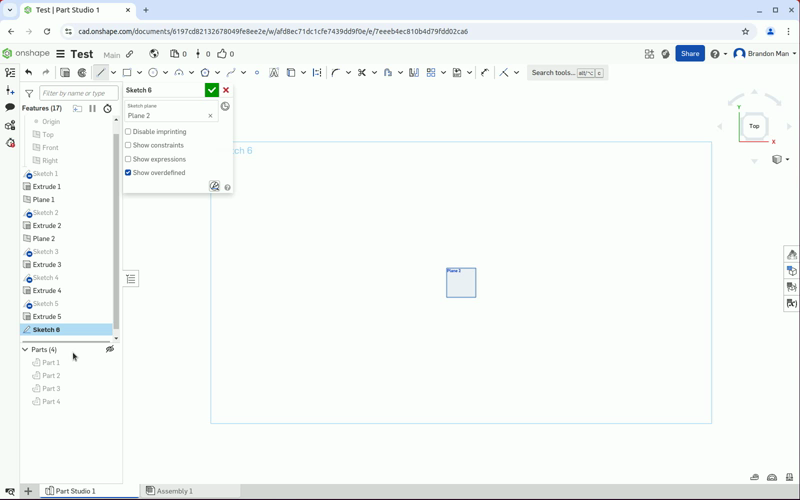
mouse_move(457, 279)
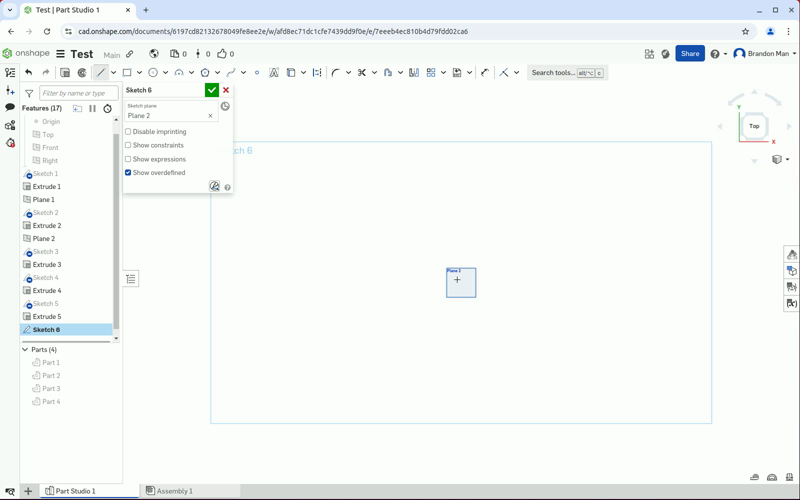
click(457, 279)
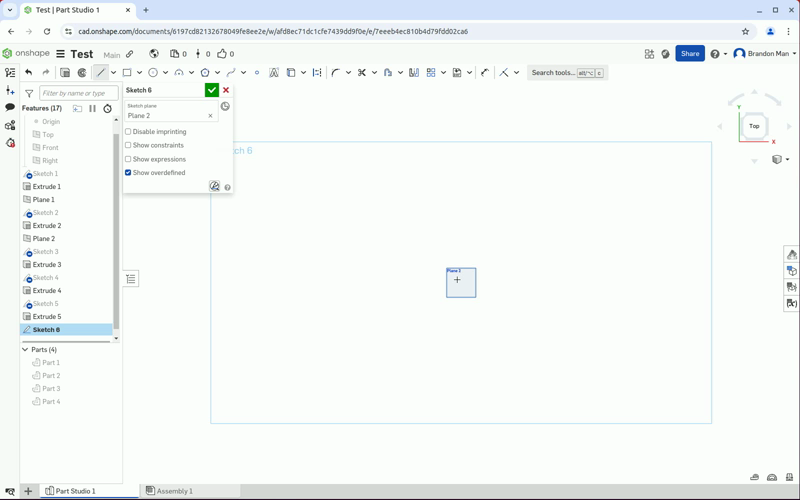
key_up(shift)
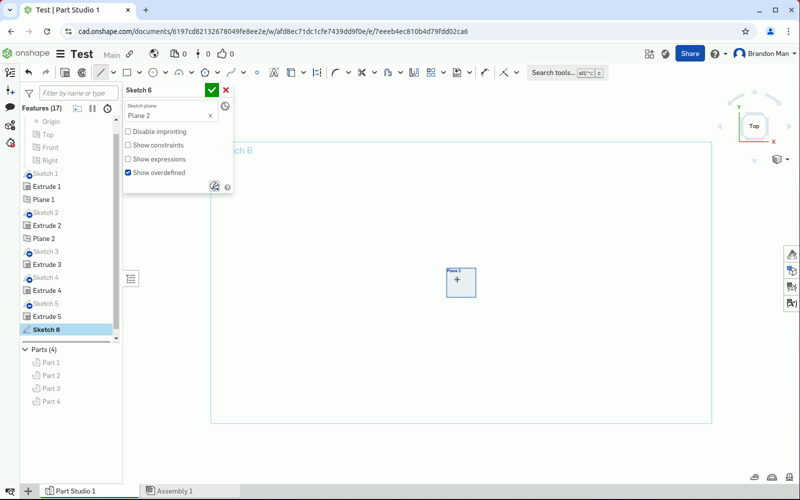
key_down(shift)
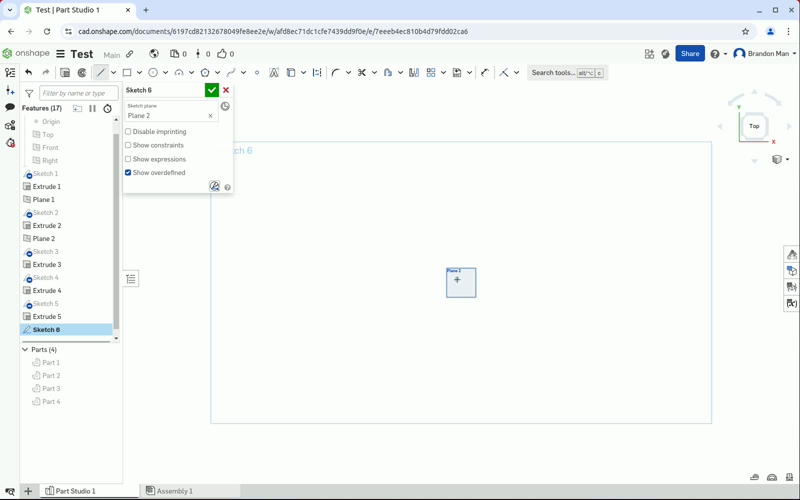
mouse_move(487, 279)
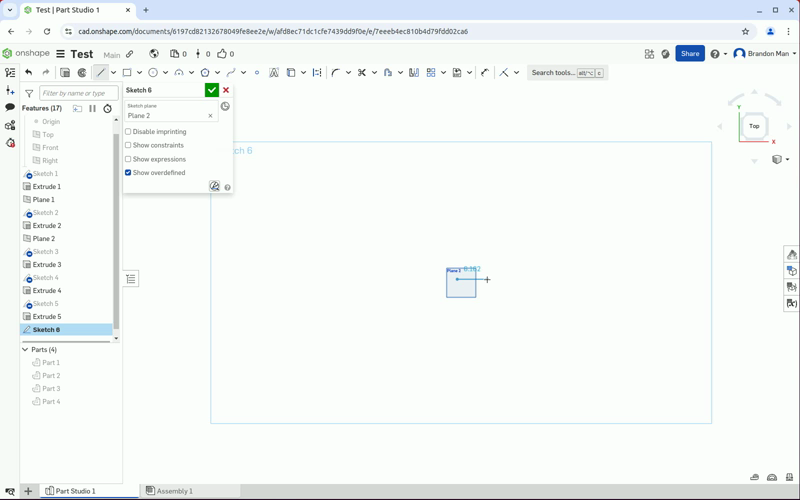
mouse_move(464, 279)
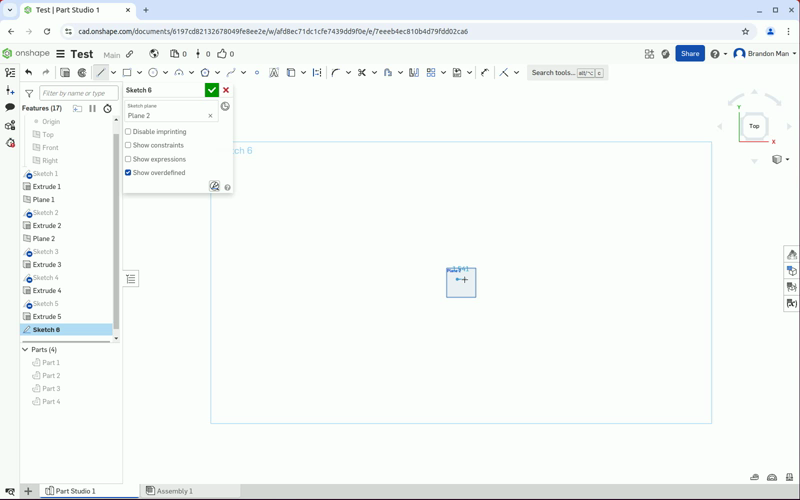
scroll(6)
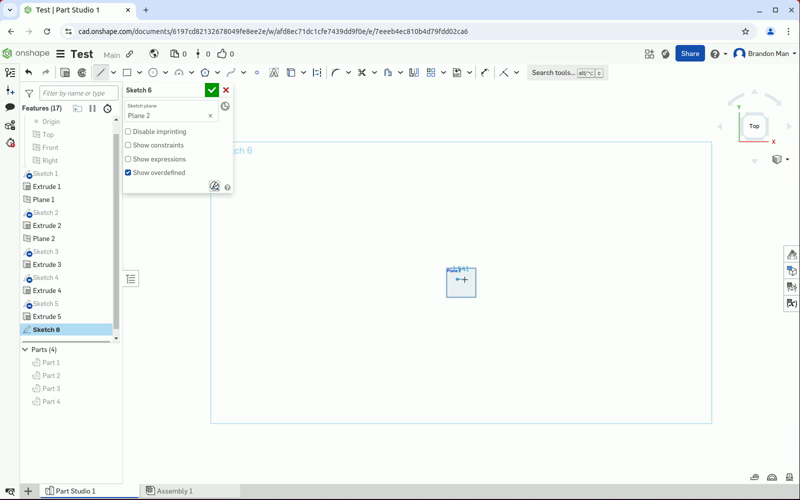
scroll(6)
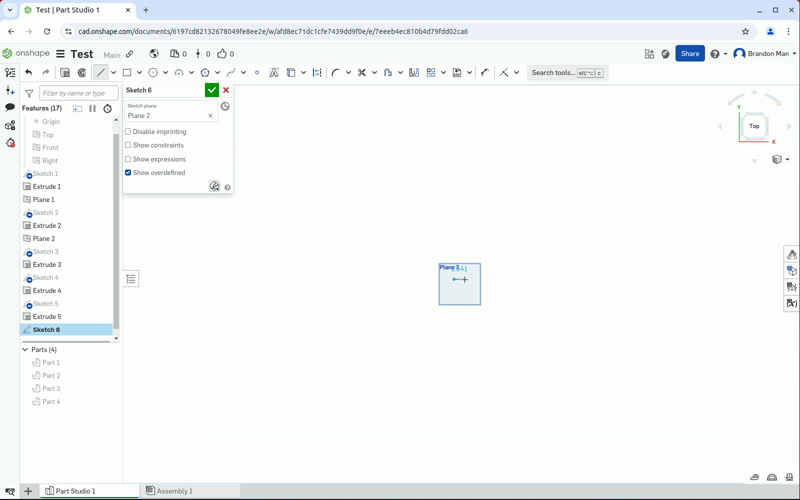
scroll(6)
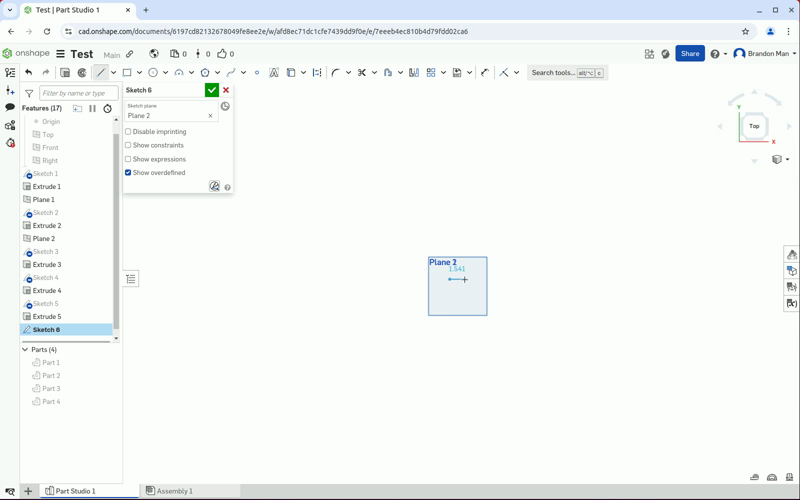
scroll(6)
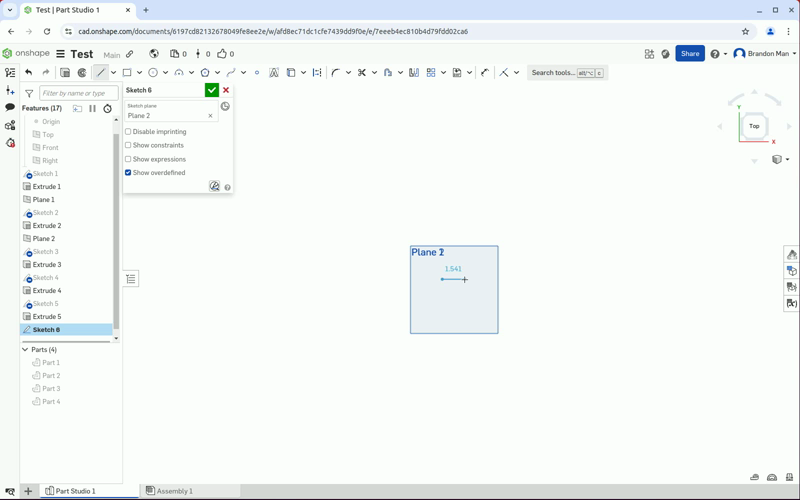
scroll(6)
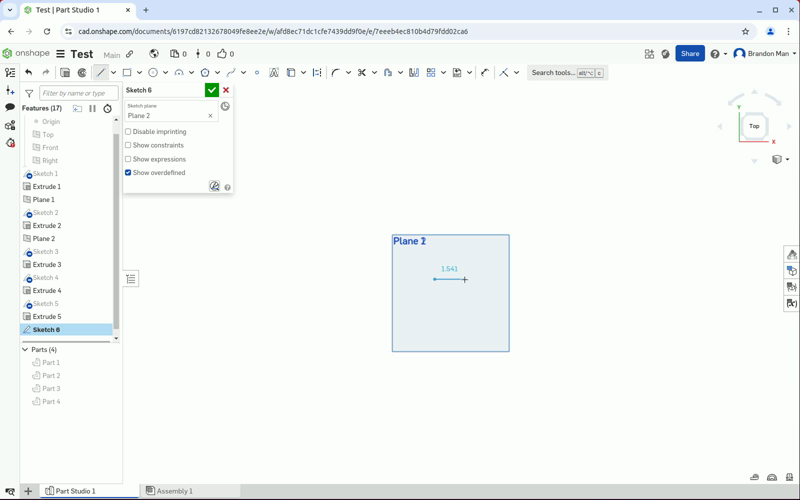
scroll(6)
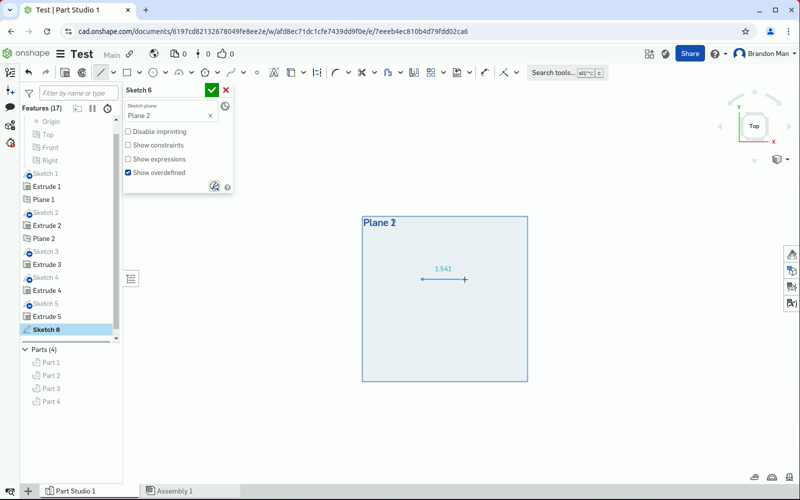
scroll(6)
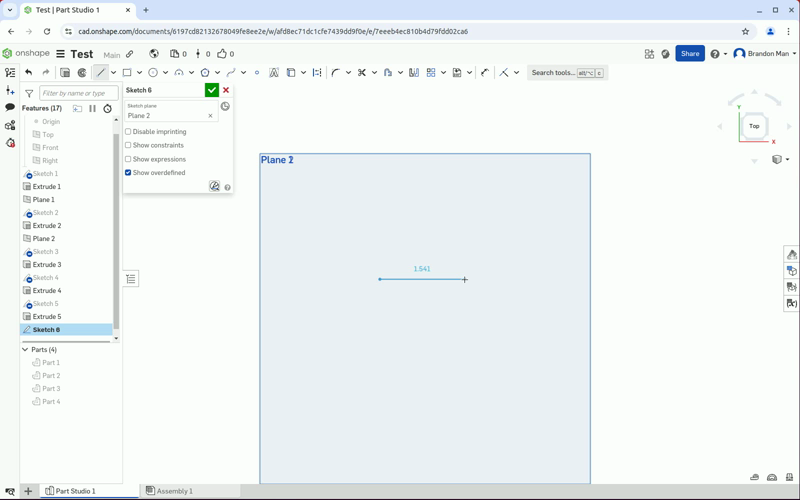
click(464, 279)
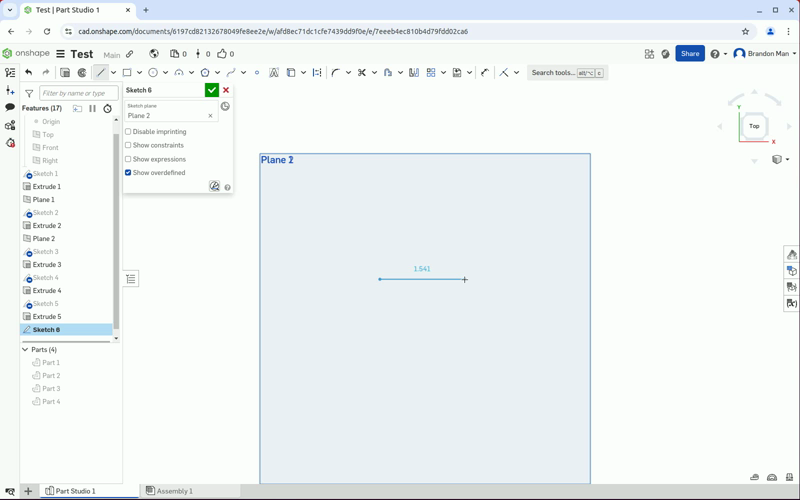
scroll(-6)
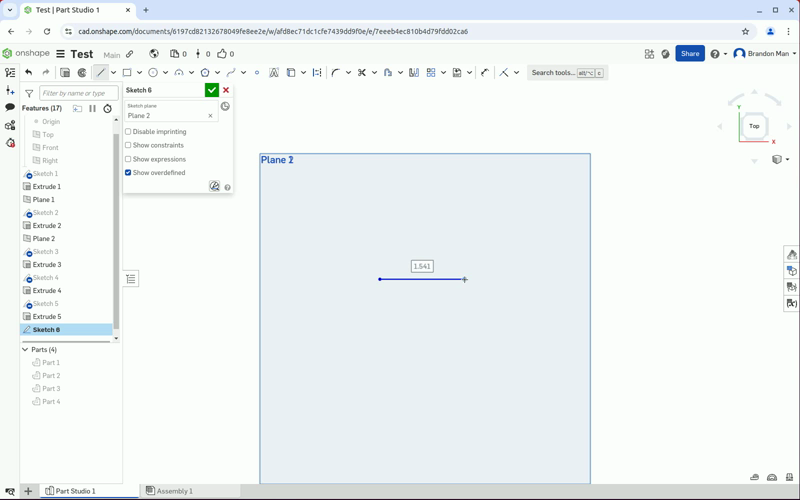
scroll(-6)
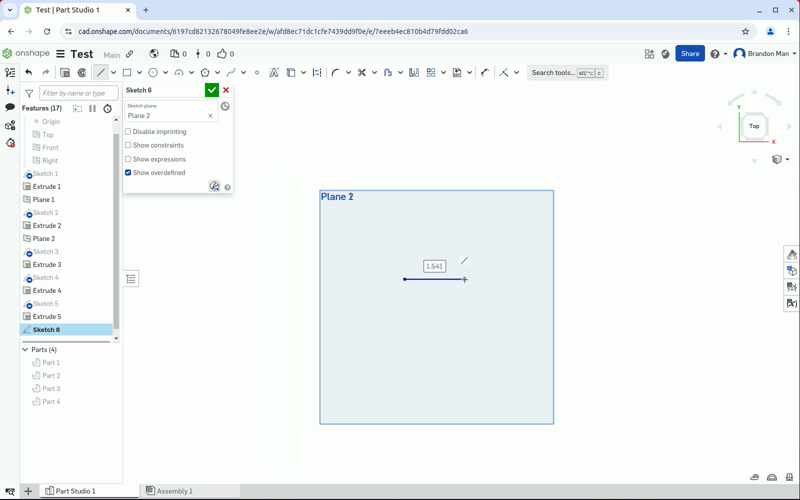
scroll(-6)
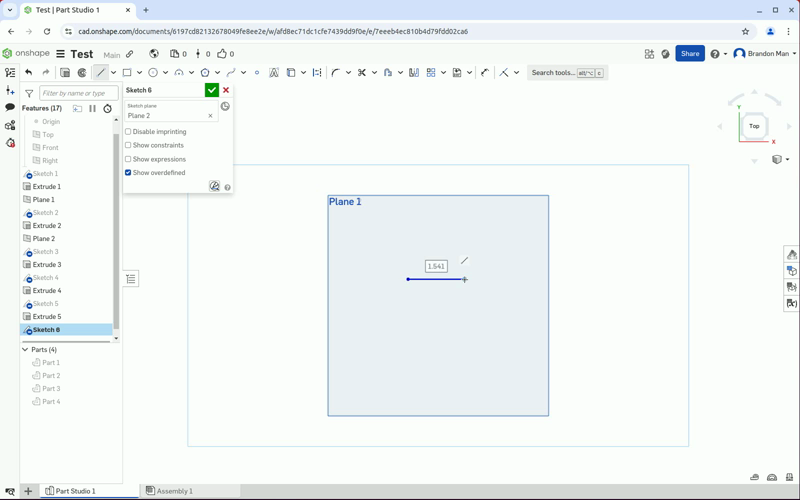
scroll(-6)
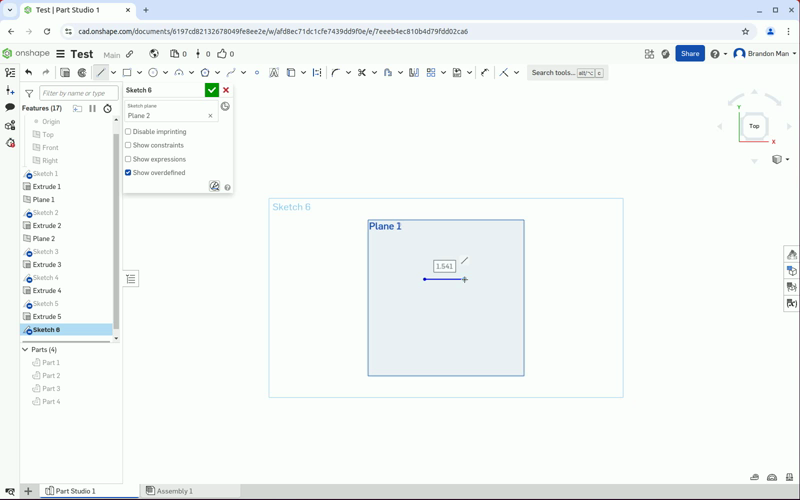
scroll(-6)
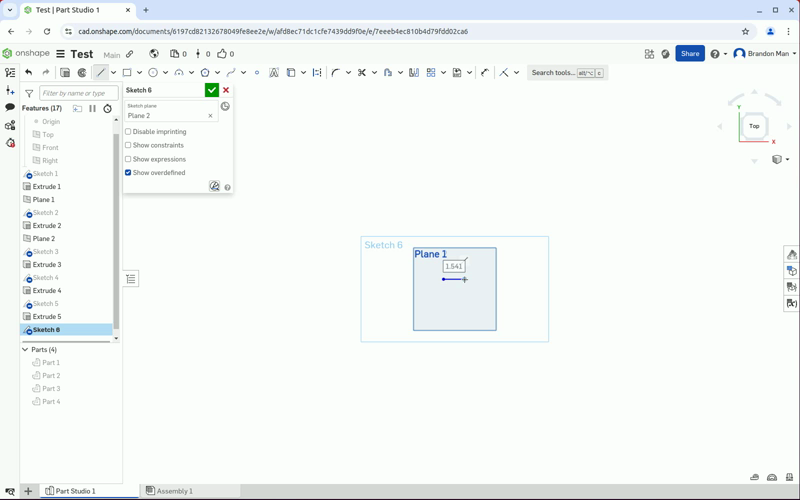
scroll(-6)
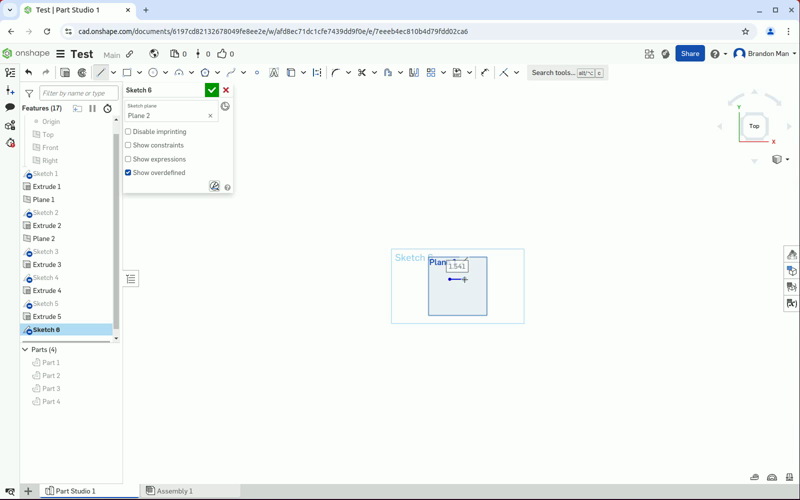
scroll(-6)
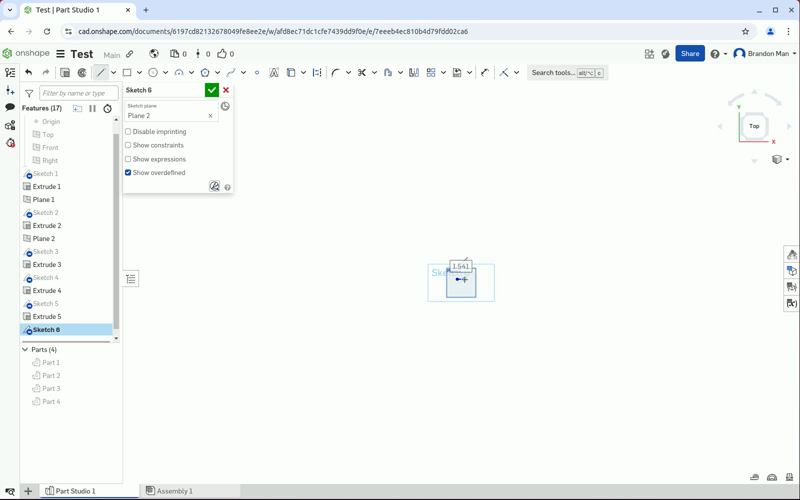
key_up(shift)
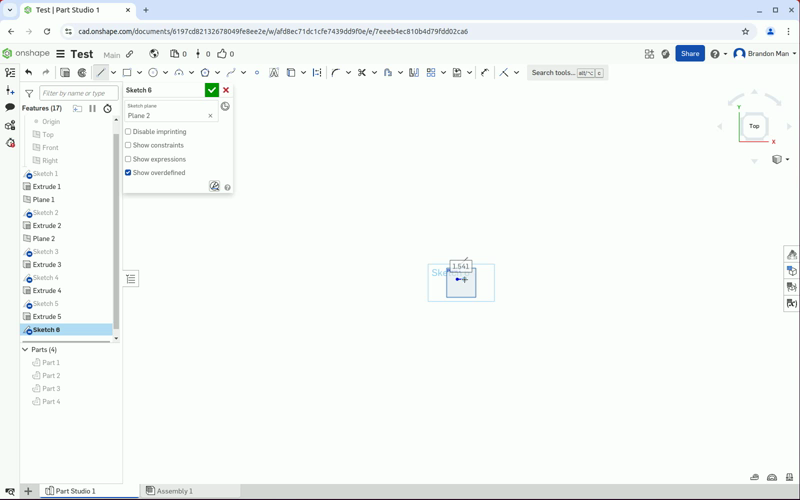
key_down(shift)
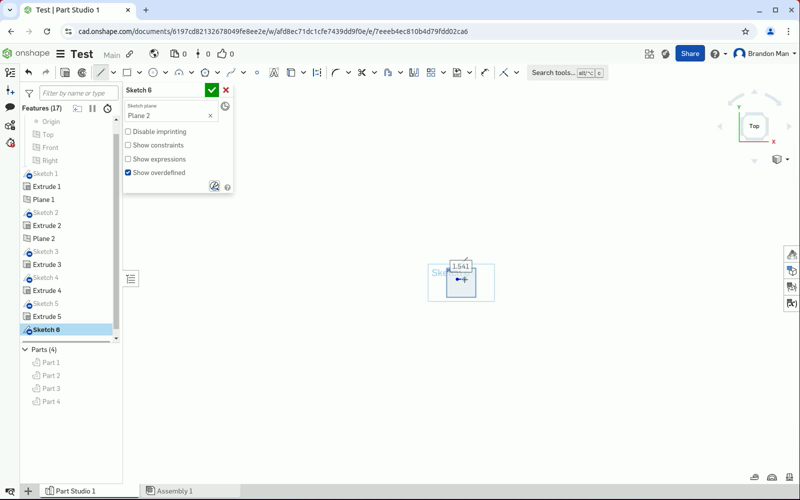
mouse_move(494, 279)
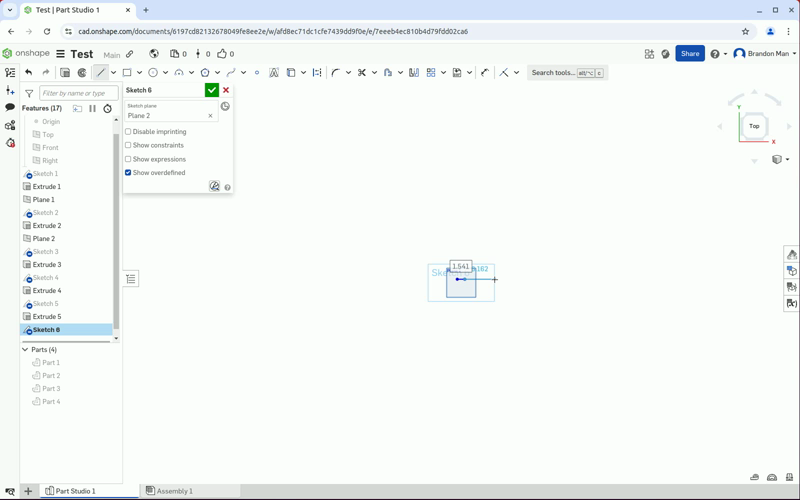
mouse_move(464, 233)
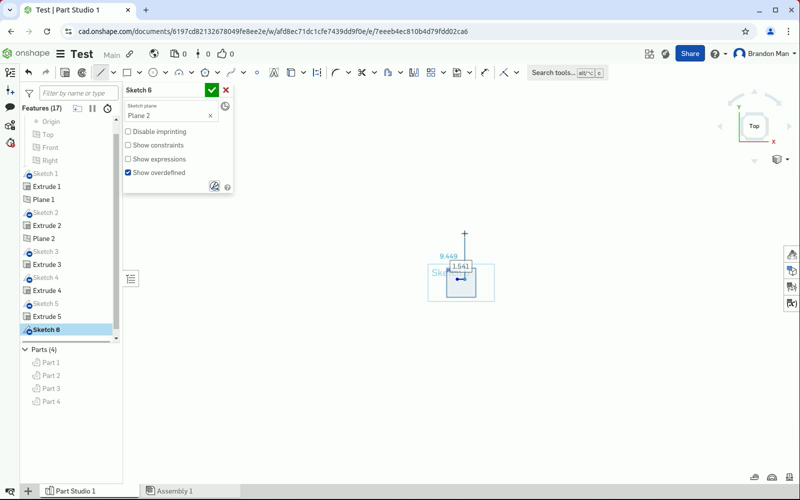
click(464, 233)
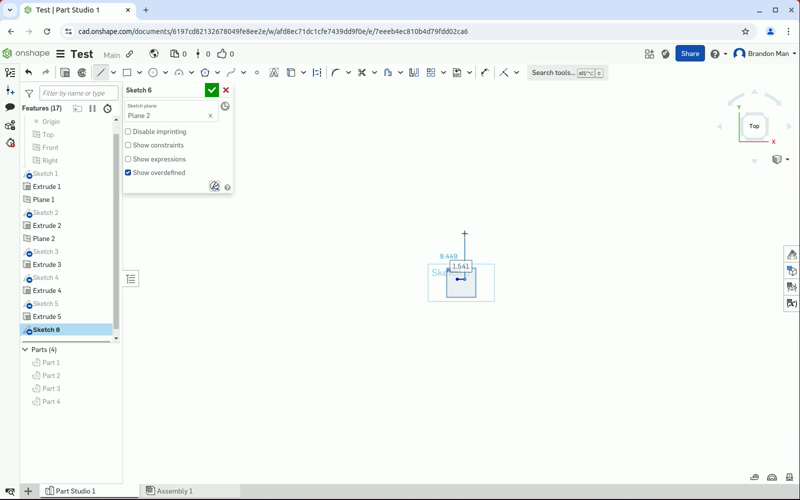
key_up(shift)
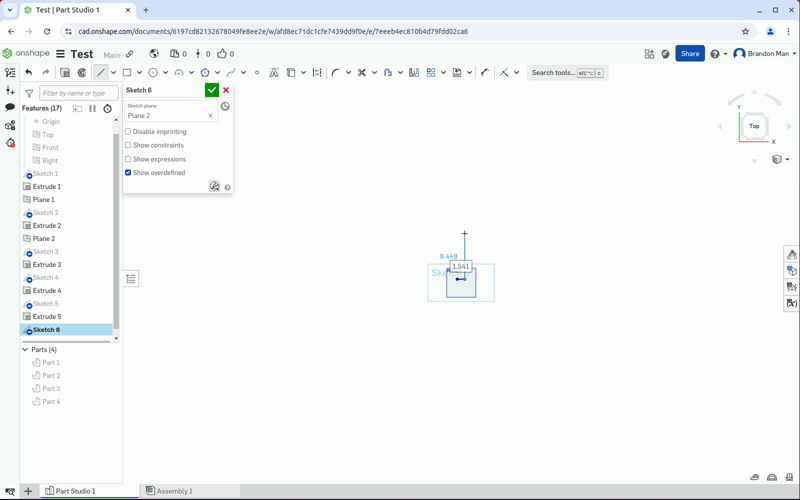
key_down(shift)
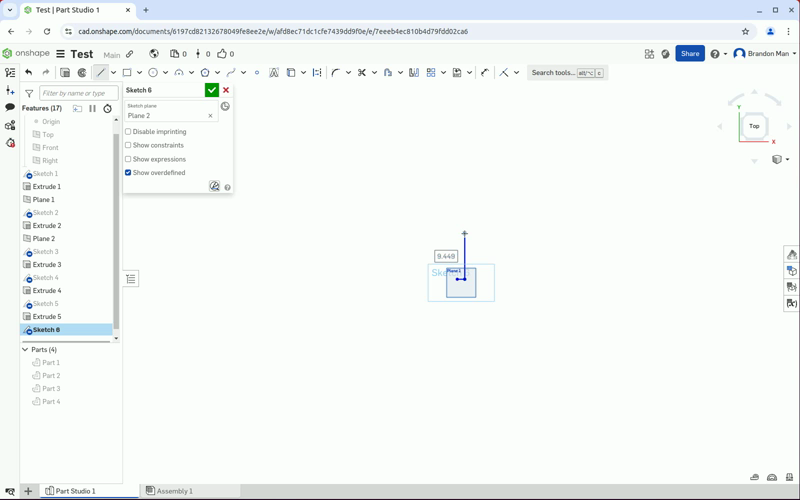
mouse_move(494, 233)
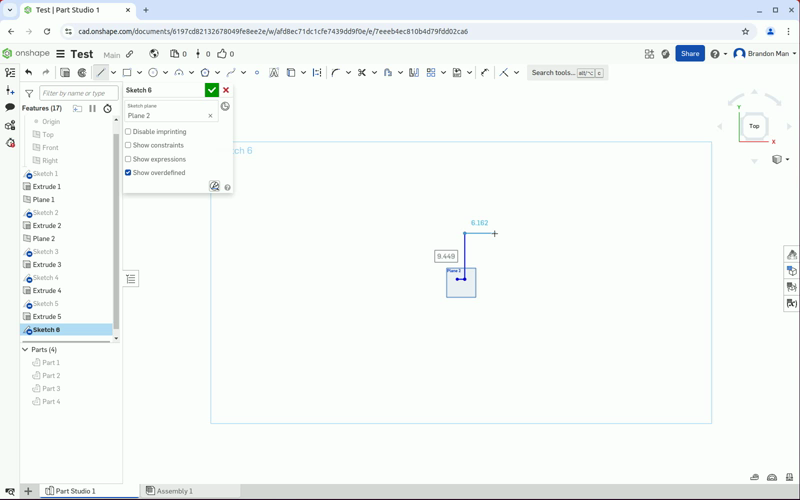
mouse_move(457, 233)
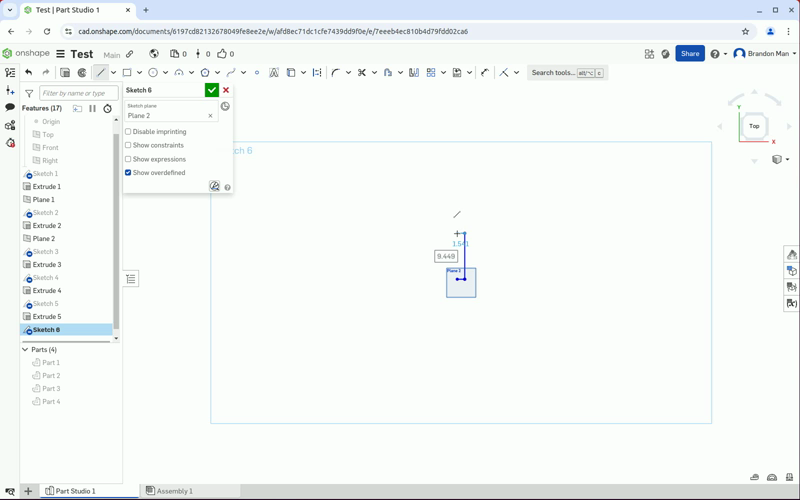
scroll(6)
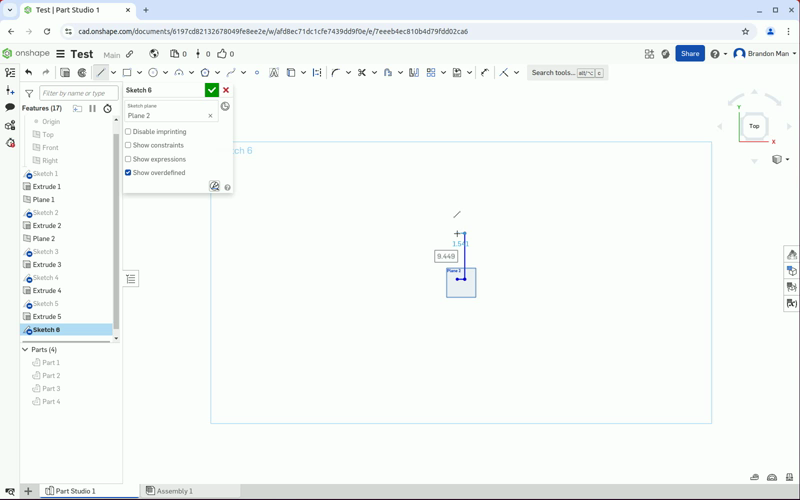
scroll(6)
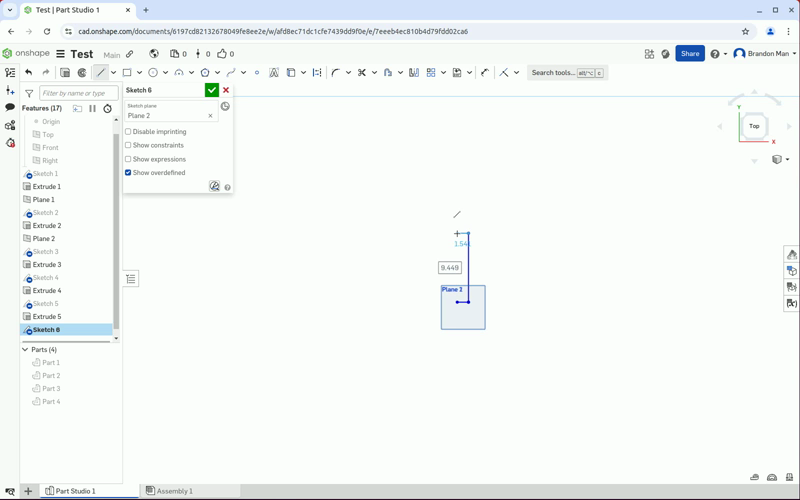
scroll(6)
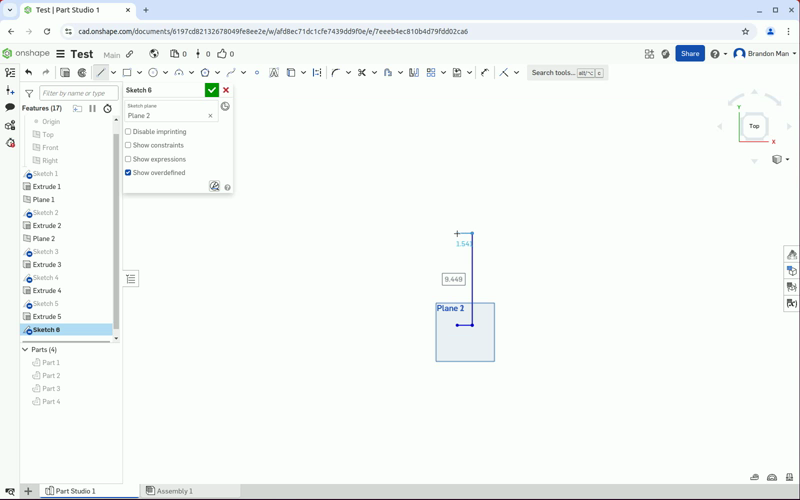
scroll(6)
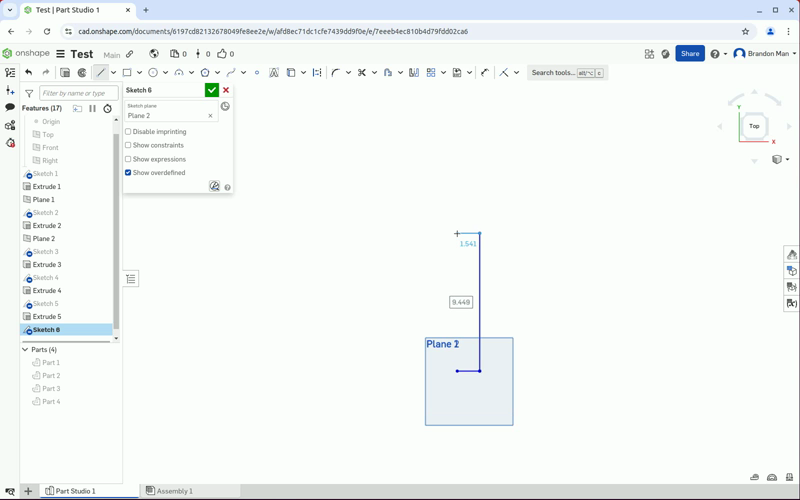
scroll(6)
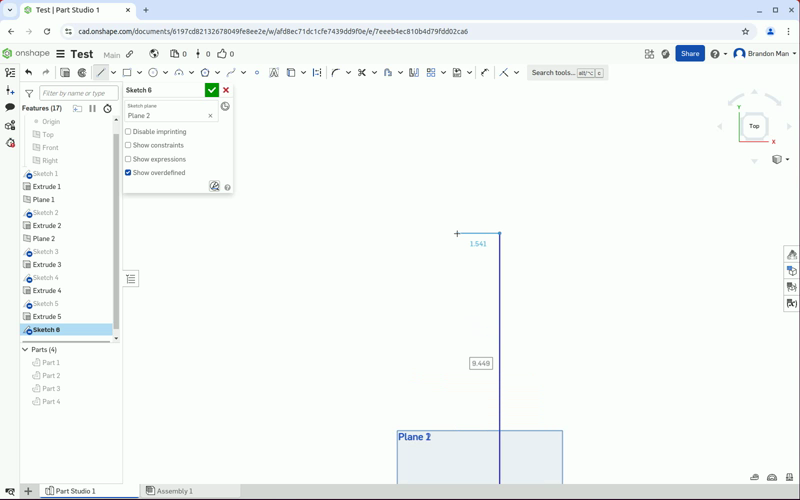
scroll(6)
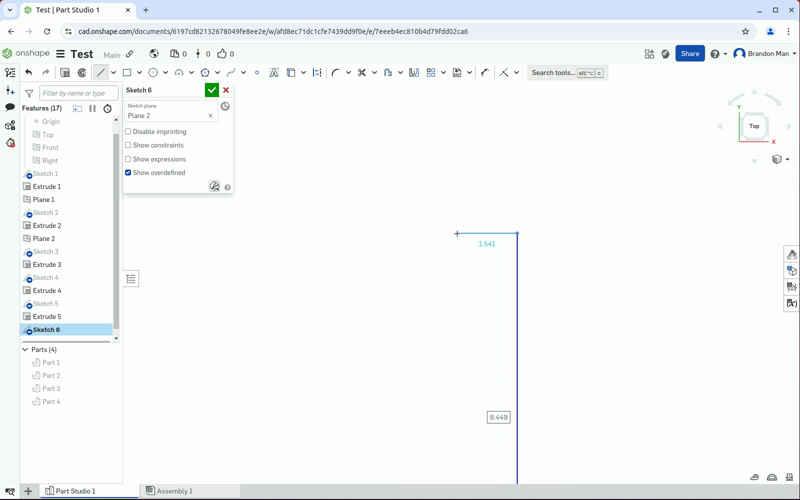
scroll(6)
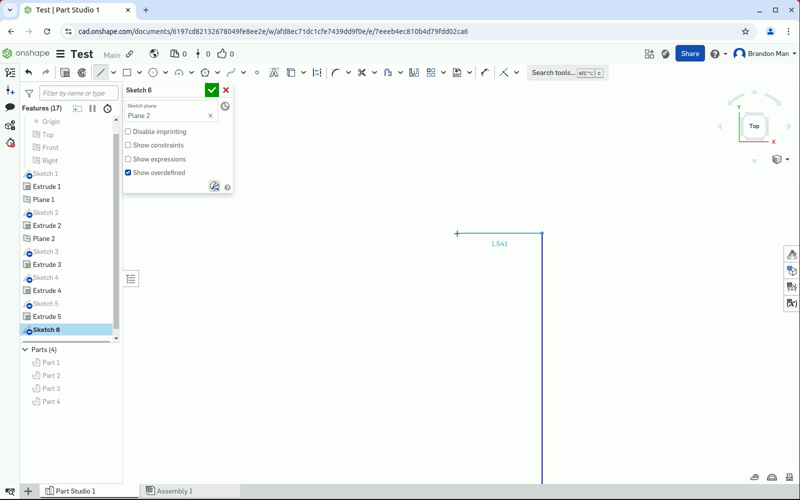
click(457, 233)
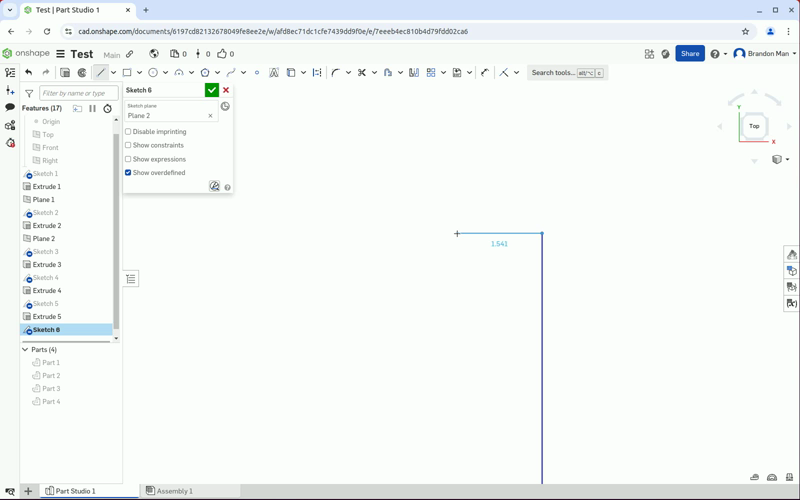
scroll(-6)
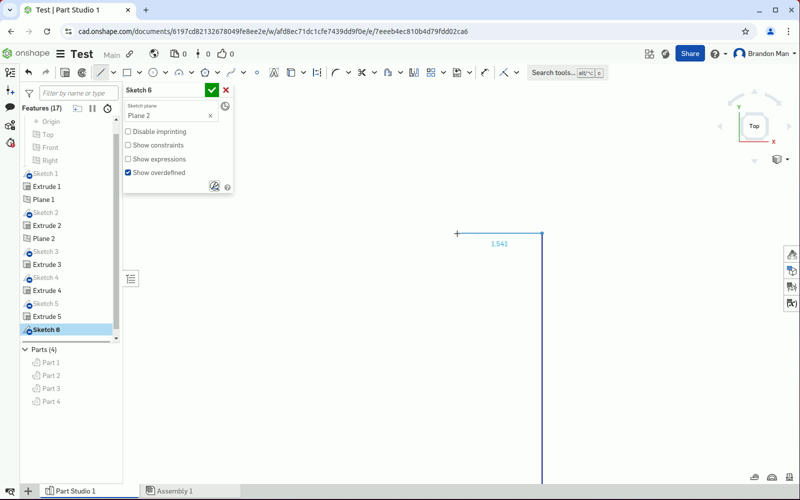
scroll(-6)
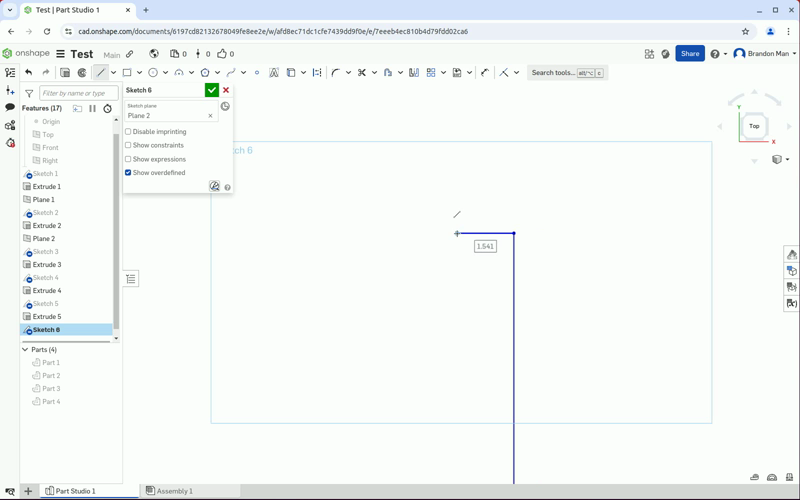
scroll(-6)
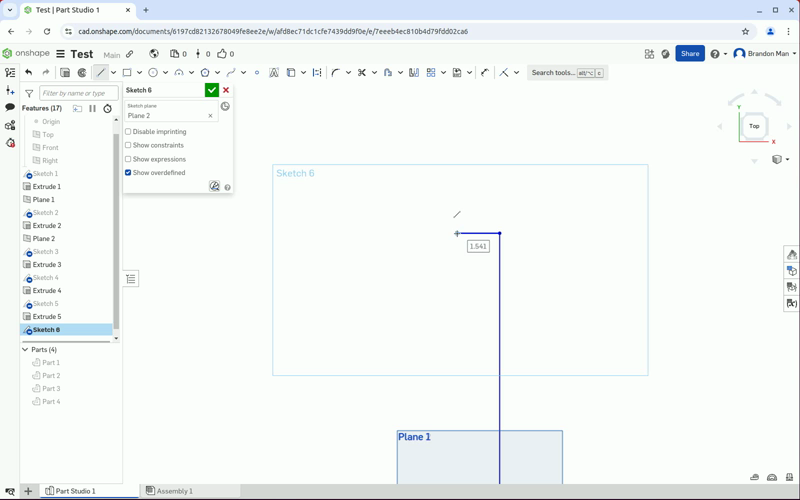
scroll(-6)
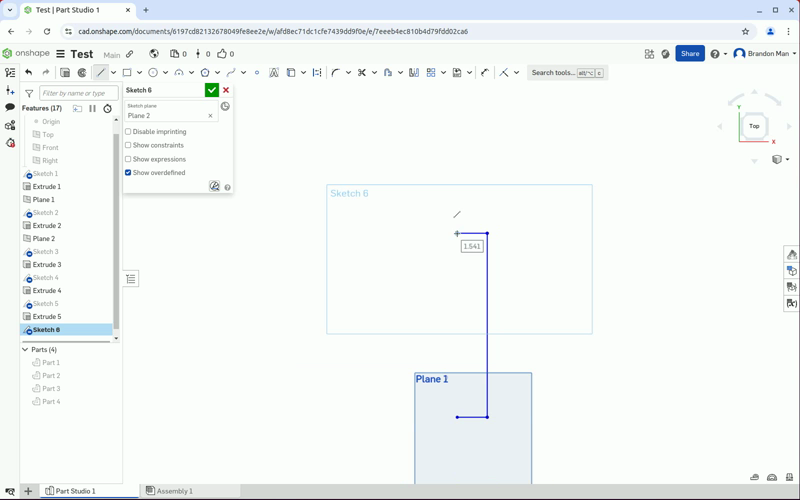
scroll(-6)
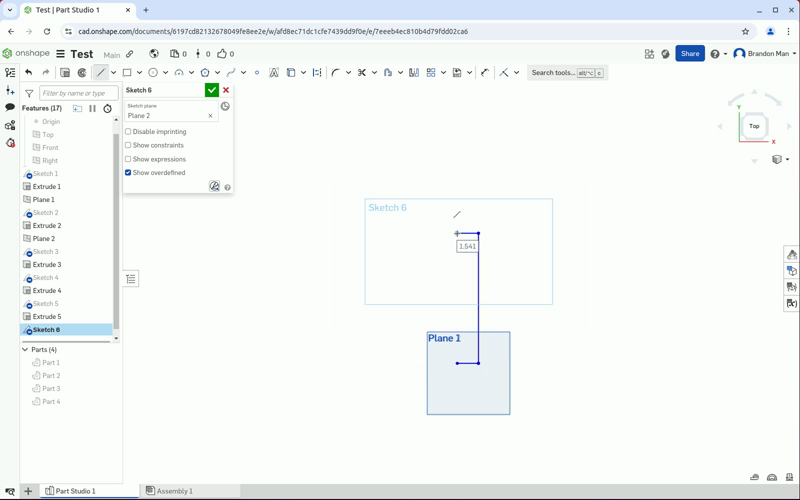
scroll(-6)
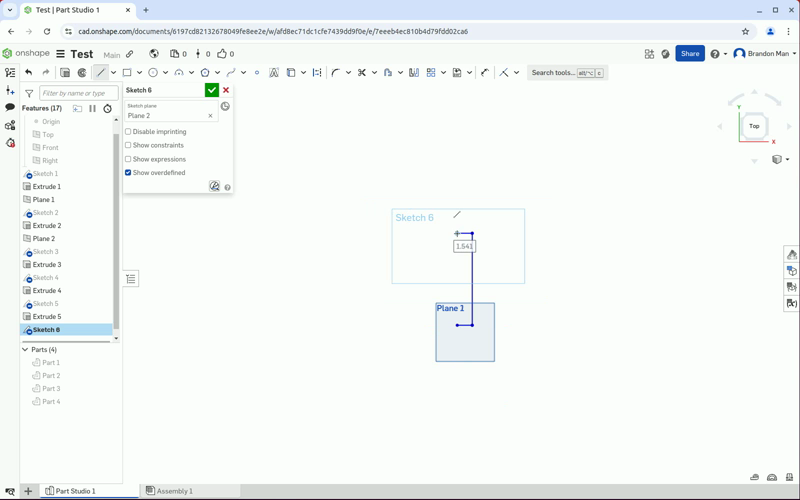
scroll(-6)
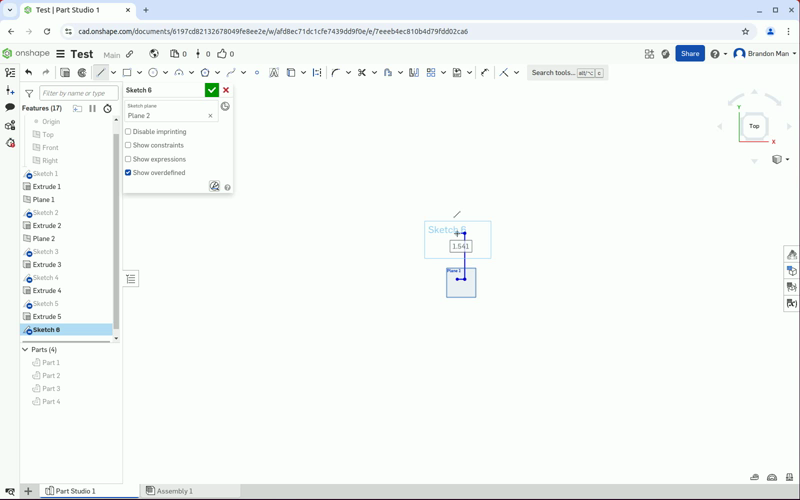
key_up(shift)
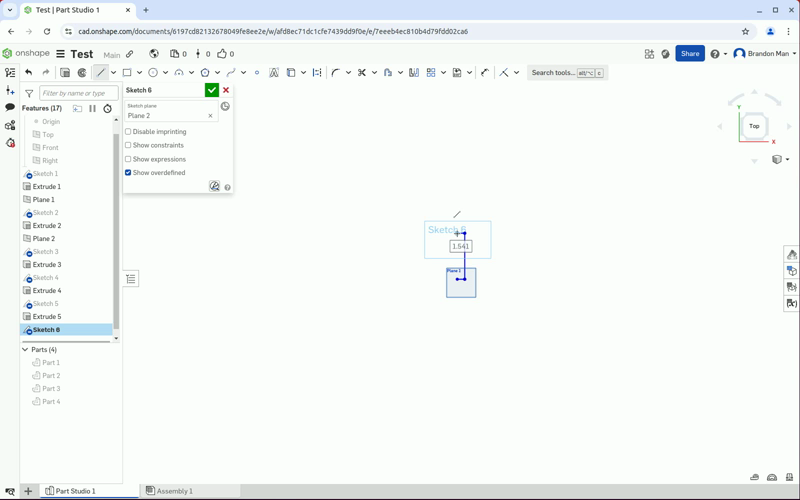
mouse_move(487, 233)
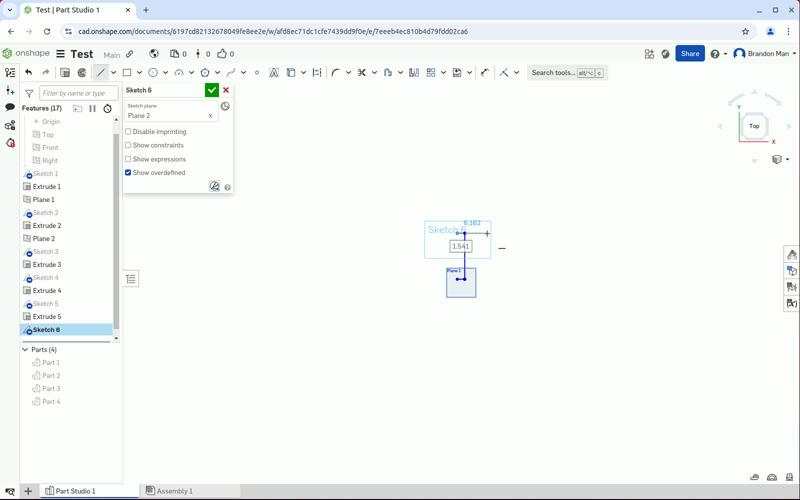
key_down(shift)
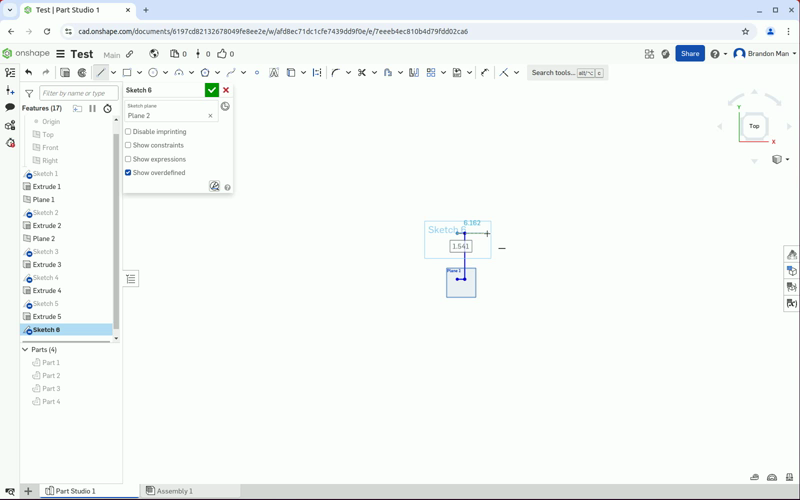
mouse_move(457, 279)
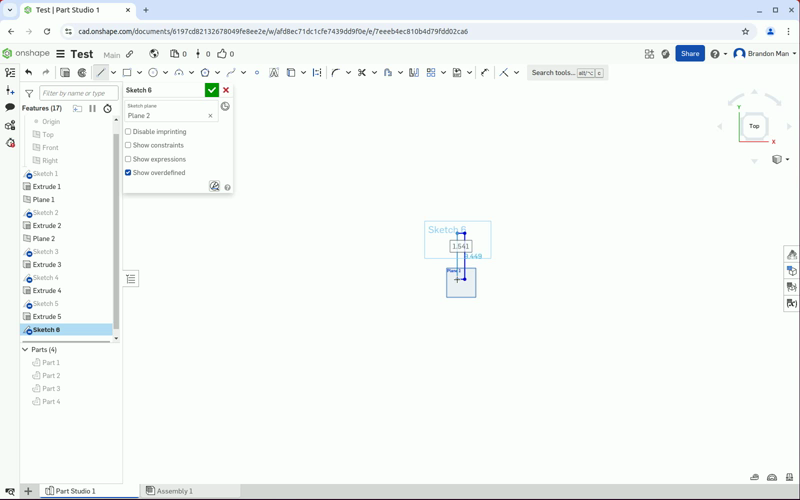
key_up(shift)
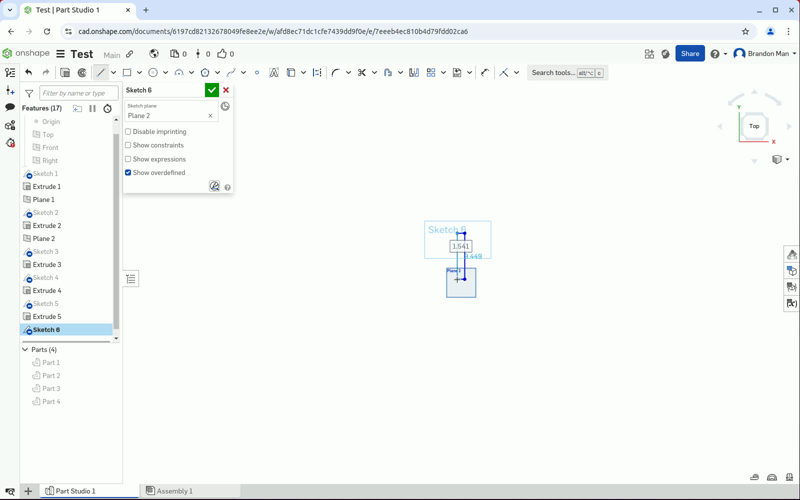
click(457, 279)
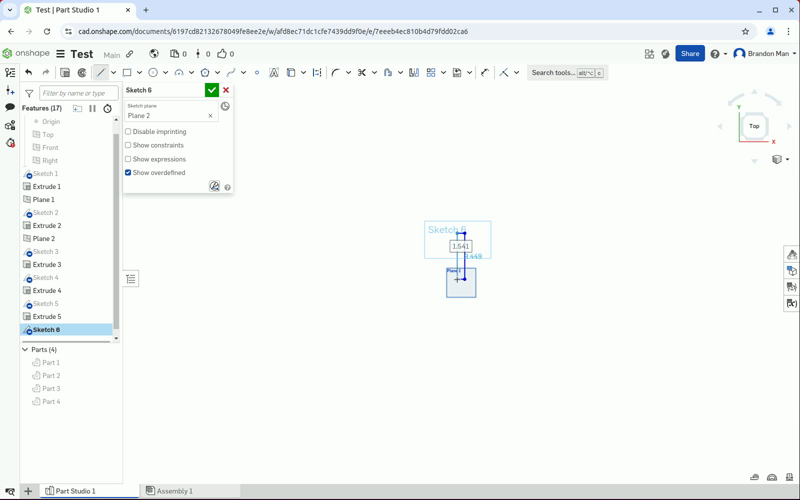
key(esc)
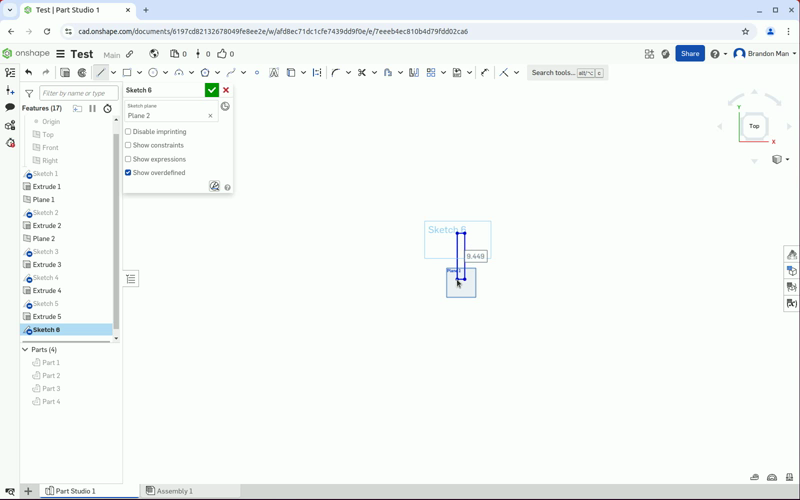
mouse_move(464, 258)
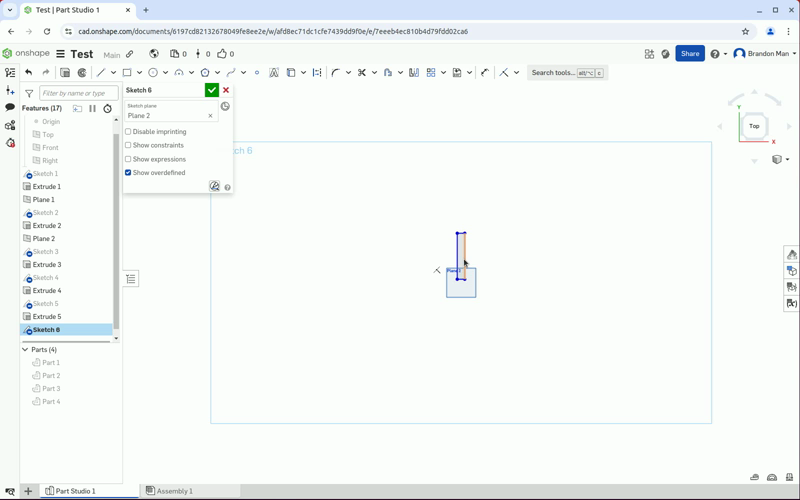
scroll(6)
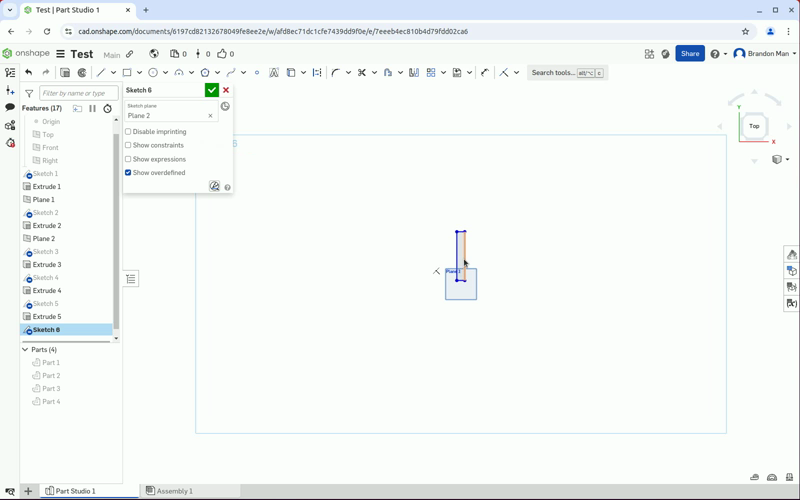
scroll(6)
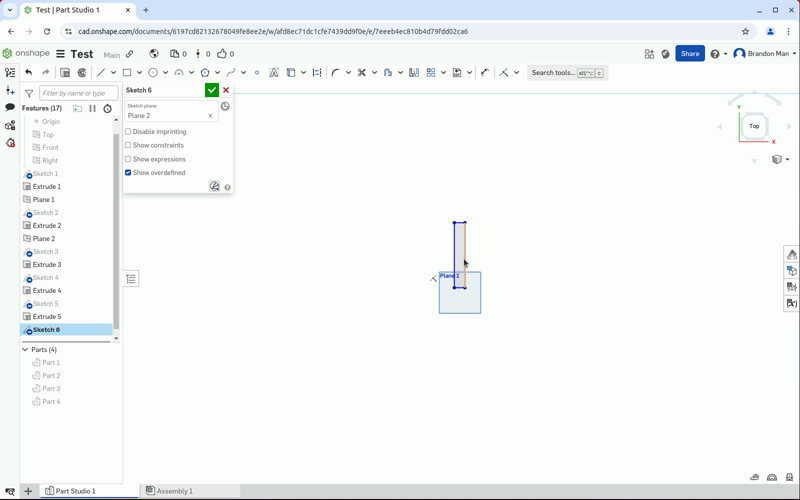
scroll(6)
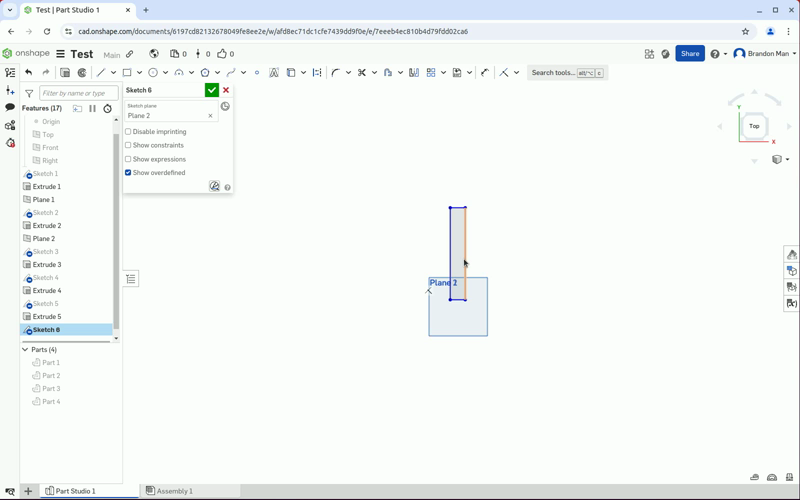
scroll(6)
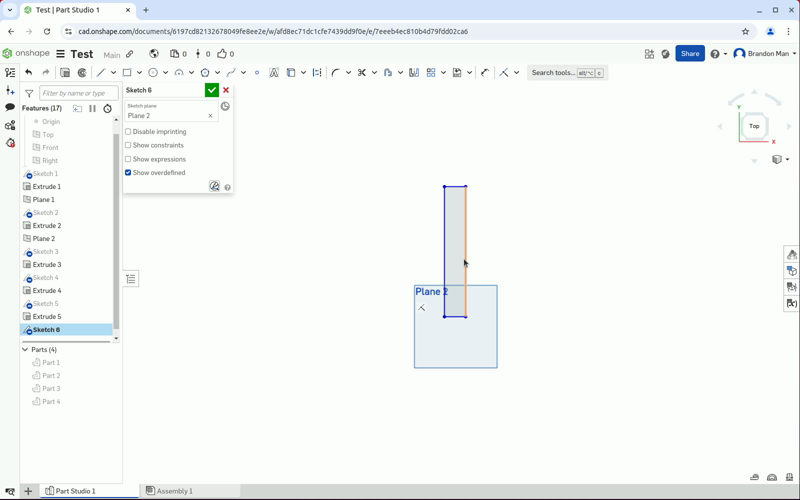
scroll(6)
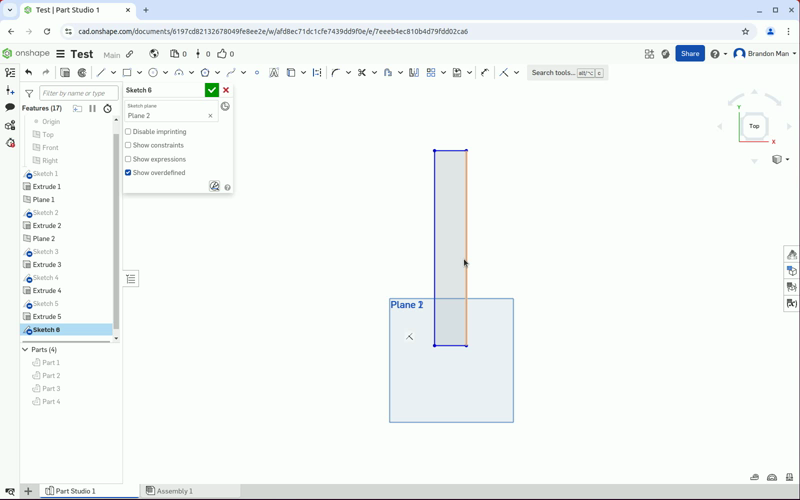
scroll(6)
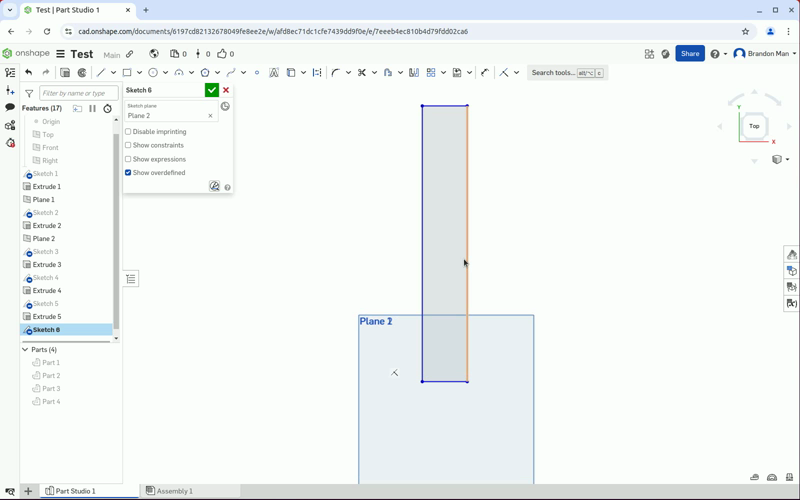
scroll(6)
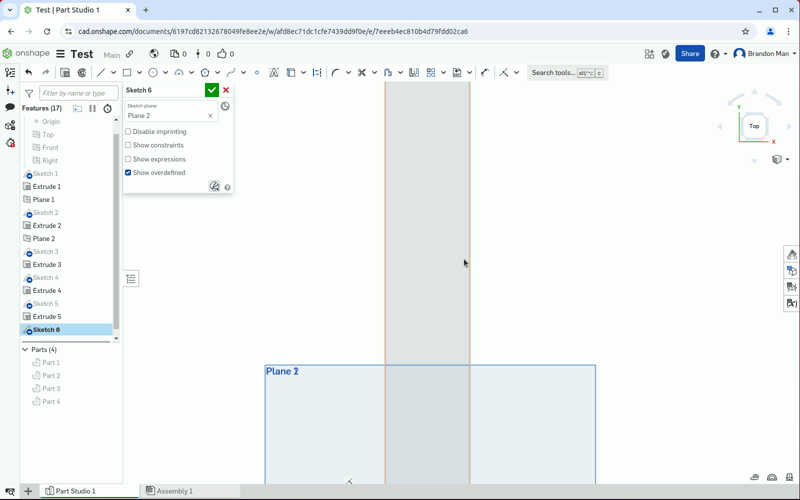
click(464, 258)
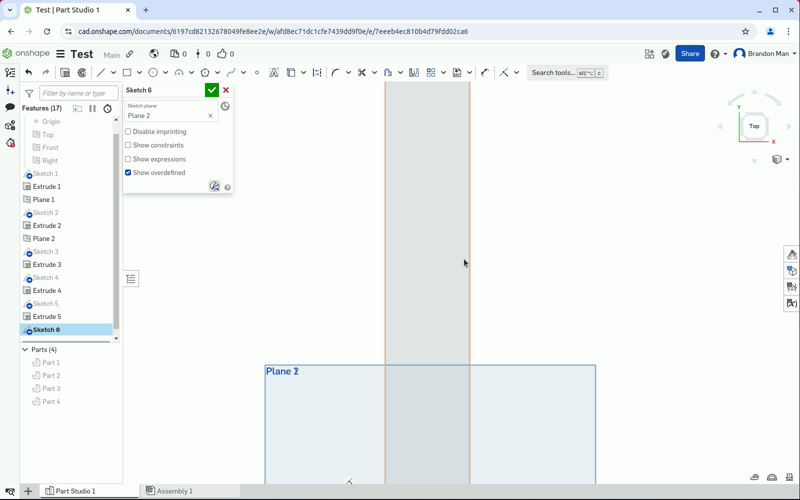
scroll(-6)
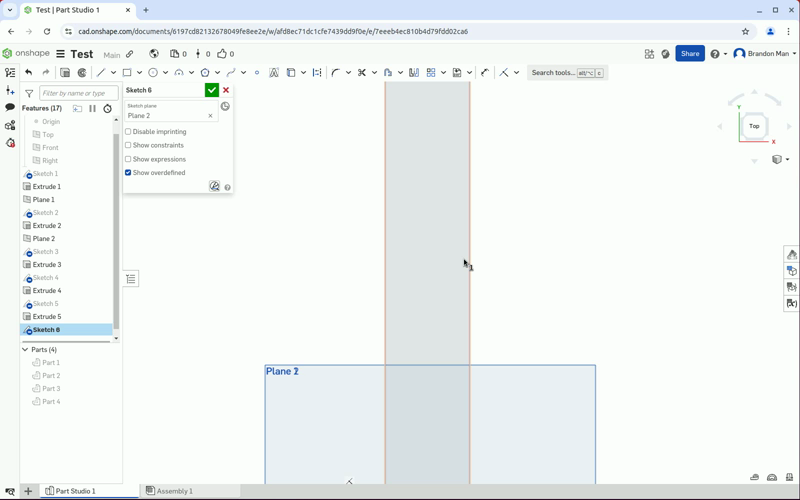
scroll(-6)
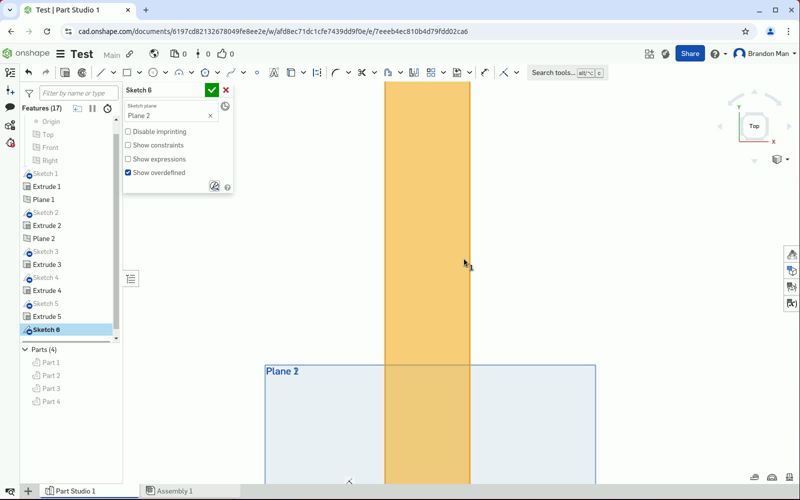
scroll(-6)
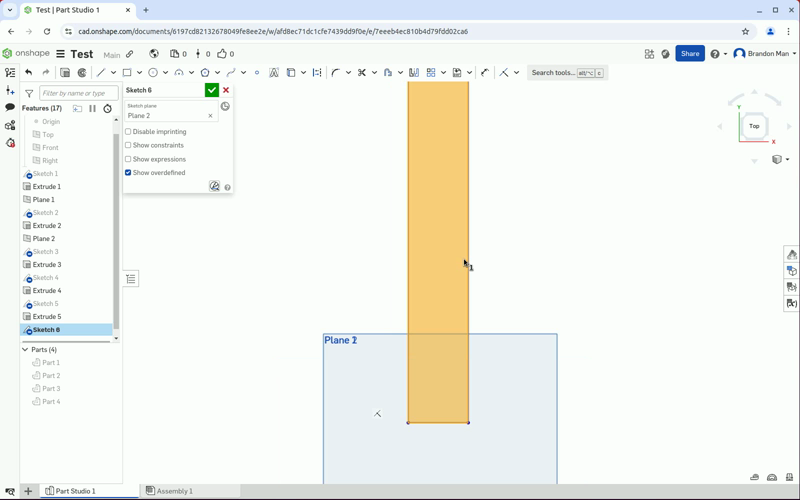
scroll(-6)
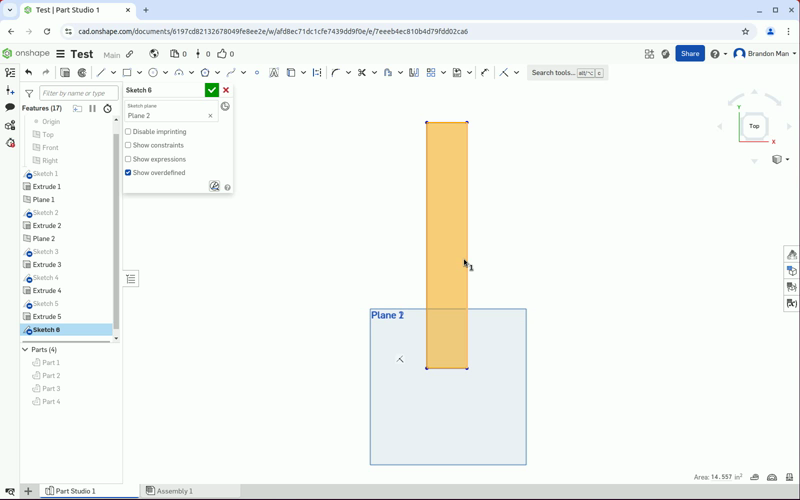
scroll(-6)
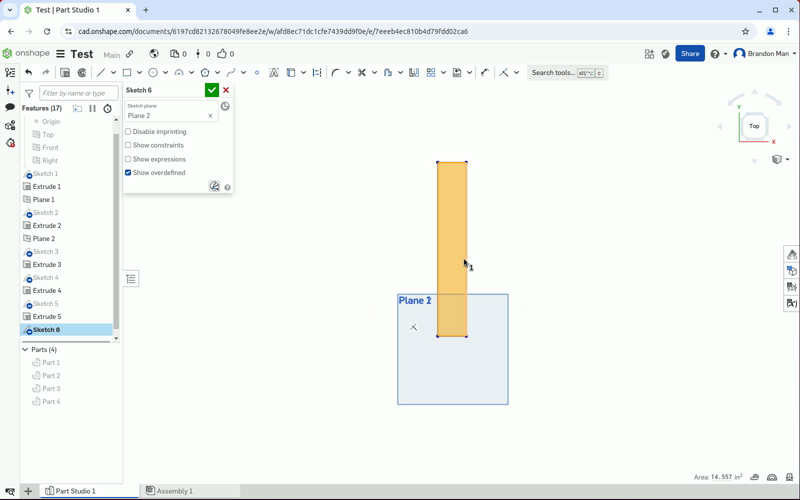
scroll(-6)
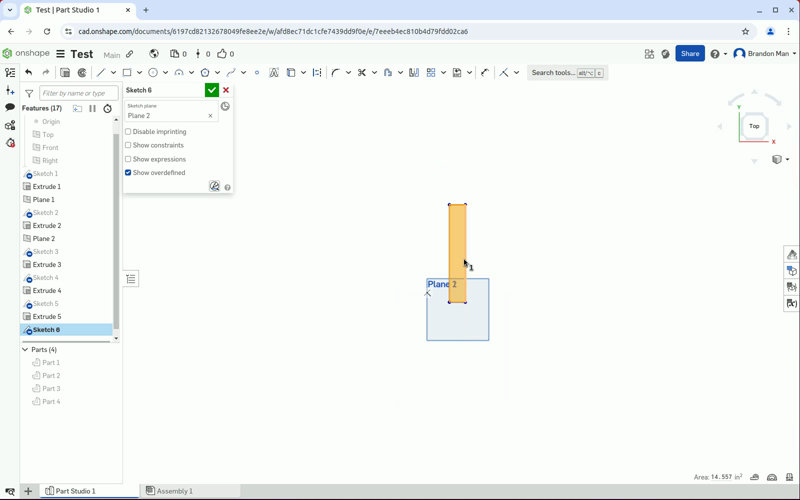
scroll(-6)
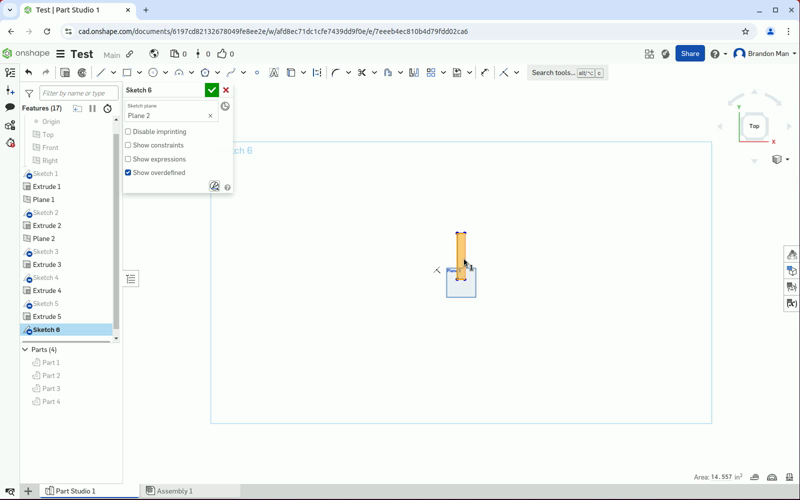
mouse_move(73, 352)
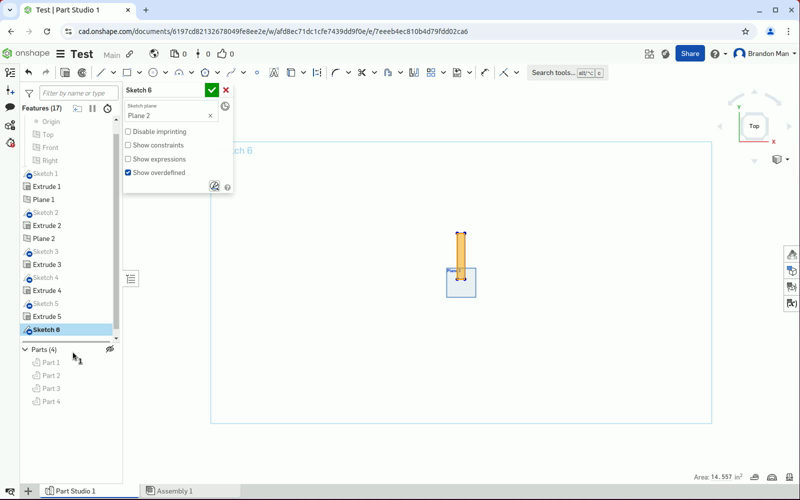
key(shift+y)
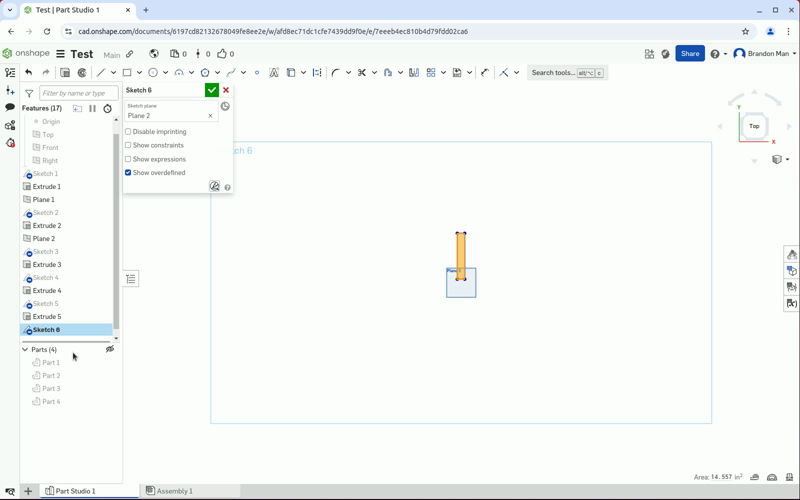
key(shift+e)
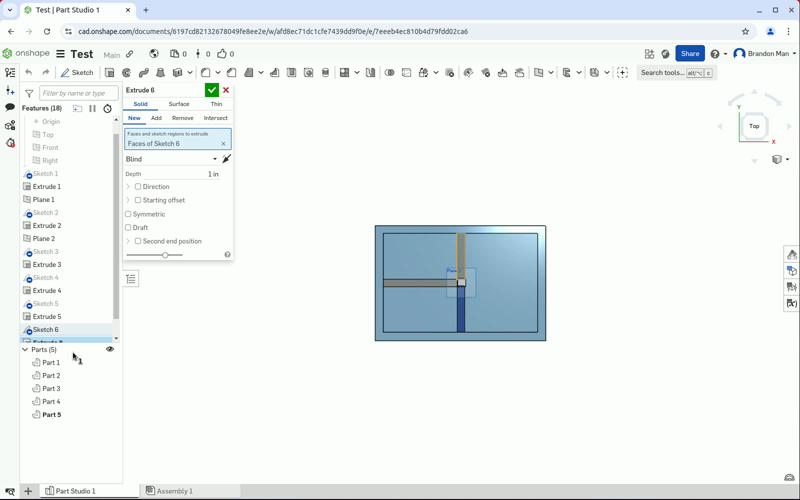
mouse_move(143, 106)
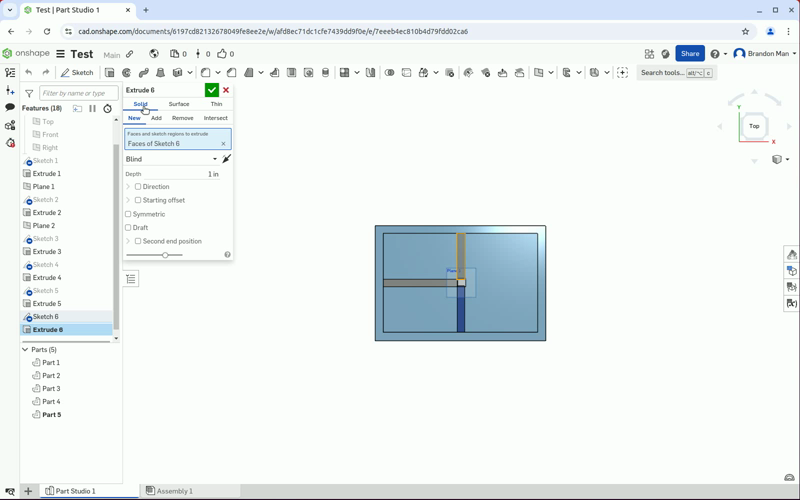
click(143, 106)
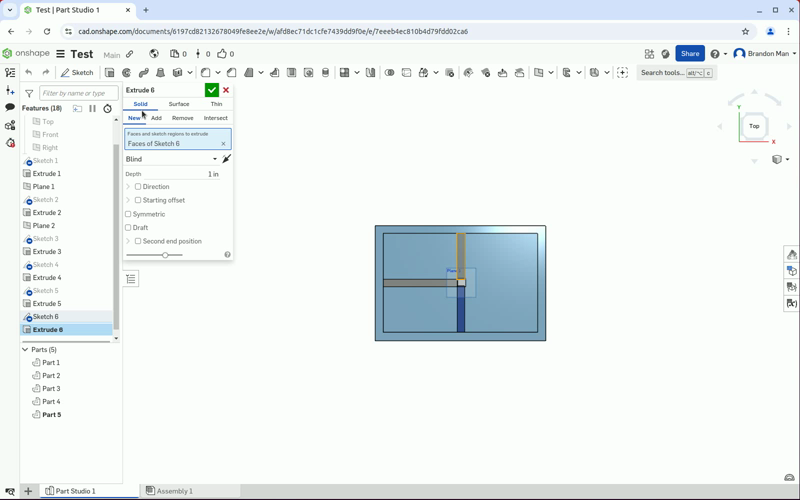
mouse_move(137, 120)
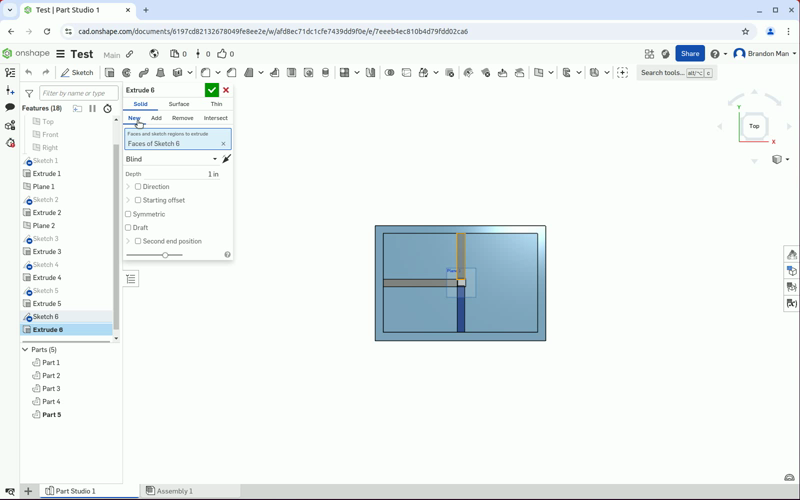
click(137, 120)
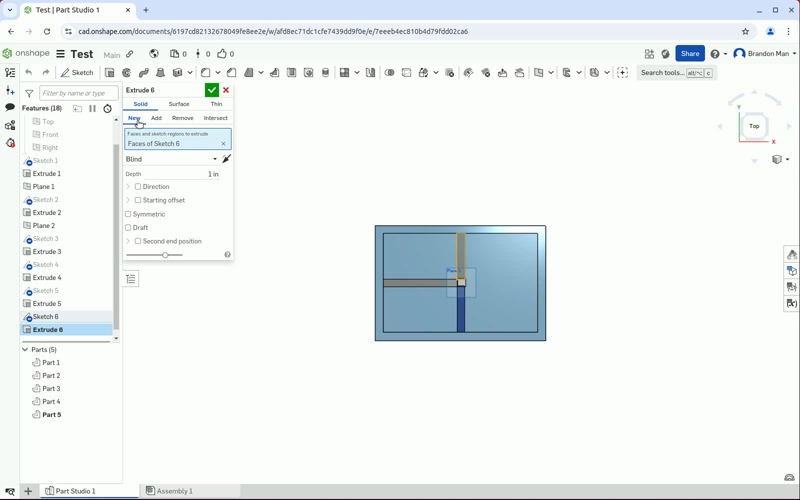
key(tab, 4)
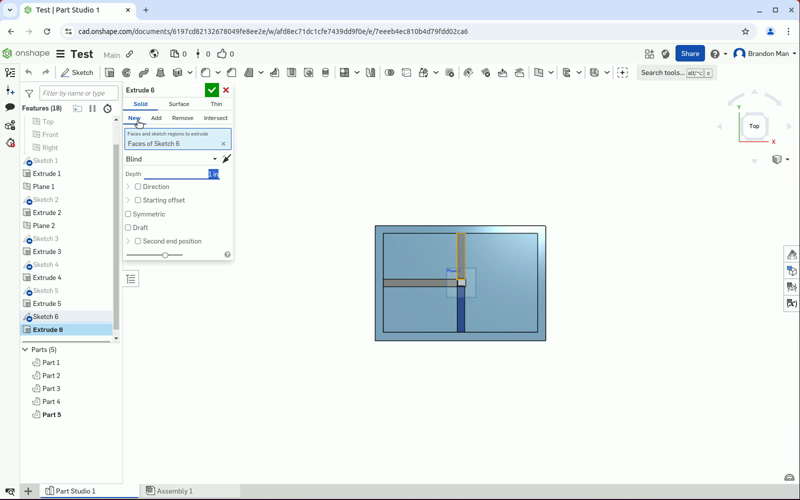
text(18.535)
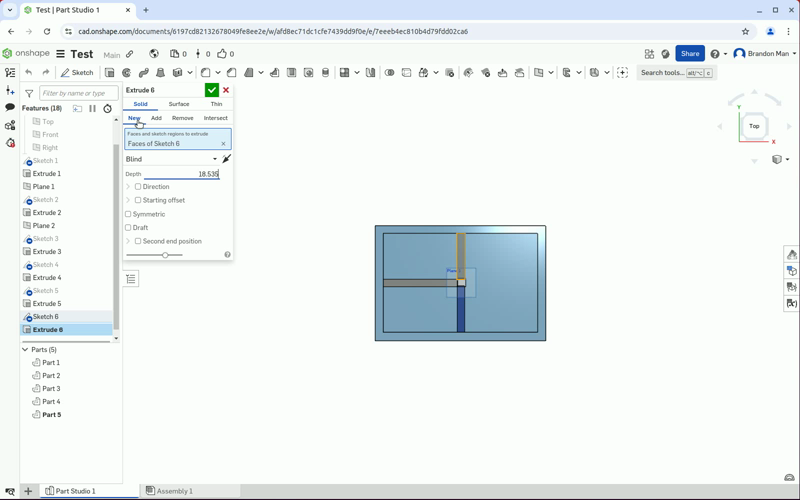
key(enter)
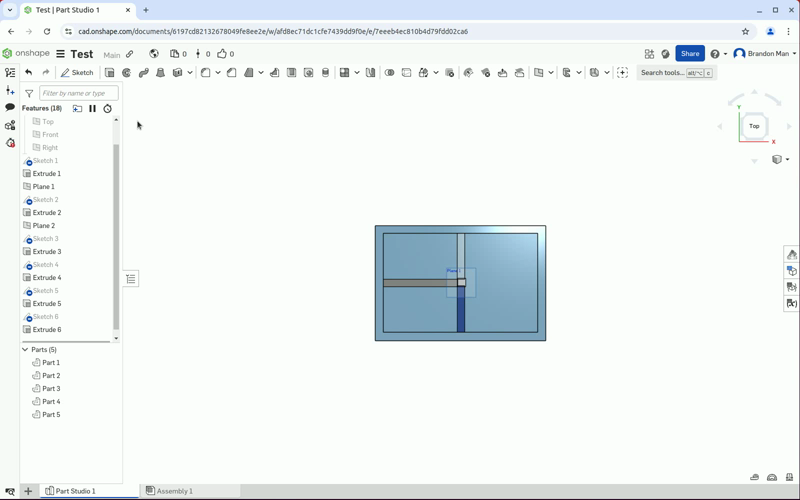
key(shift+h)
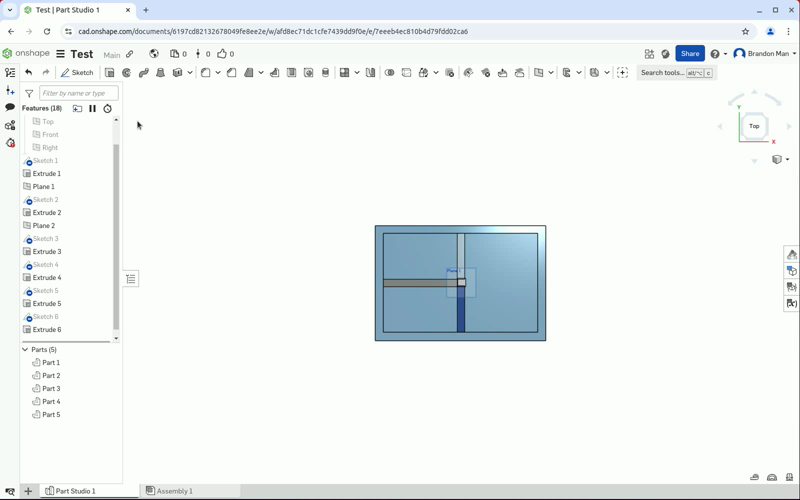
key(shift+h)
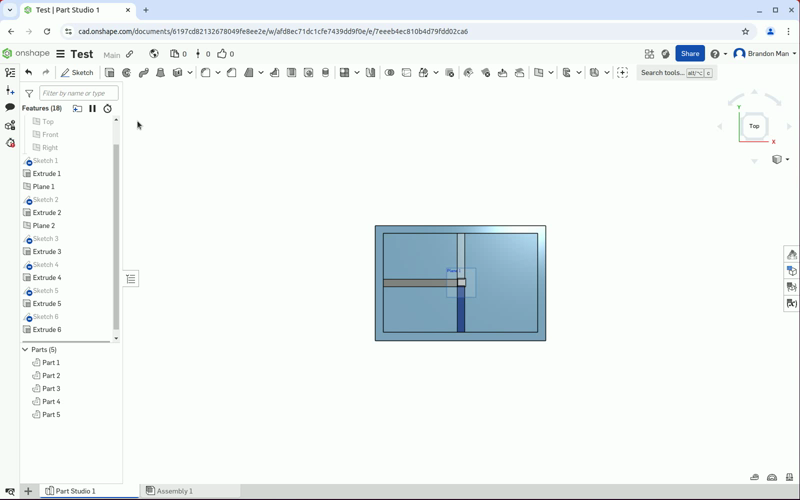
mouse_move(69, 163)
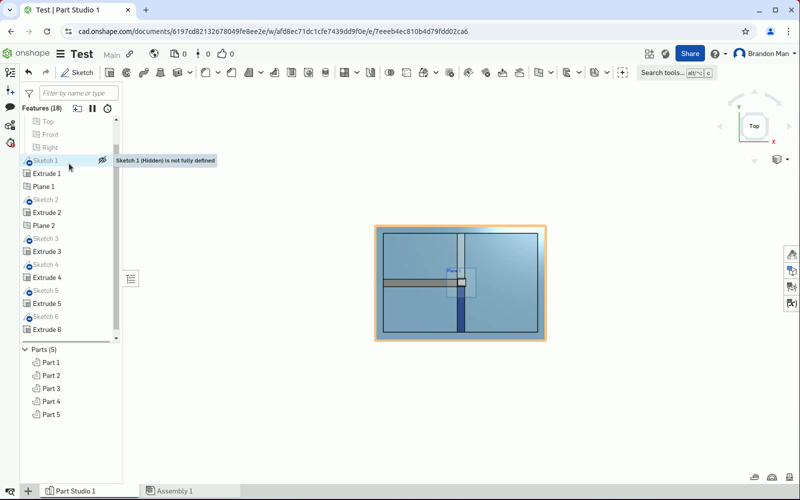
click(69, 163)
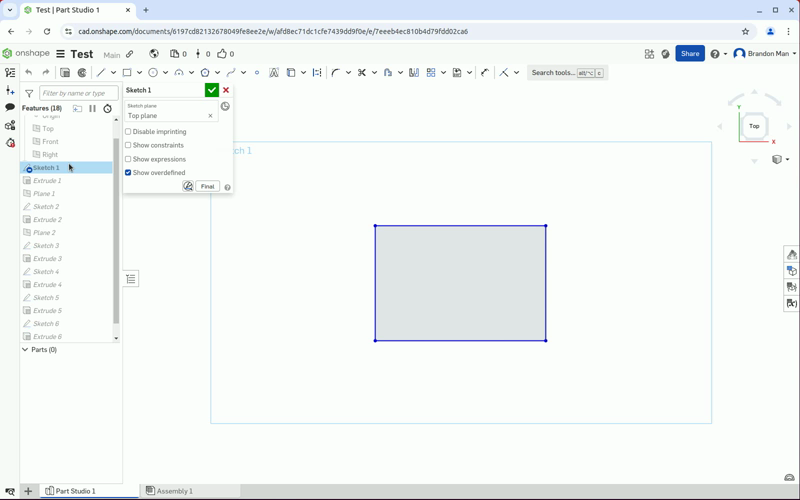
mouse_move(229, 92)
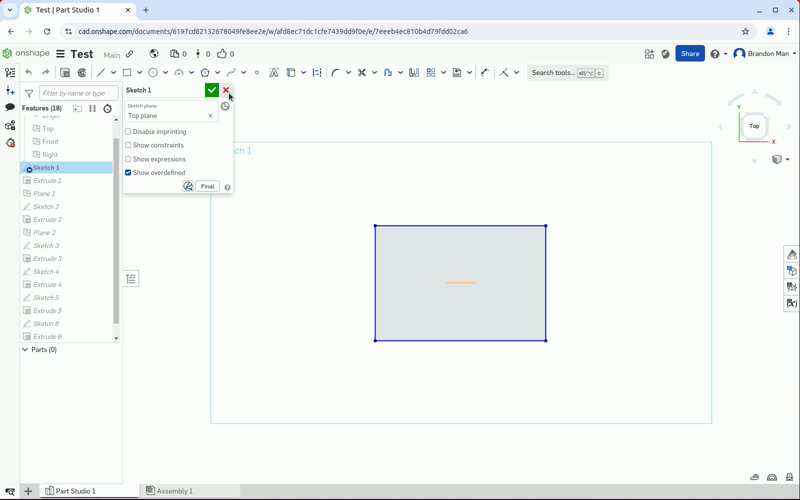
click(229, 92)
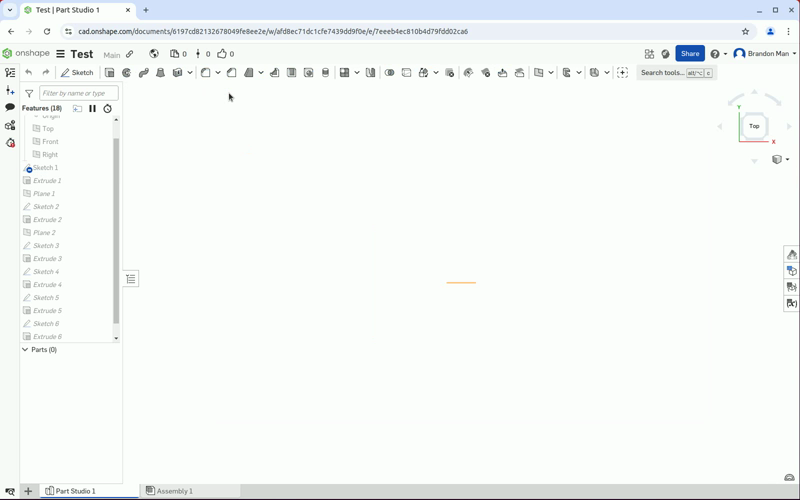
key(shift+s)
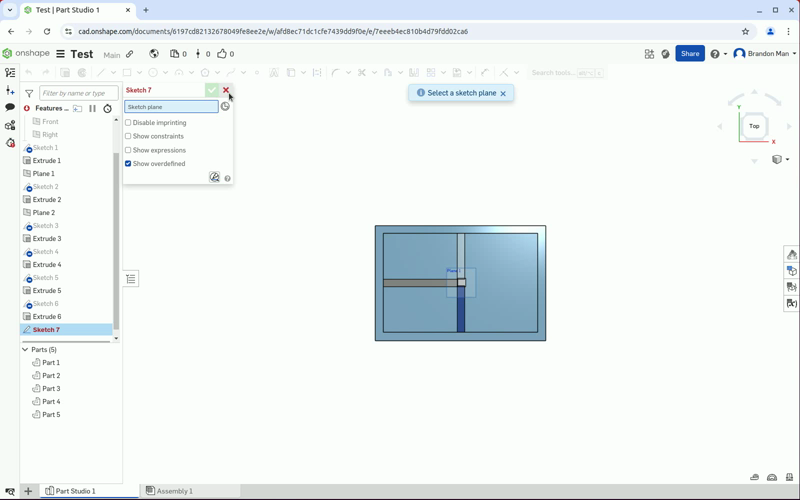
mouse_move(69, 215)
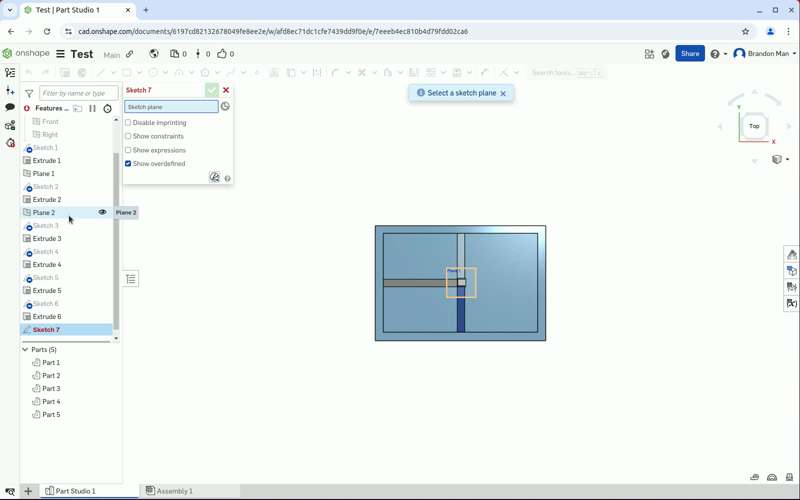
click(69, 215)
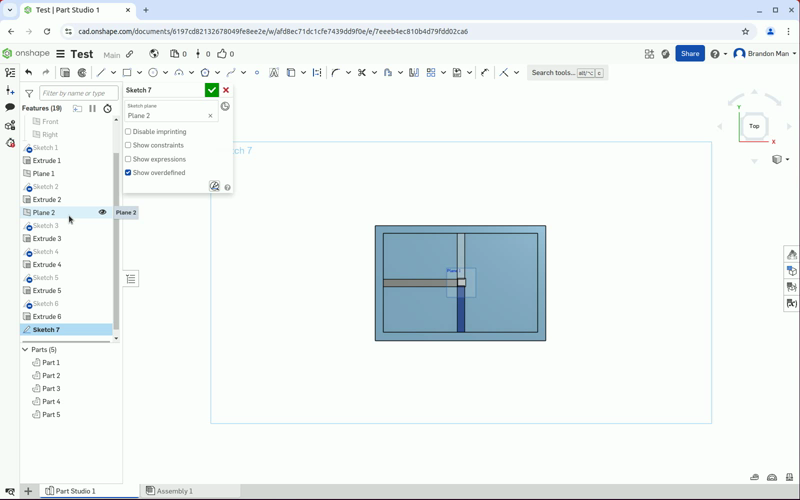
mouse_move(73, 352)
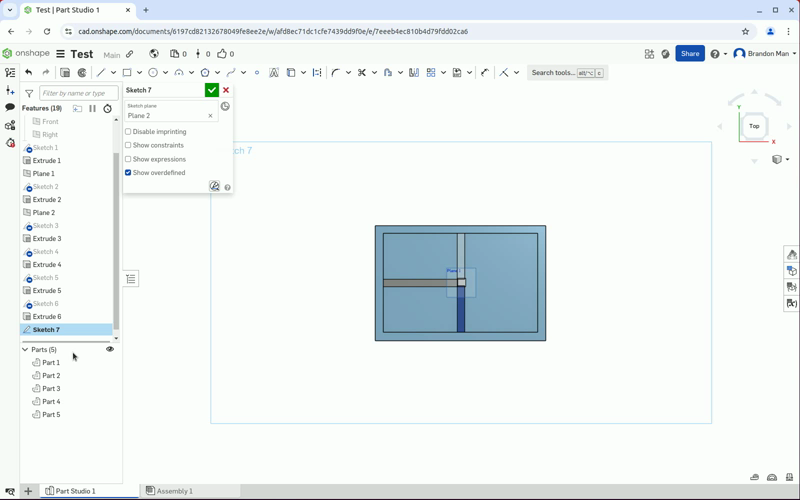
key(y)
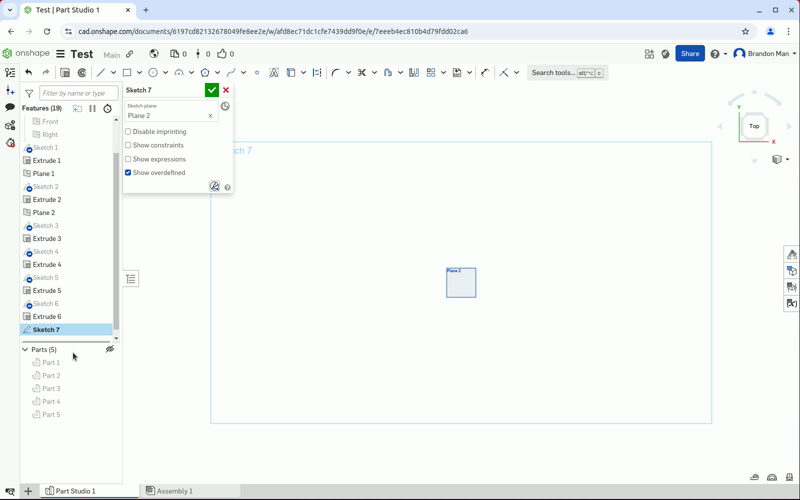
key(l)
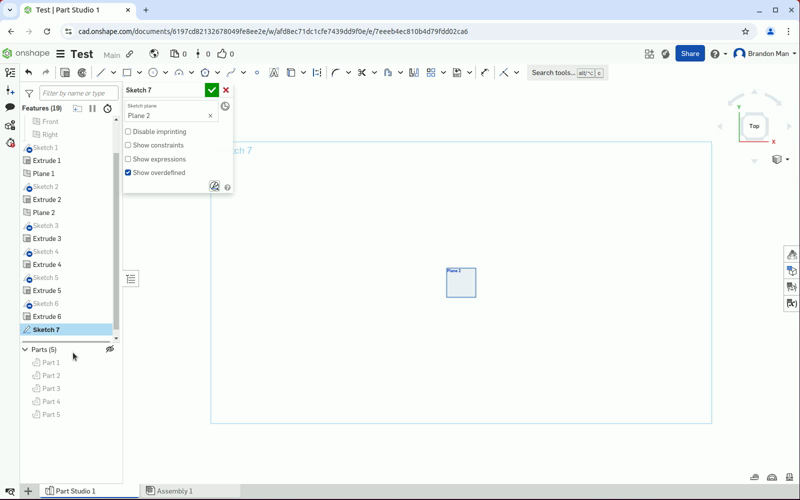
key_down(shift)
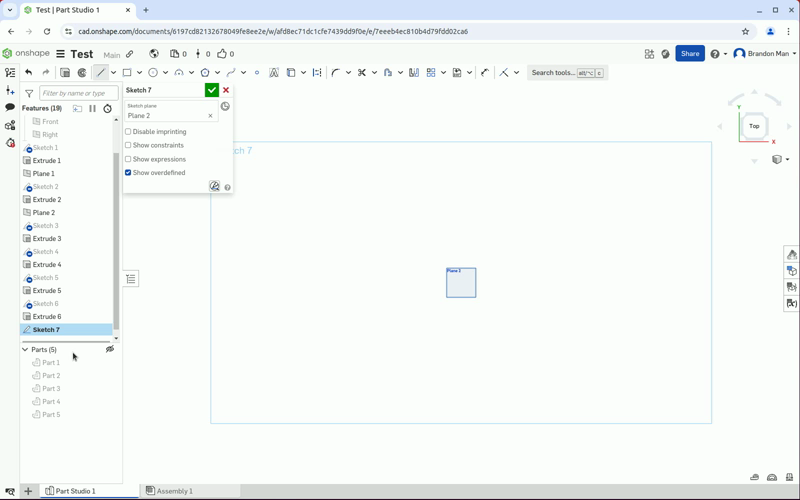
mouse_move(464, 286)
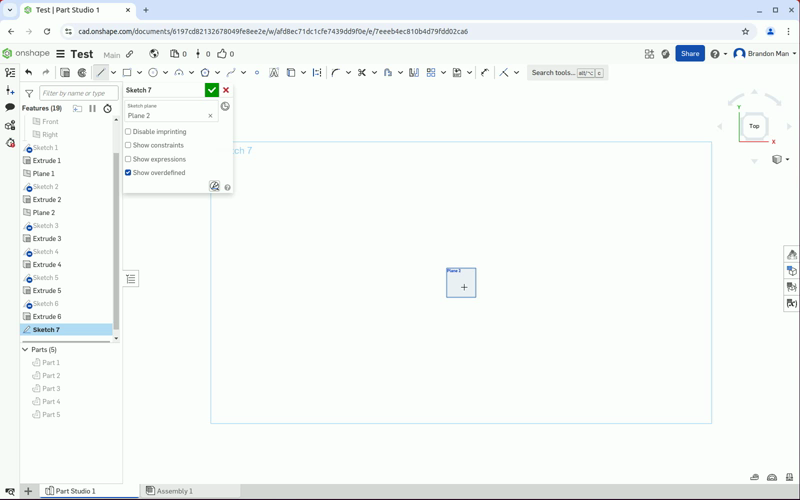
click(464, 286)
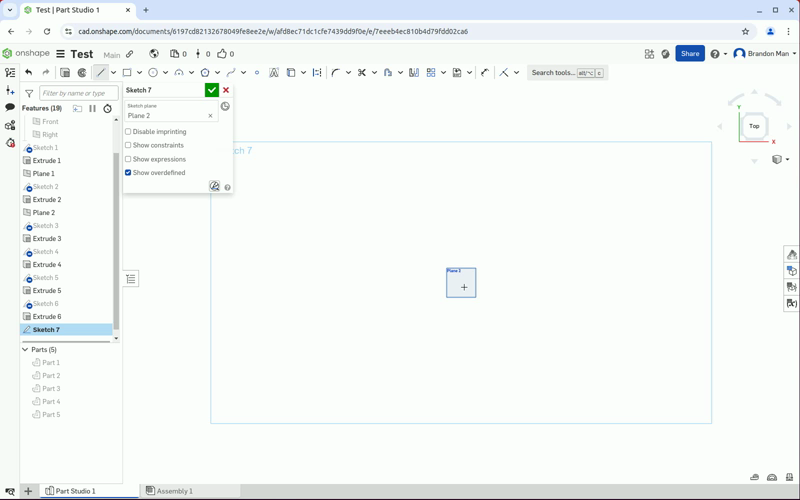
key_up(shift)
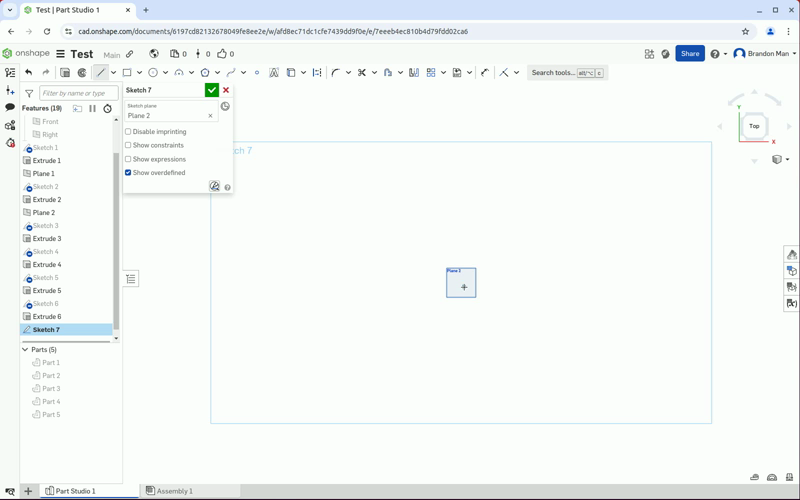
key_down(shift)
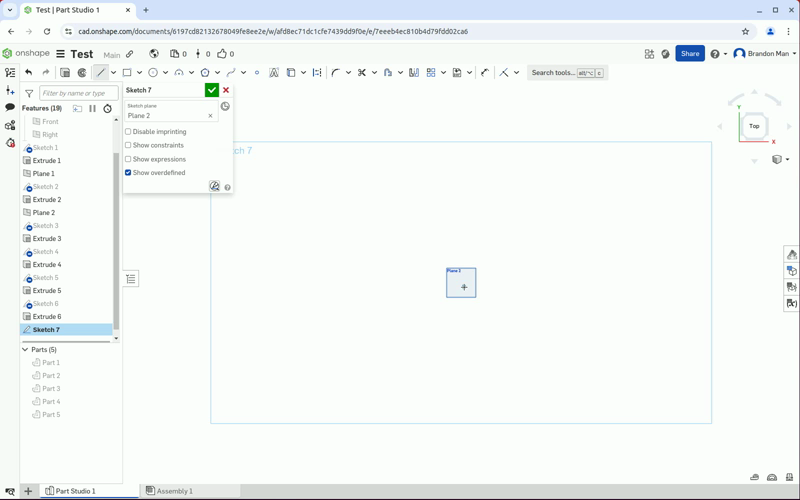
mouse_move(538, 286)
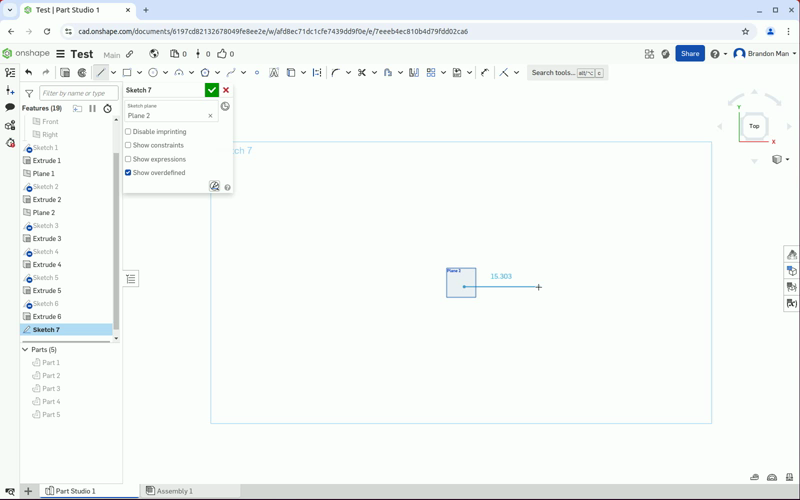
click(538, 286)
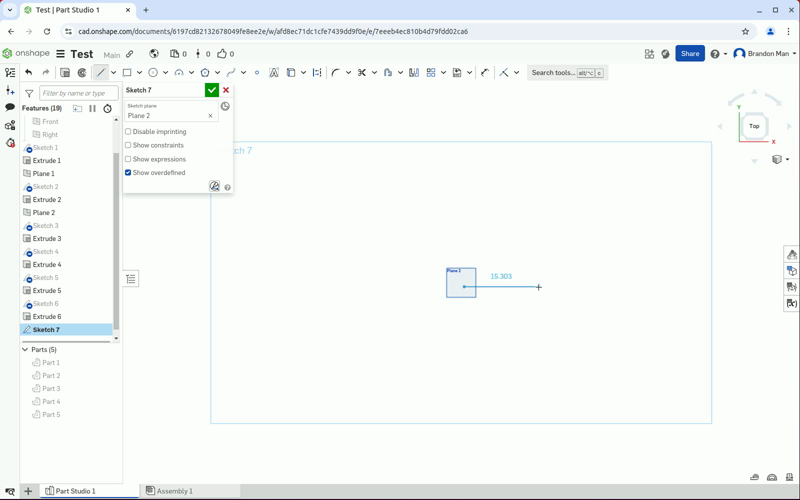
key_up(shift)
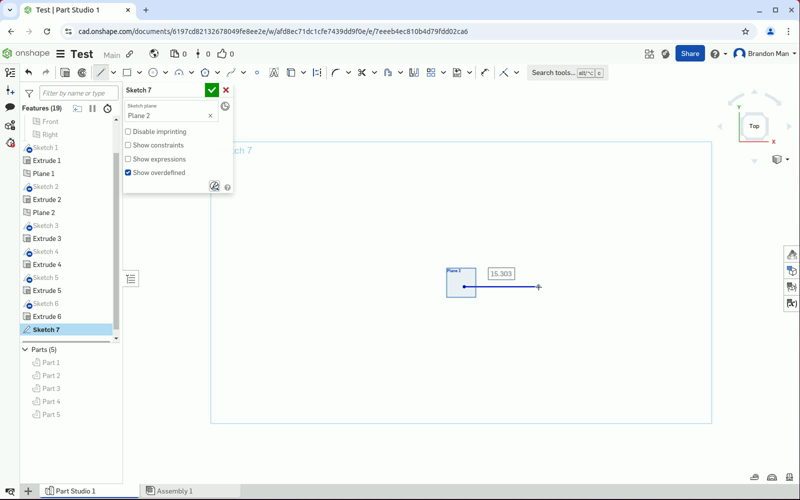
key_down(shift)
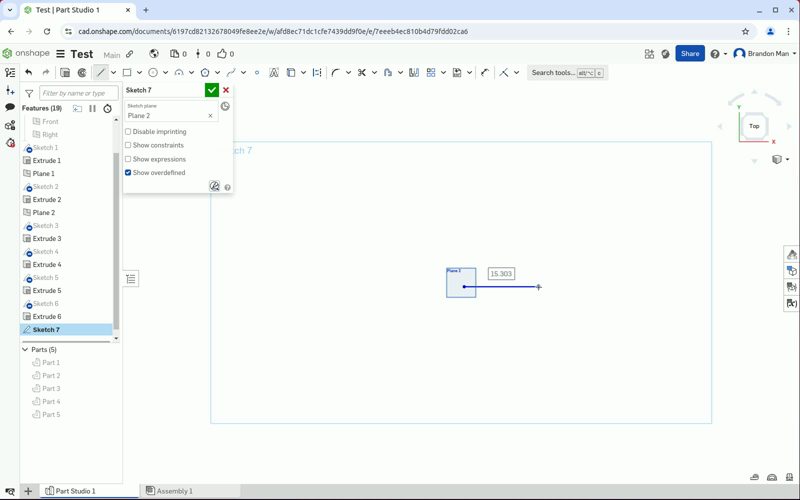
mouse_move(568, 286)
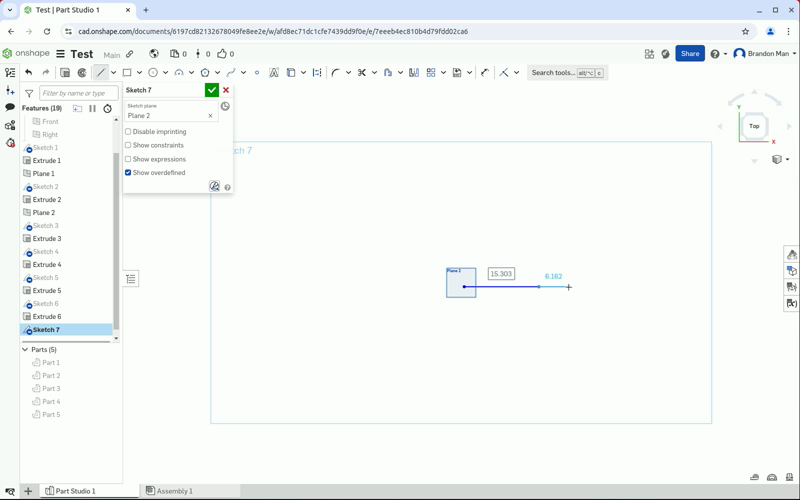
mouse_move(538, 279)
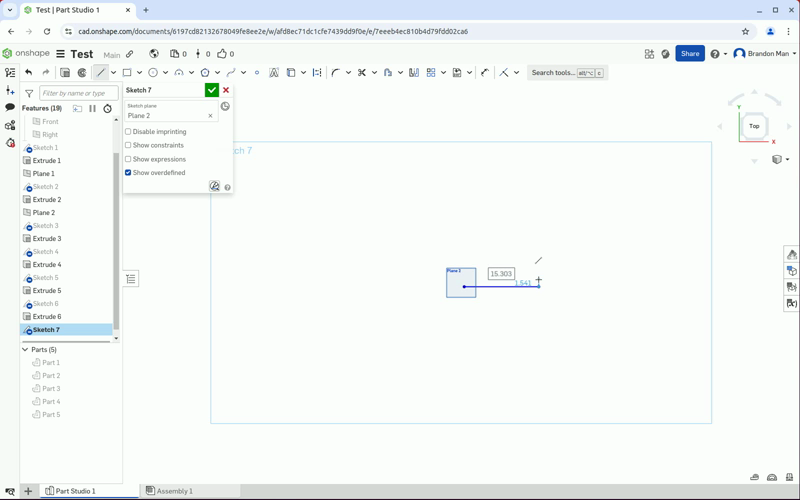
scroll(6)
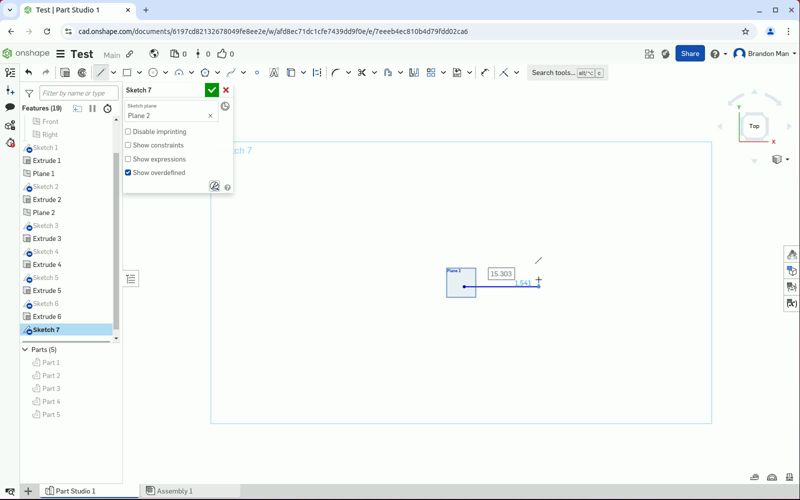
scroll(6)
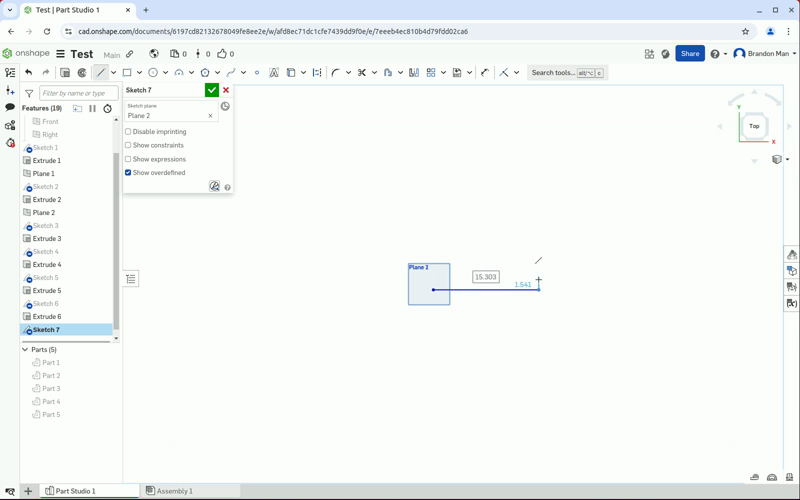
scroll(6)
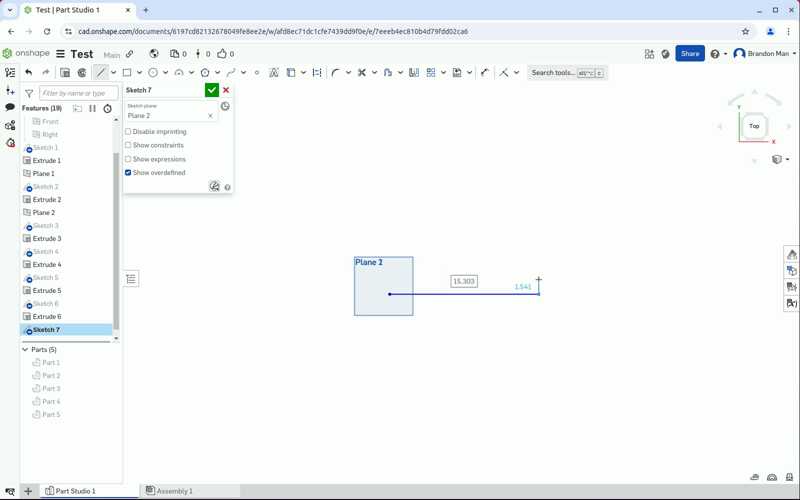
scroll(6)
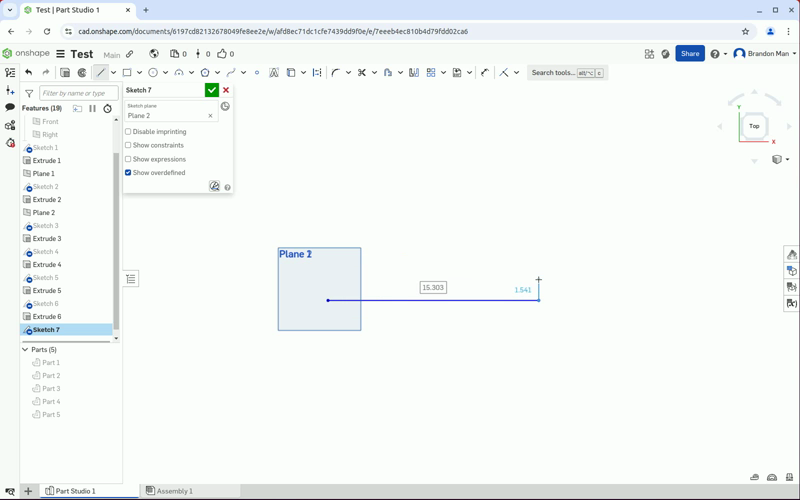
scroll(6)
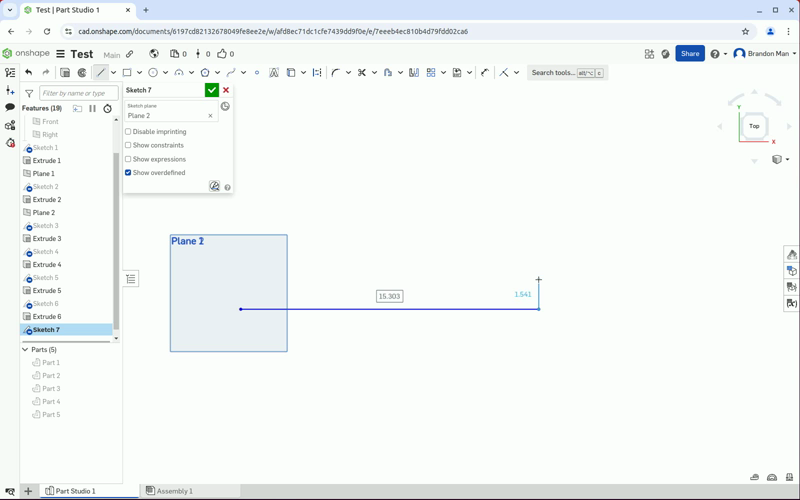
scroll(6)
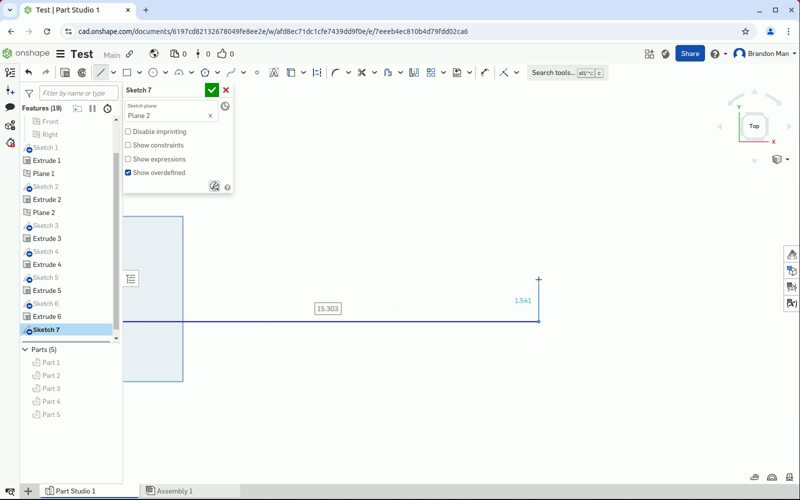
scroll(6)
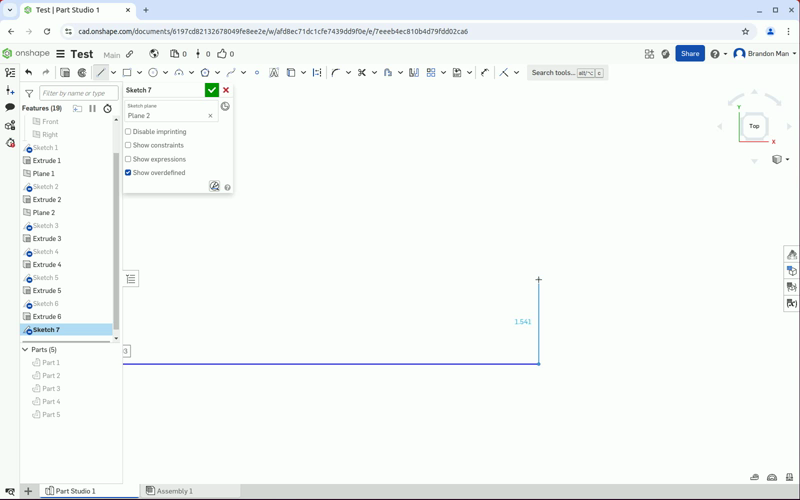
click(538, 279)
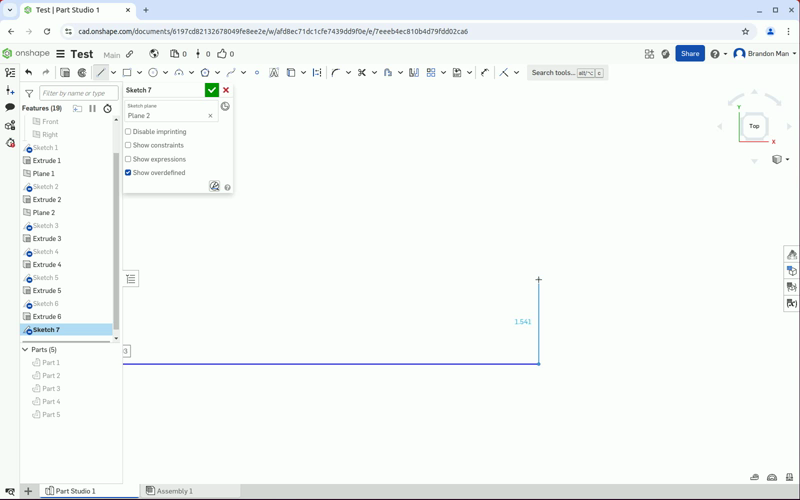
scroll(-6)
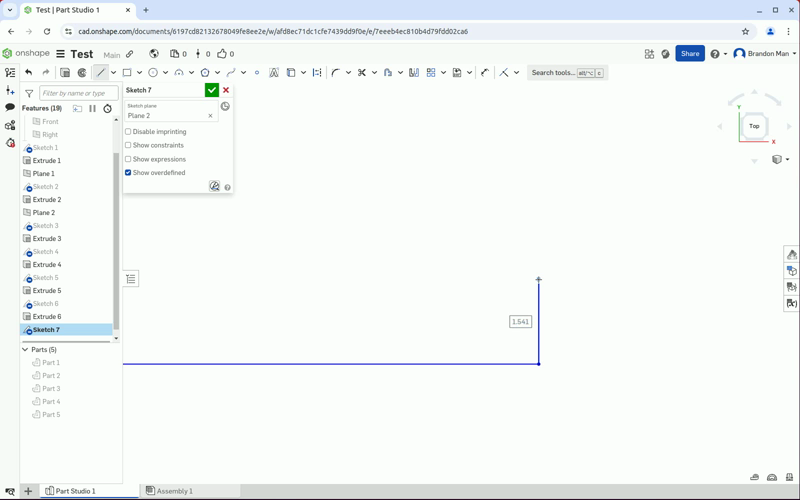
scroll(-6)
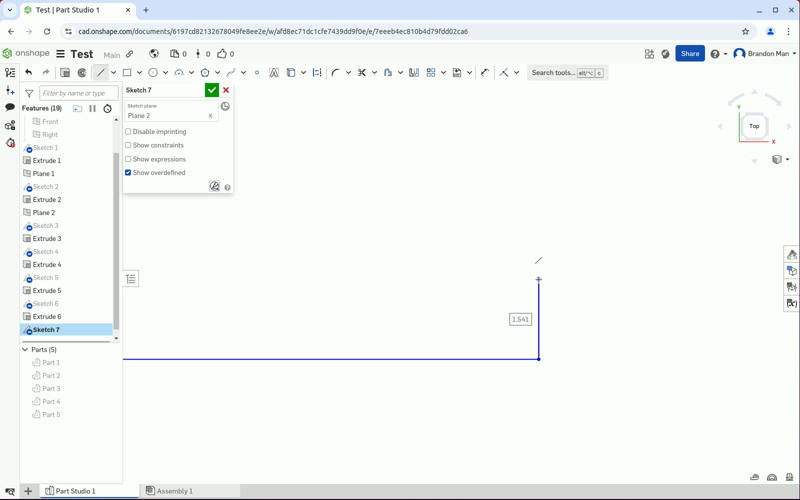
scroll(-6)
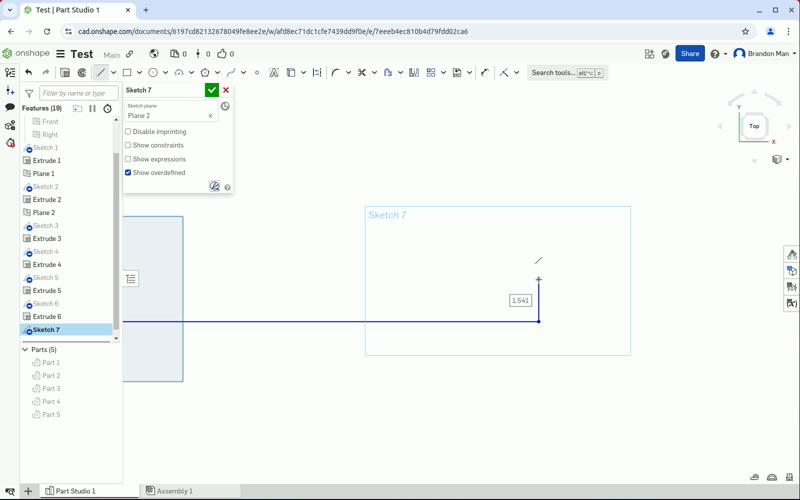
scroll(-6)
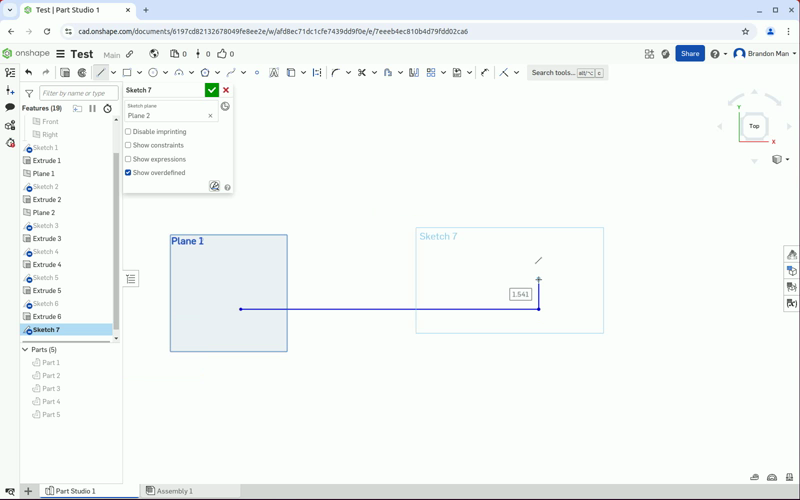
scroll(-6)
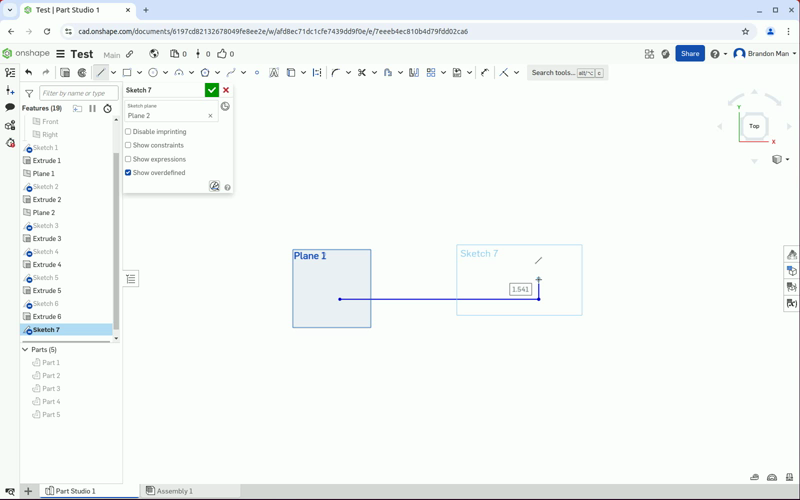
scroll(-6)
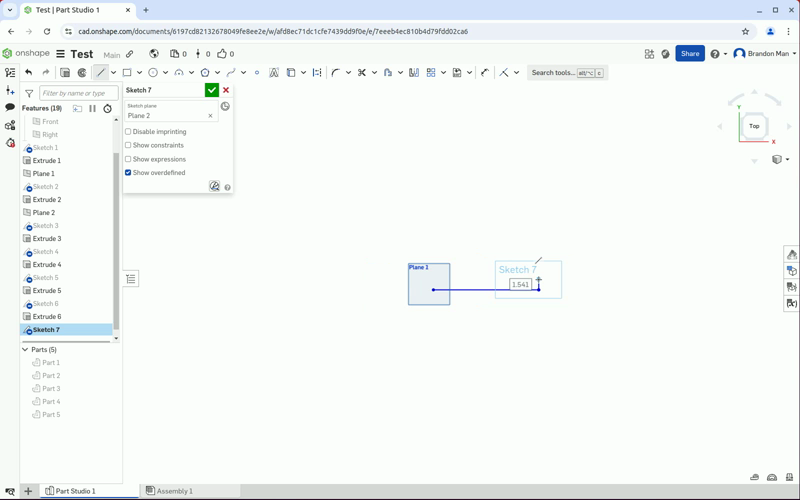
scroll(-6)
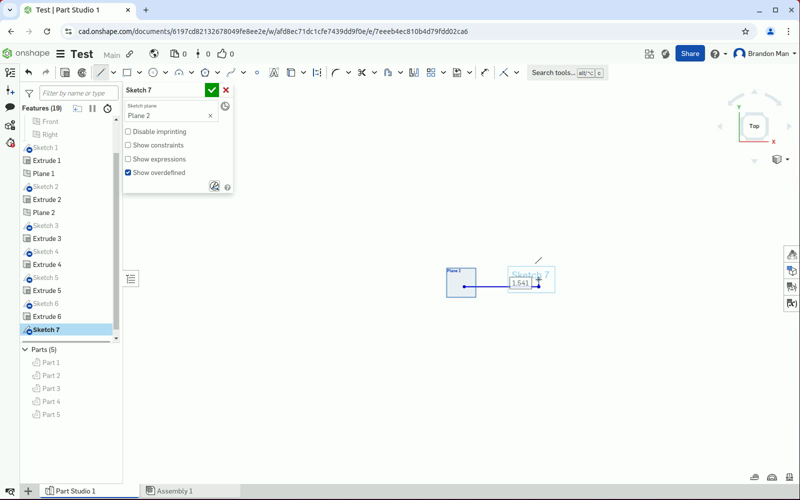
key_up(shift)
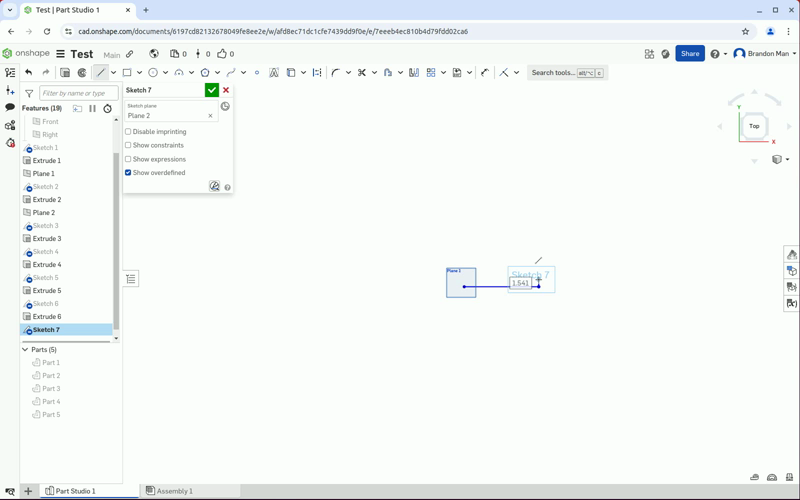
key_down(shift)
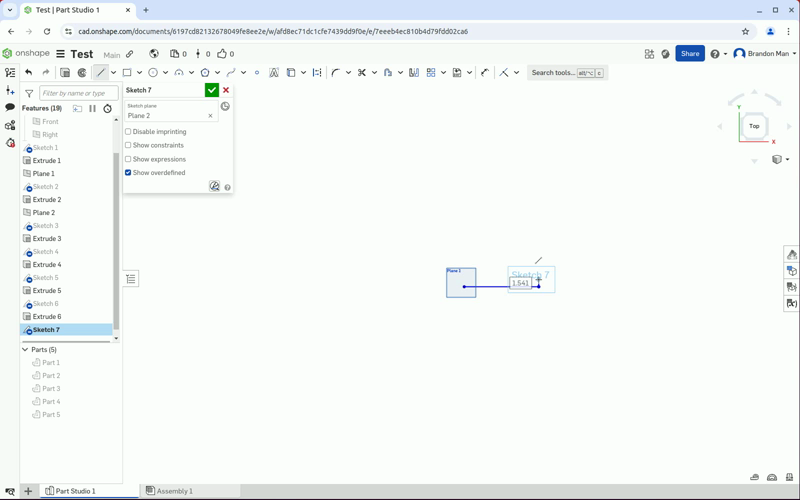
mouse_move(464, 279)
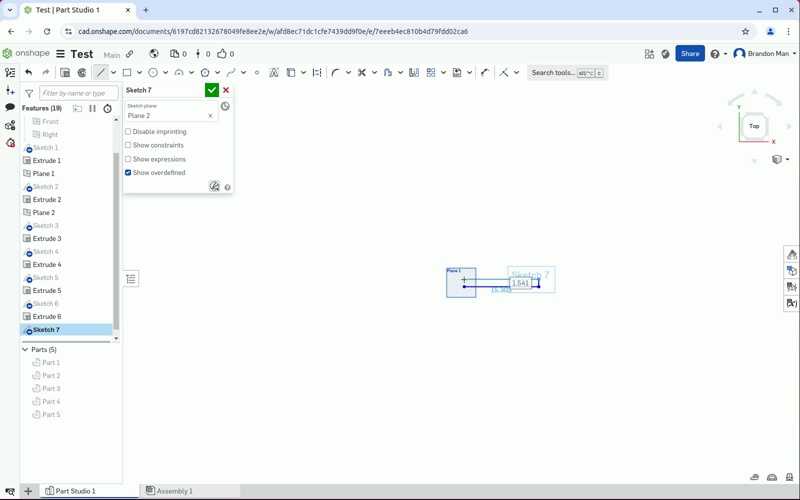
click(464, 279)
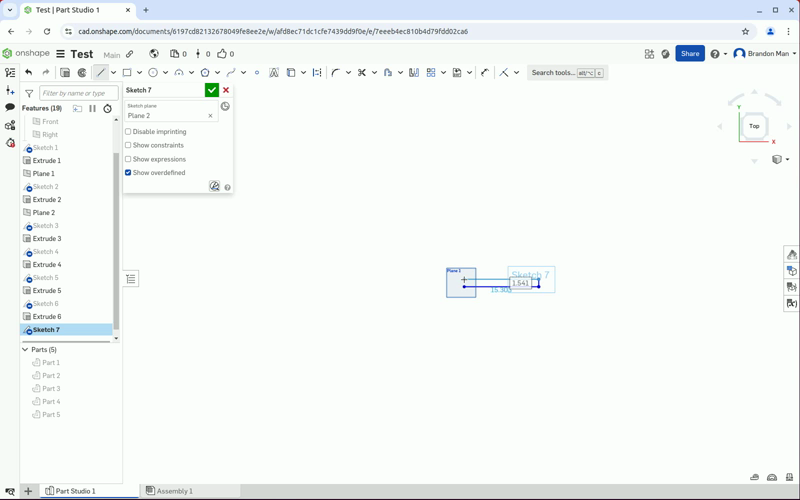
key_up(shift)
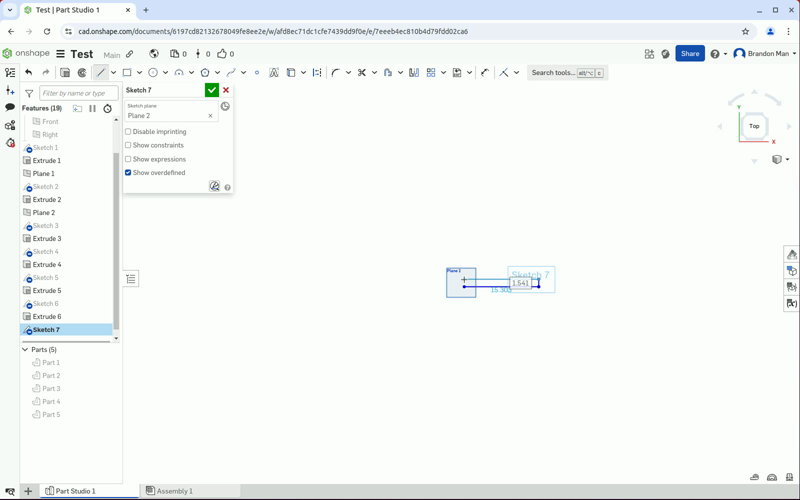
mouse_move(494, 279)
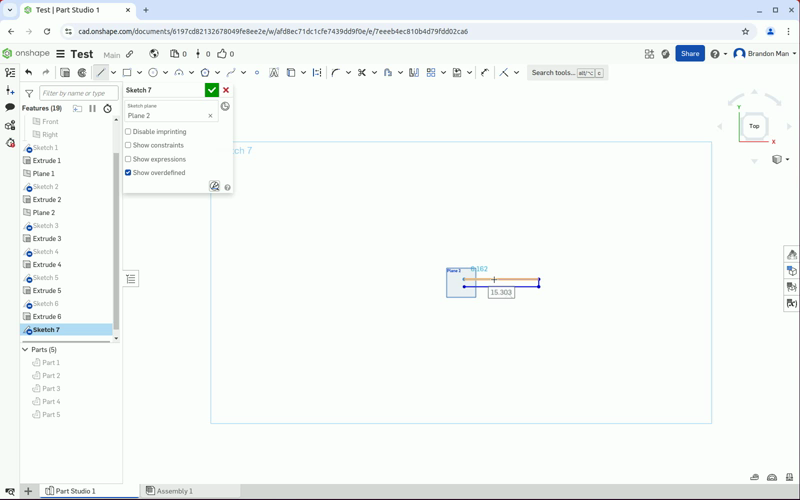
key_down(shift)
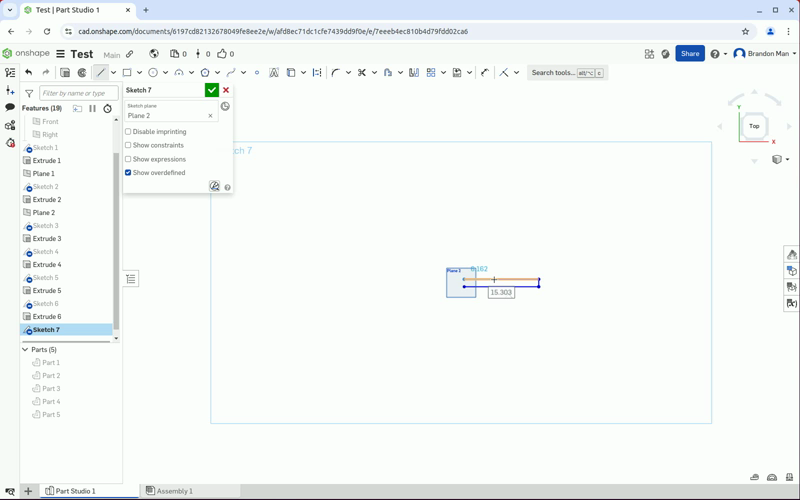
mouse_move(464, 286)
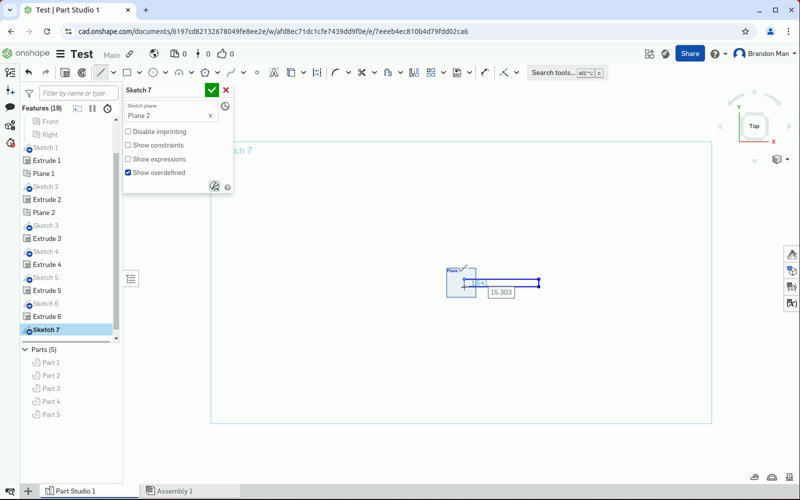
scroll(6)
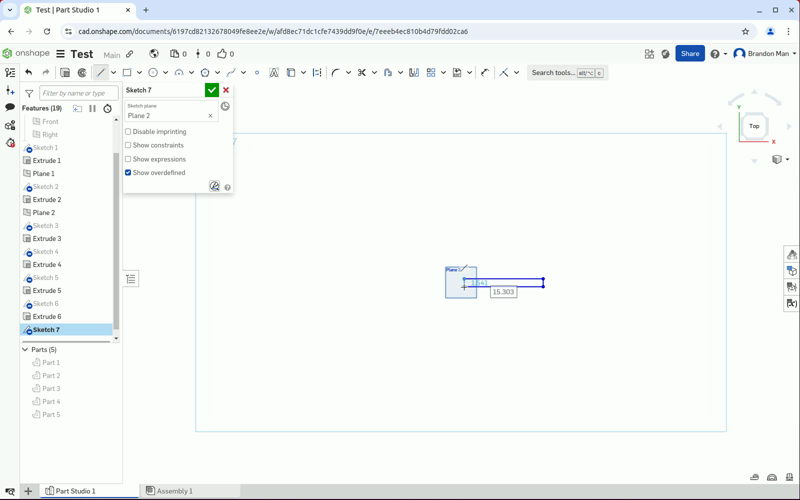
scroll(6)
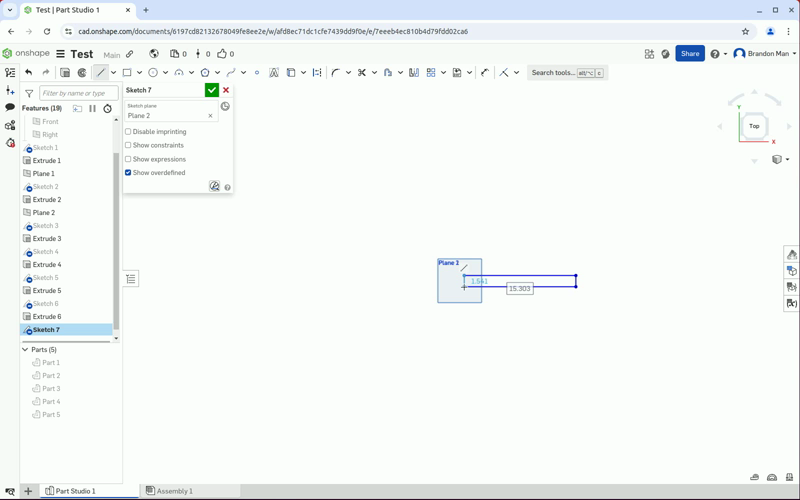
scroll(6)
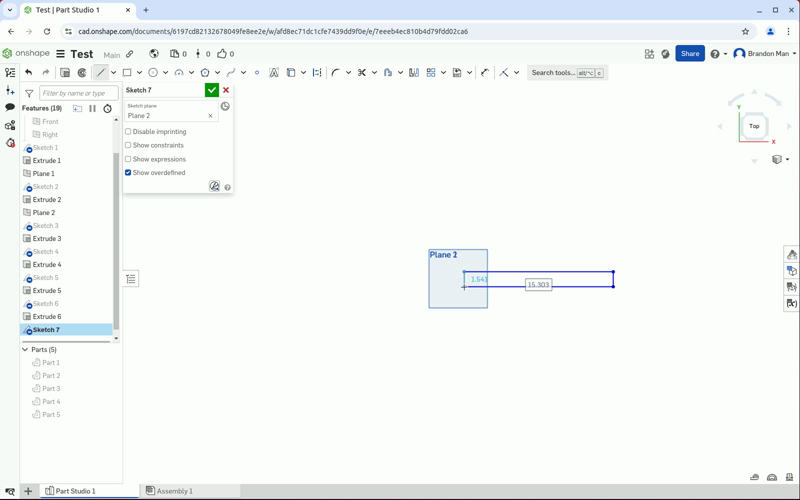
scroll(6)
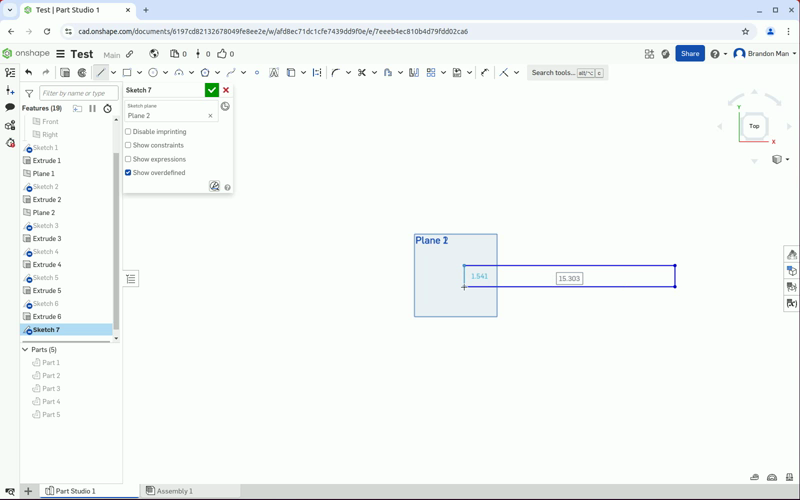
scroll(6)
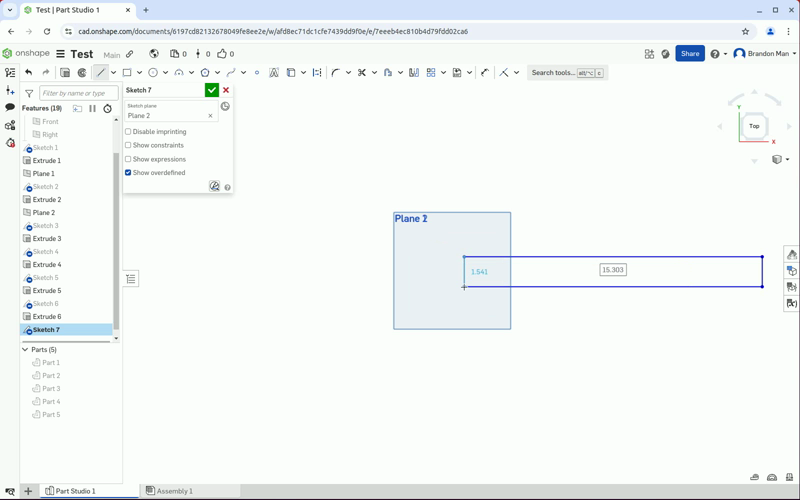
scroll(6)
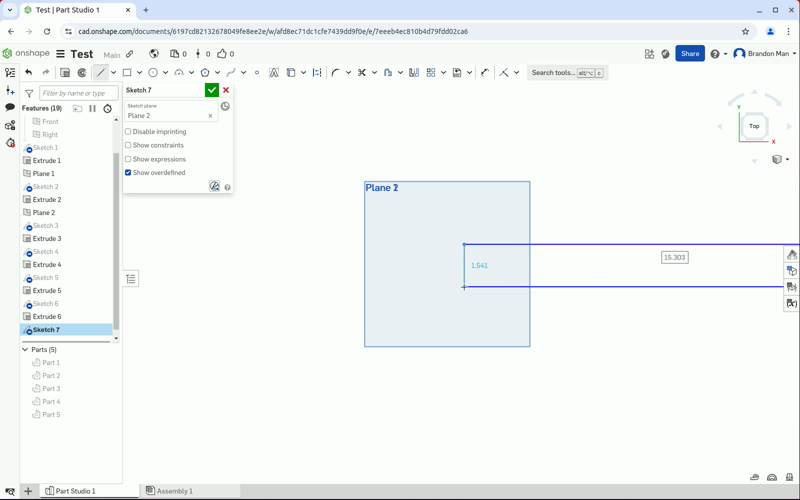
scroll(6)
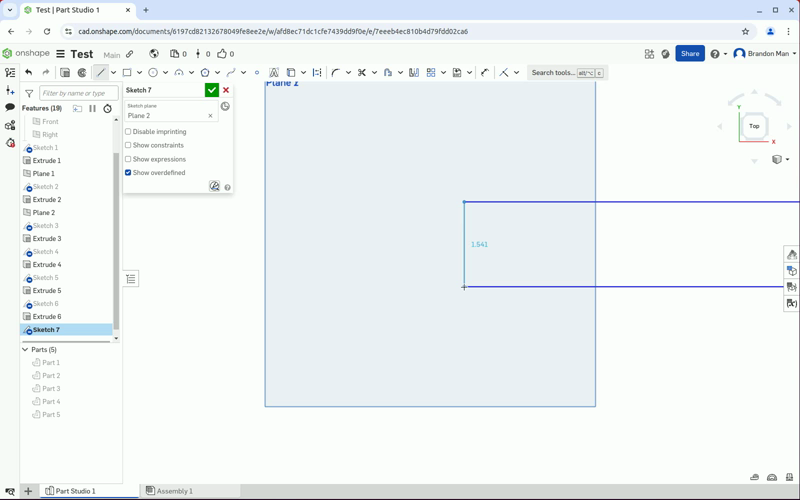
key_up(shift)
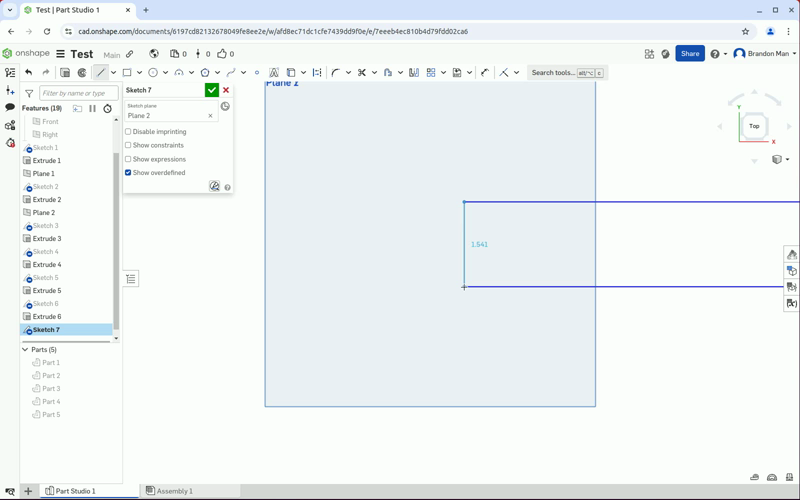
click(464, 286)
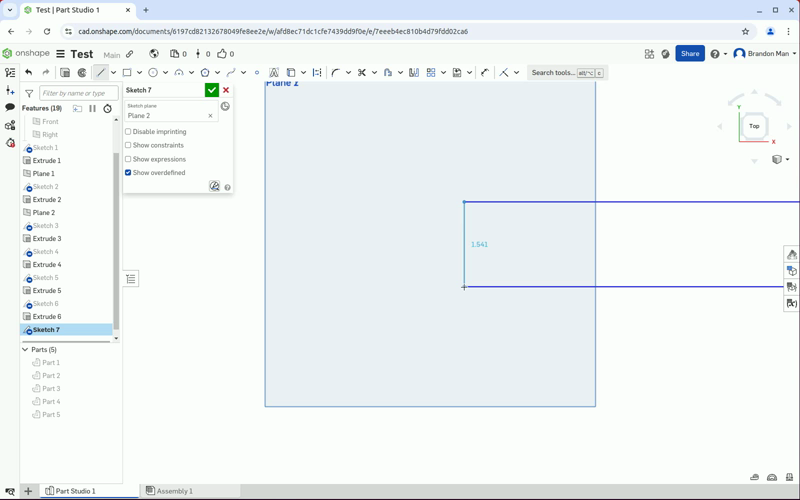
scroll(-6)
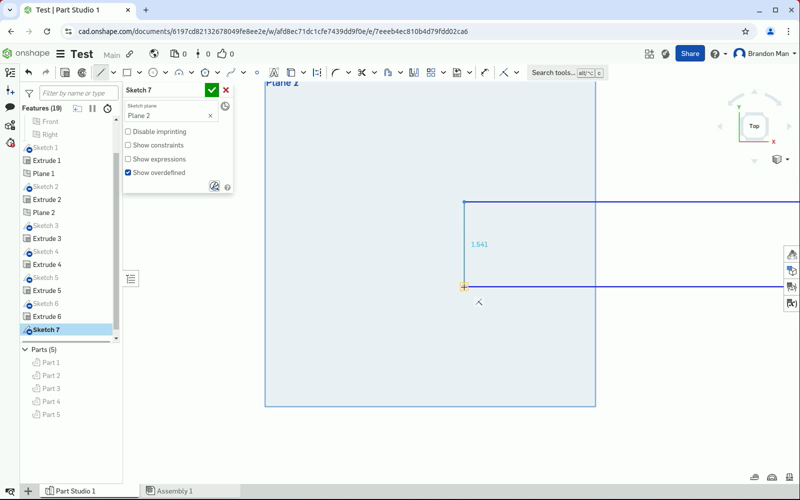
scroll(-6)
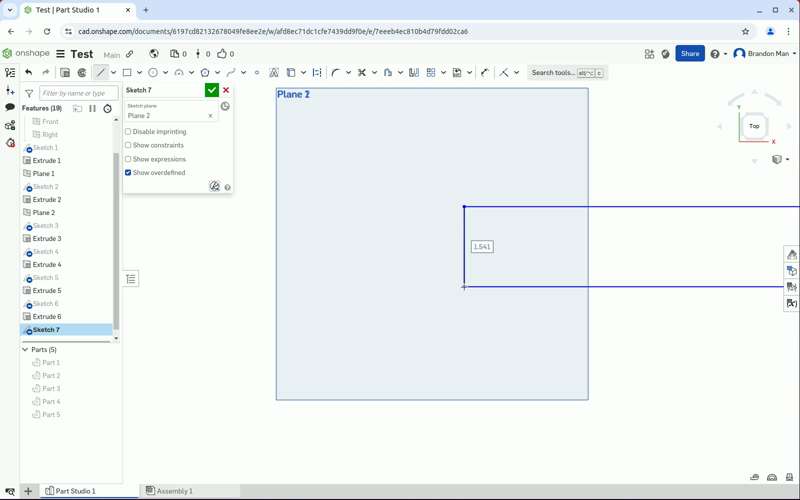
scroll(-6)
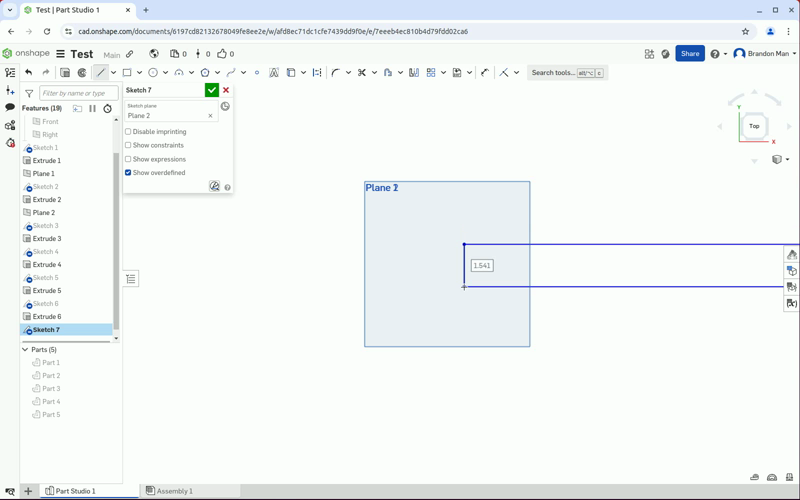
scroll(-6)
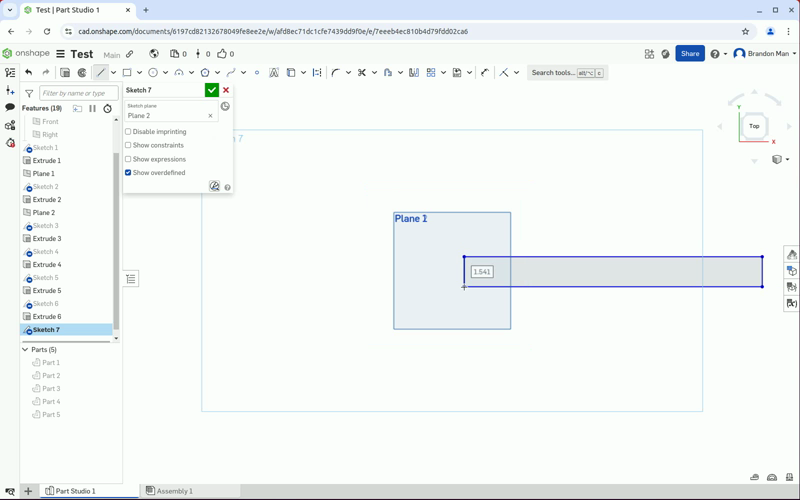
scroll(-6)
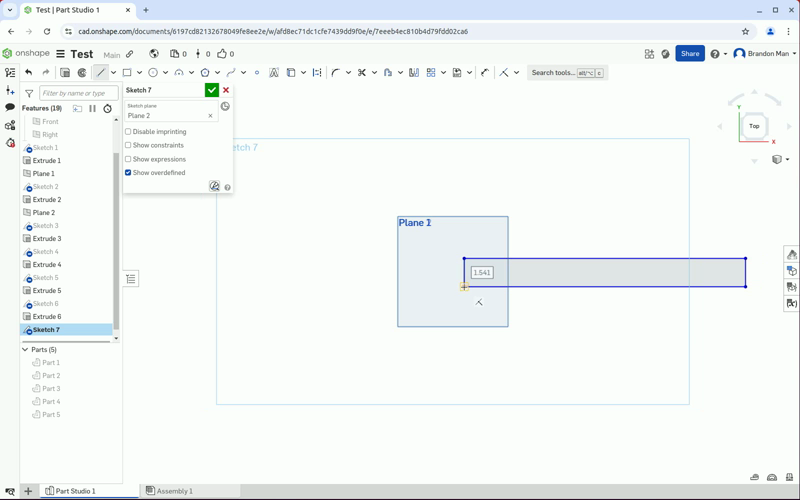
scroll(-6)
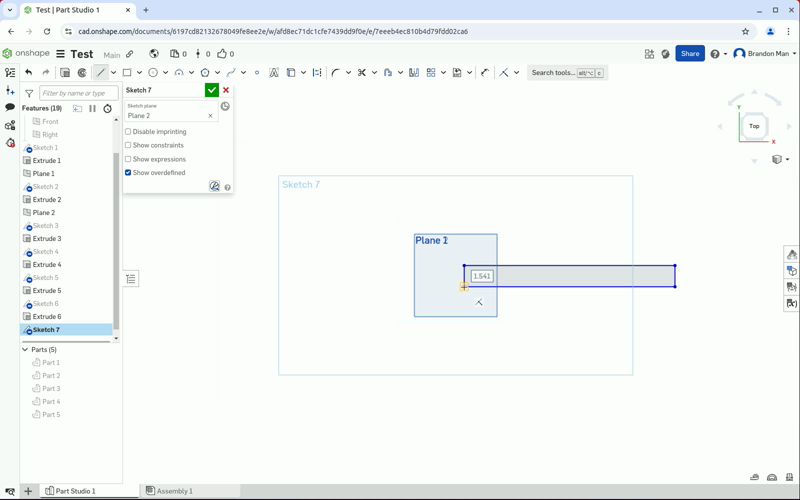
scroll(-6)
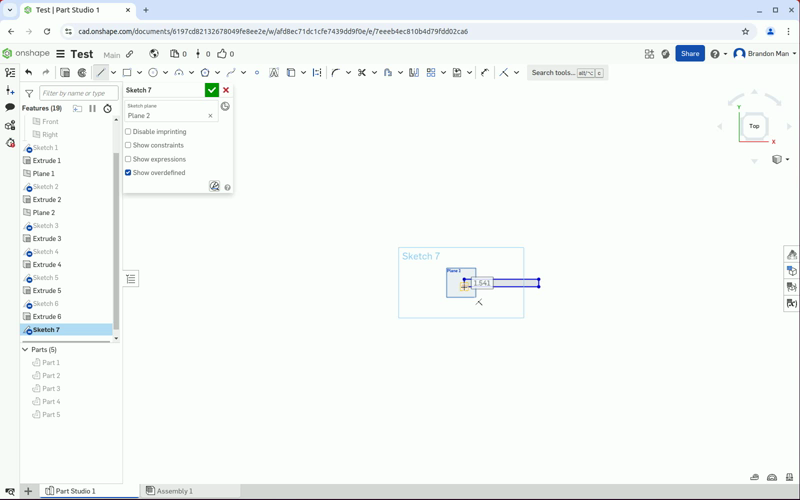
key(esc)
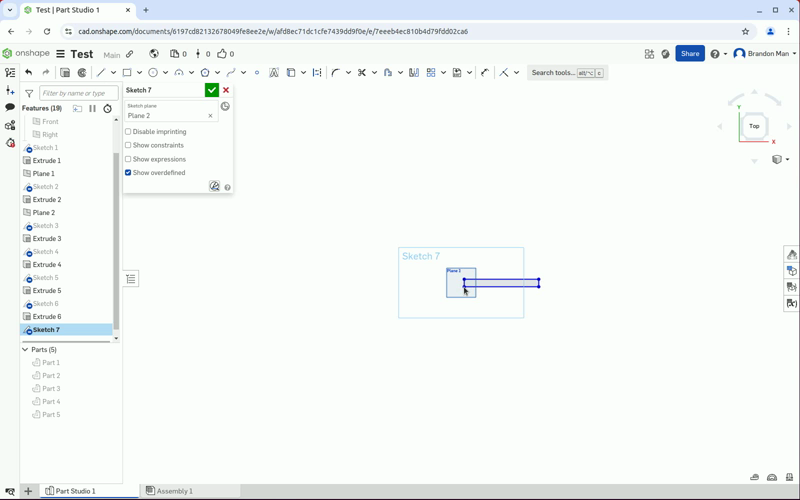
mouse_move(470, 280)
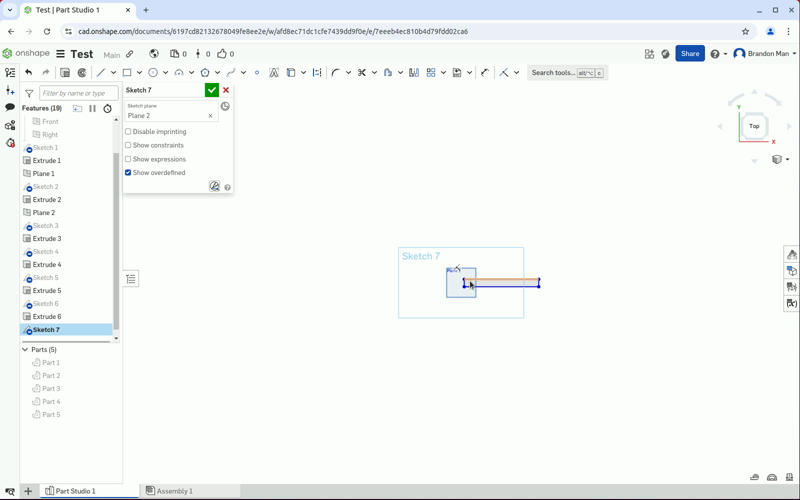
scroll(6)
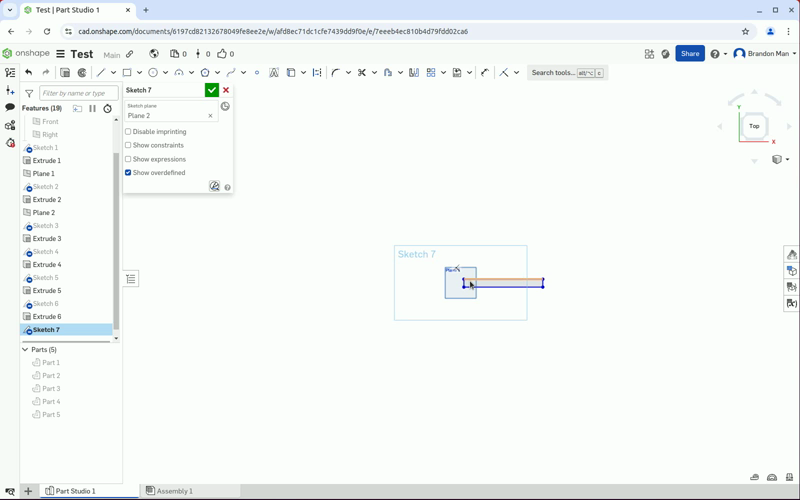
scroll(6)
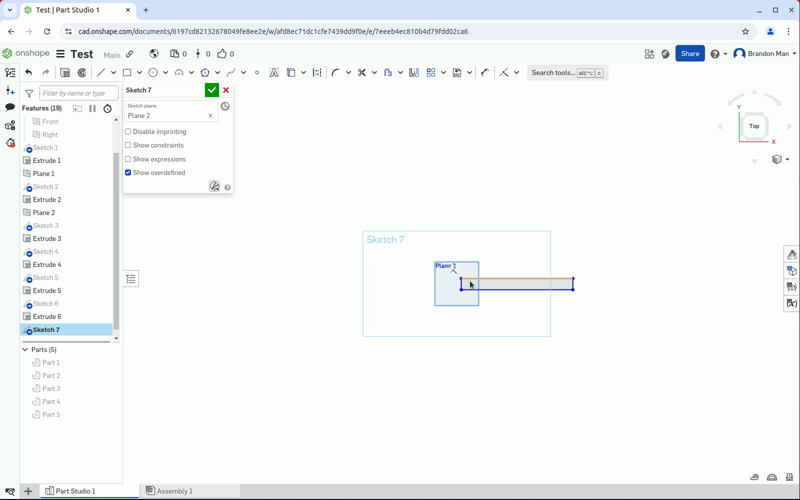
scroll(6)
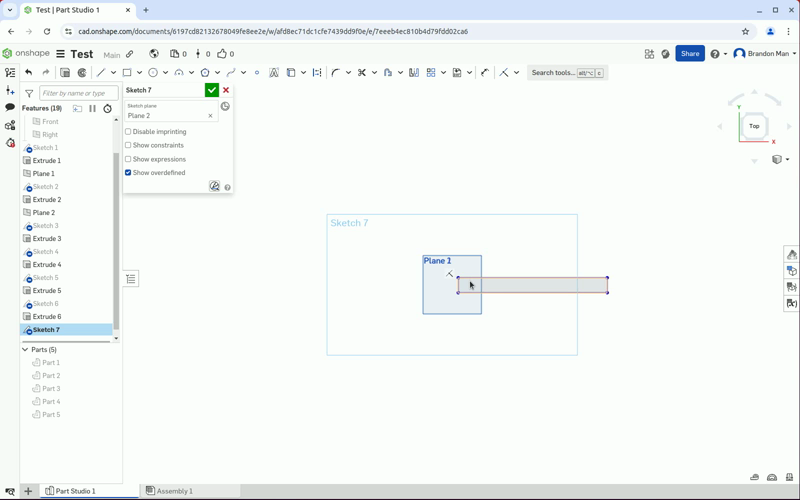
scroll(6)
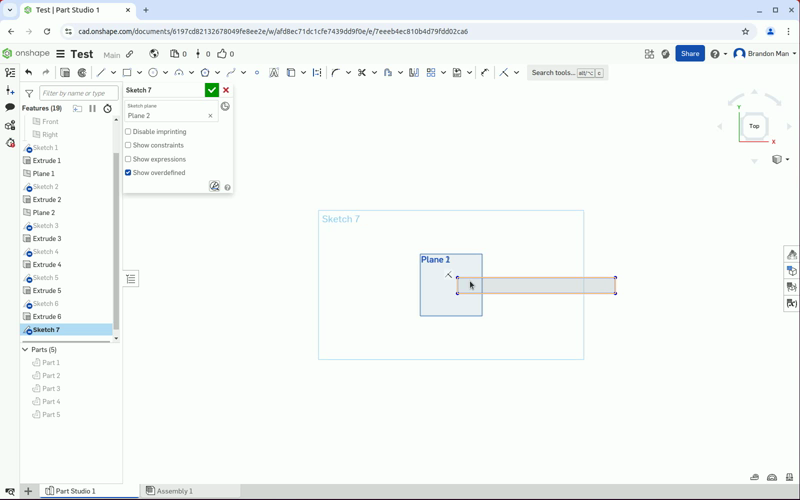
scroll(6)
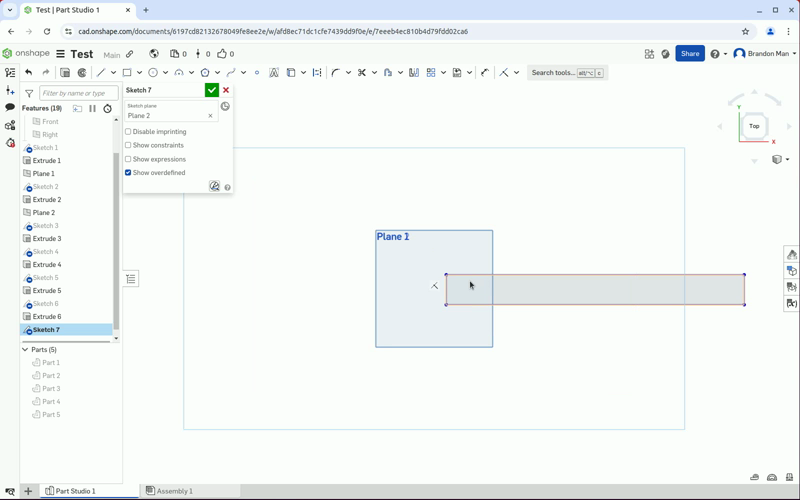
scroll(6)
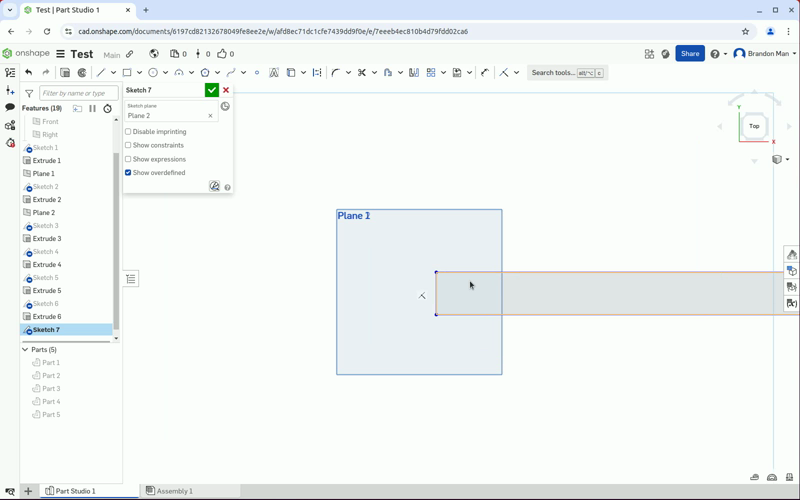
scroll(6)
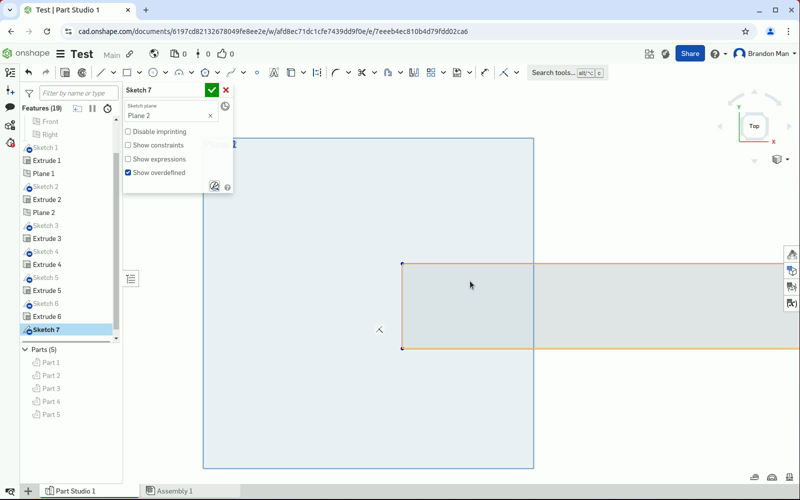
click(470, 280)
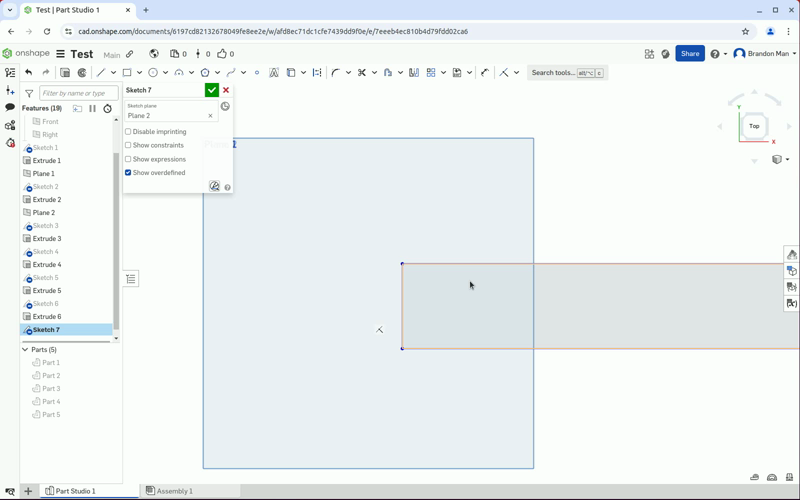
scroll(-6)
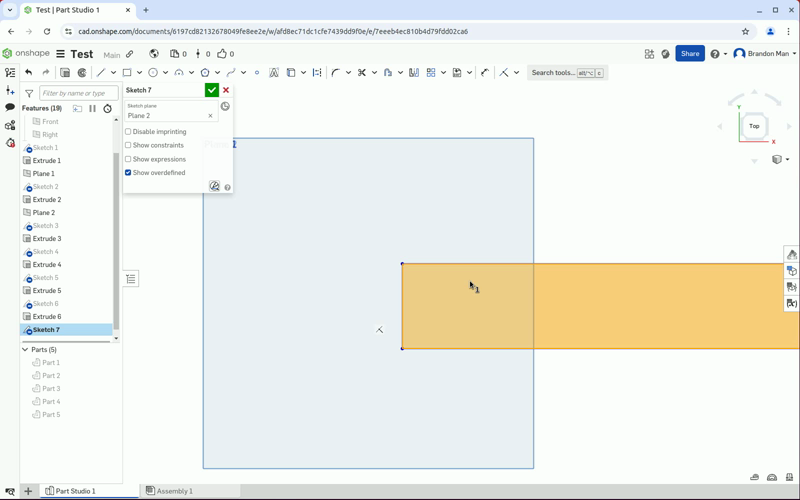
scroll(-6)
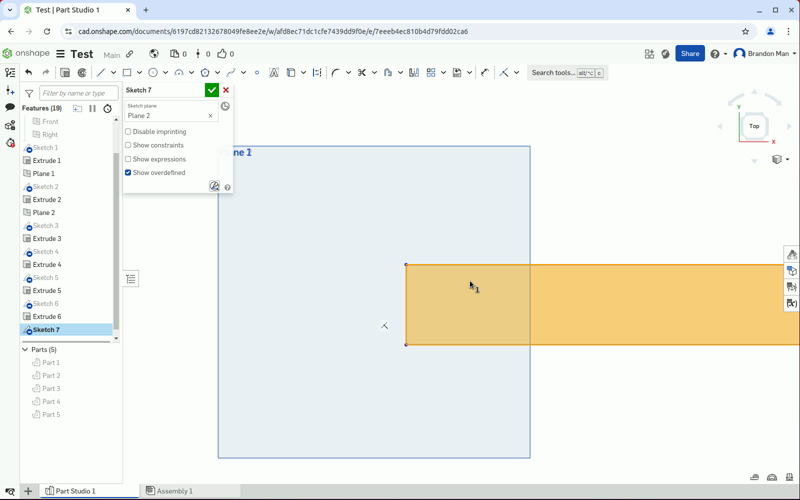
scroll(-6)
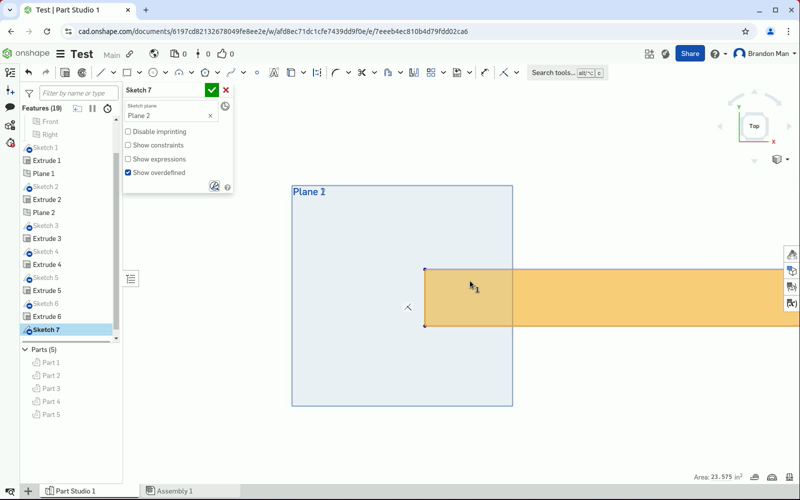
scroll(-6)
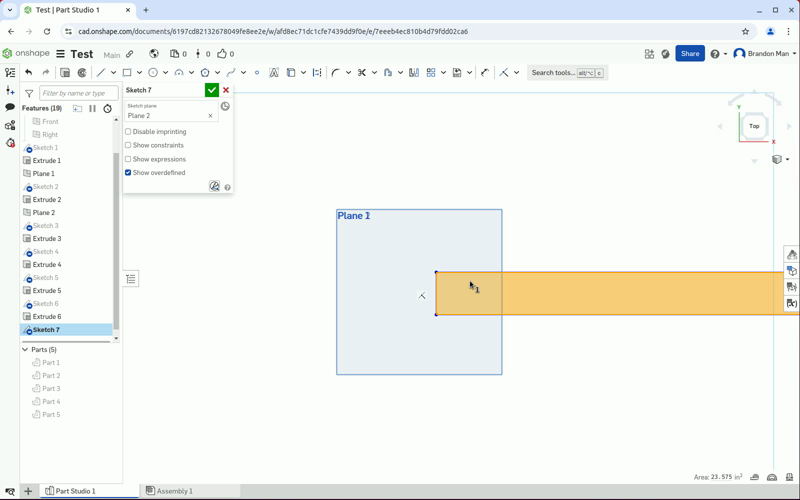
scroll(-6)
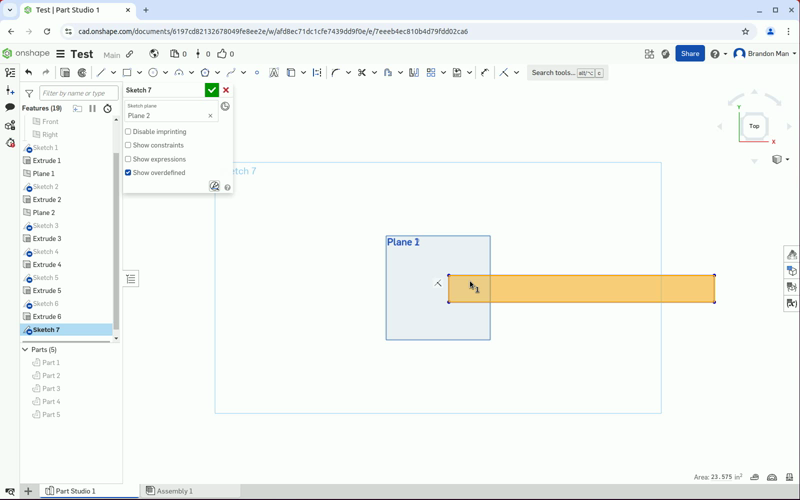
scroll(-6)
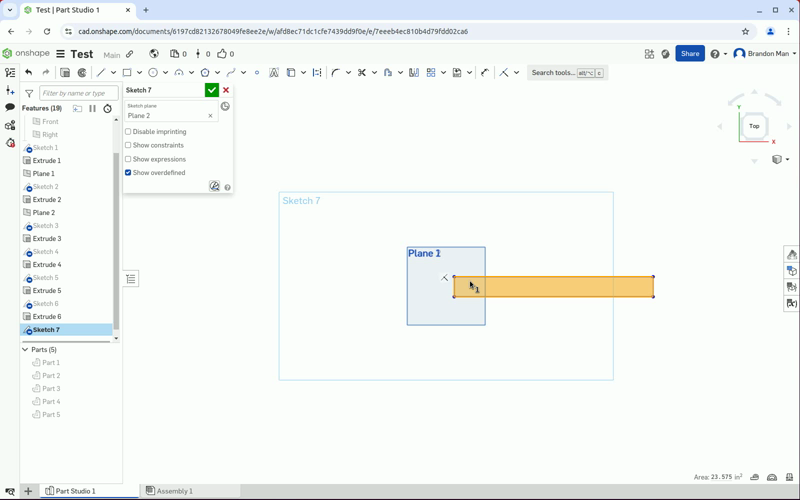
scroll(-6)
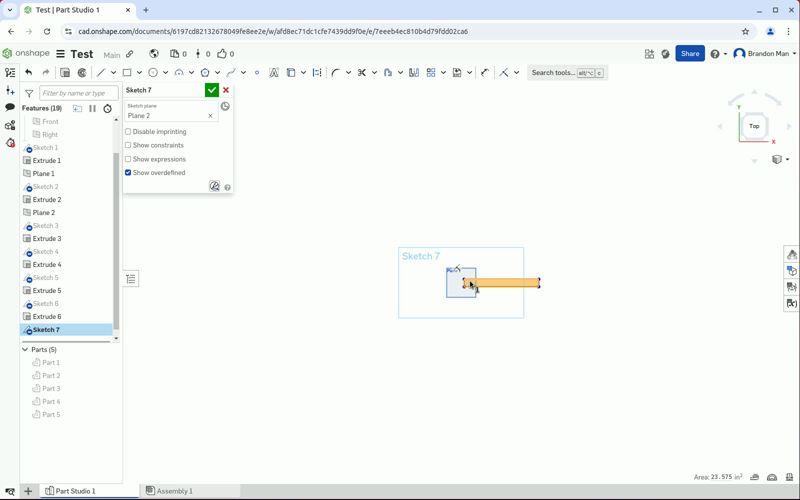
mouse_move(73, 352)
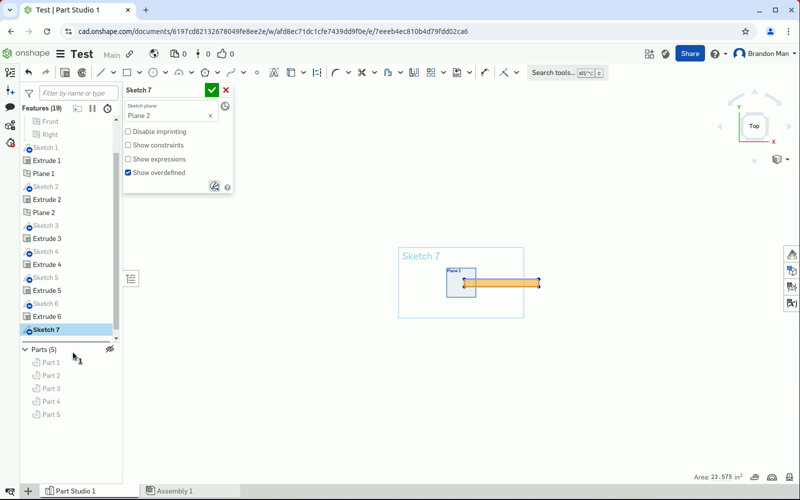
key(shift+y)
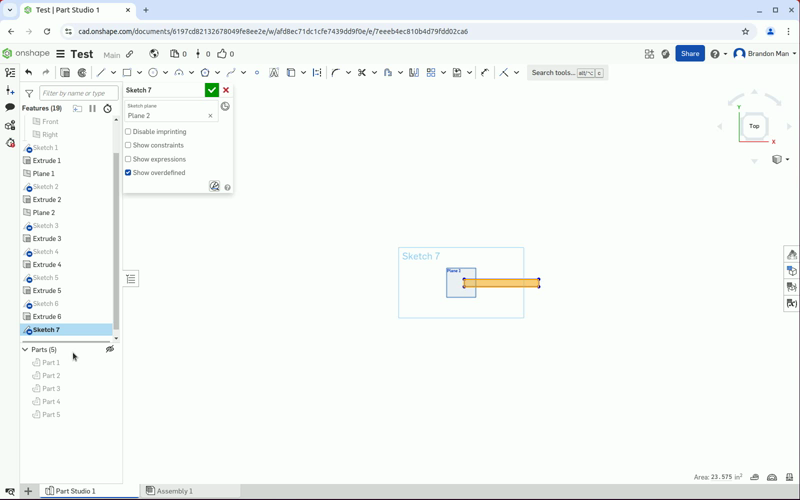
key(shift+e)
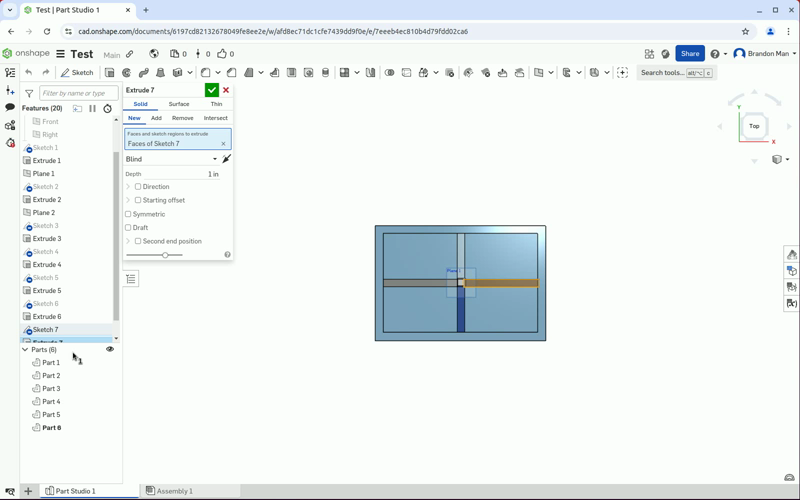
mouse_move(143, 106)
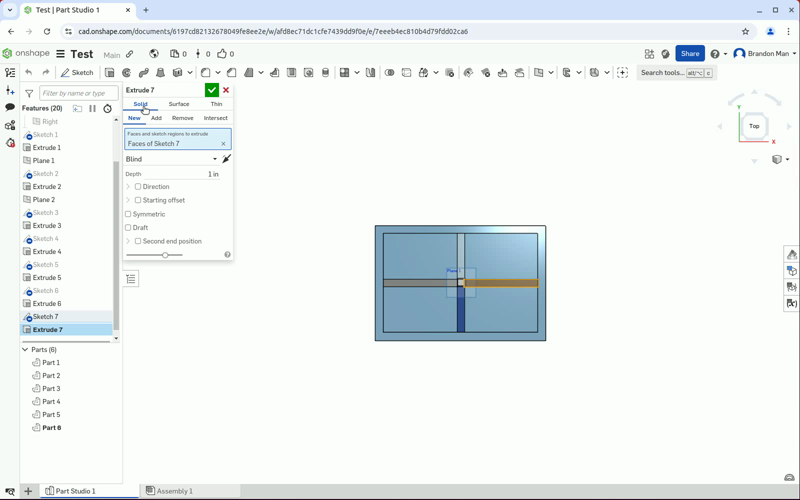
click(143, 106)
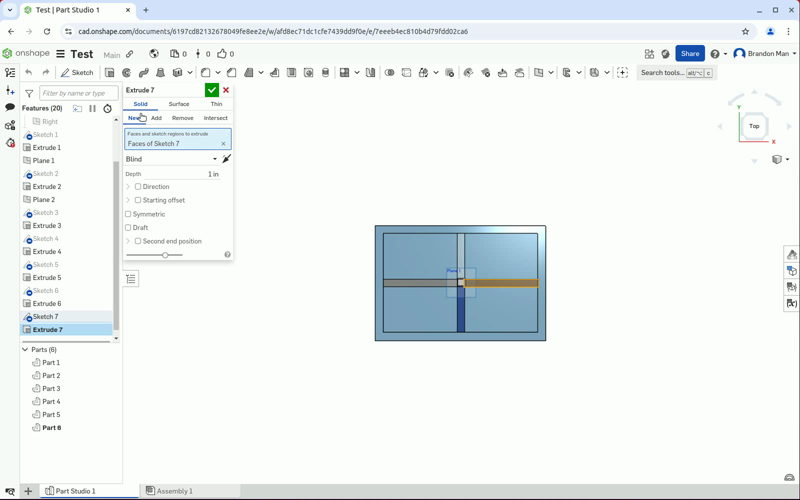
mouse_move(137, 120)
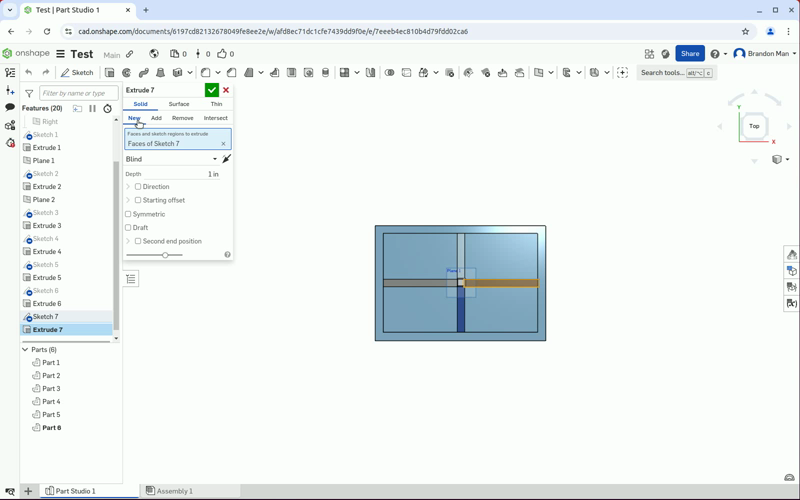
click(137, 120)
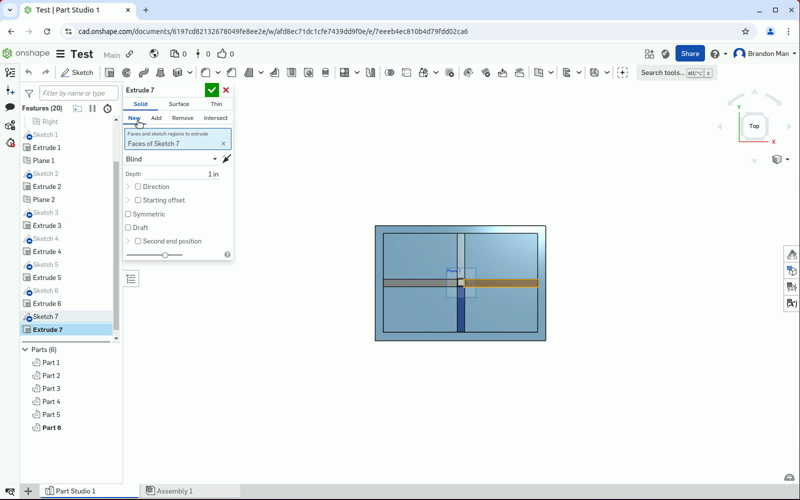
key(tab, 4)
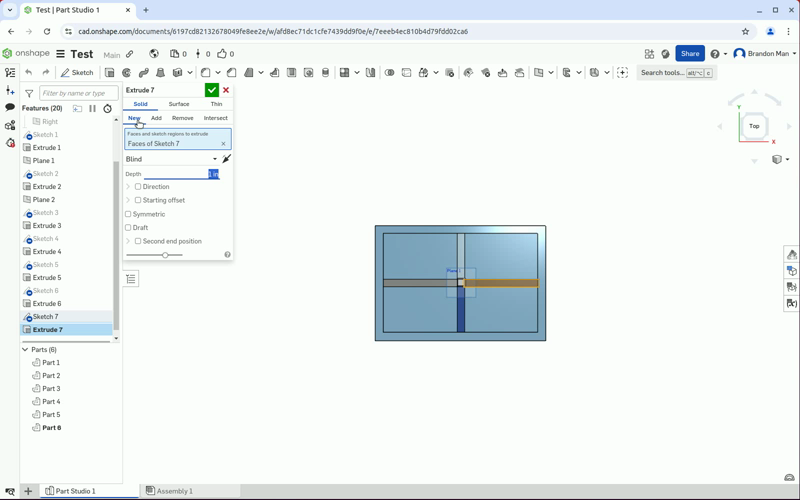
text(18.535)
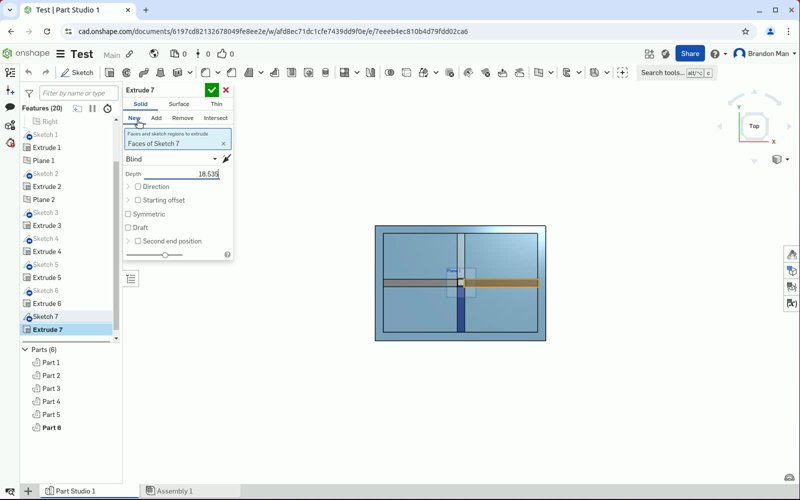
key(enter)
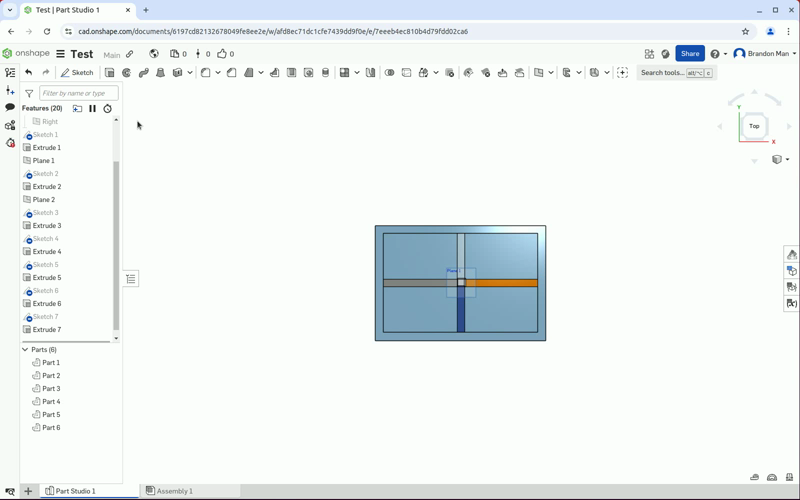
key(shift+h)
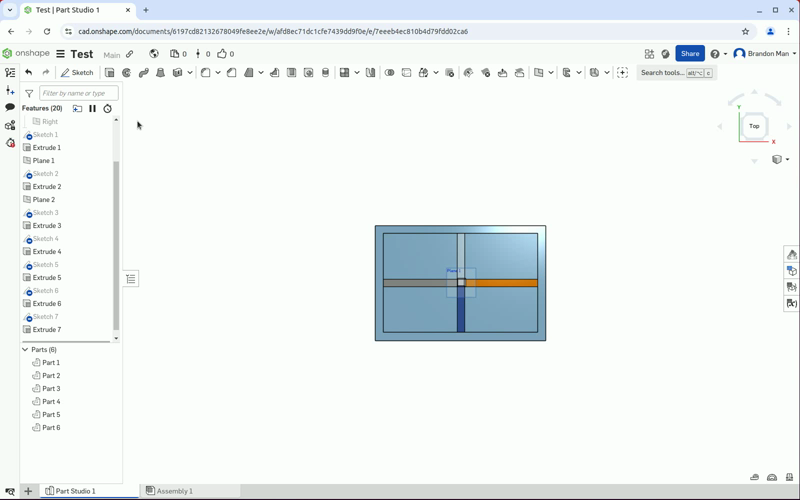
key(shift+h)
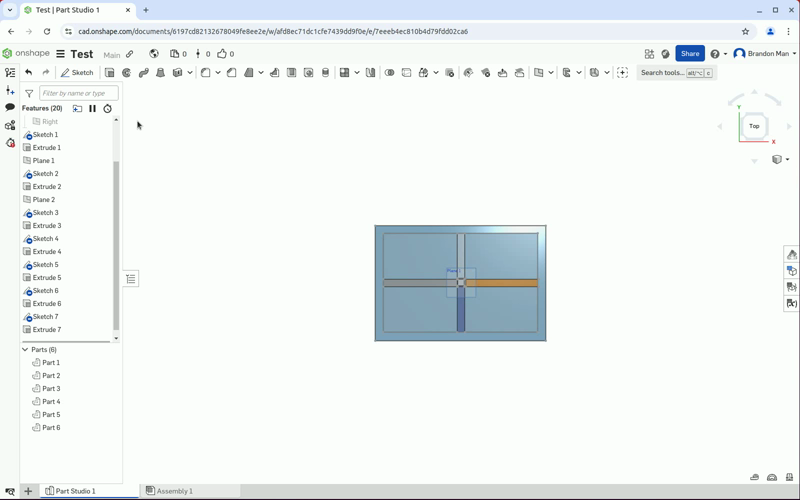
key(shift+7)
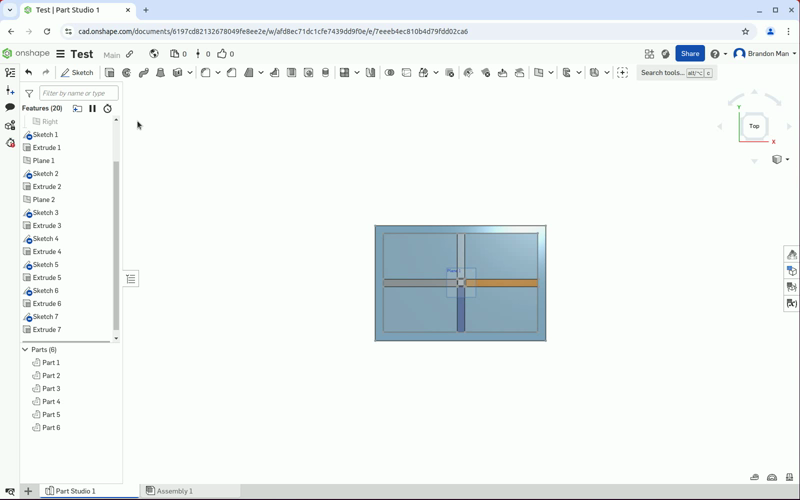
key(up, 3)
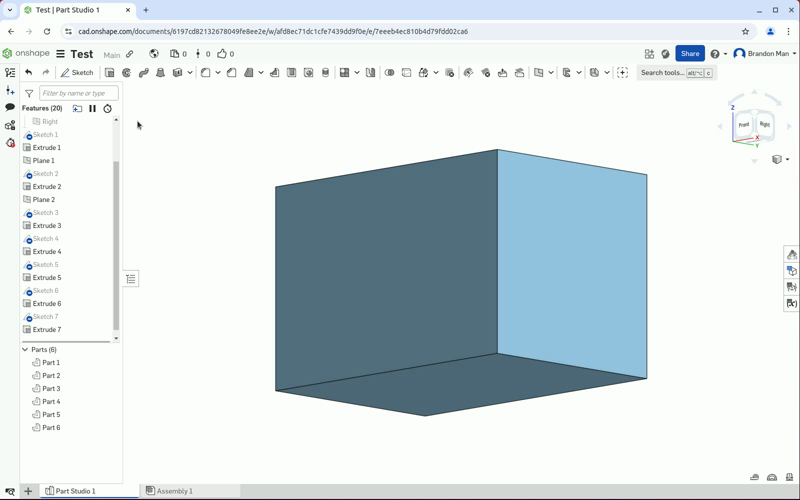
key(left, 3)
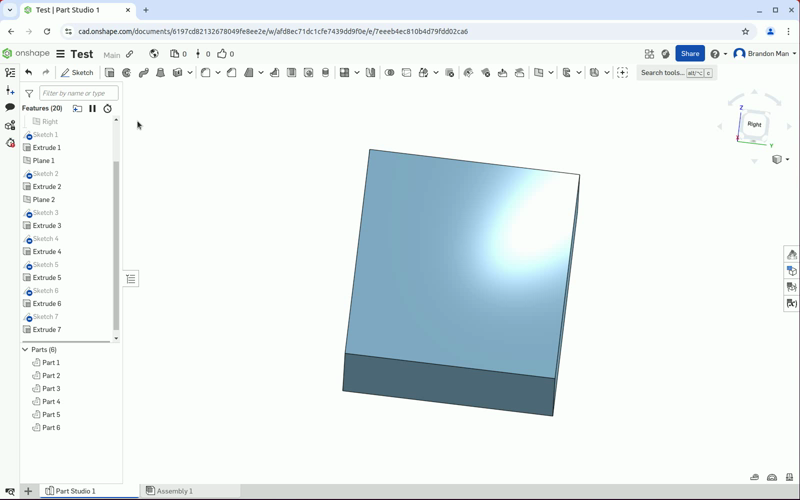
key(right, 3)
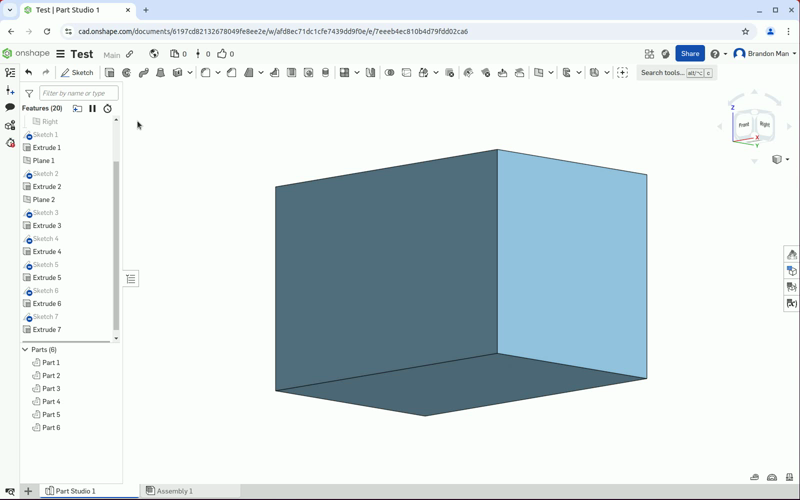
key(down, 3)
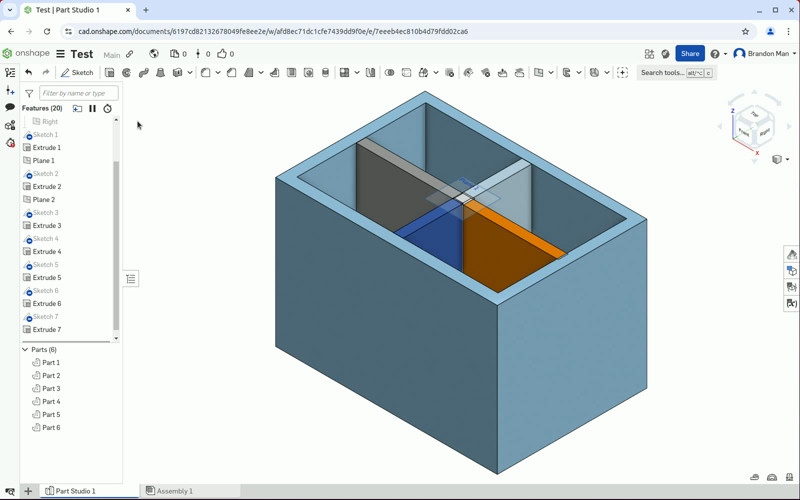
mouse_move(69, 137)
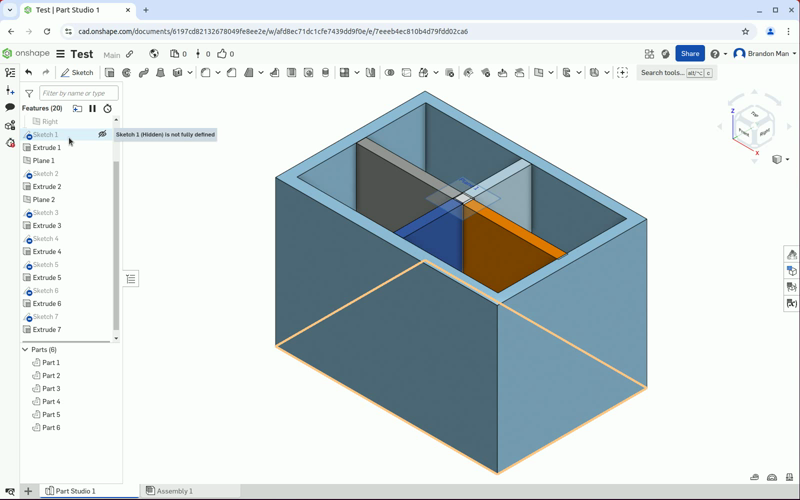
click(69, 137)